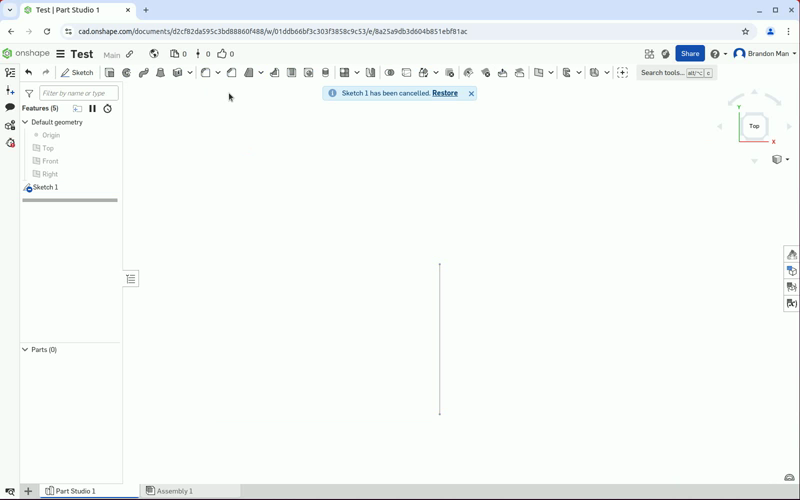
key(shift+h)
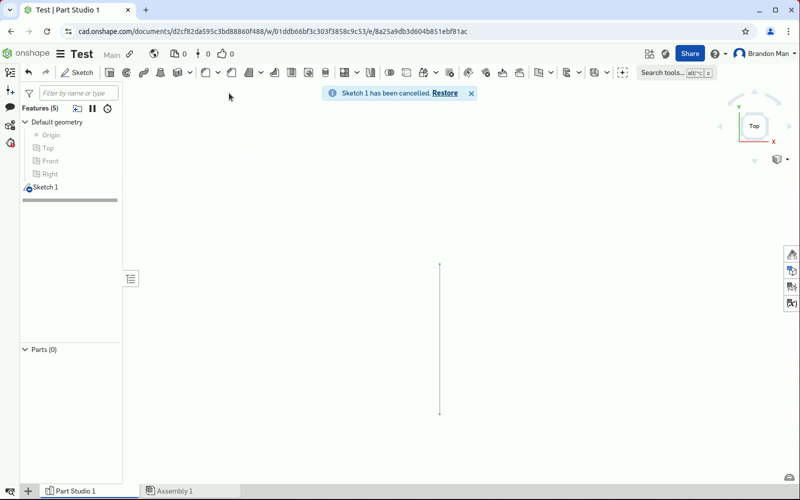
key(shift+s)
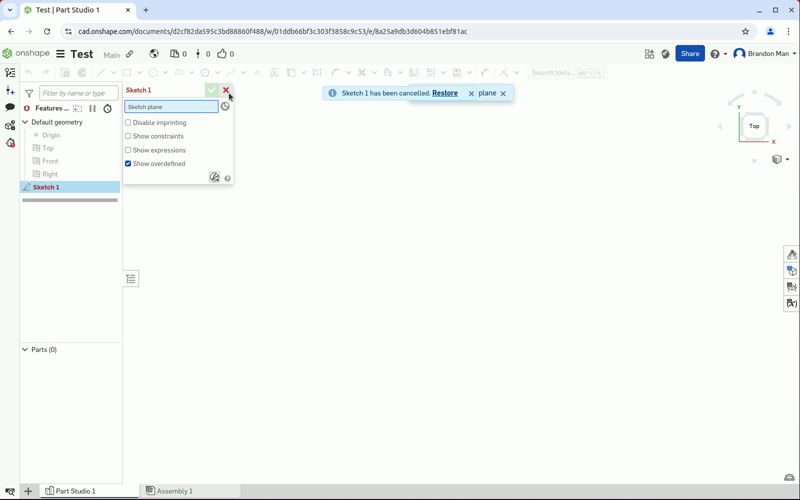
mouse_move(73, 150)
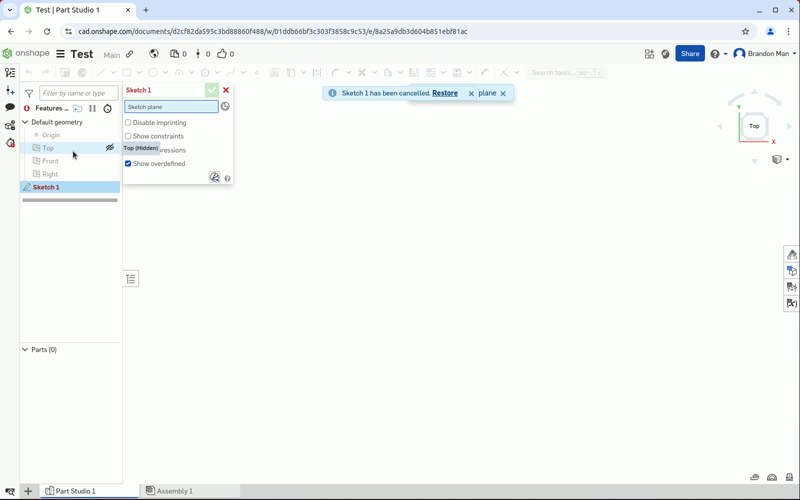
click(73, 150)
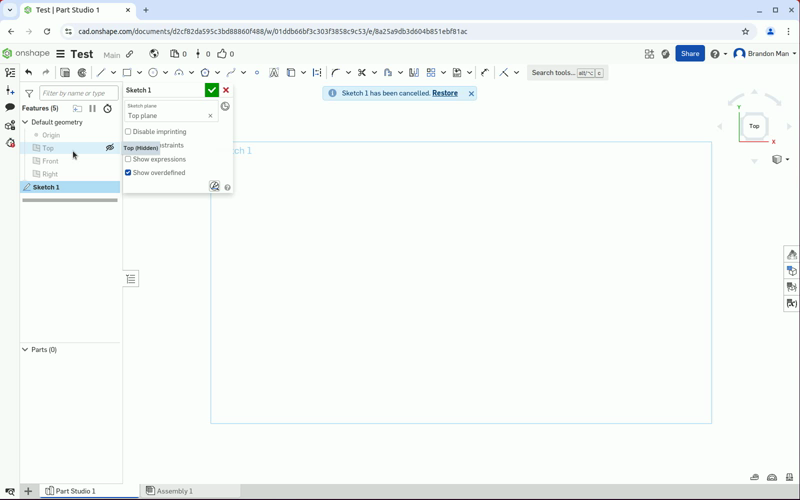
mouse_move(73, 352)
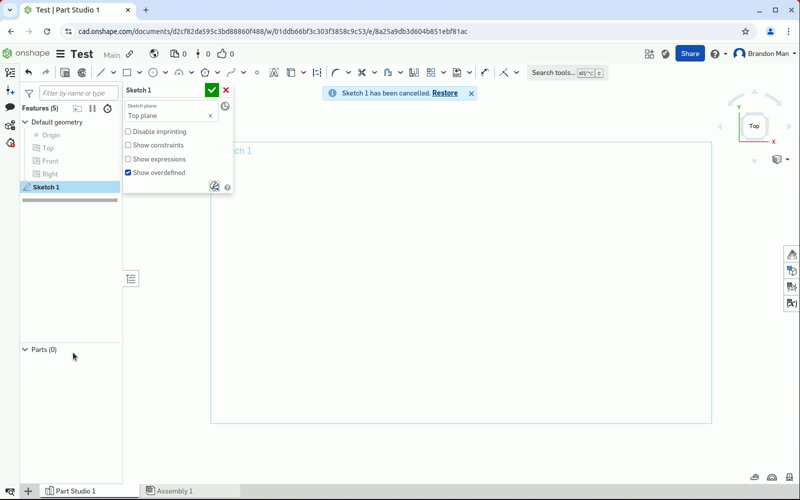
key(y)
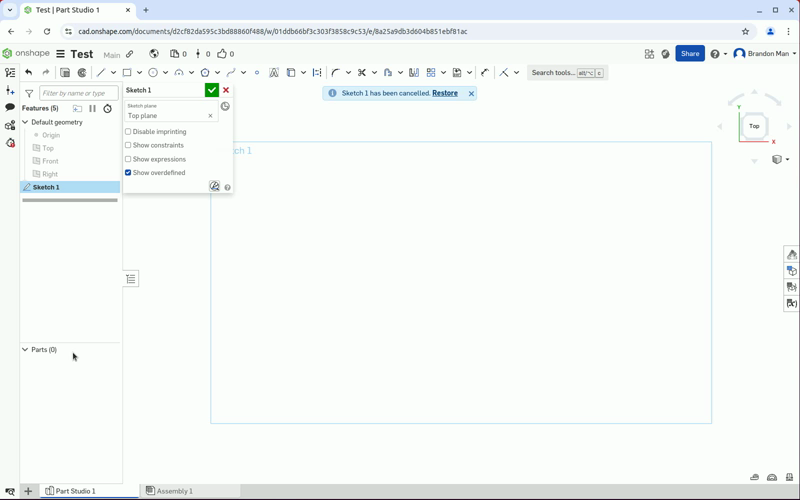
key(l)
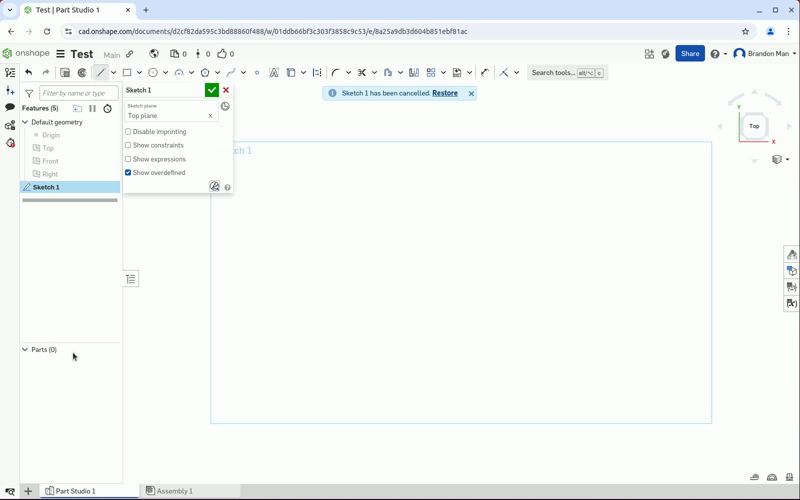
key_down(shift)
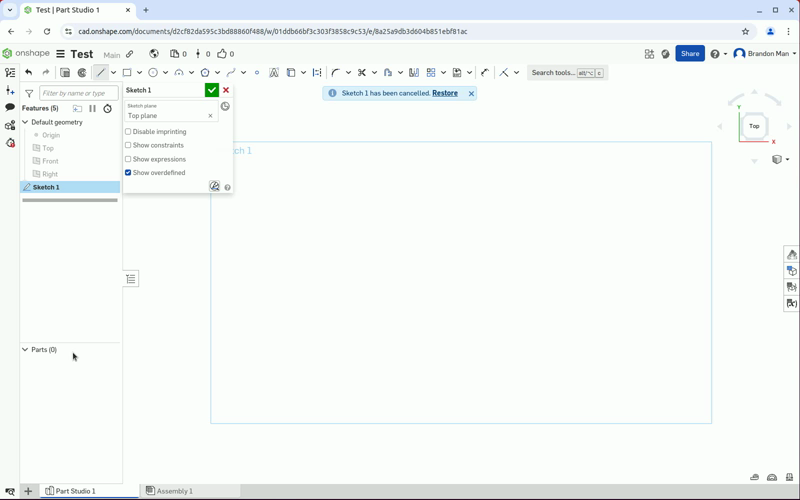
mouse_move(348, 335)
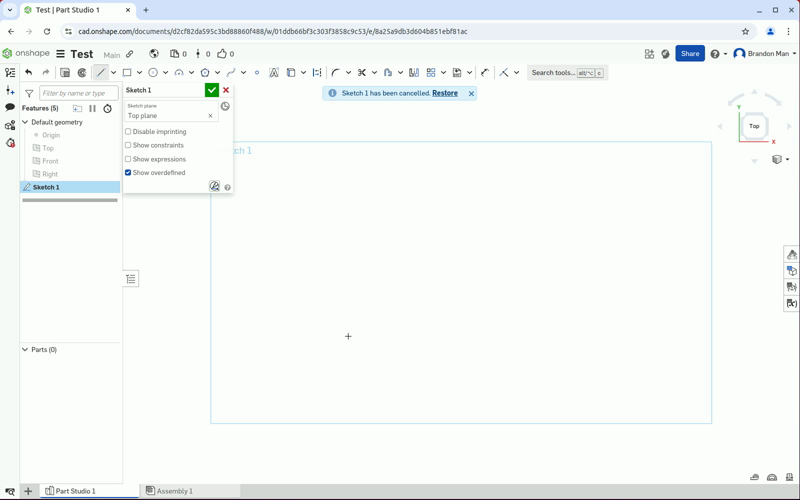
click(348, 335)
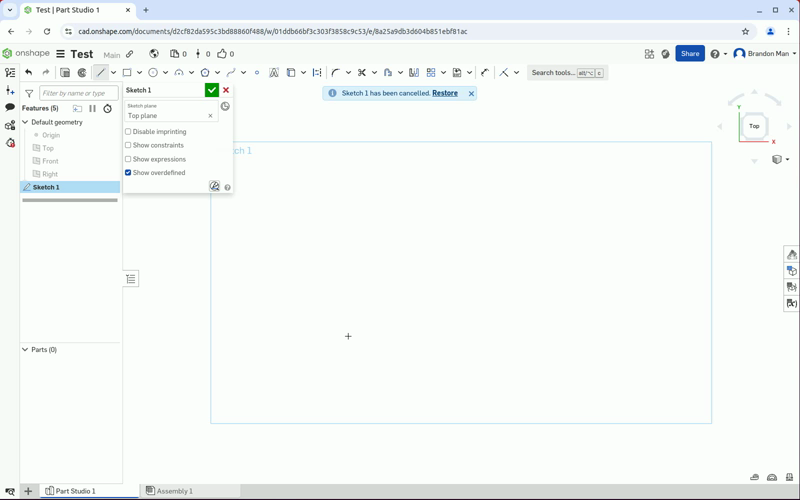
key_up(shift)
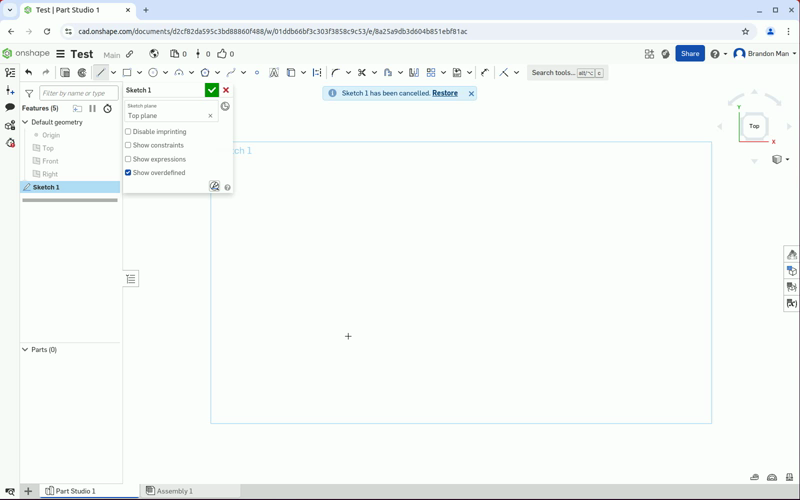
key_down(shift)
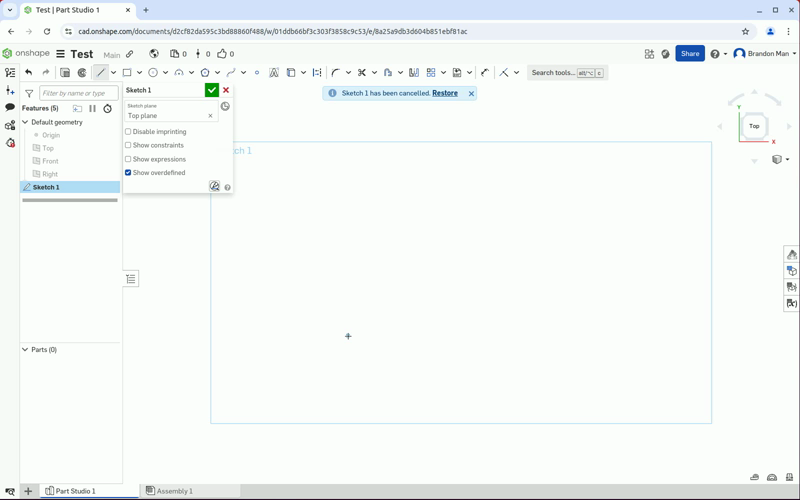
mouse_move(572, 335)
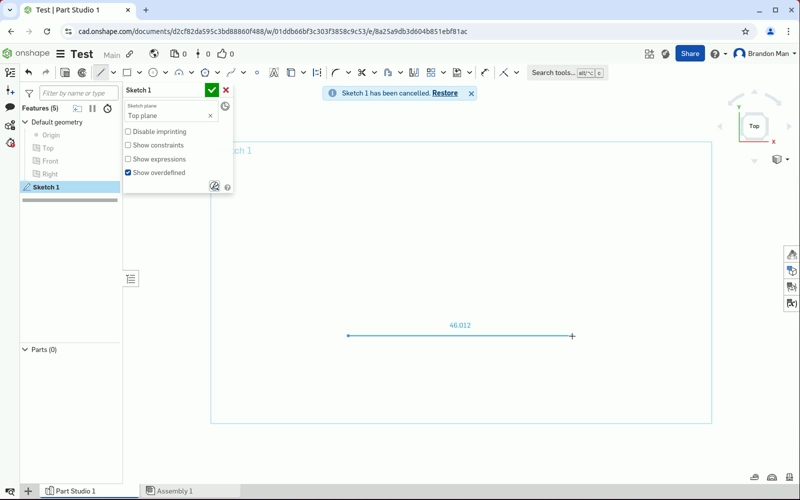
click(572, 335)
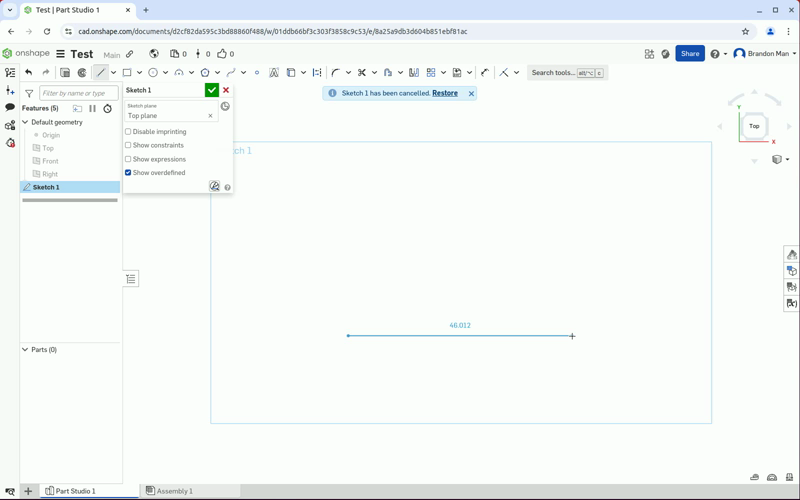
key_up(shift)
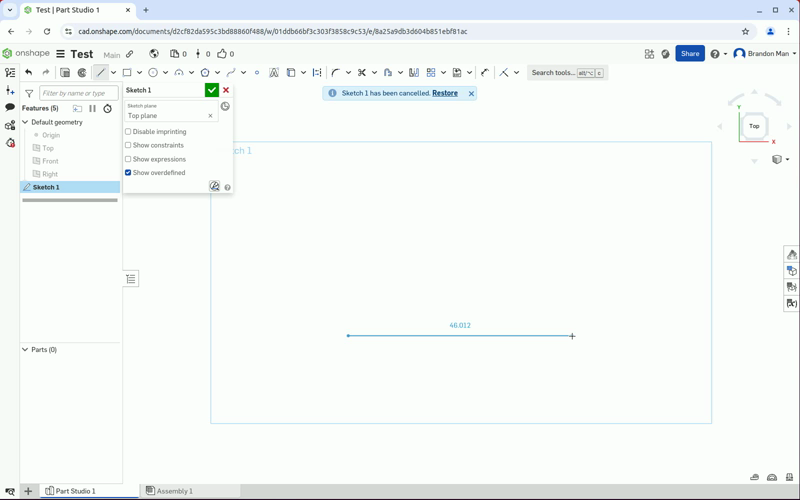
key_down(shift)
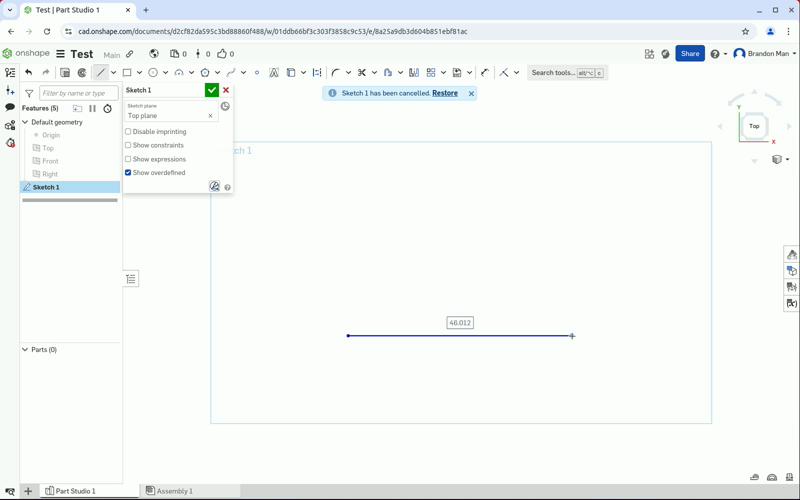
mouse_move(572, 229)
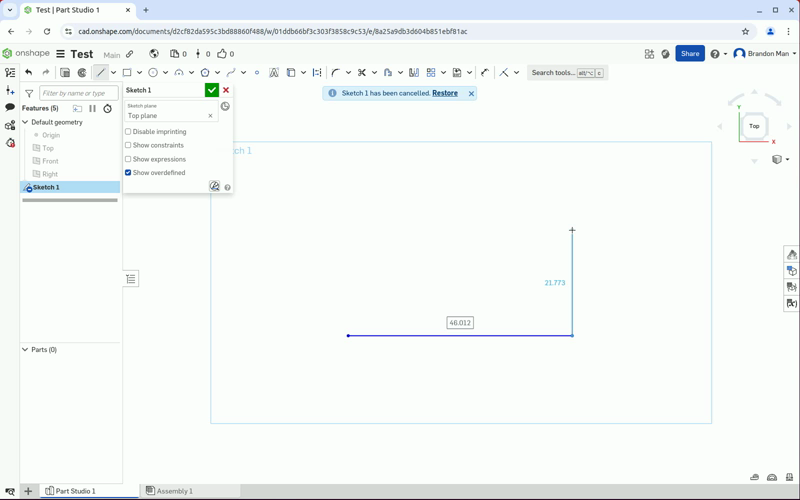
click(572, 229)
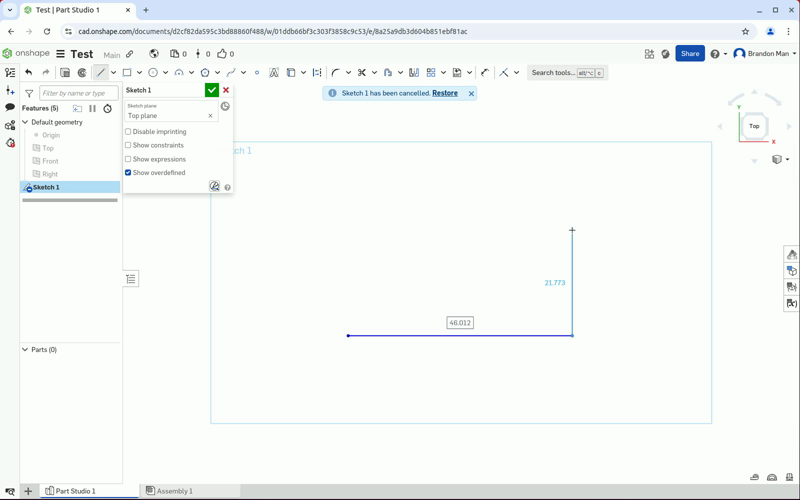
key_up(shift)
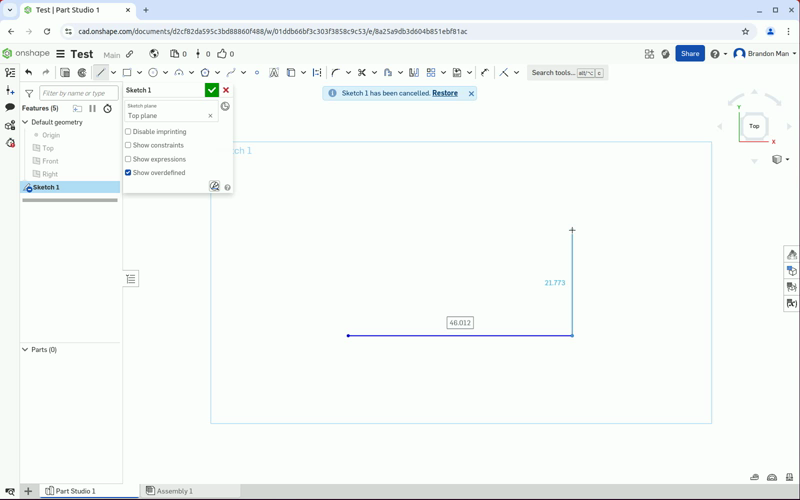
key_down(shift)
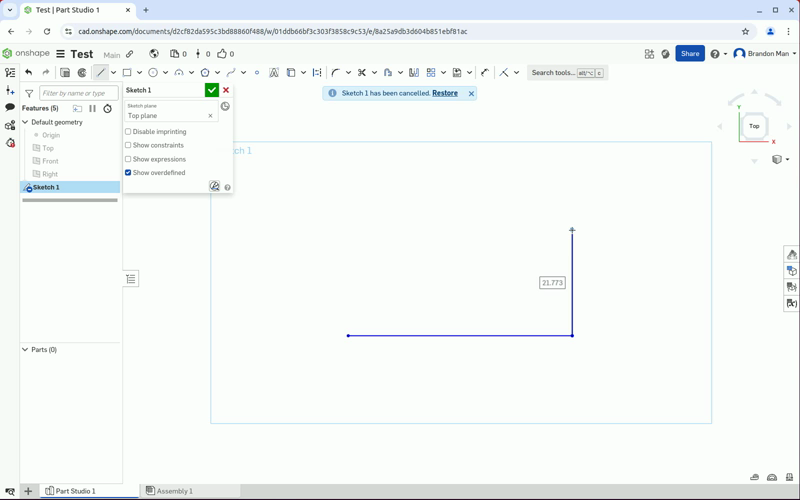
mouse_move(348, 229)
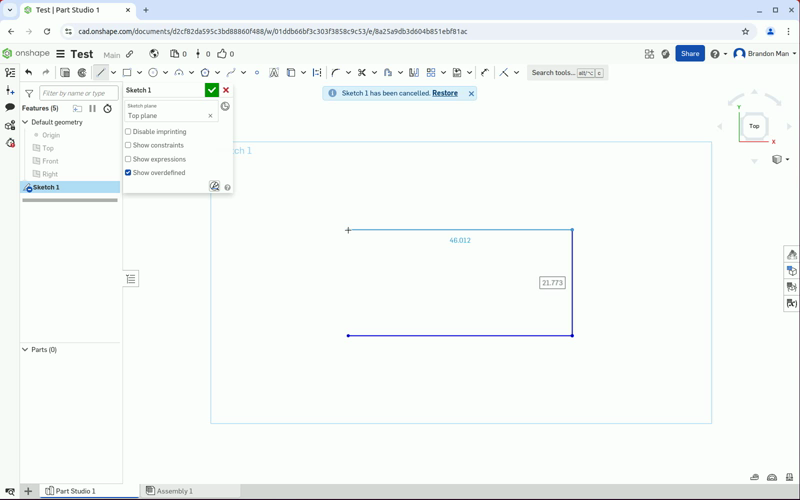
click(348, 229)
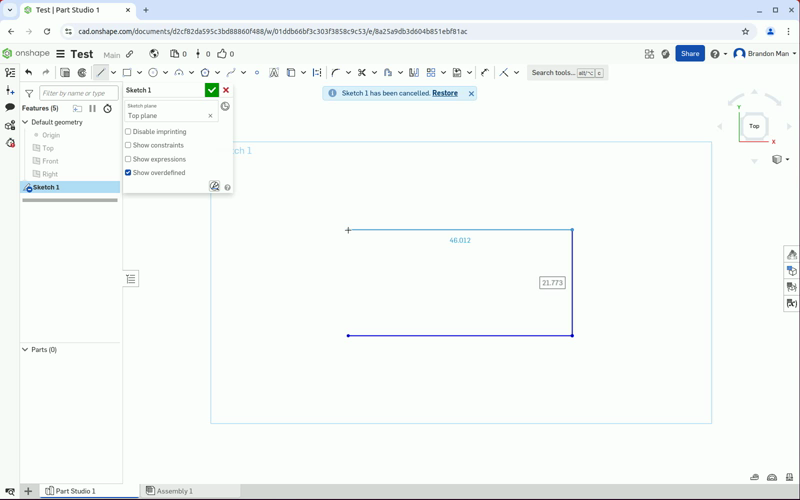
key_up(shift)
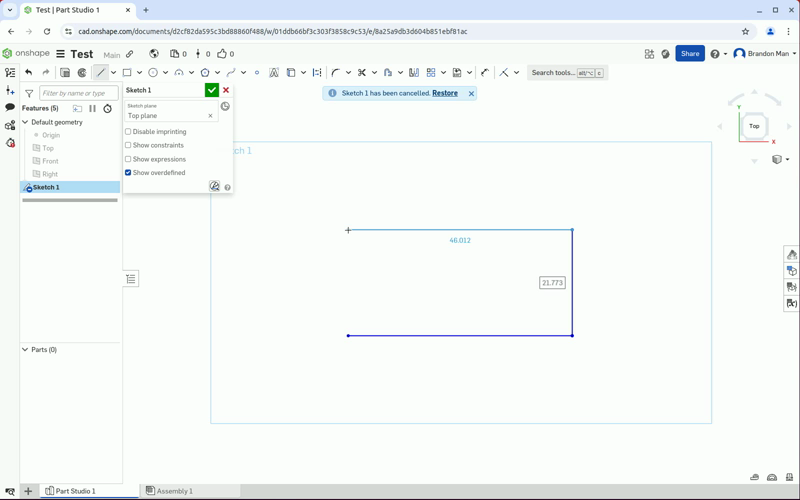
key_down(shift)
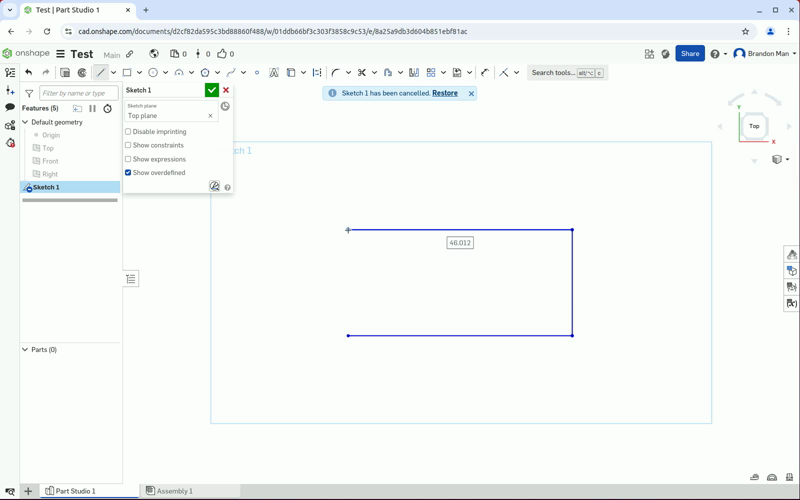
mouse_move(348, 335)
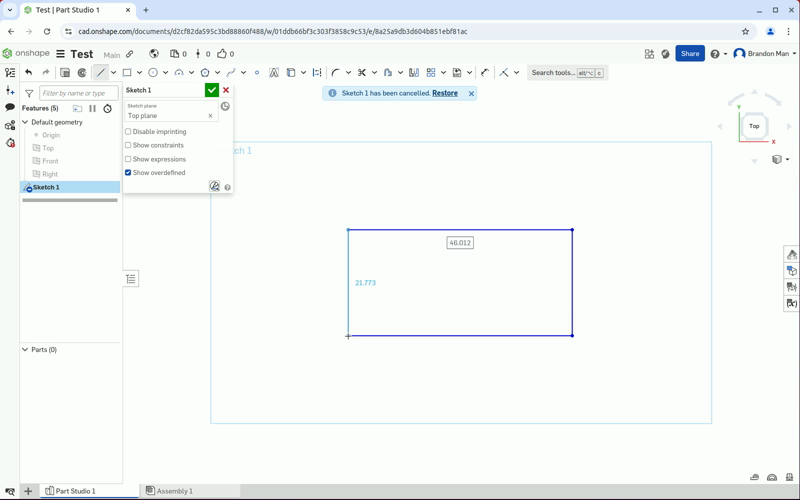
key_up(shift)
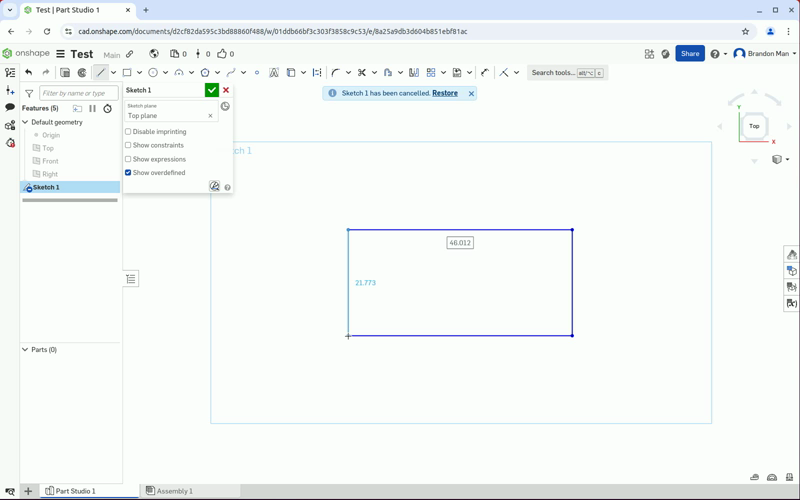
click(348, 335)
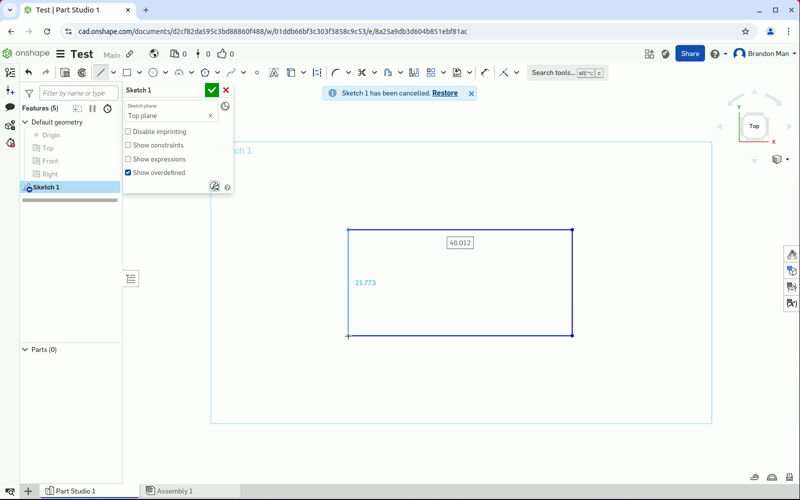
key(esc)
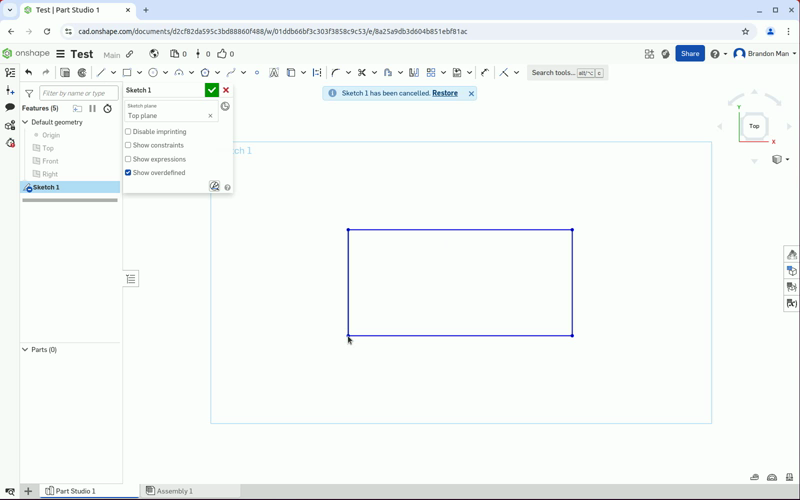
key(c)
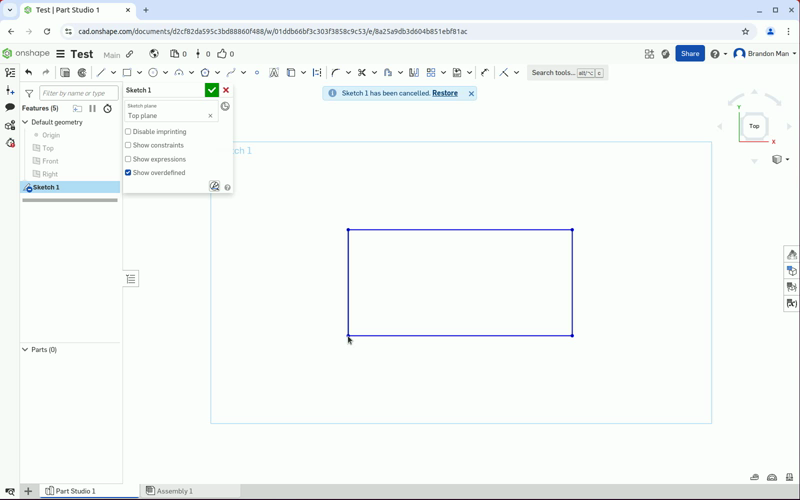
key_down(shift)
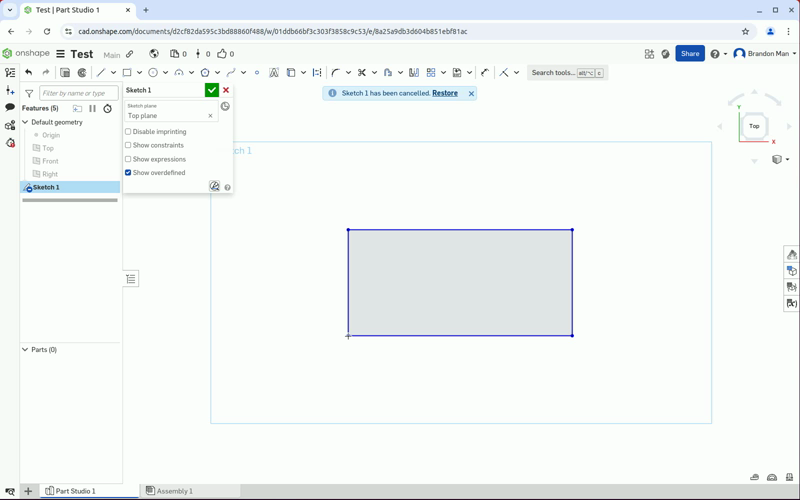
mouse_move(409, 283)
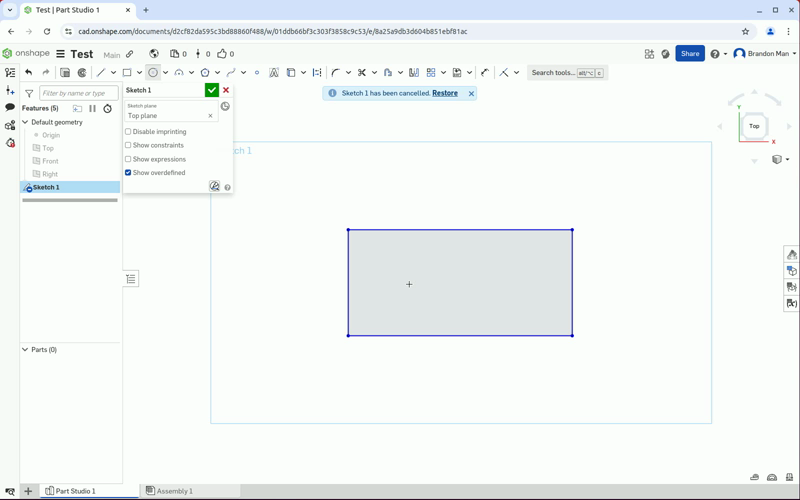
click(409, 283)
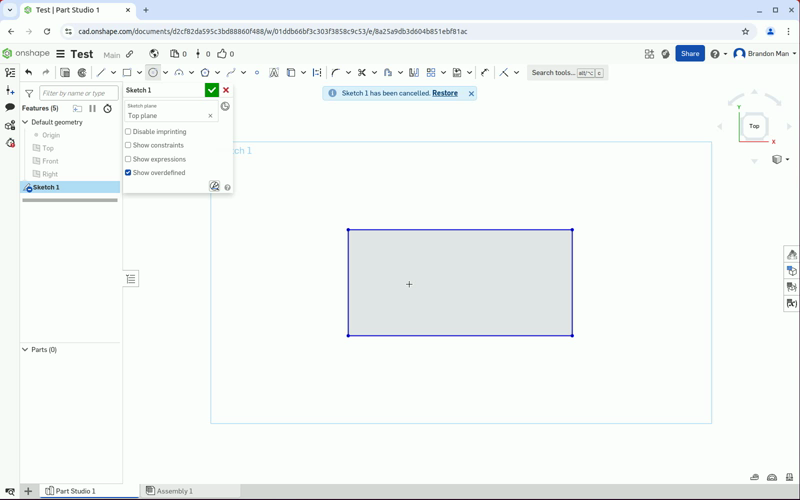
key_up(shift)
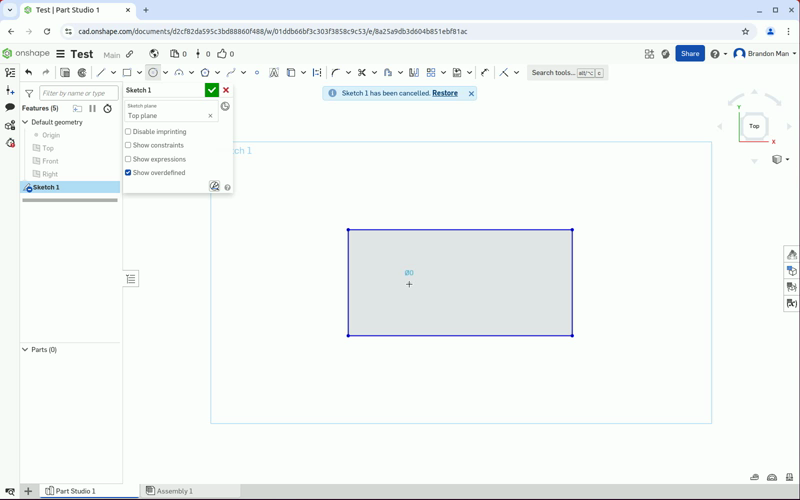
mouse_move(449, 283)
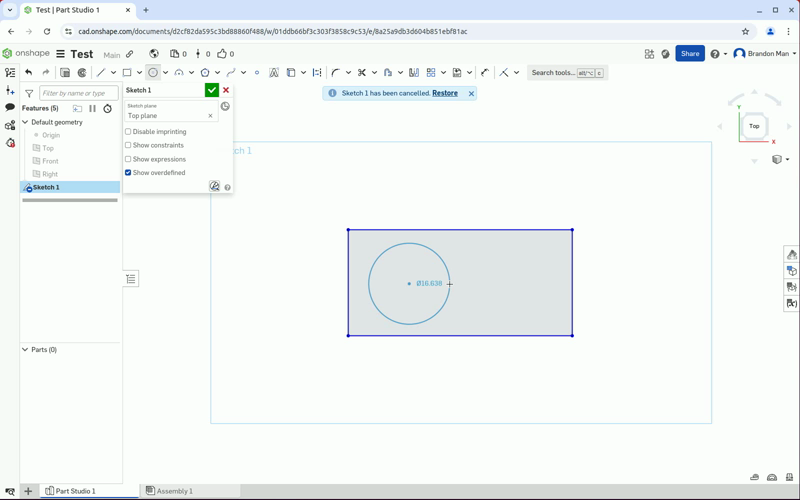
click(449, 283)
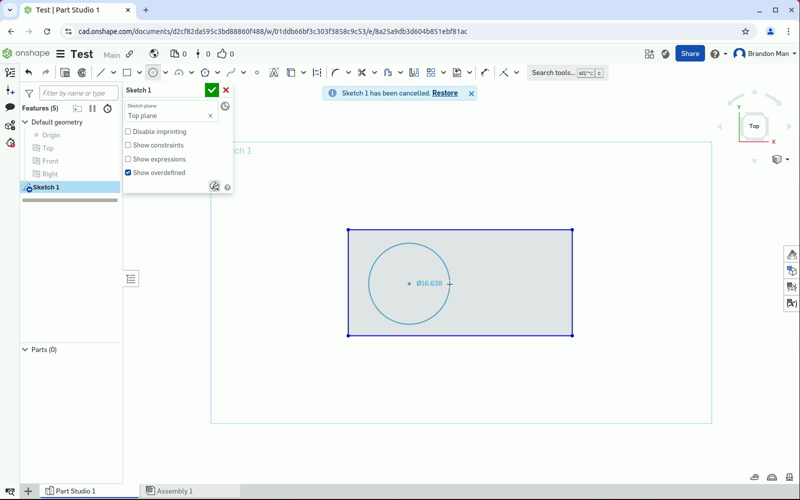
key(esc)
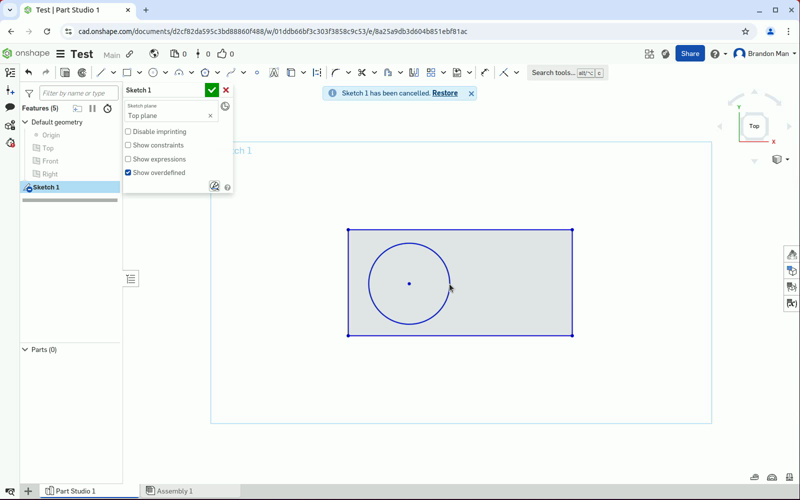
key(c)
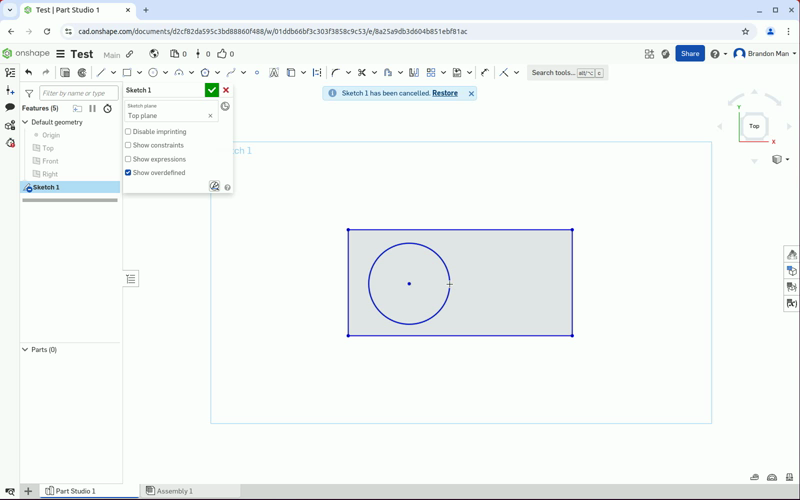
key_down(shift)
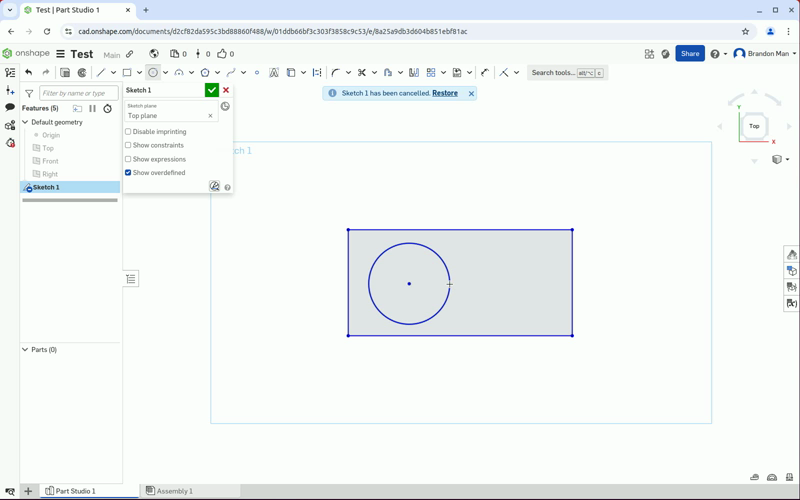
mouse_move(510, 283)
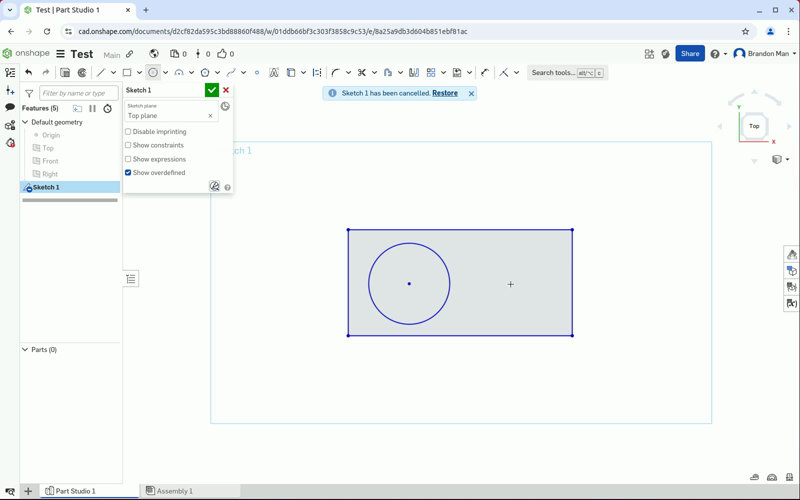
click(510, 283)
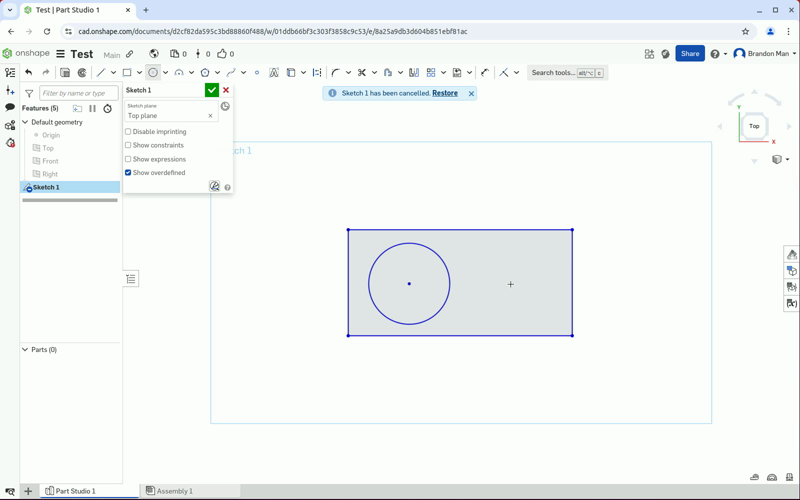
key_up(shift)
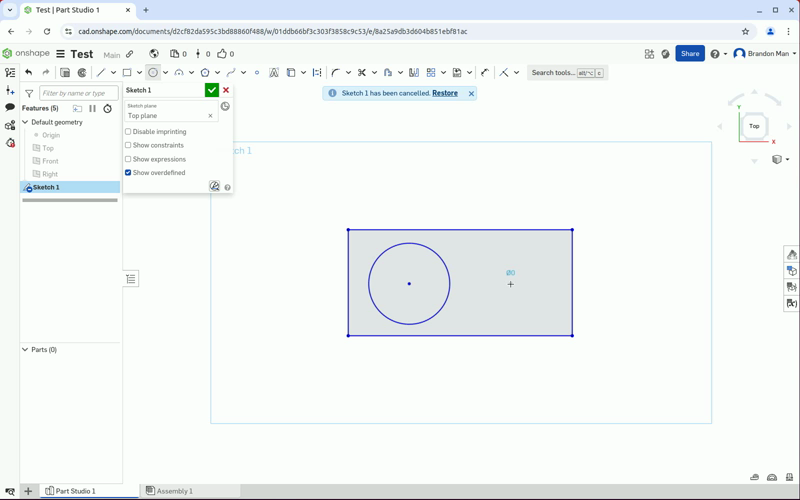
mouse_move(551, 283)
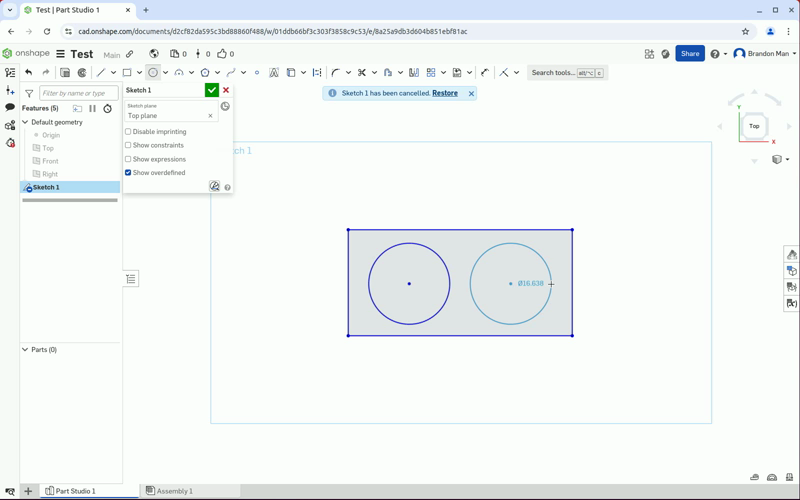
click(551, 283)
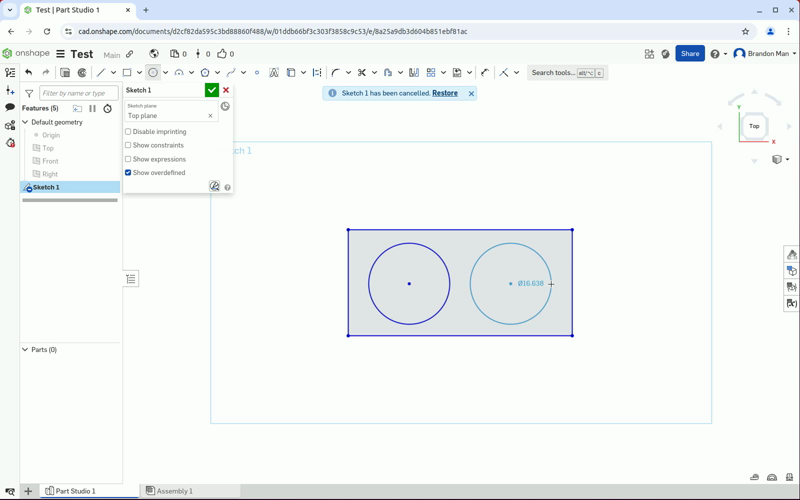
key(esc)
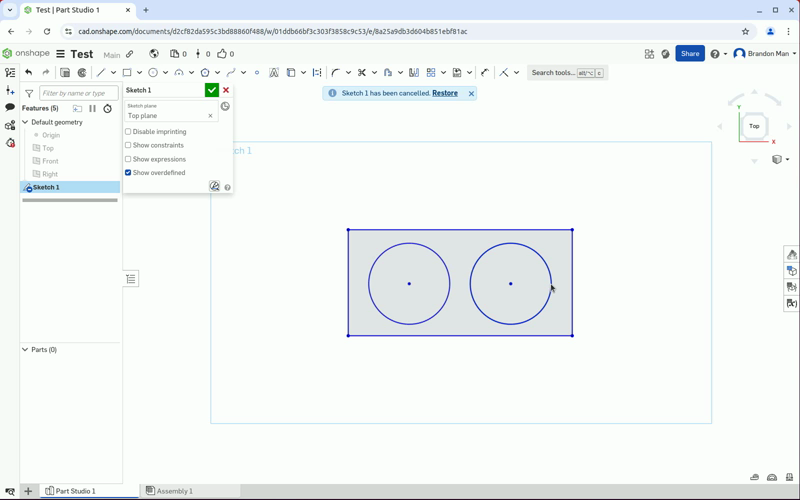
mouse_move(556, 253)
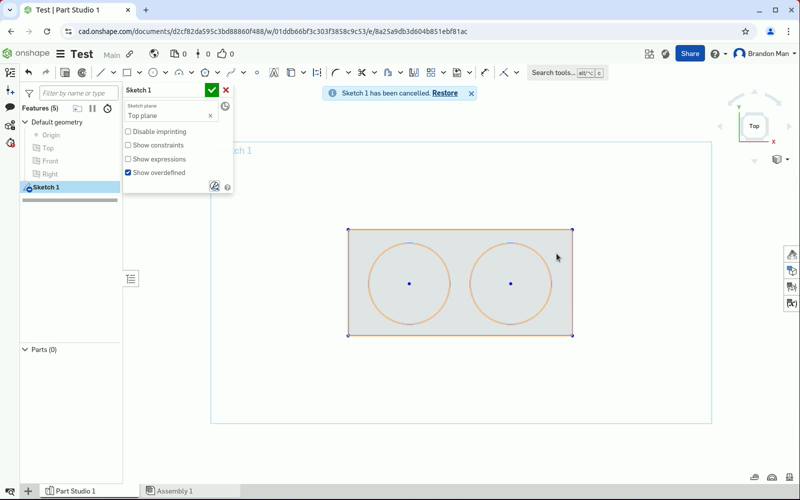
click(556, 253)
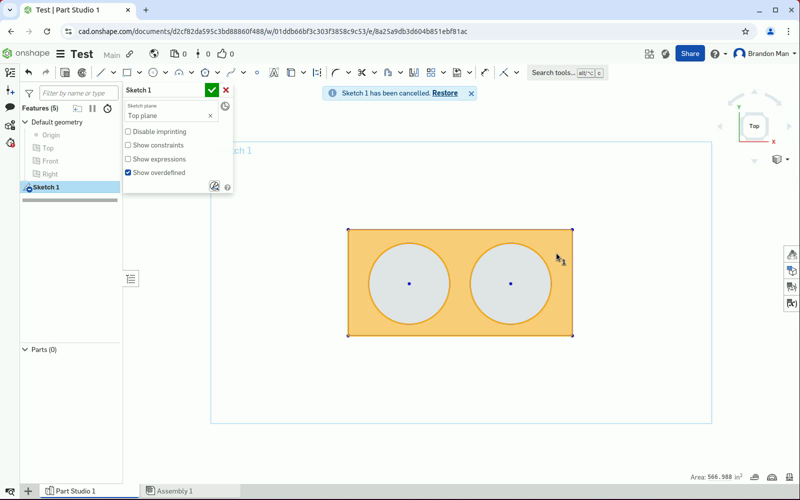
mouse_move(73, 352)
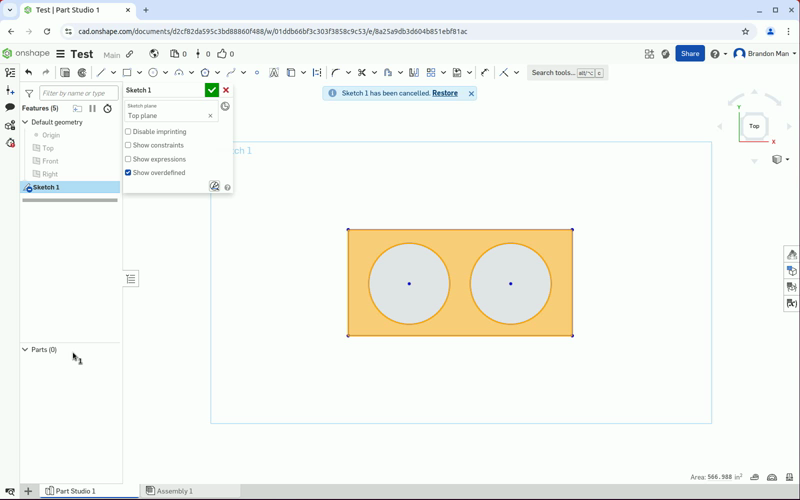
key(shift+y)
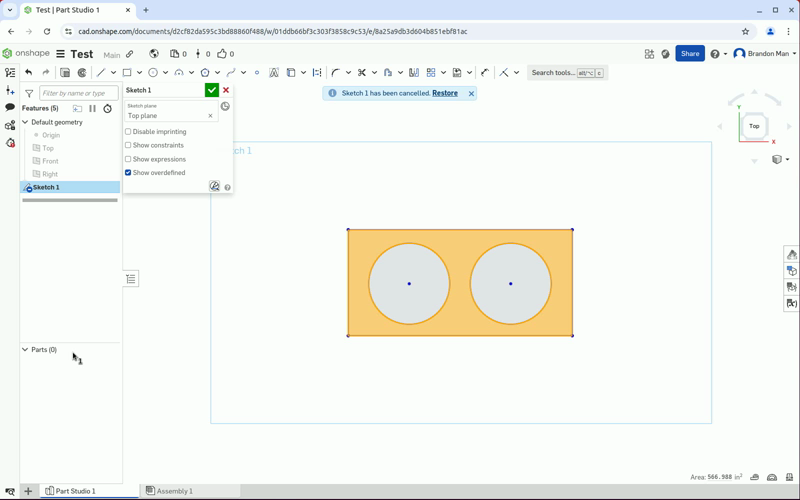
key(shift+e)
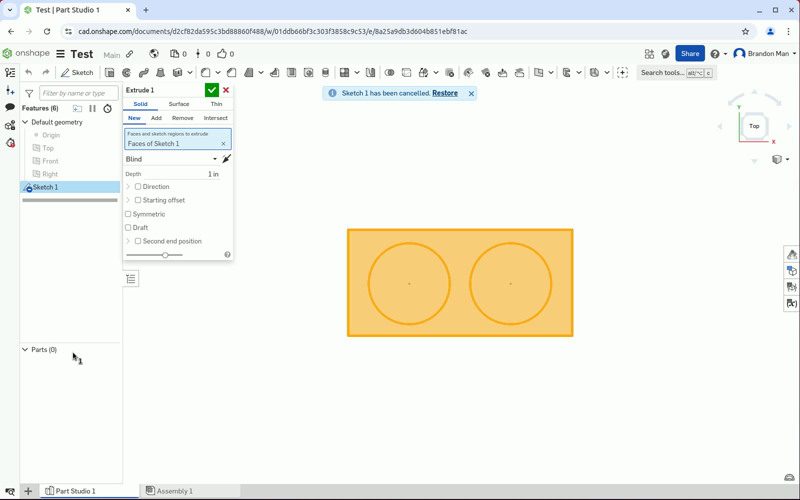
mouse_move(143, 106)
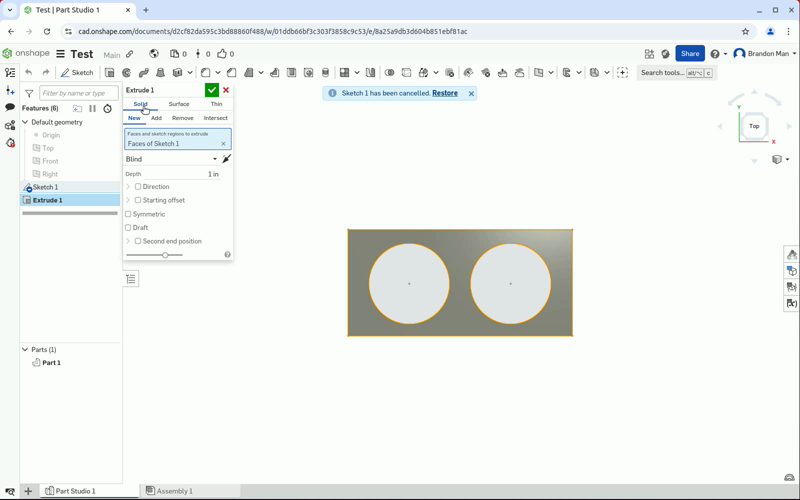
click(143, 106)
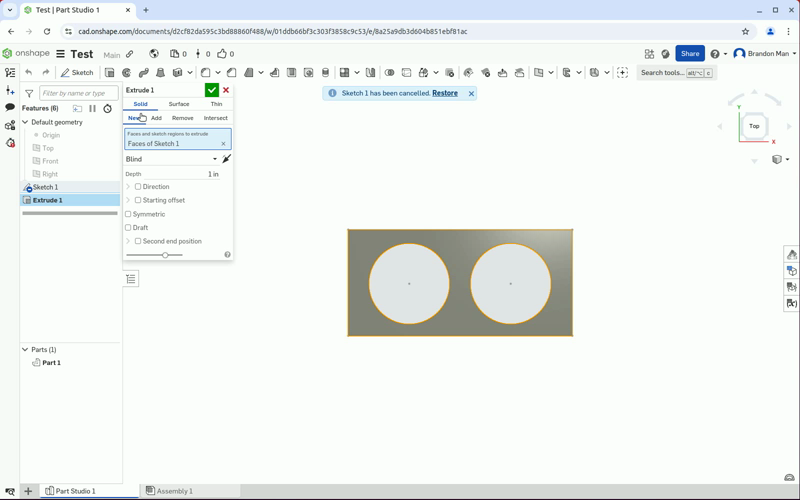
mouse_move(137, 120)
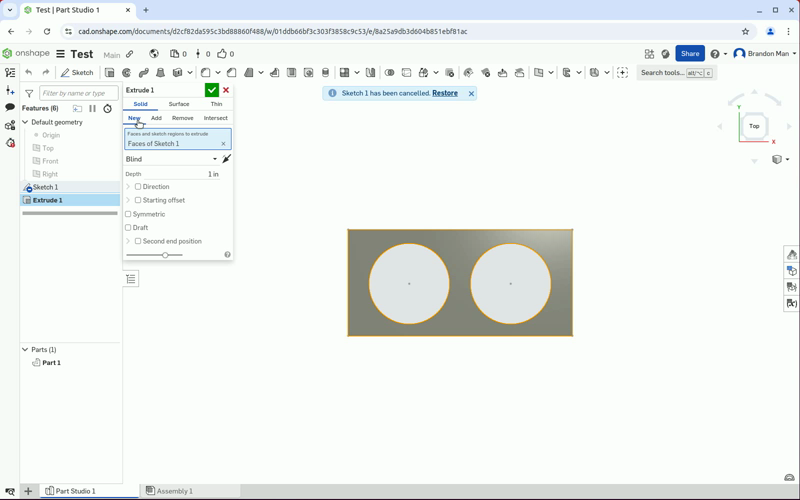
click(137, 120)
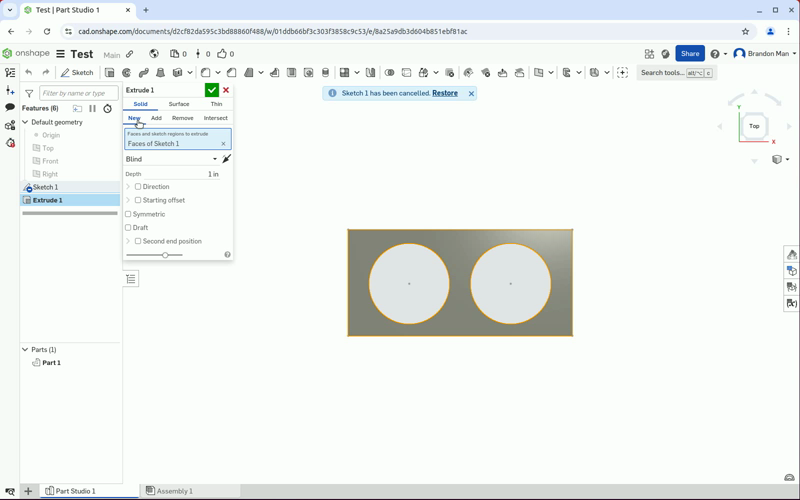
key(tab, 4)
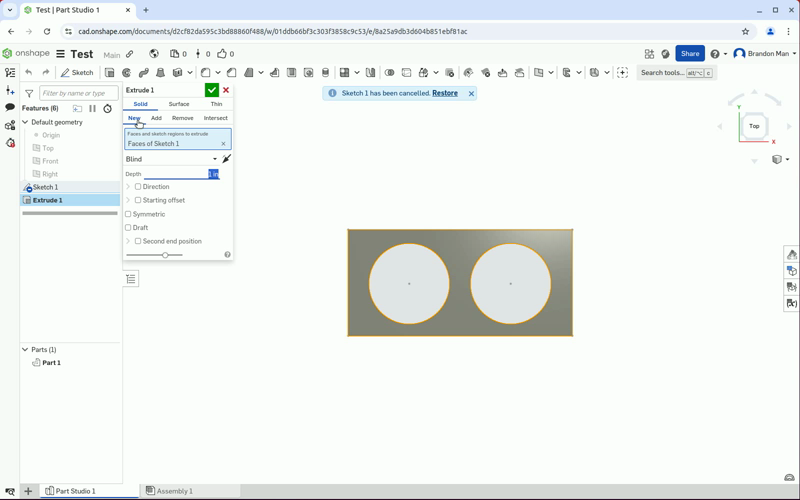
text(0.722)
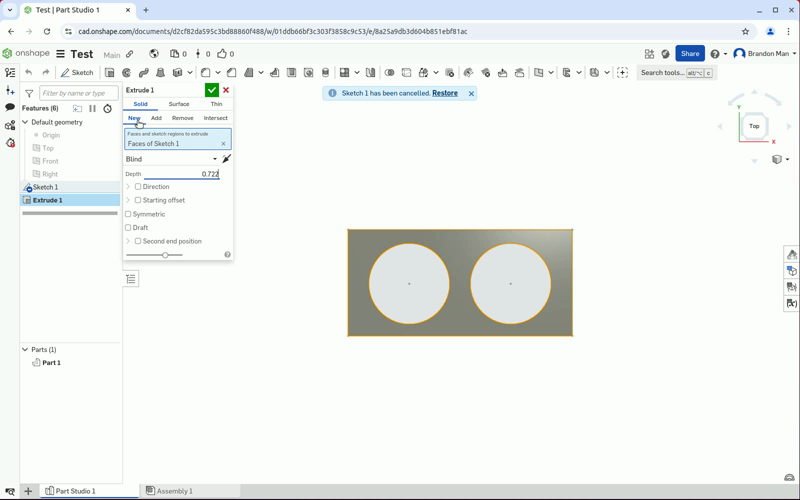
key(enter)
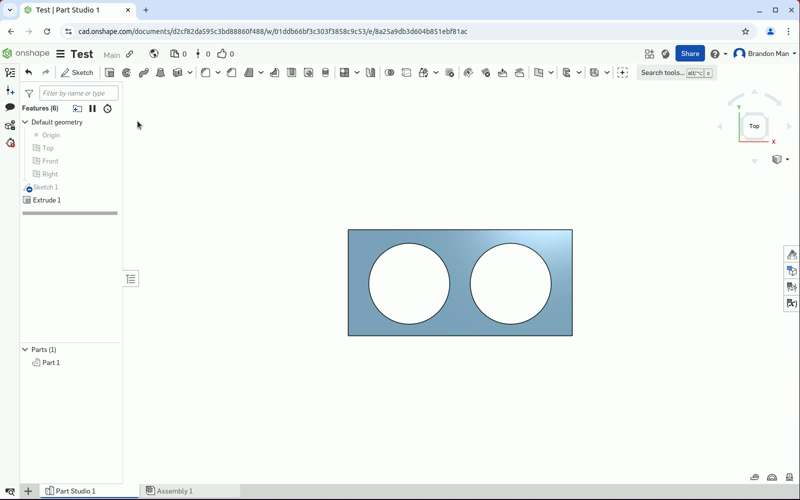
key(shift+h)
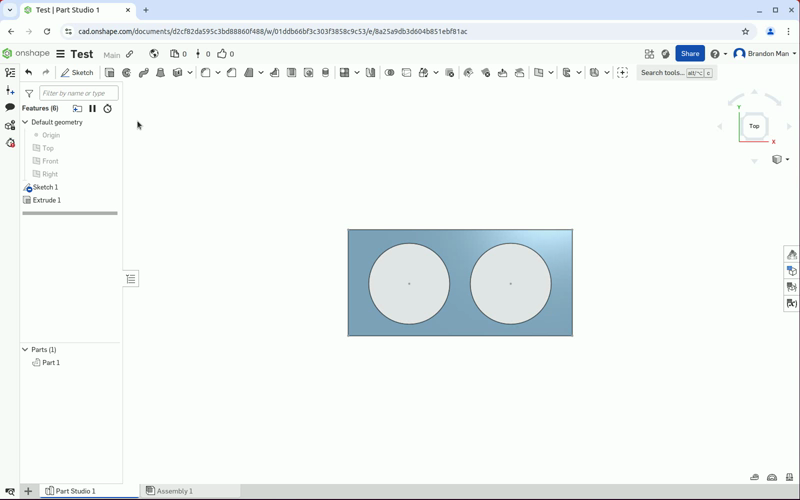
key(shift+h)
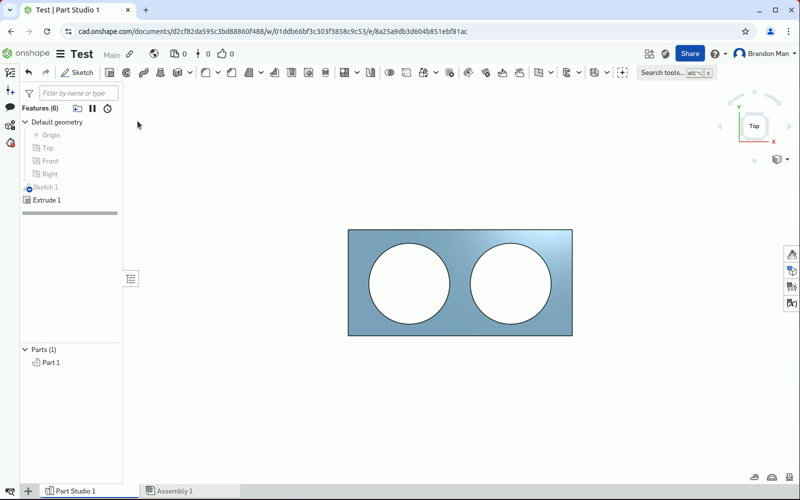
mouse_move(73, 189)
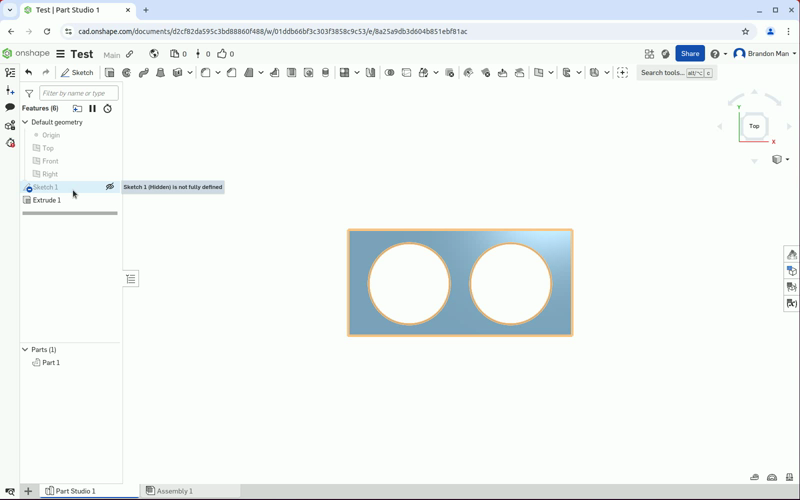
click(73, 189)
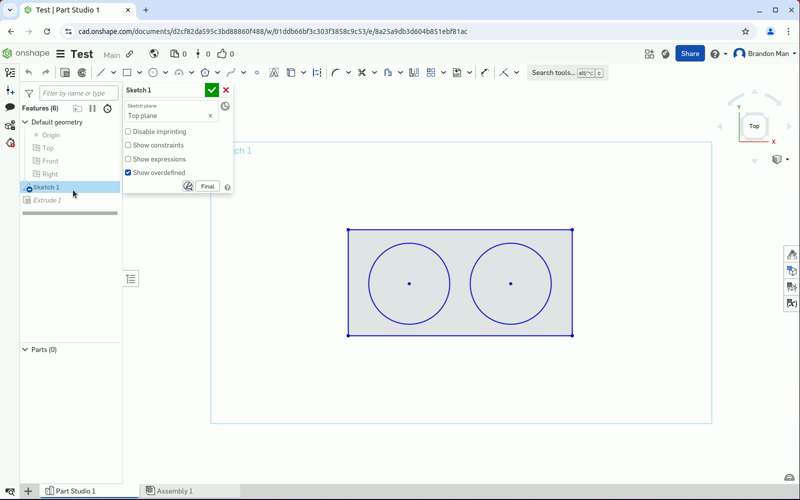
mouse_move(229, 92)
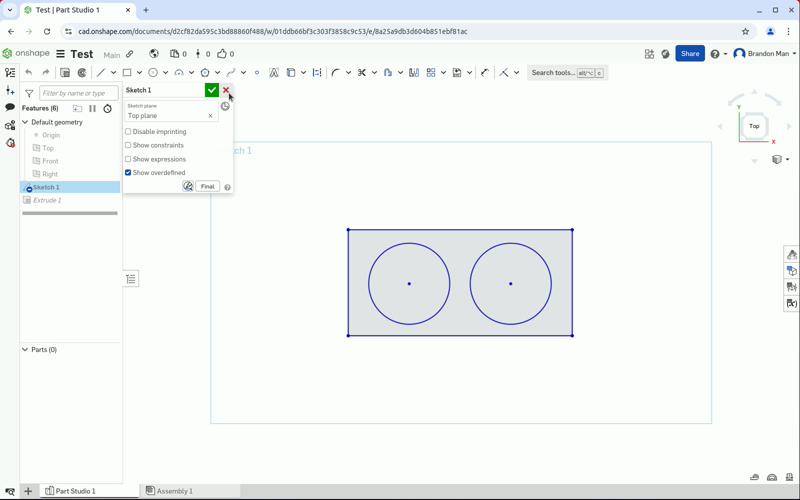
click(229, 92)
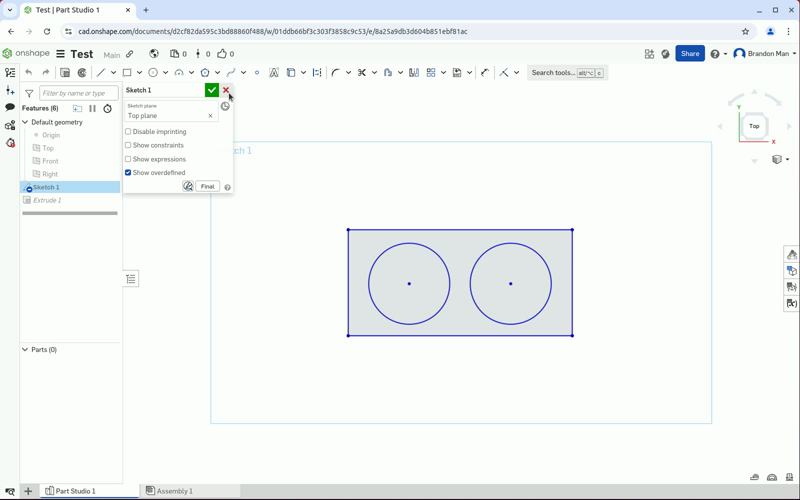
key(shift+s)
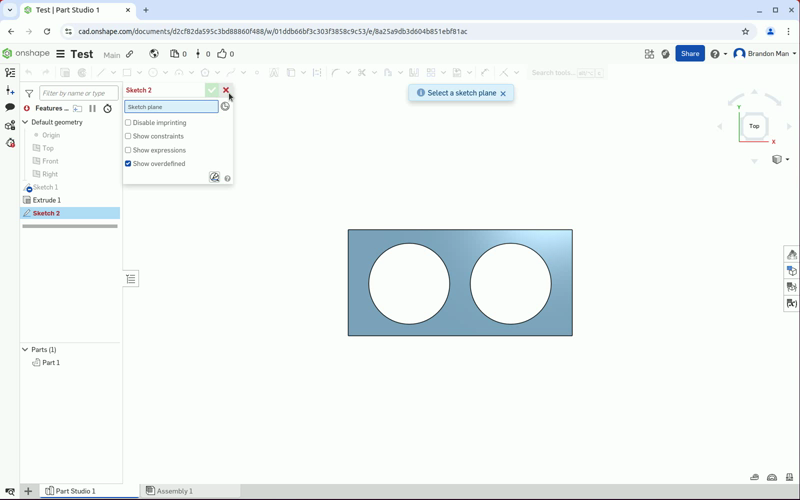
mouse_move(73, 150)
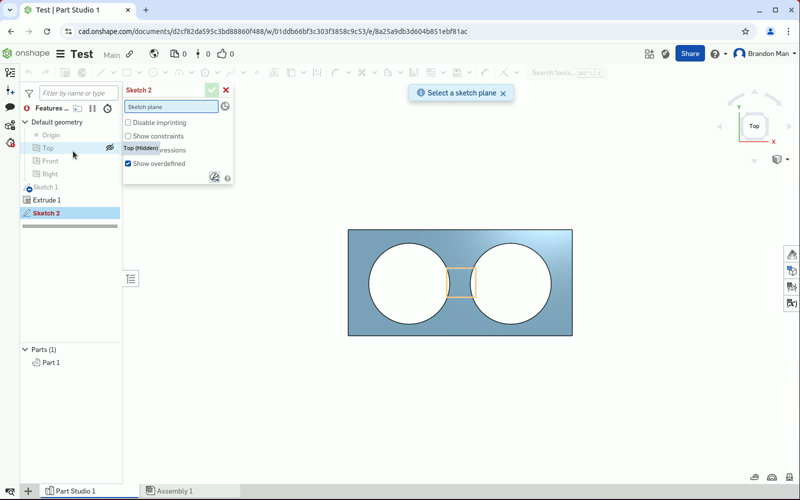
click(73, 150)
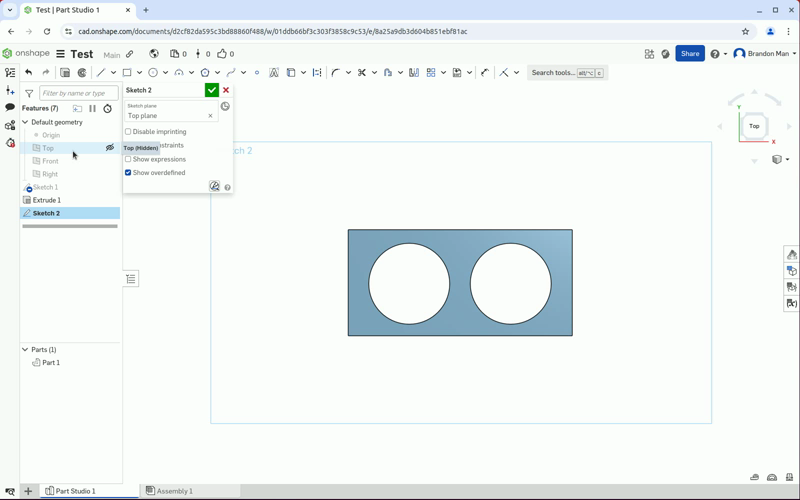
mouse_move(73, 352)
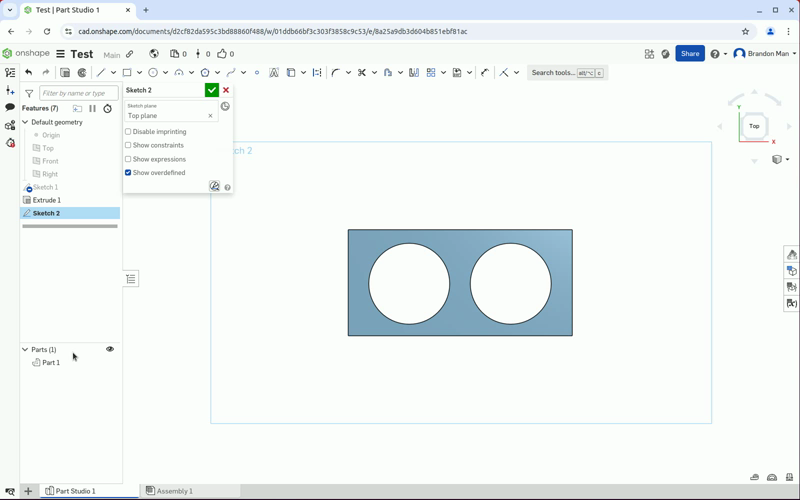
key(y)
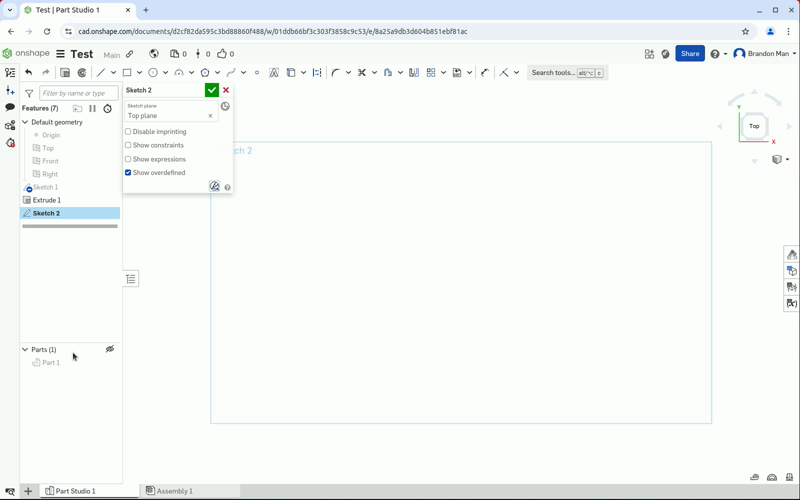
key(c)
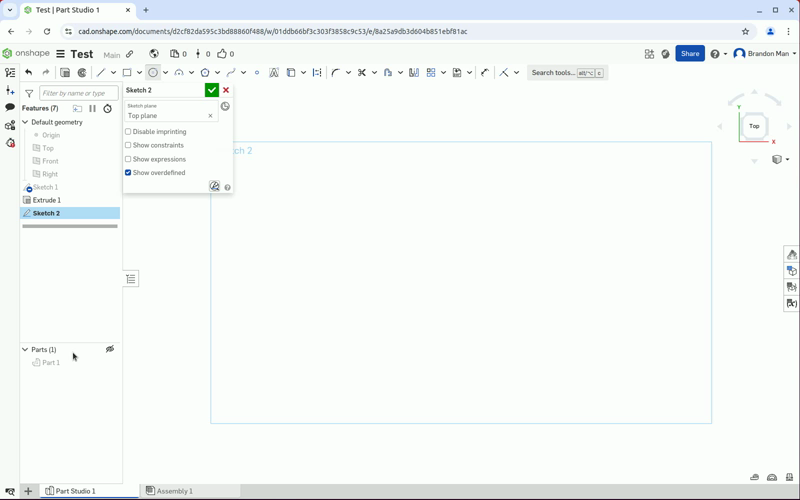
key_down(shift)
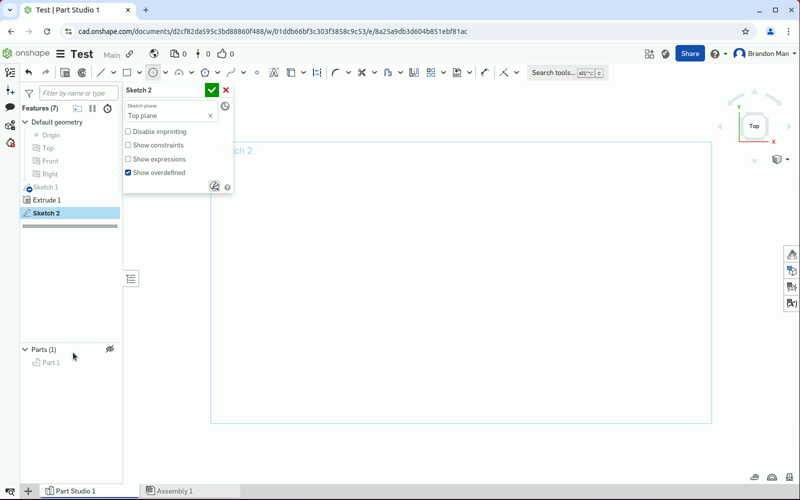
mouse_move(409, 282)
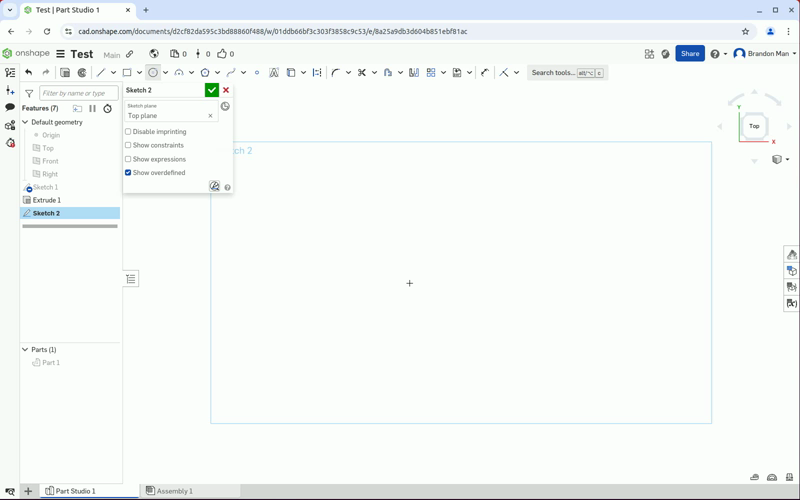
click(409, 282)
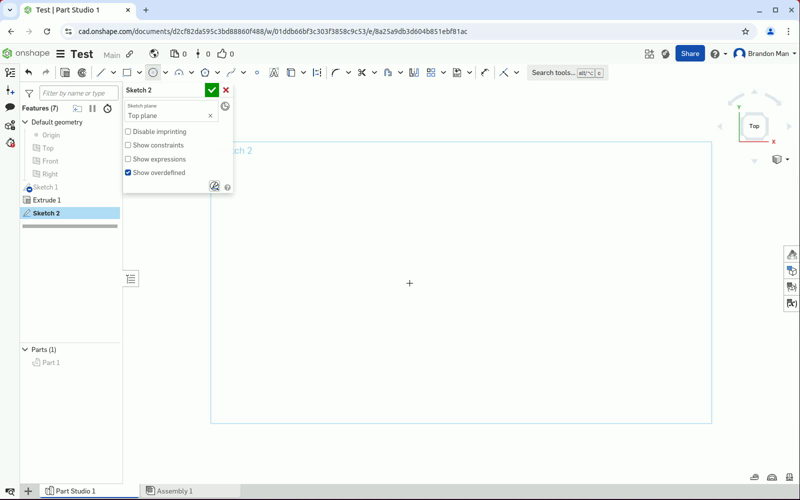
key_up(shift)
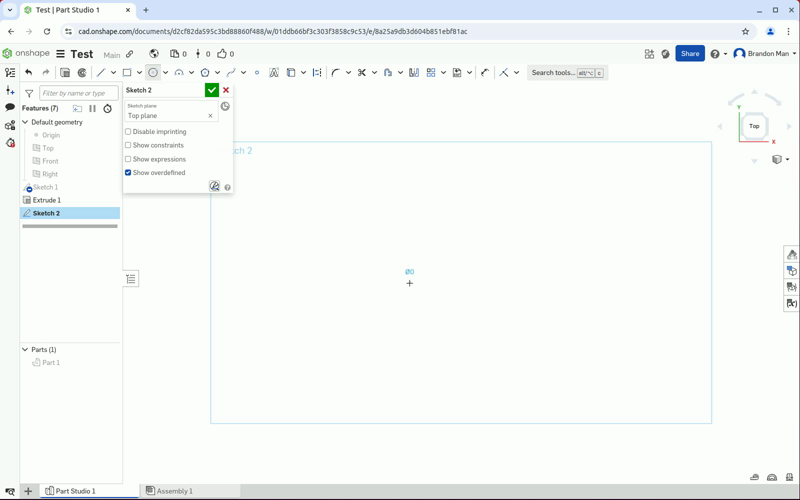
mouse_move(449, 282)
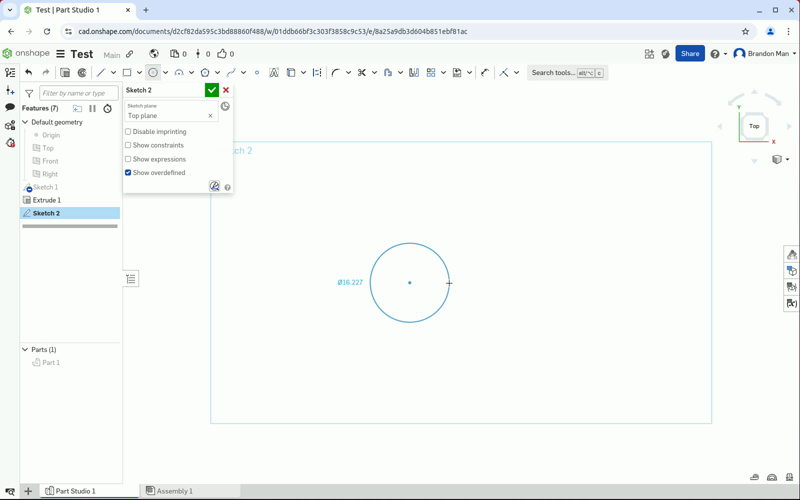
click(449, 282)
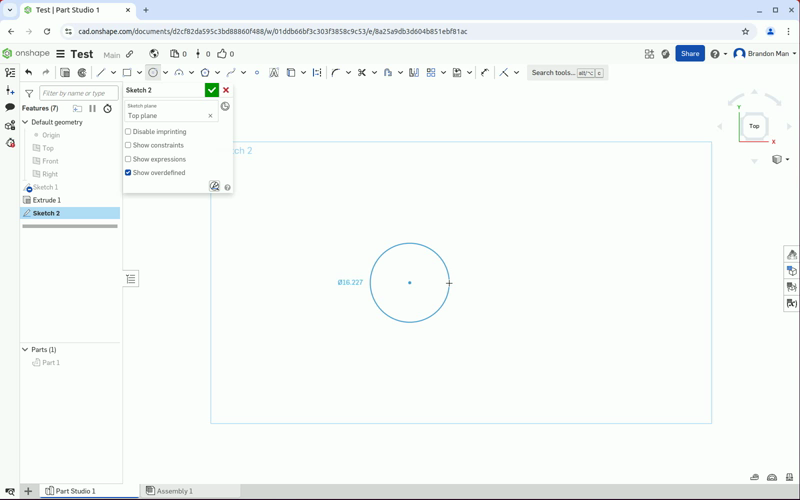
key(esc)
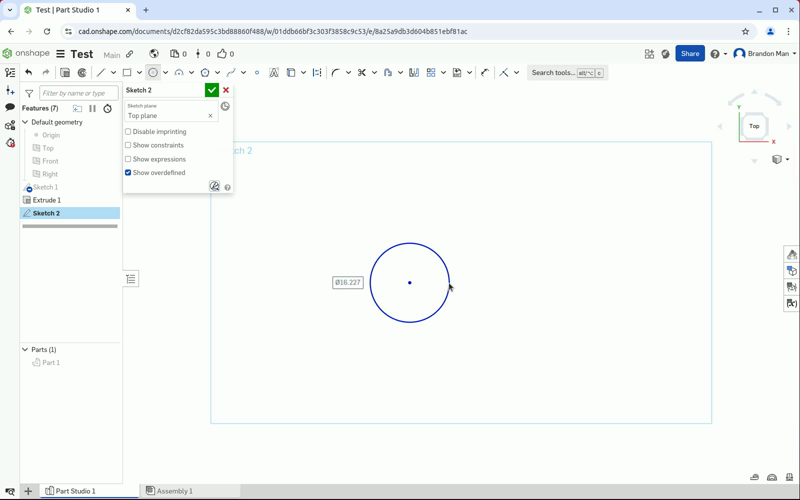
key(c)
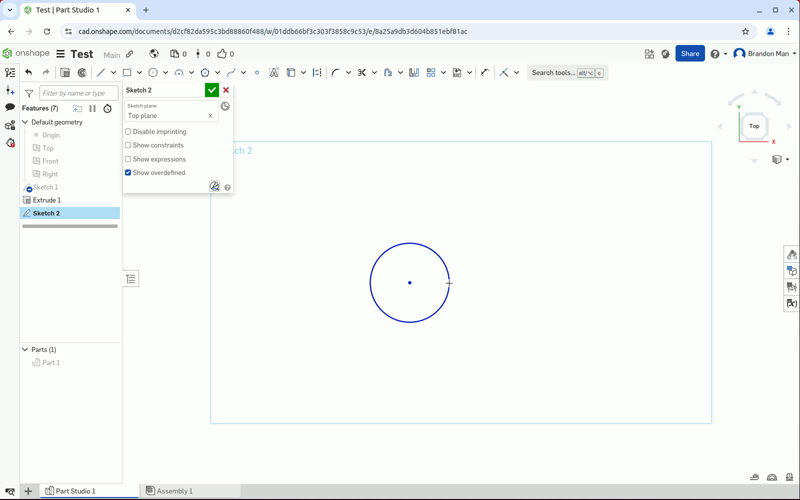
key_down(shift)
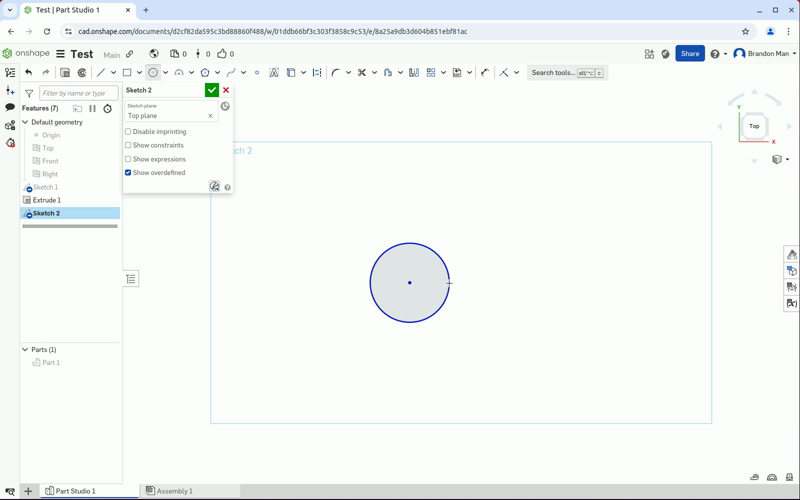
mouse_move(409, 282)
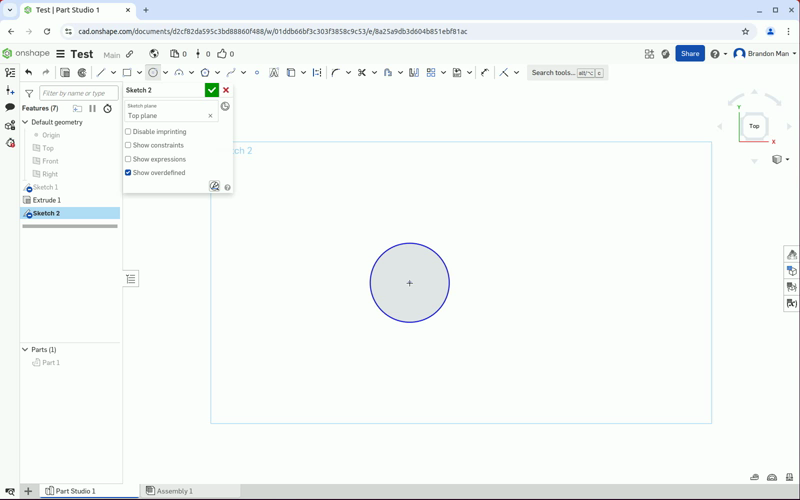
click(409, 282)
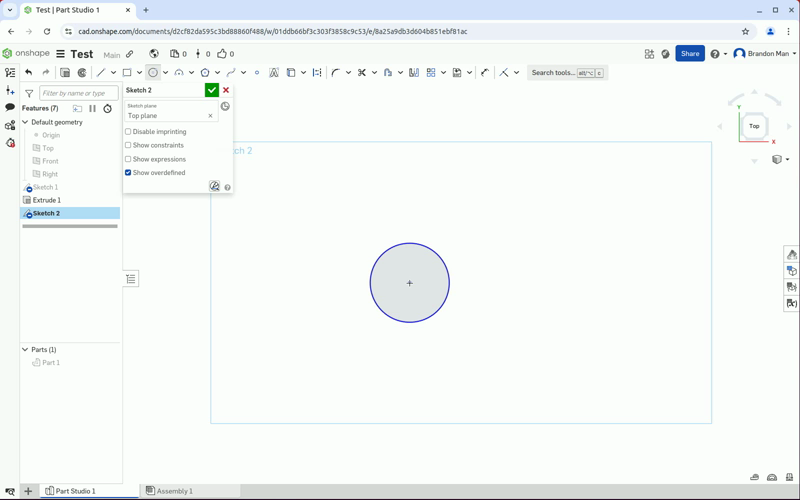
key_up(shift)
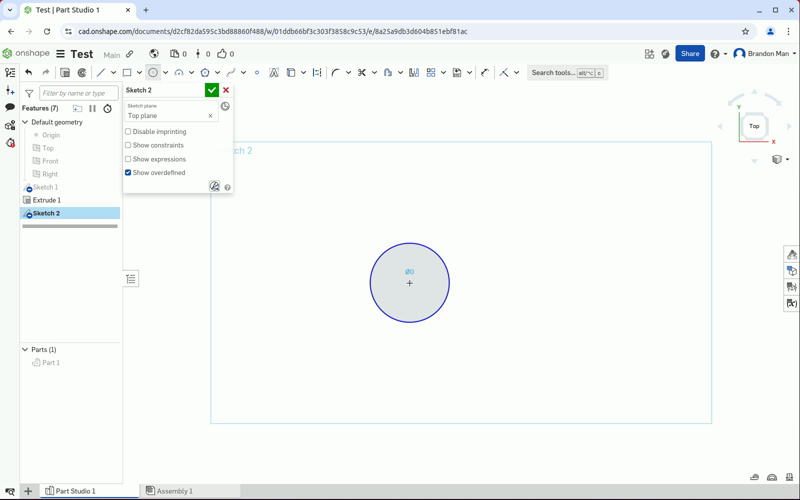
mouse_move(447, 282)
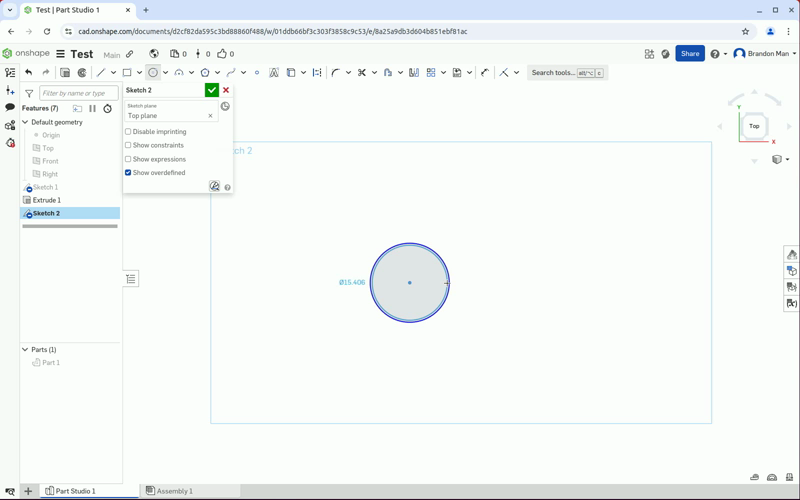
scroll(6)
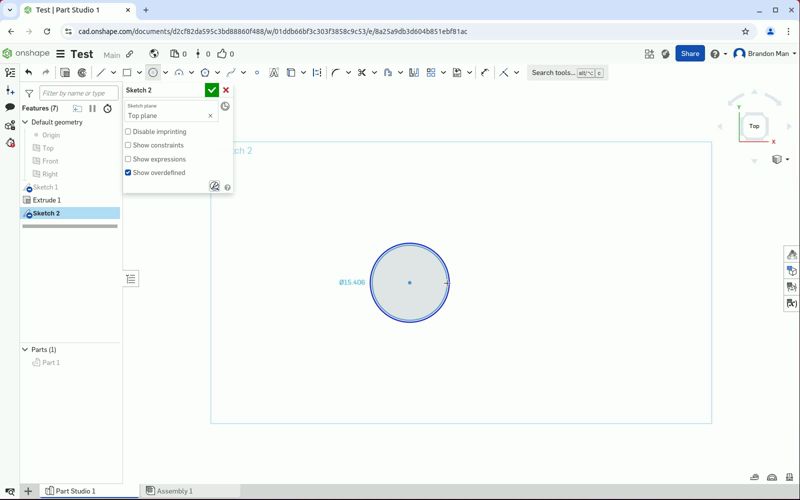
scroll(6)
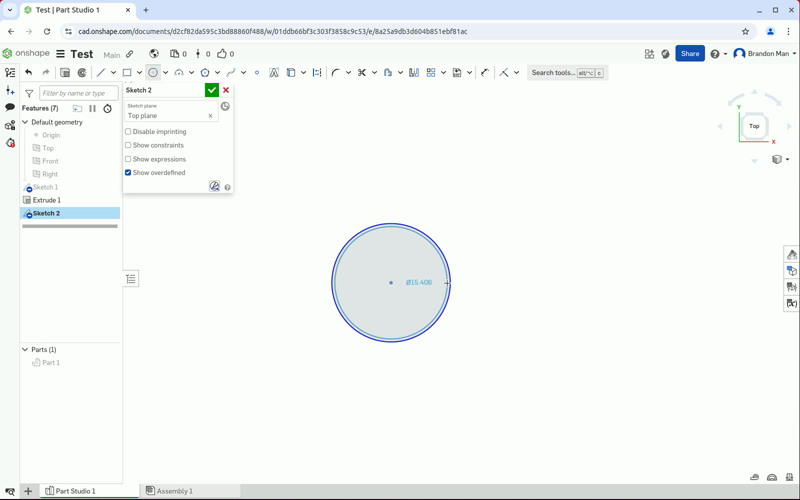
scroll(6)
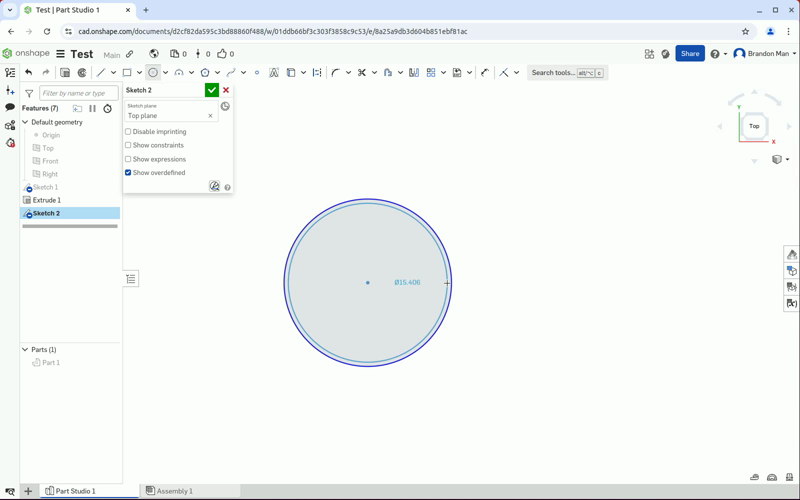
scroll(6)
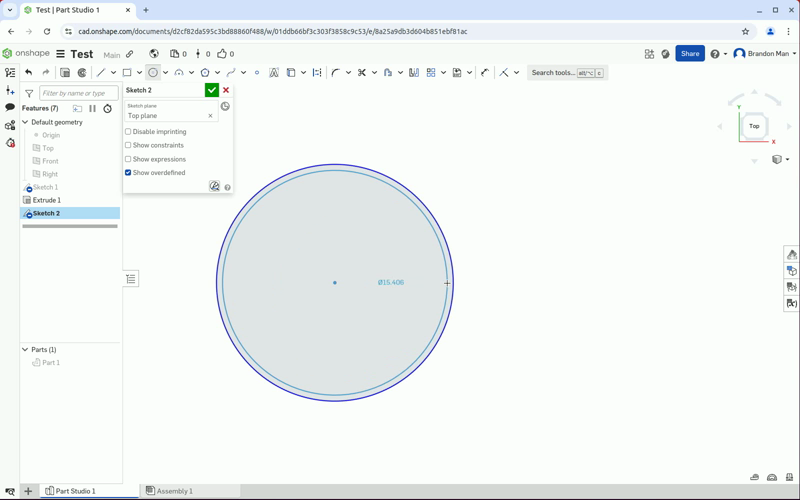
scroll(6)
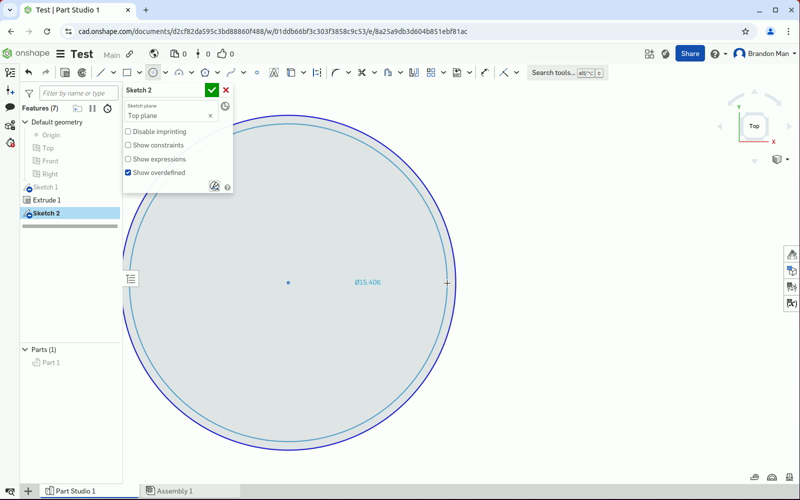
scroll(6)
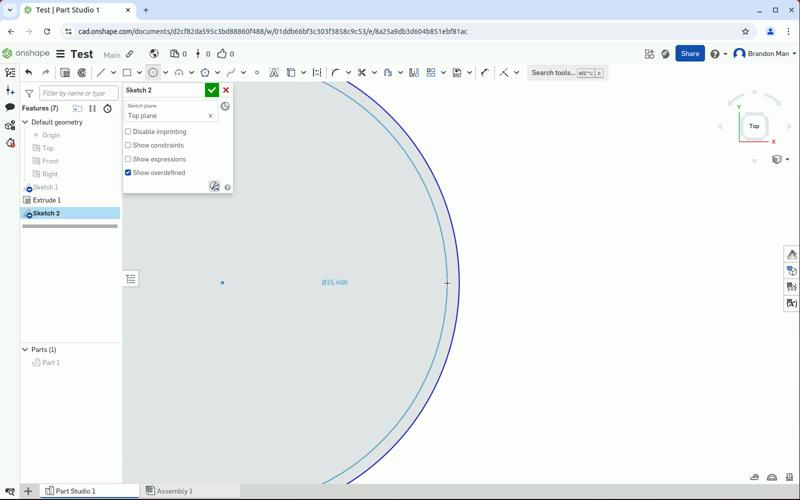
scroll(6)
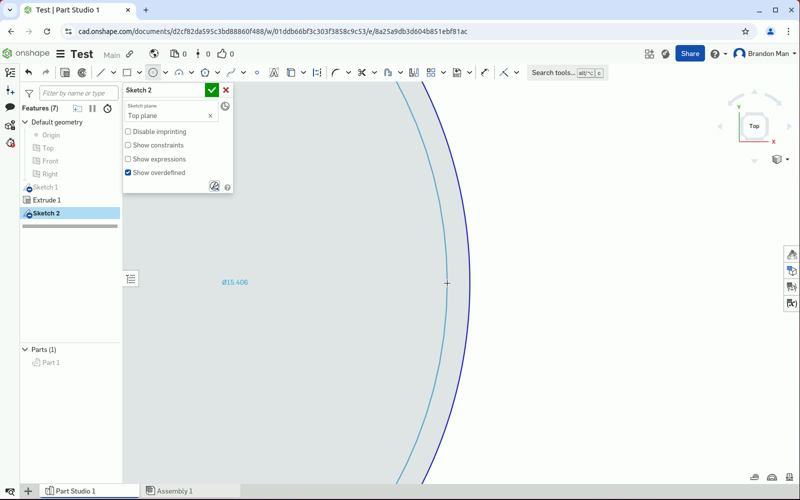
click(447, 282)
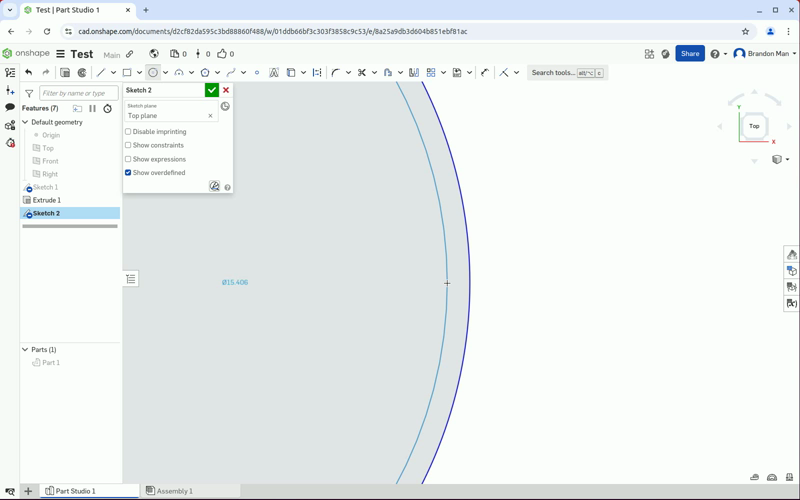
scroll(-6)
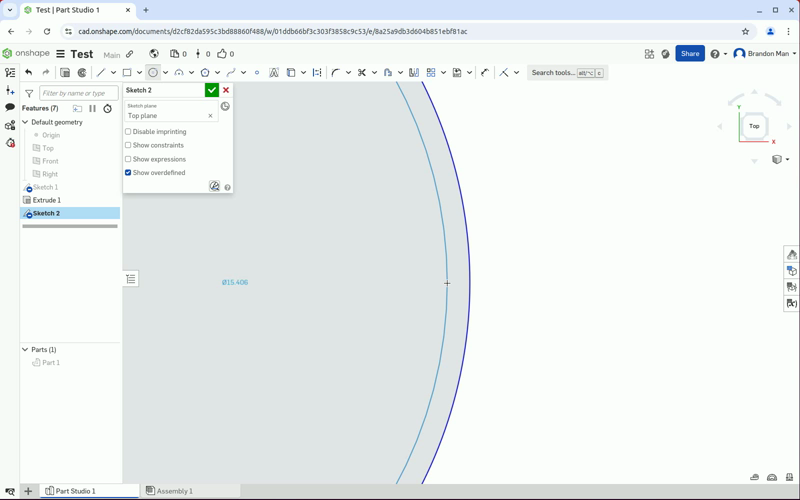
scroll(-6)
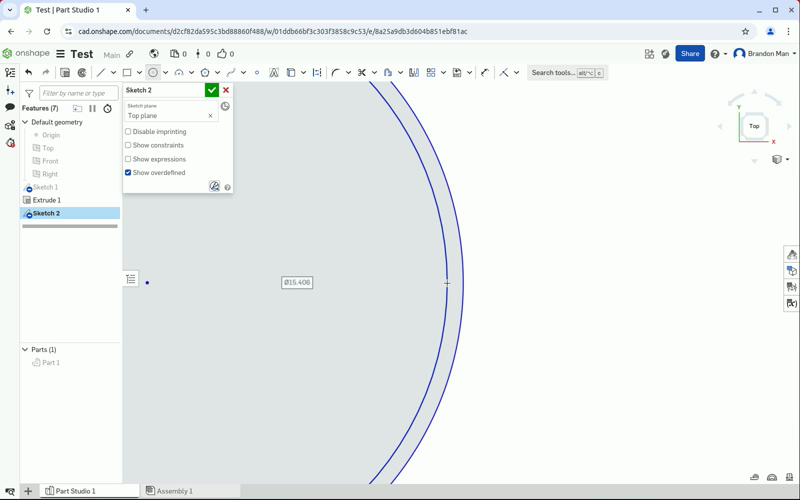
scroll(-6)
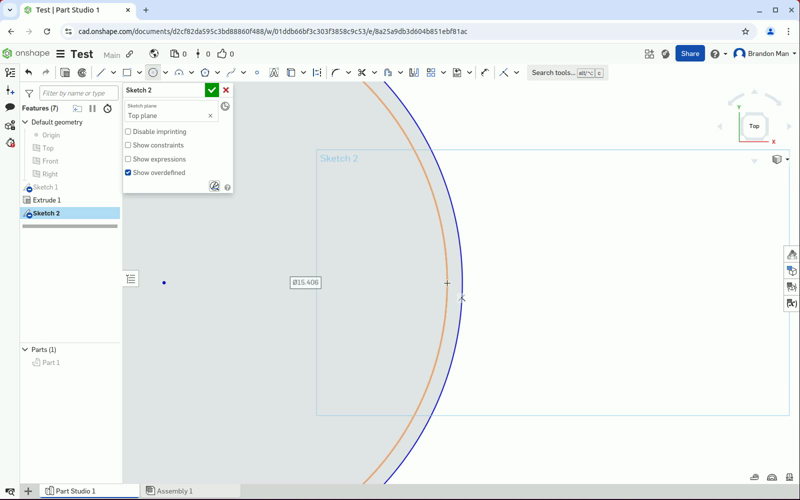
scroll(-6)
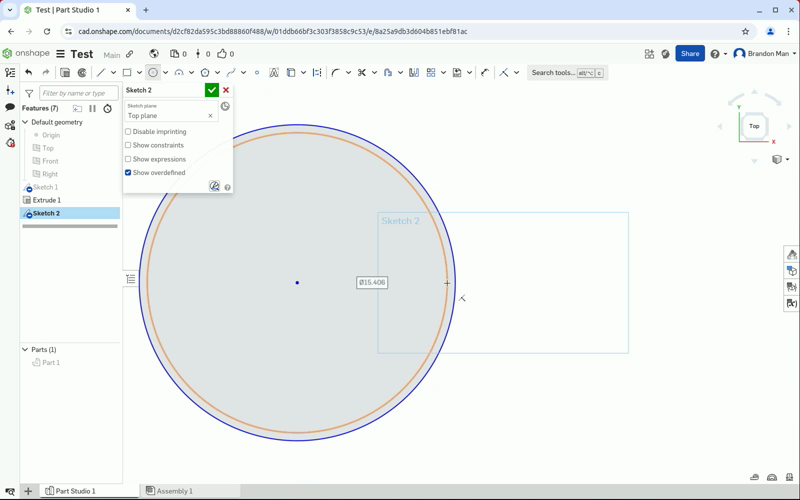
scroll(-6)
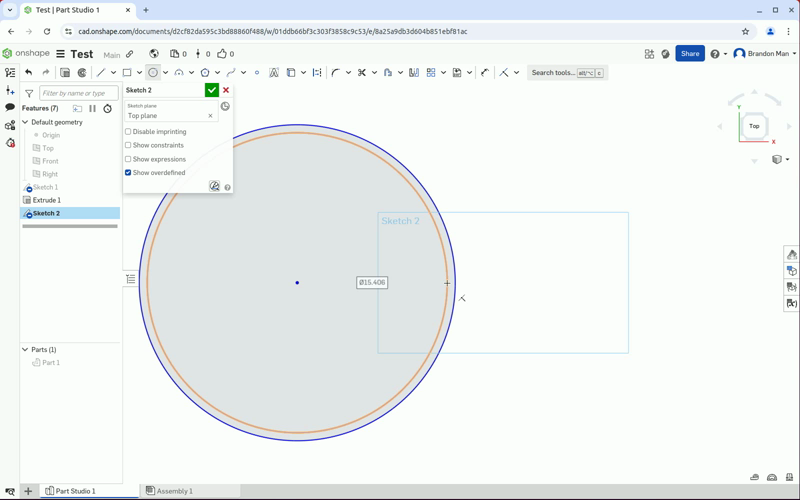
scroll(-6)
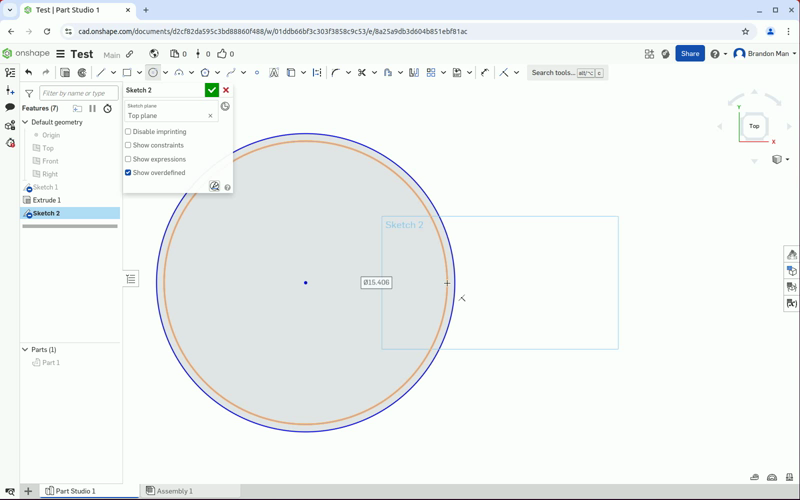
scroll(-6)
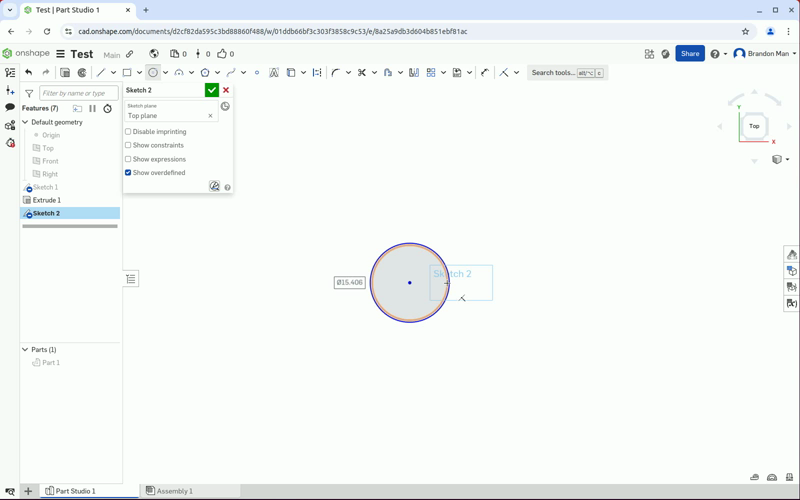
key(esc)
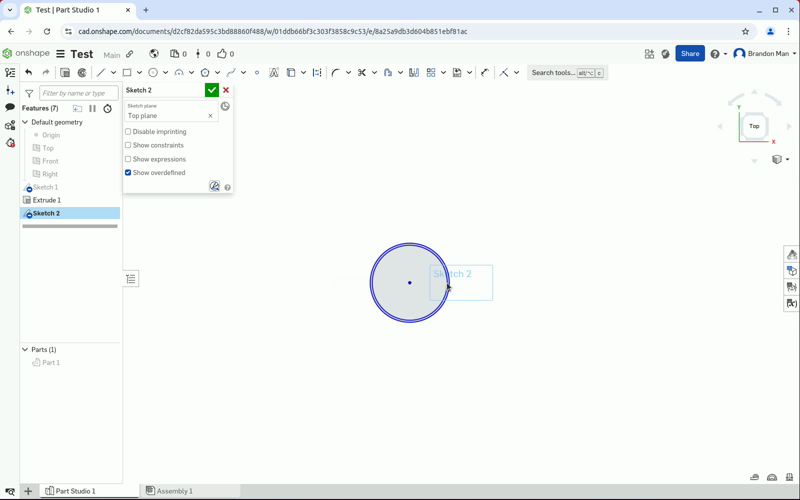
mouse_move(376, 262)
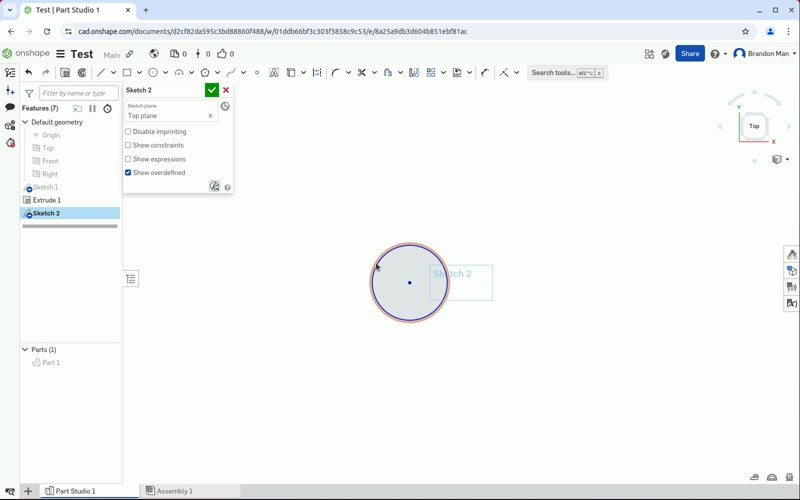
scroll(6)
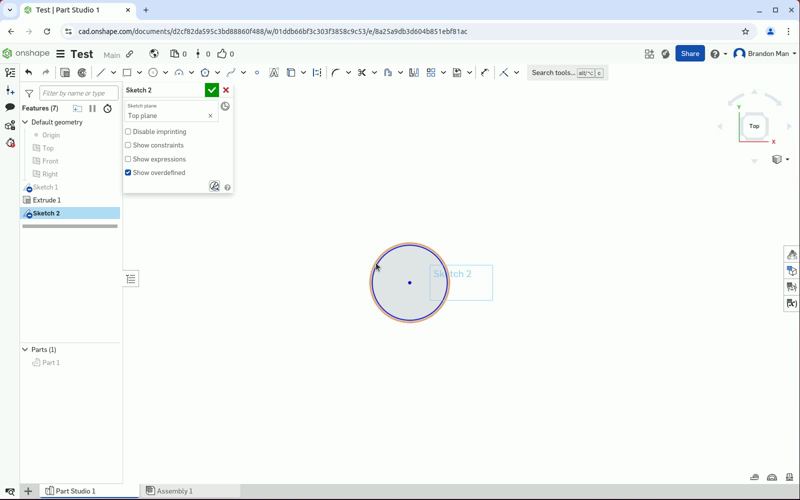
scroll(6)
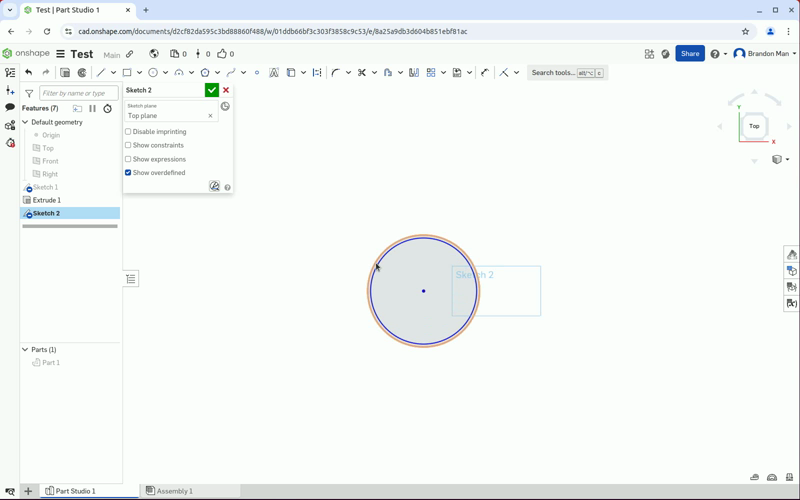
scroll(6)
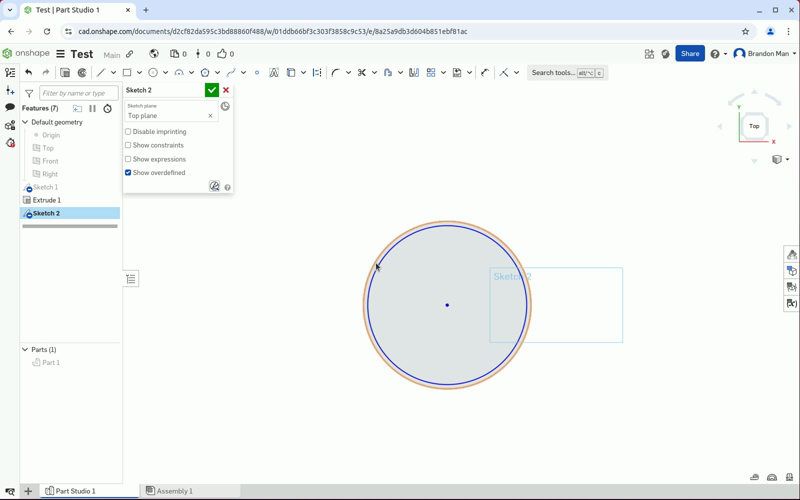
scroll(6)
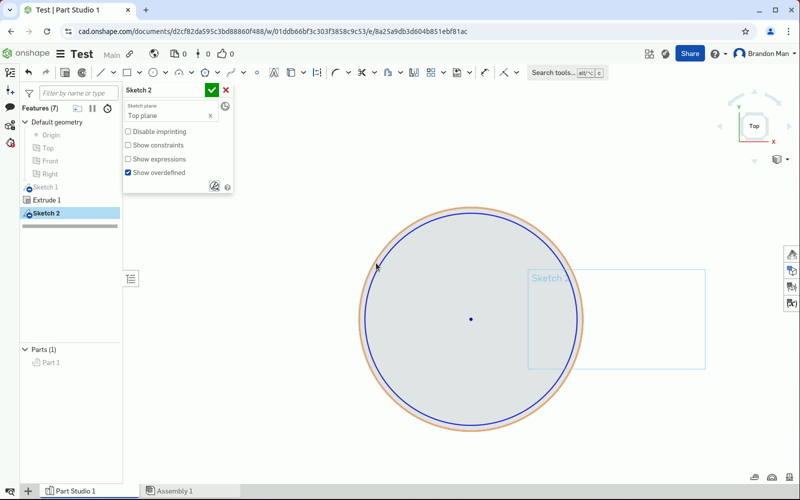
scroll(6)
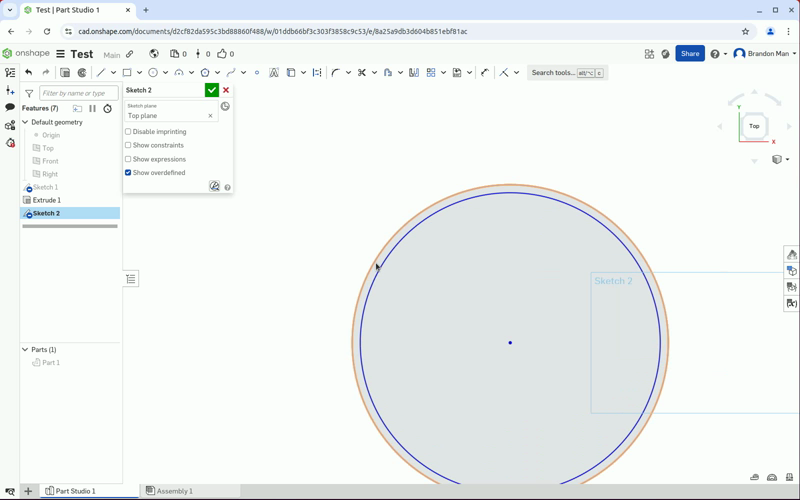
scroll(6)
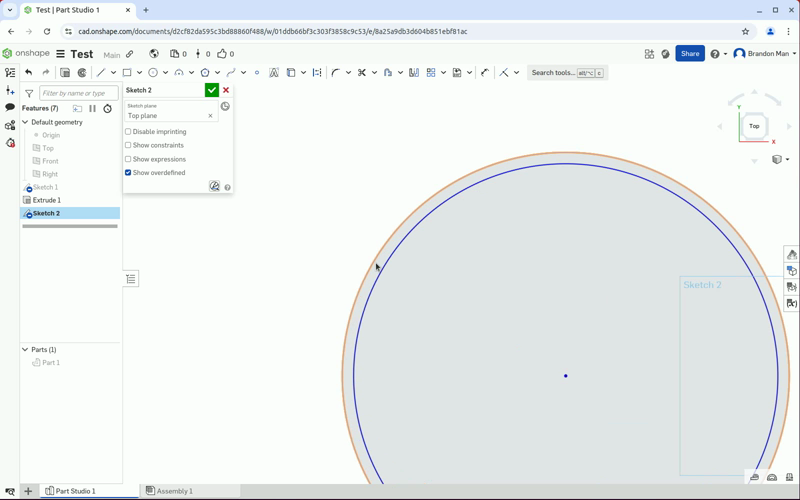
scroll(6)
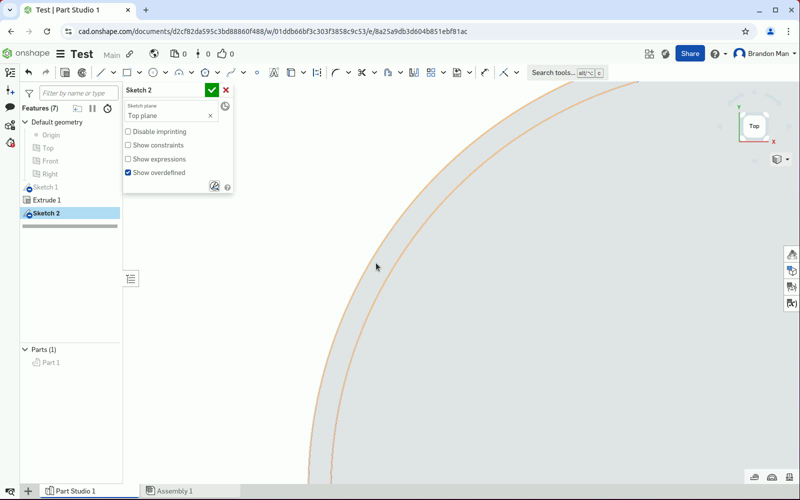
click(376, 262)
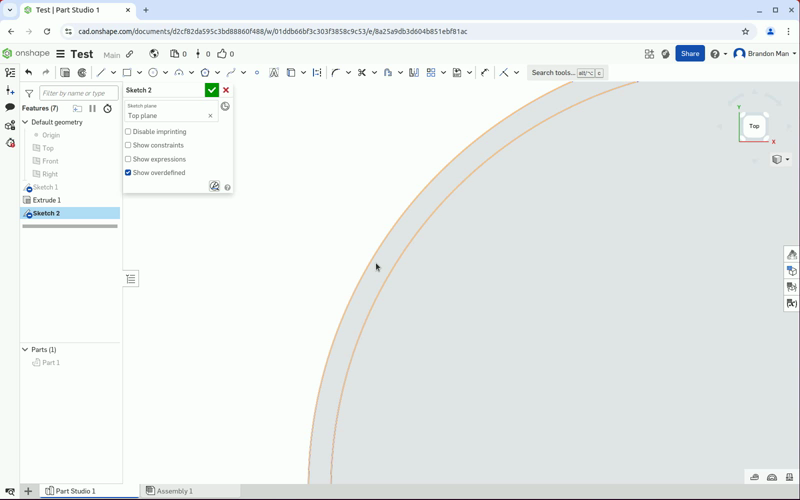
scroll(-6)
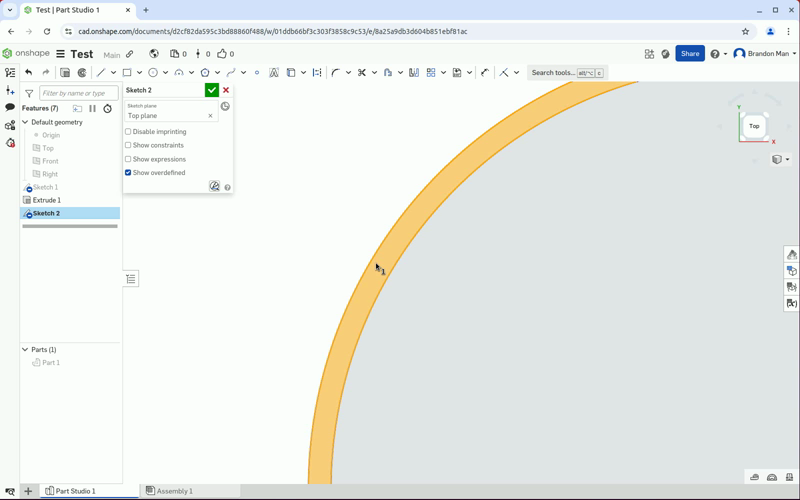
scroll(-6)
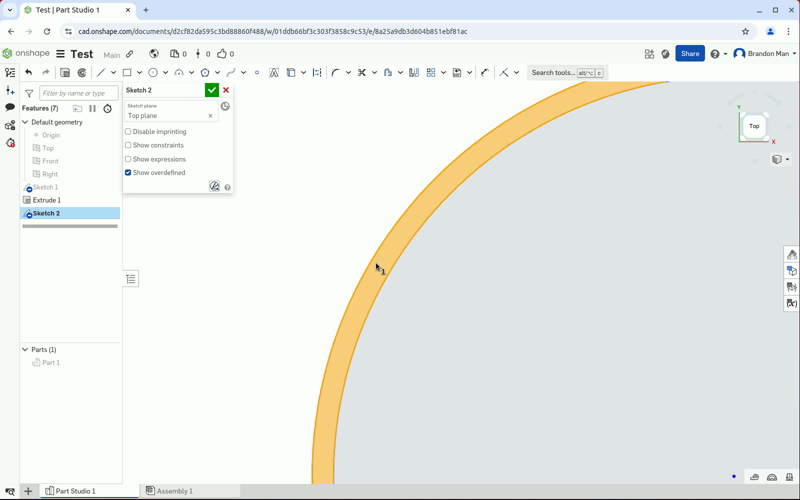
scroll(-6)
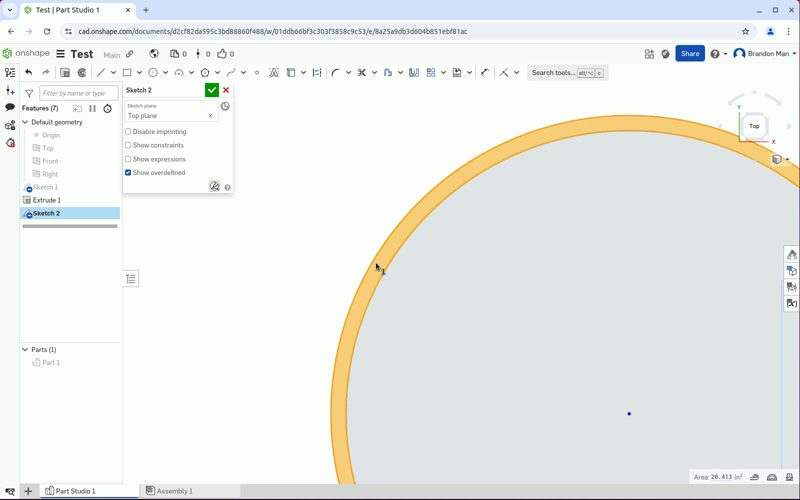
scroll(-6)
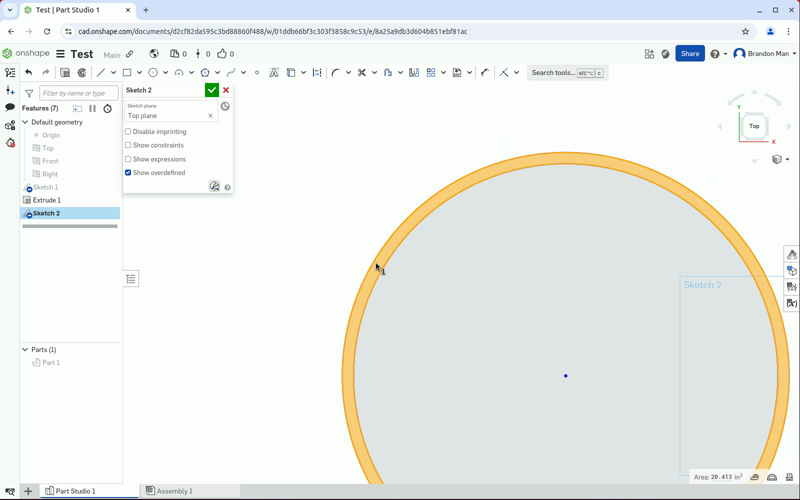
scroll(-6)
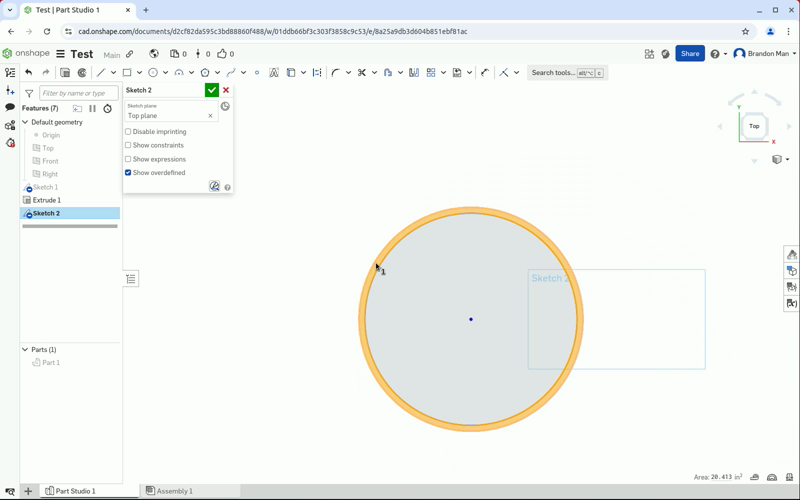
scroll(-6)
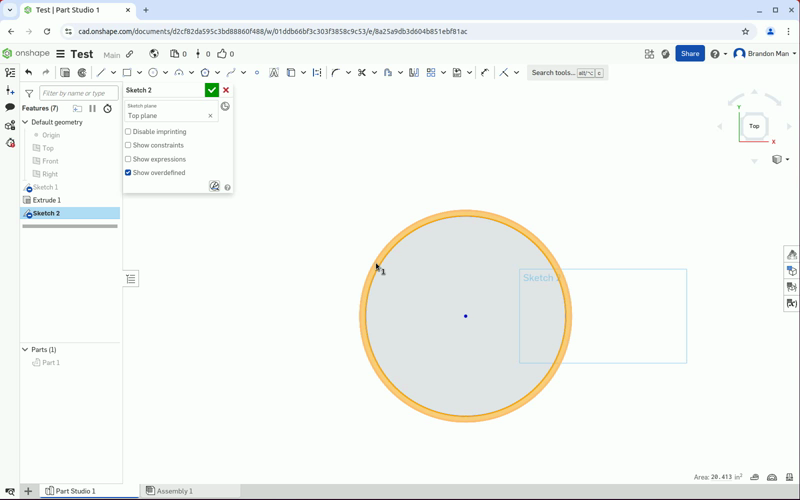
scroll(-6)
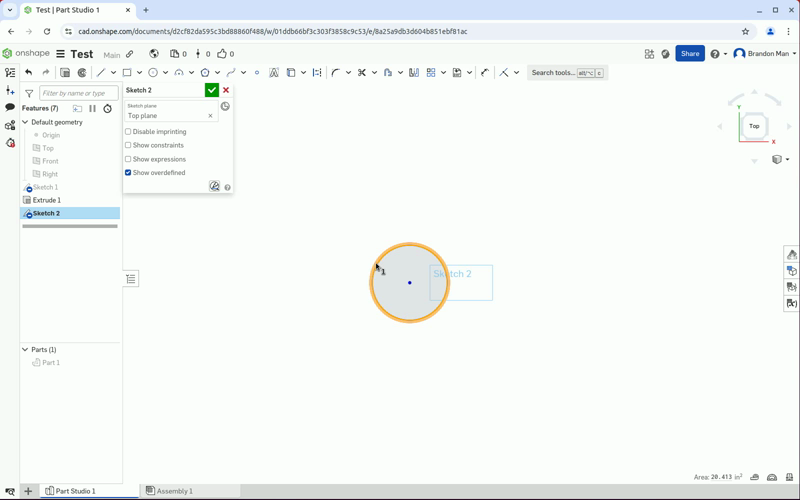
mouse_move(73, 352)
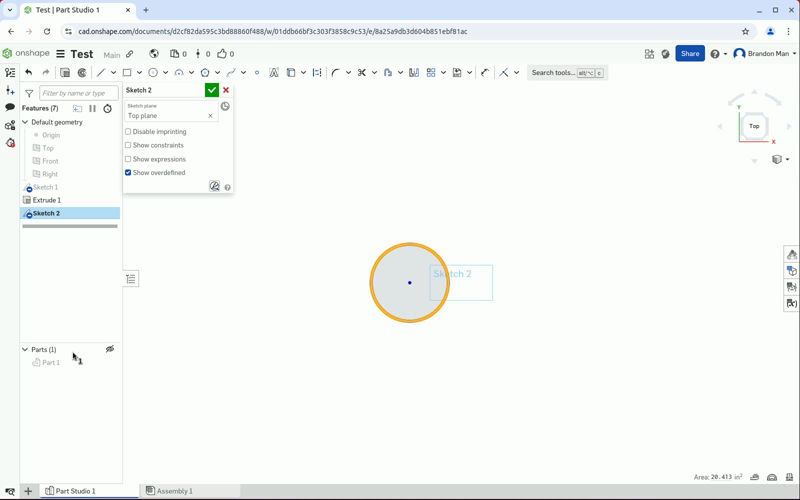
key(shift+y)
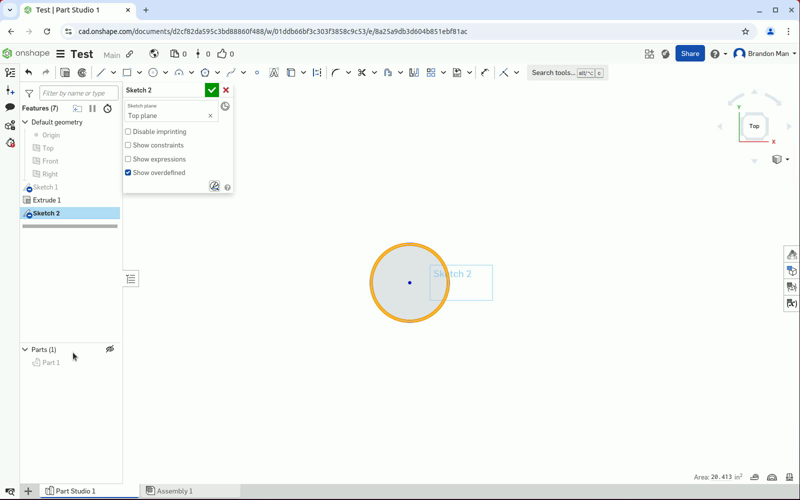
key(shift+e)
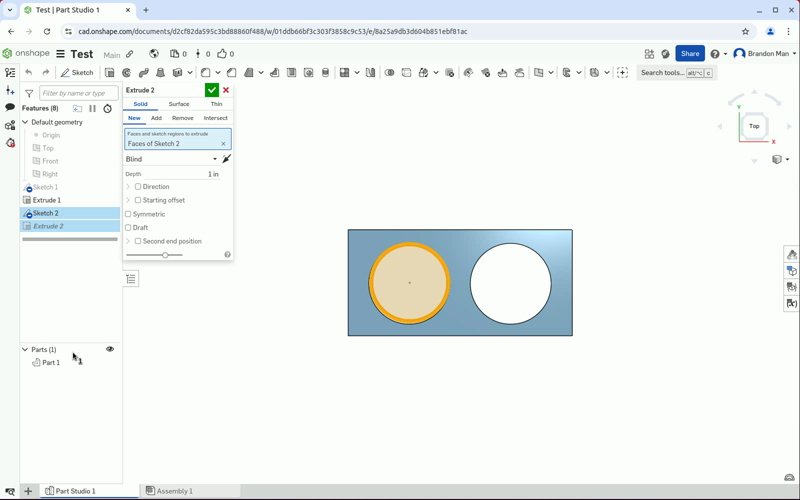
mouse_move(143, 106)
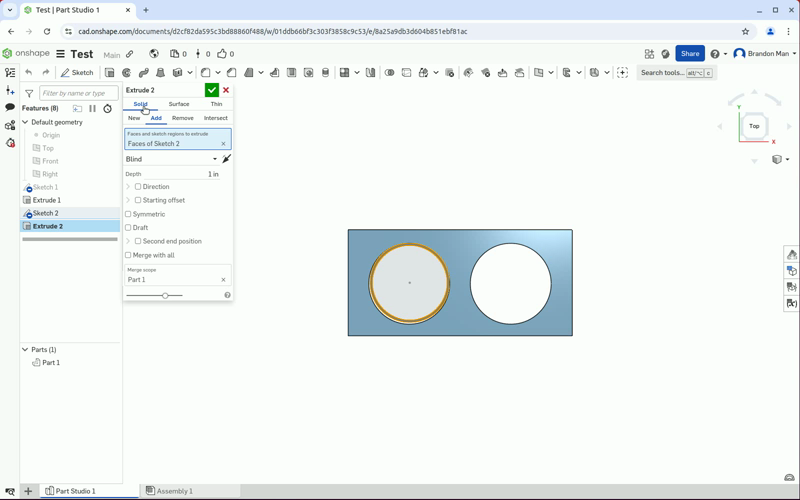
click(143, 106)
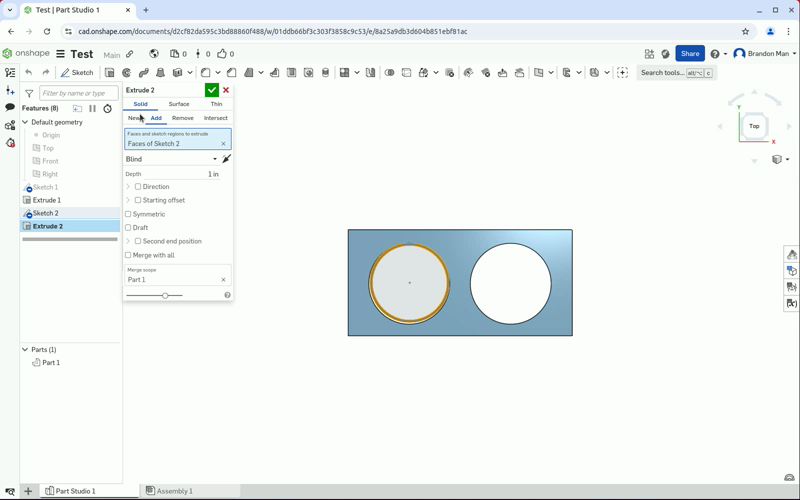
mouse_move(137, 120)
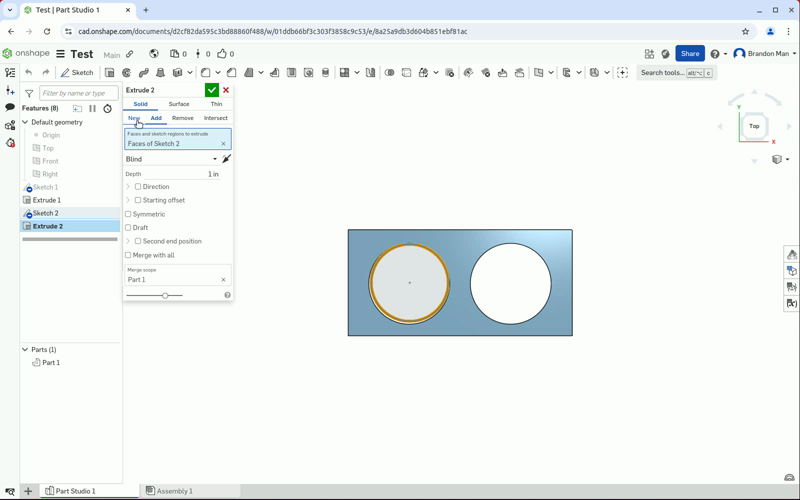
click(137, 120)
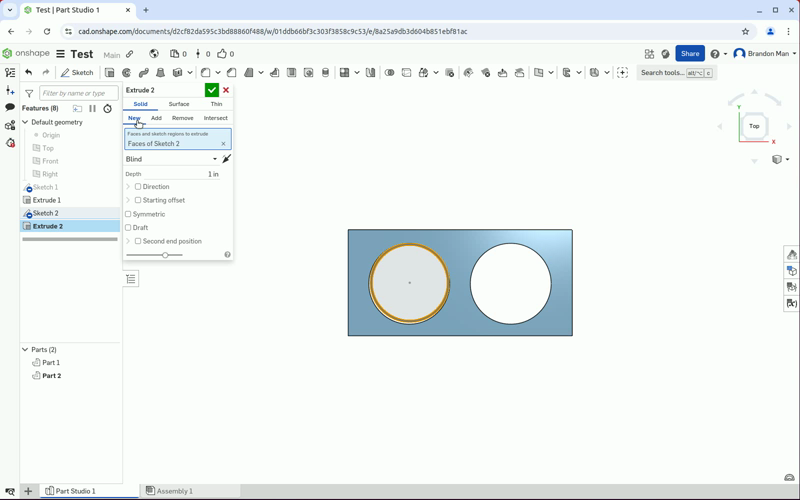
key(tab, 4)
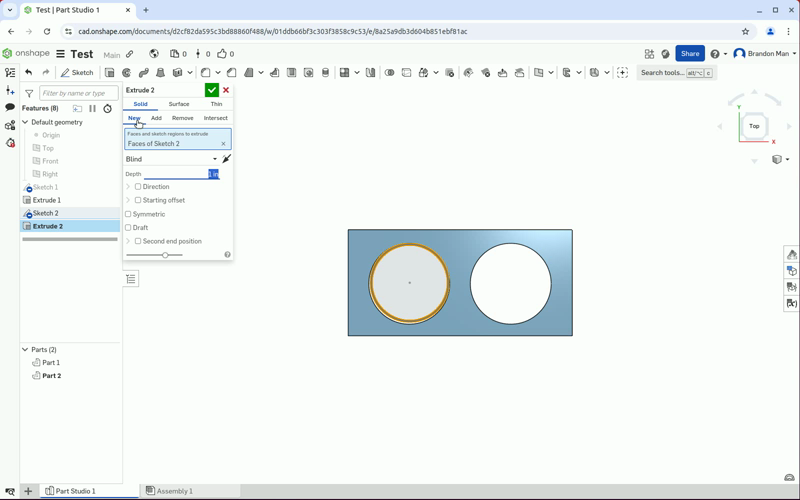
text(0.241)
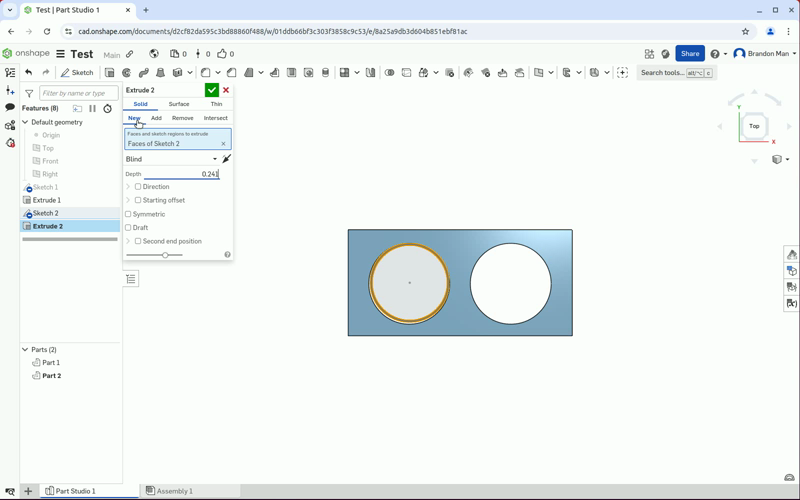
key(enter)
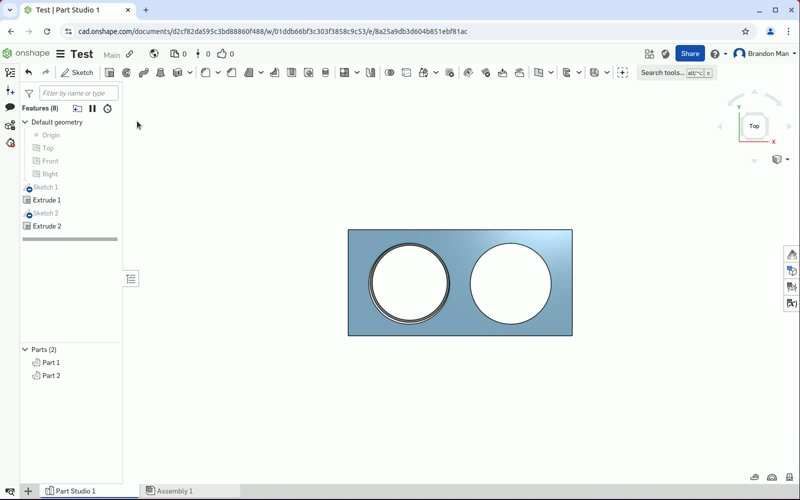
key(shift+h)
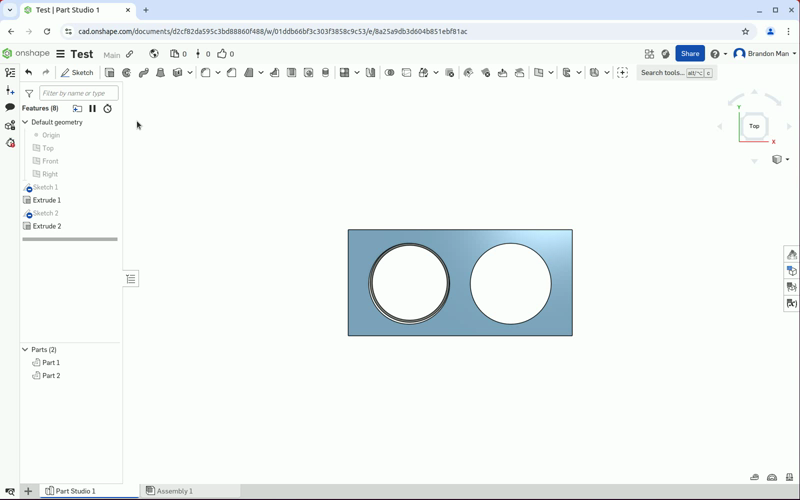
key(shift+h)
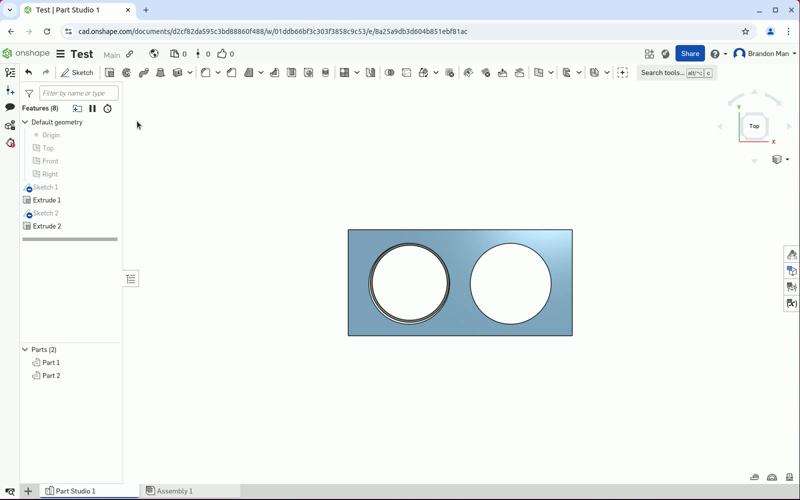
mouse_move(73, 189)
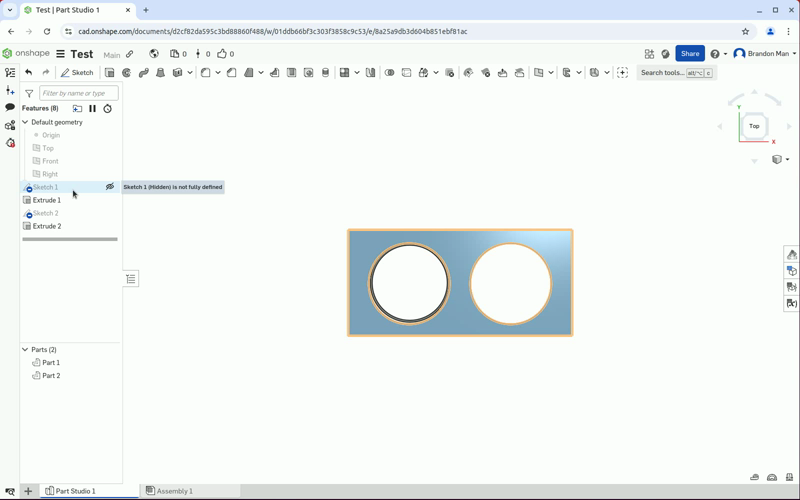
click(73, 189)
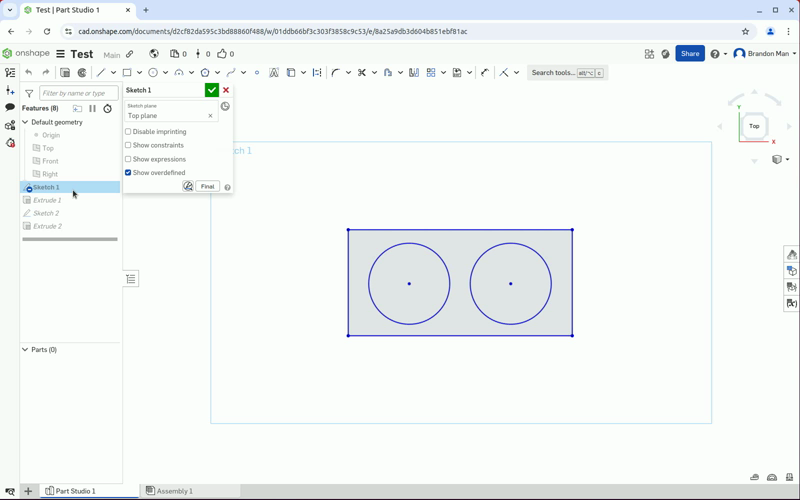
mouse_move(229, 92)
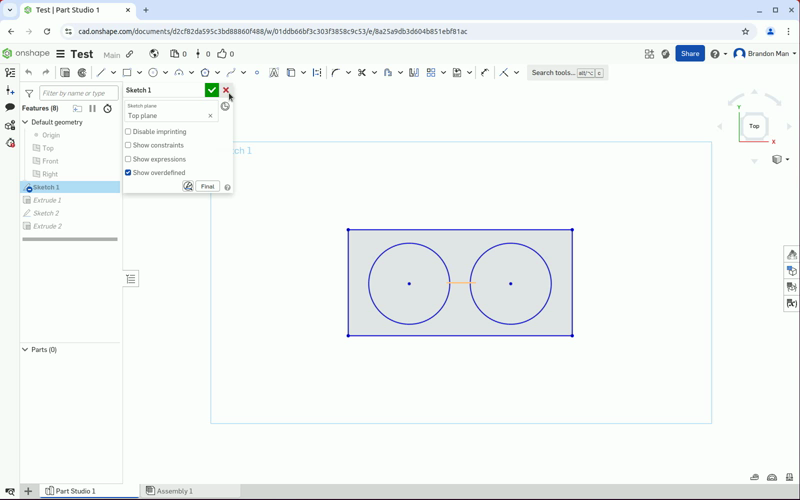
click(229, 92)
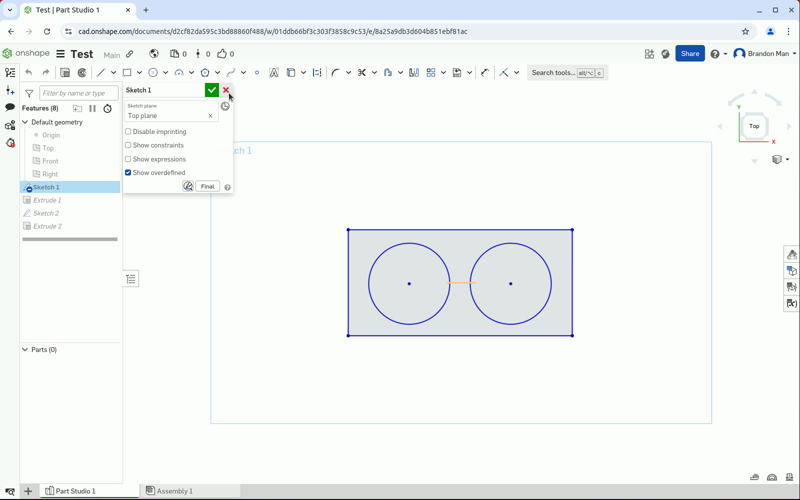
key(shift+s)
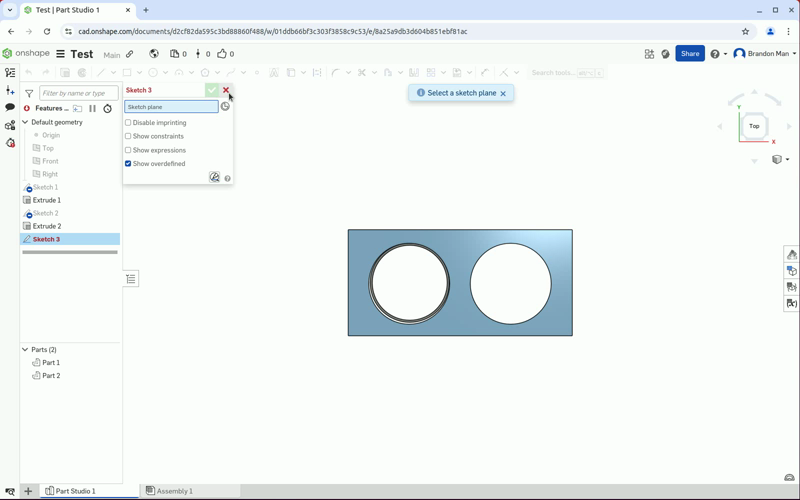
mouse_move(73, 150)
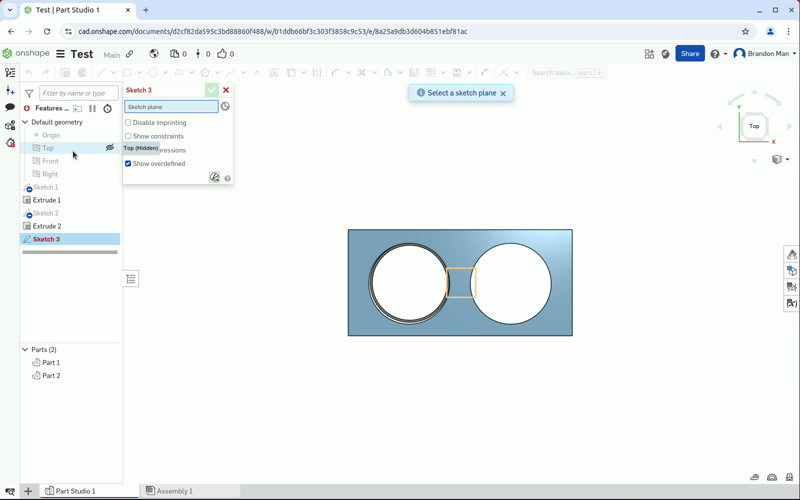
click(73, 150)
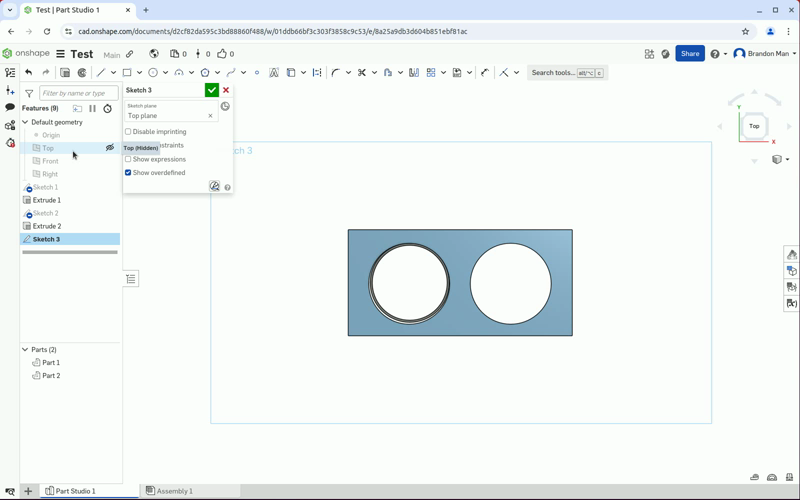
mouse_move(73, 352)
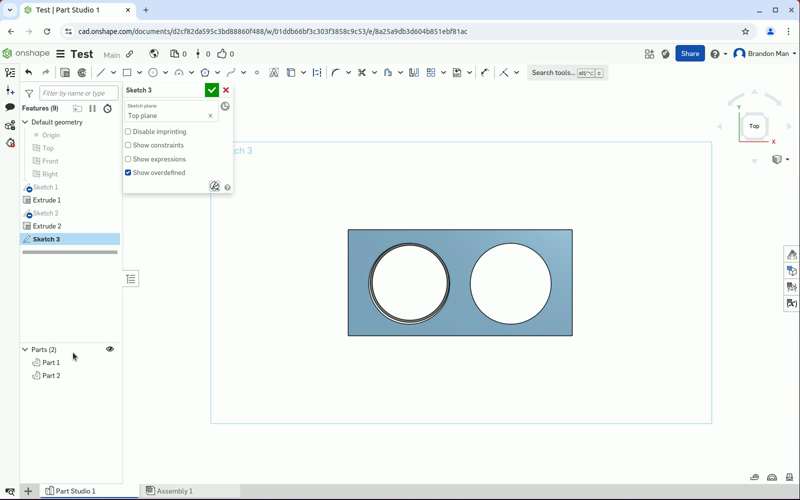
key(y)
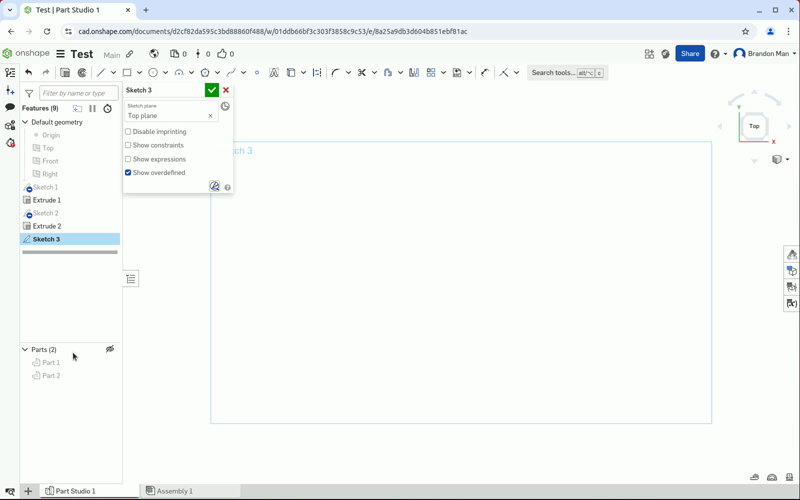
key(c)
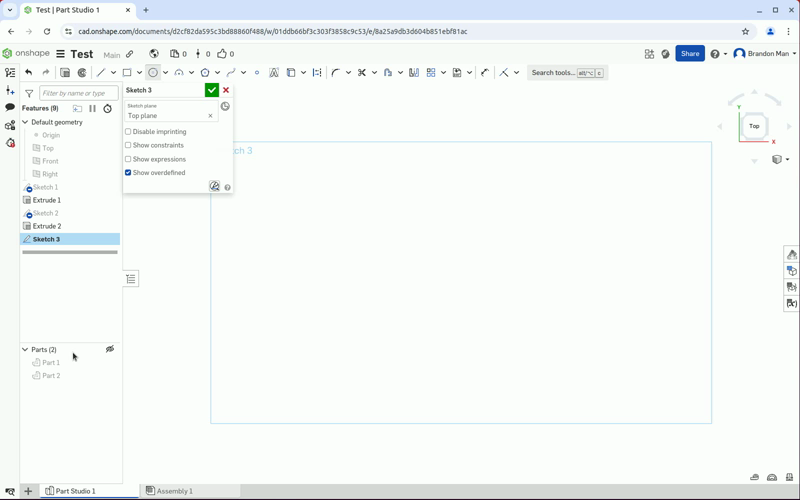
key_down(shift)
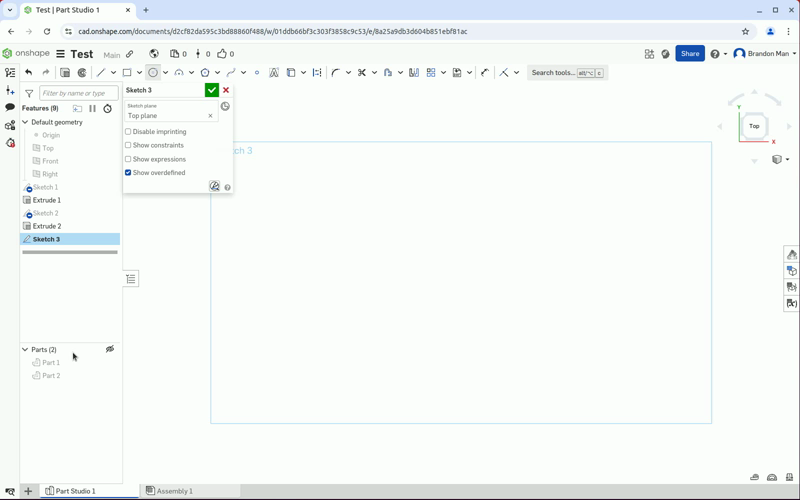
mouse_move(513, 282)
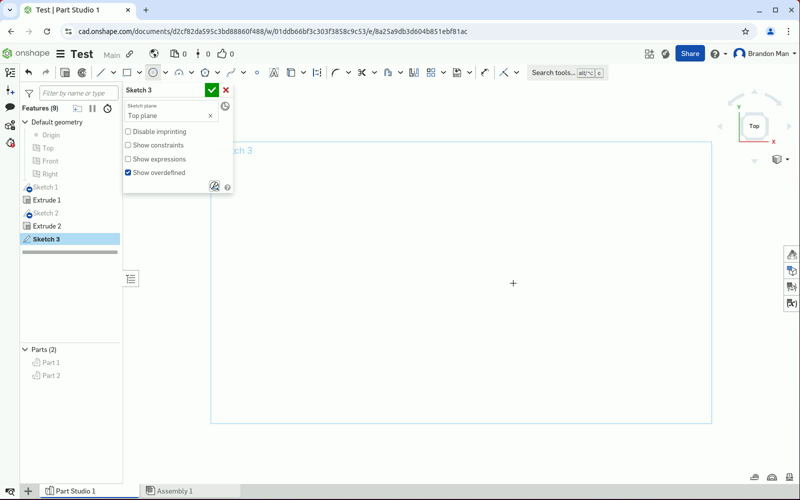
click(513, 282)
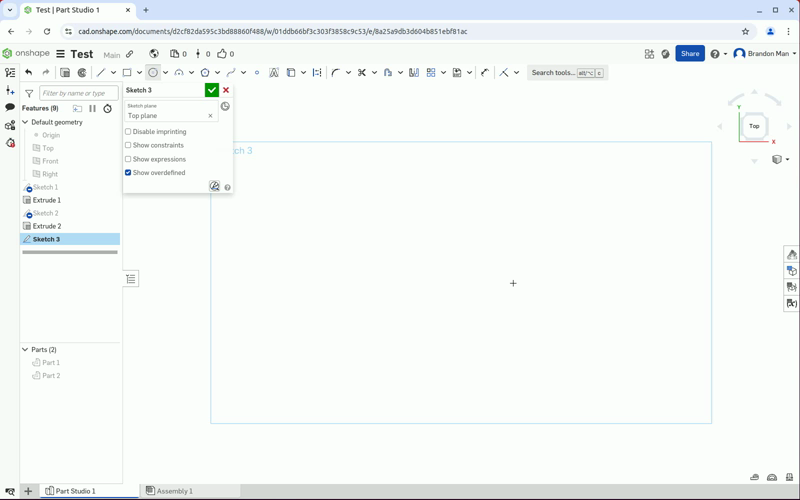
key_up(shift)
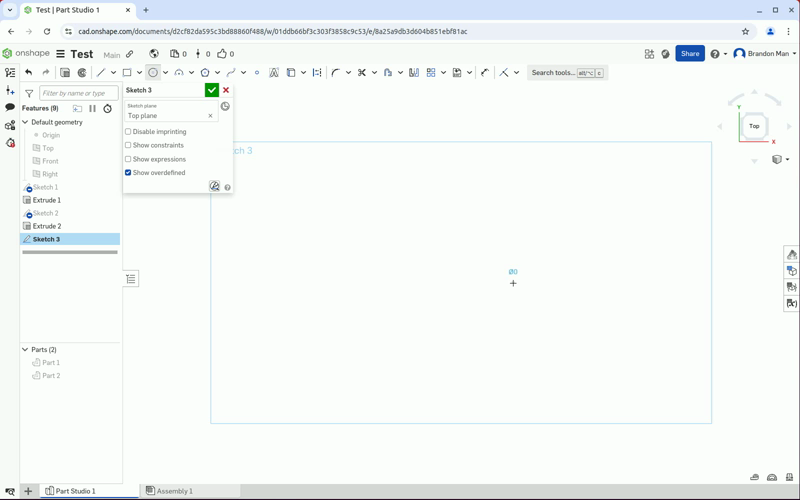
mouse_move(552, 282)
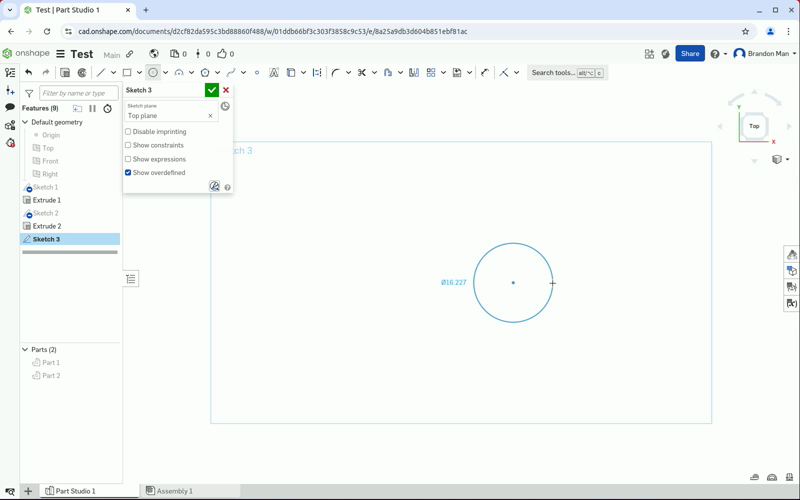
click(552, 282)
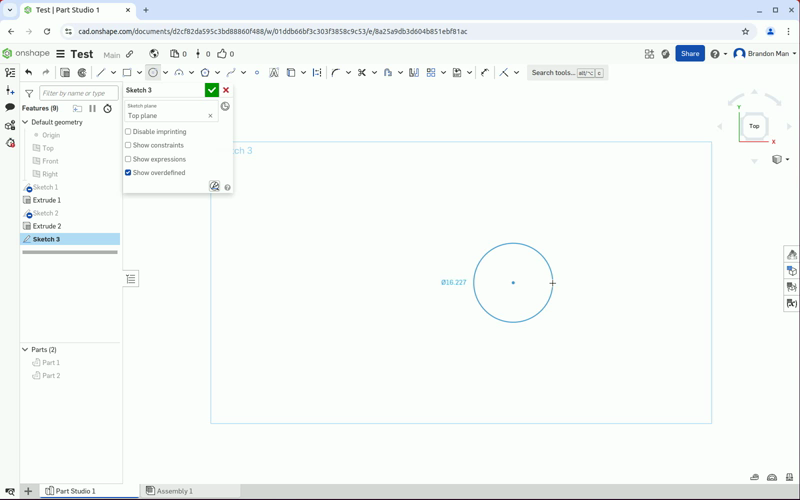
key(esc)
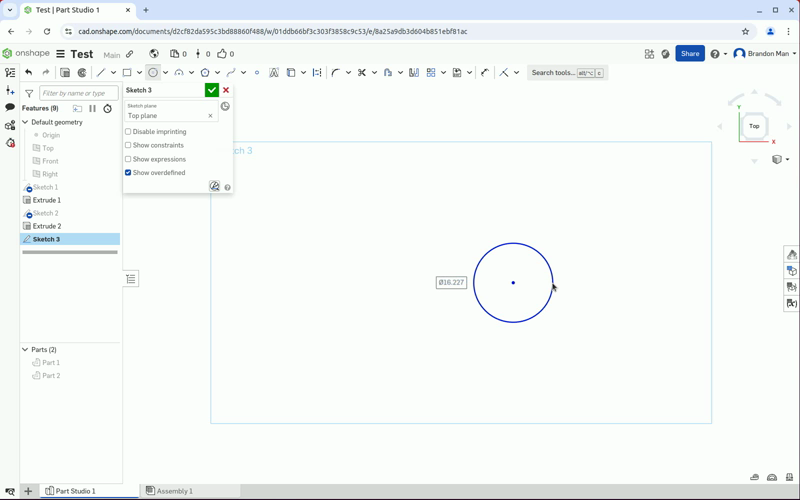
key(c)
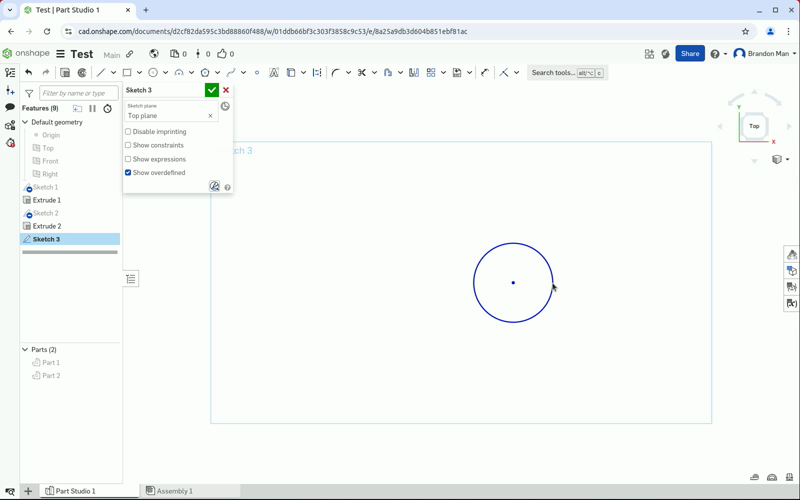
key_down(shift)
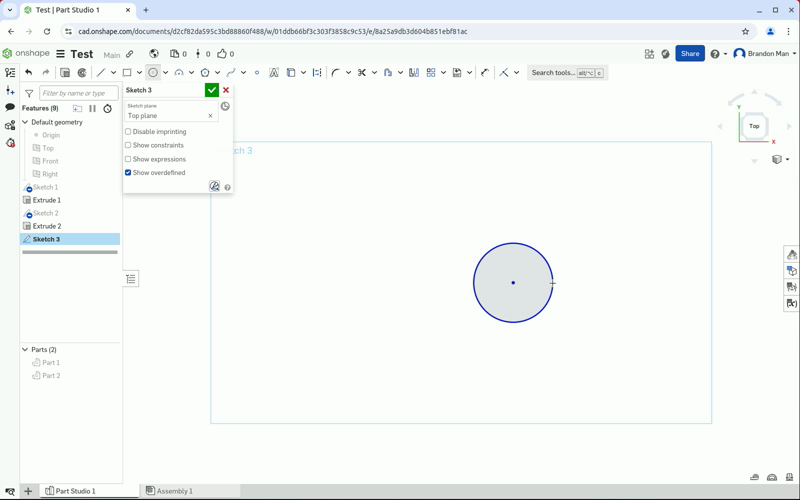
mouse_move(513, 282)
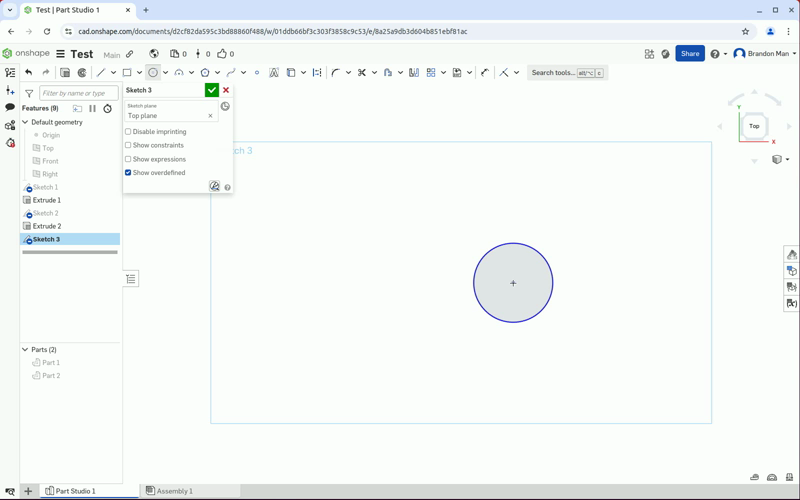
click(513, 282)
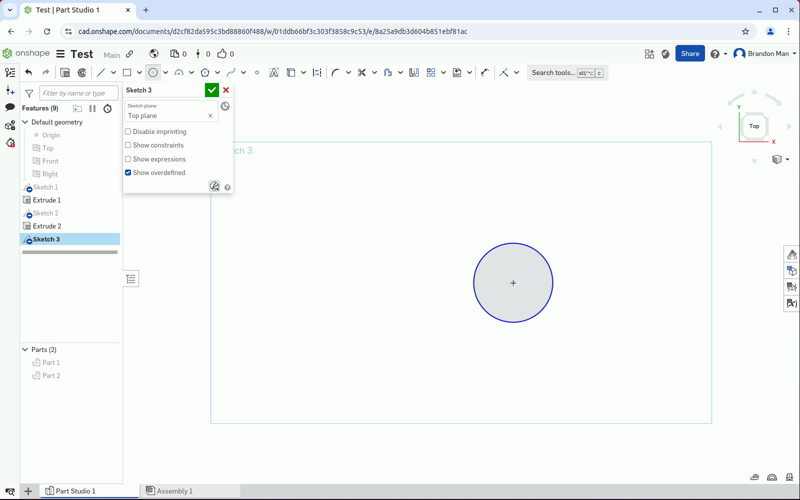
key_up(shift)
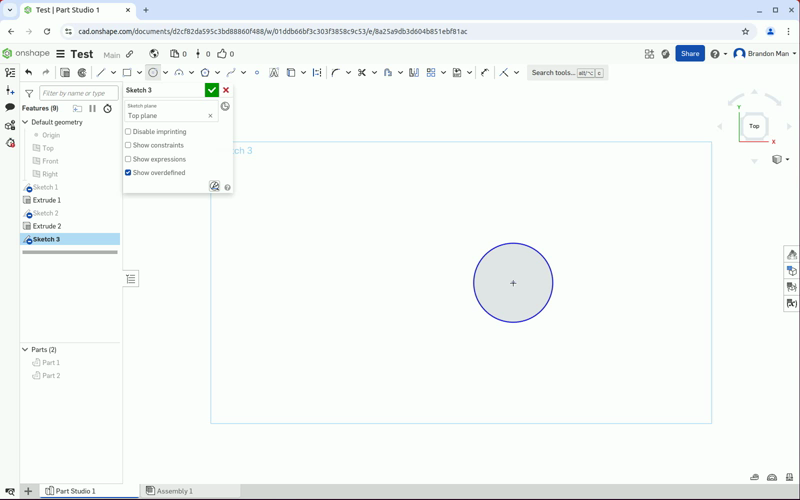
mouse_move(550, 282)
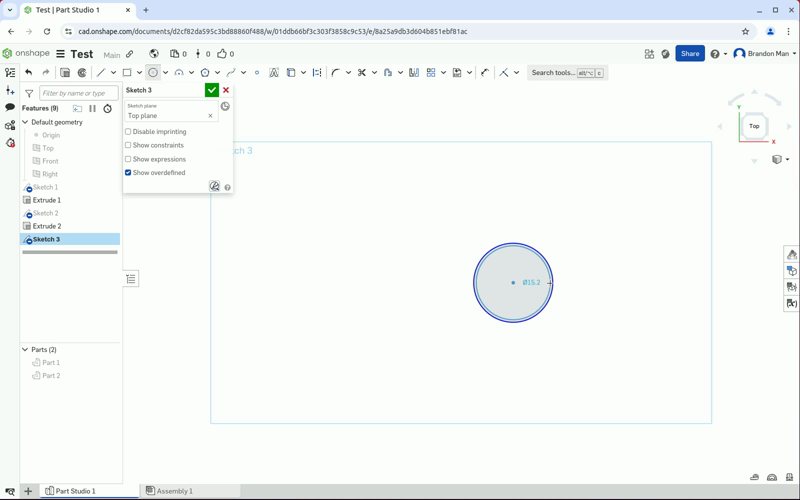
scroll(6)
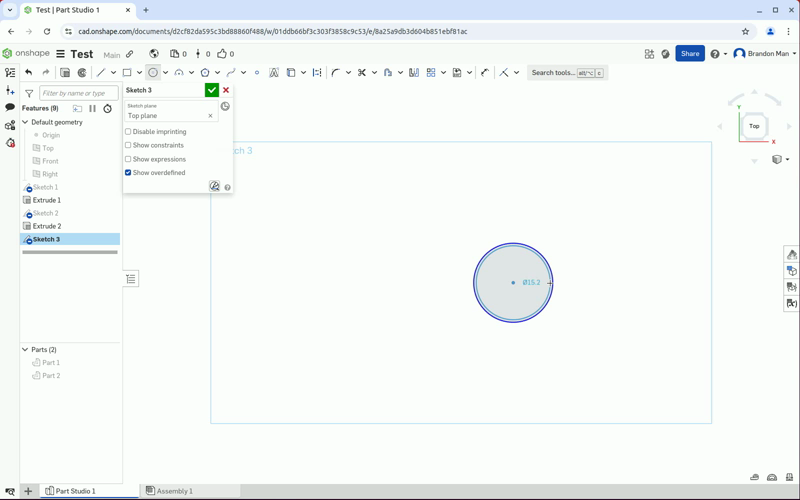
scroll(6)
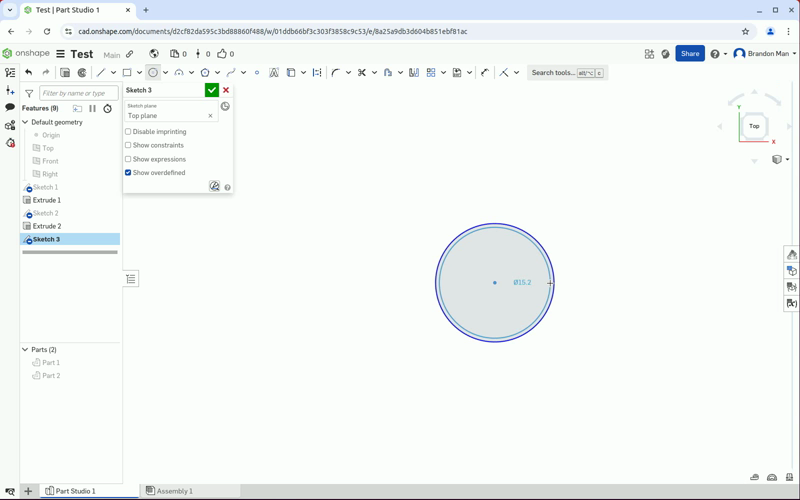
scroll(6)
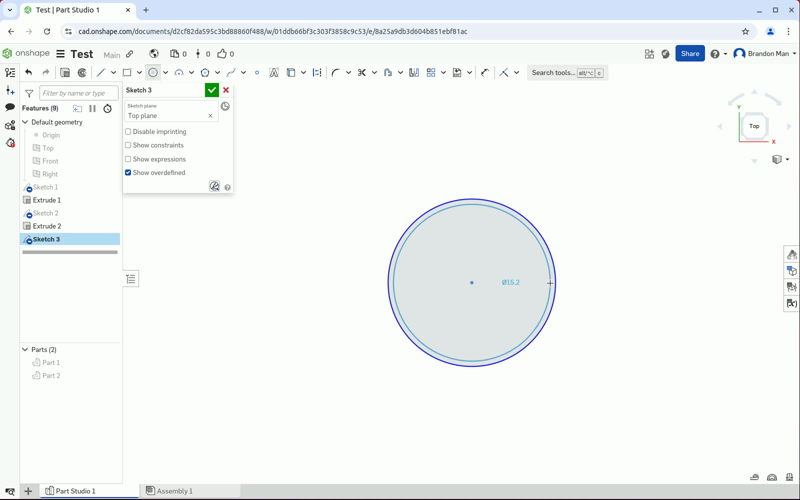
scroll(6)
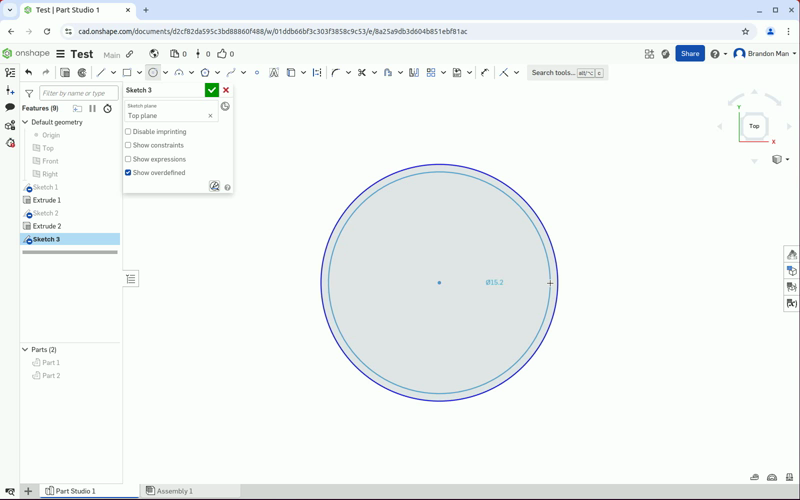
scroll(6)
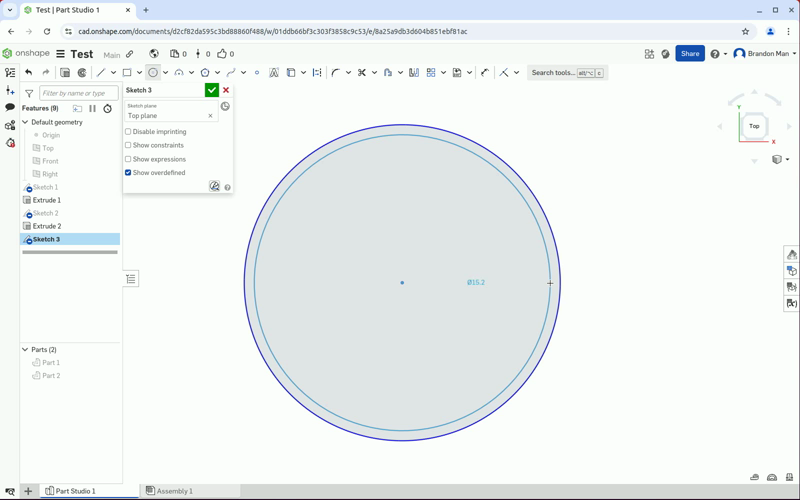
scroll(6)
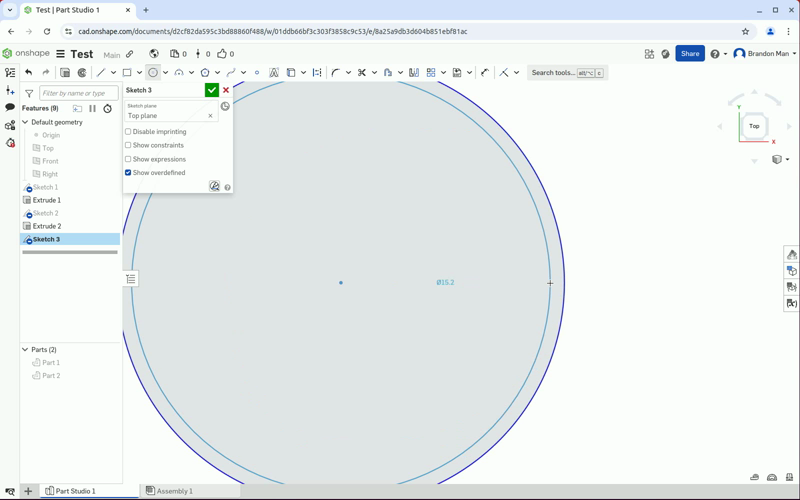
scroll(6)
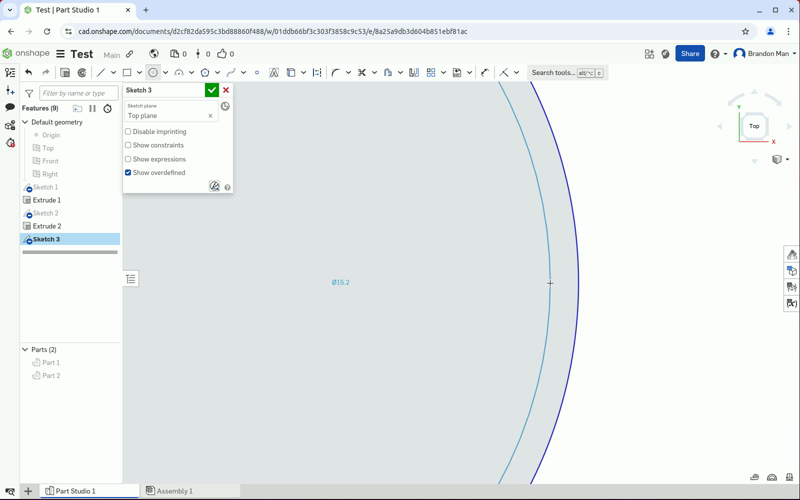
click(550, 282)
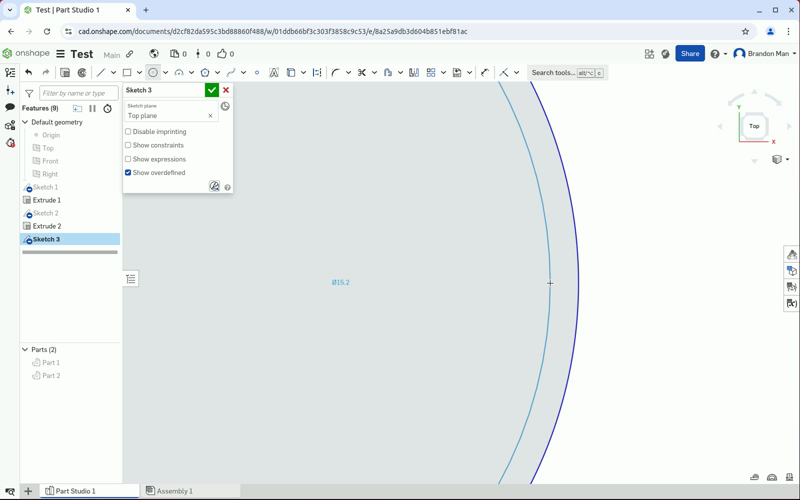
scroll(-6)
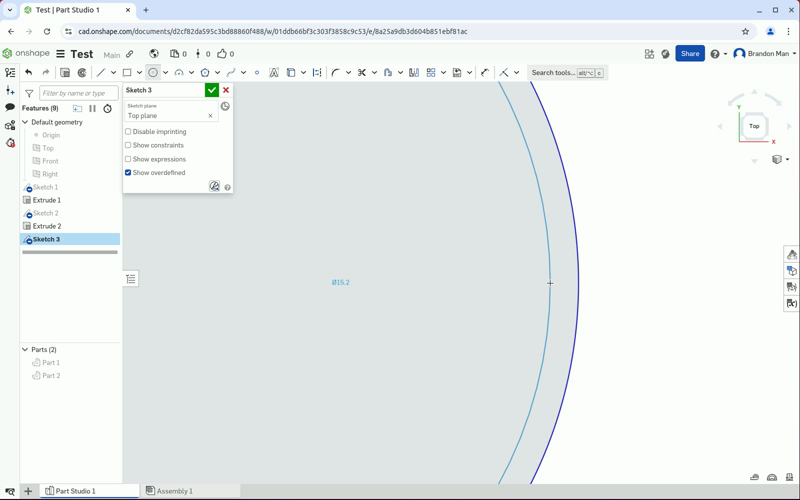
scroll(-6)
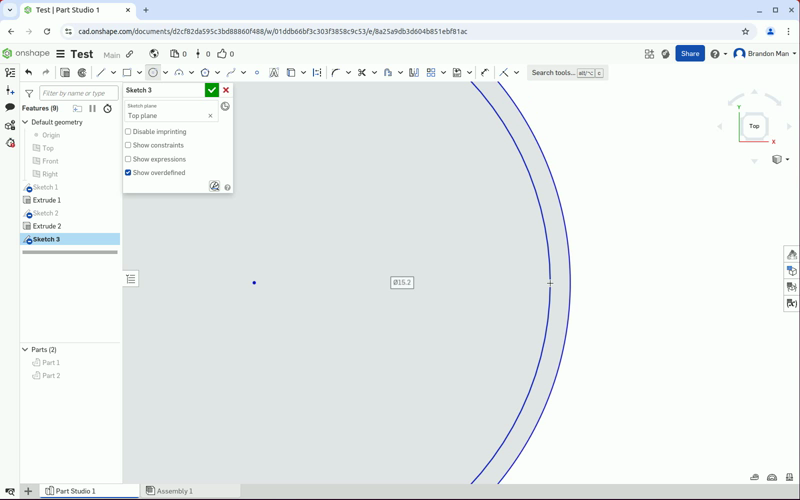
scroll(-6)
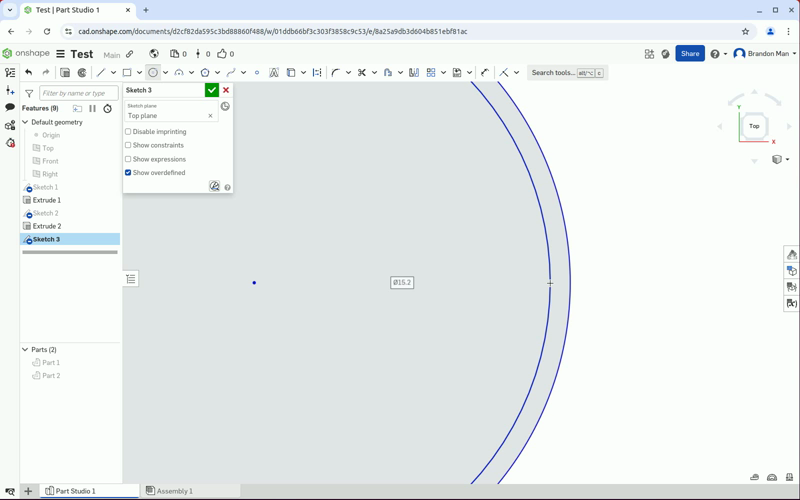
scroll(-6)
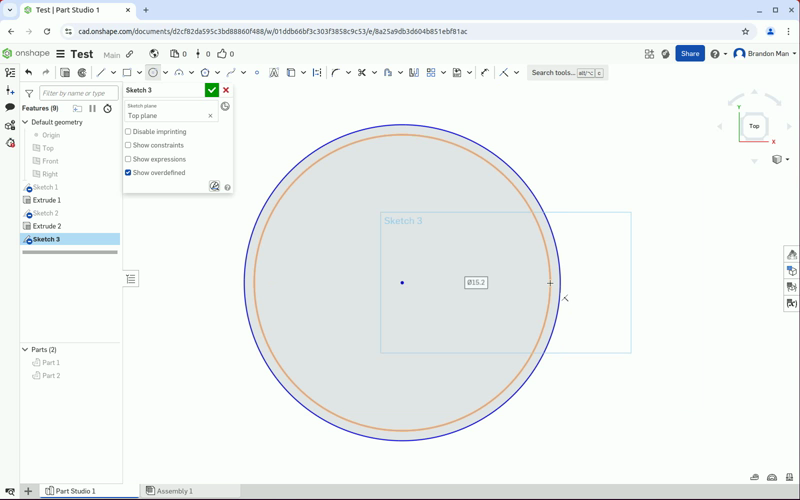
scroll(-6)
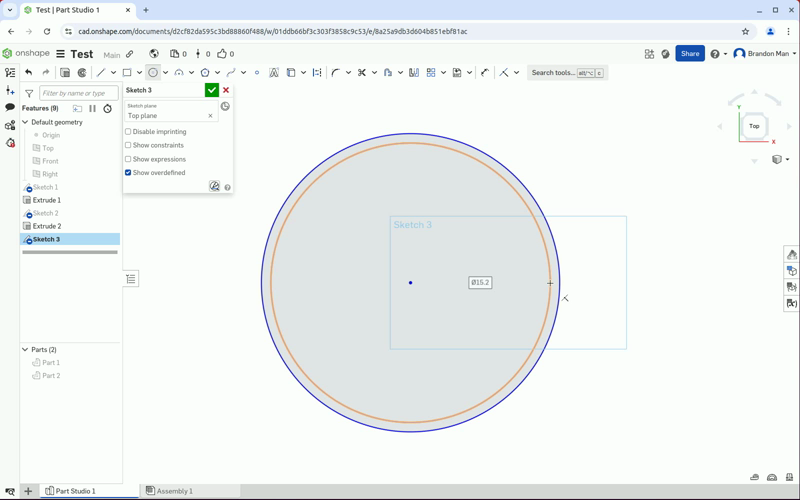
scroll(-6)
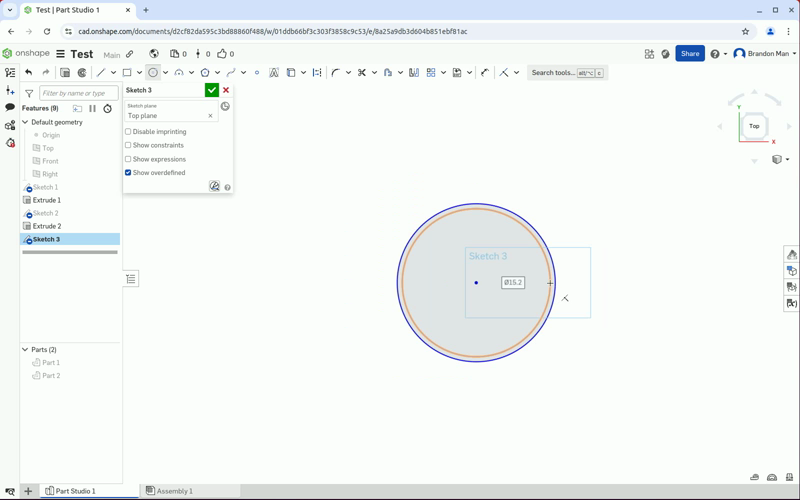
scroll(-6)
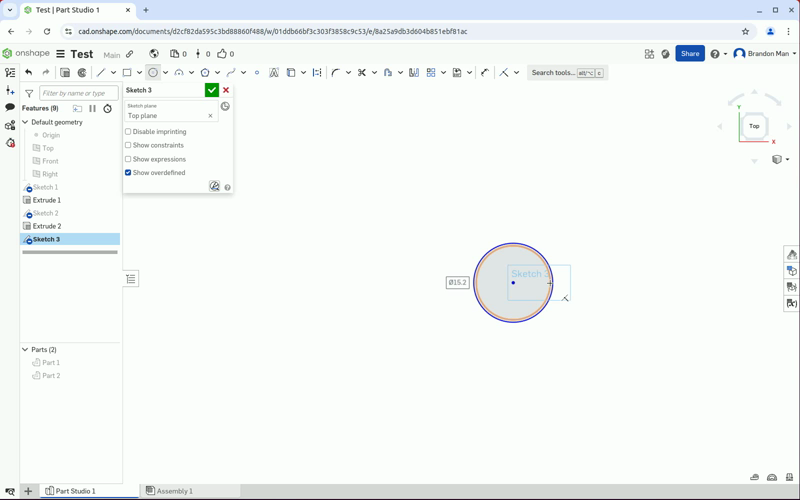
key(esc)
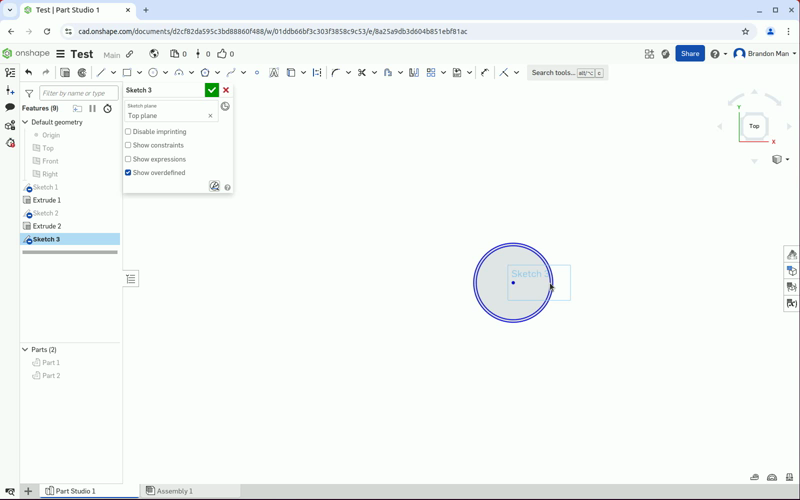
mouse_move(480, 303)
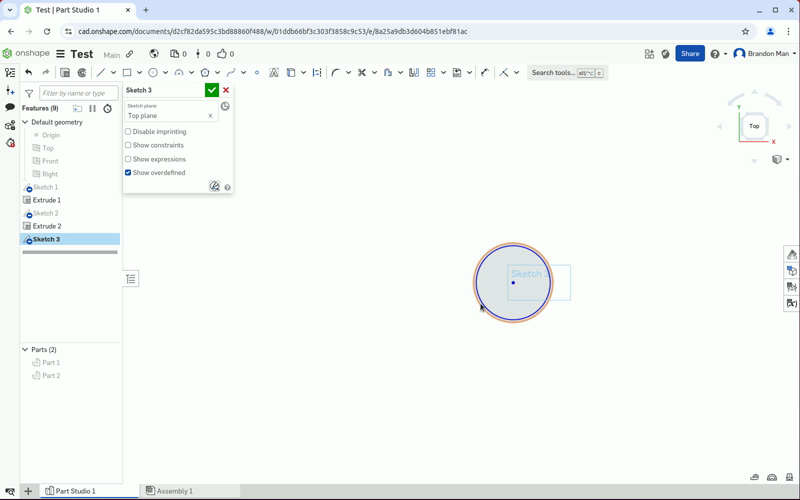
scroll(6)
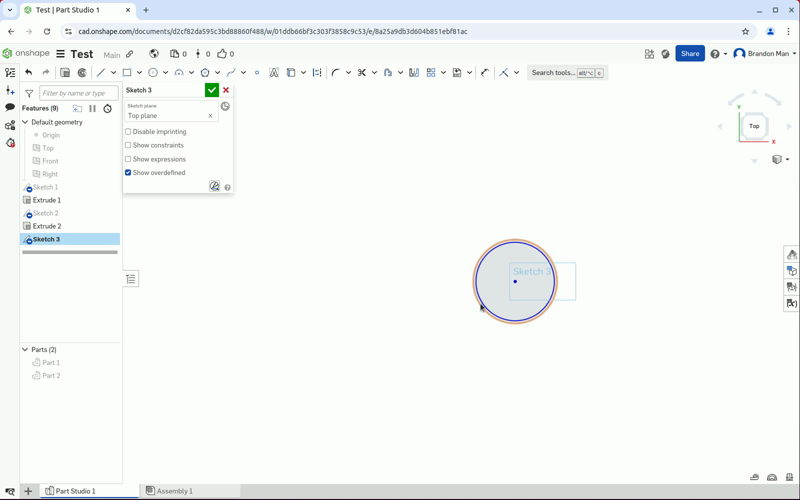
scroll(6)
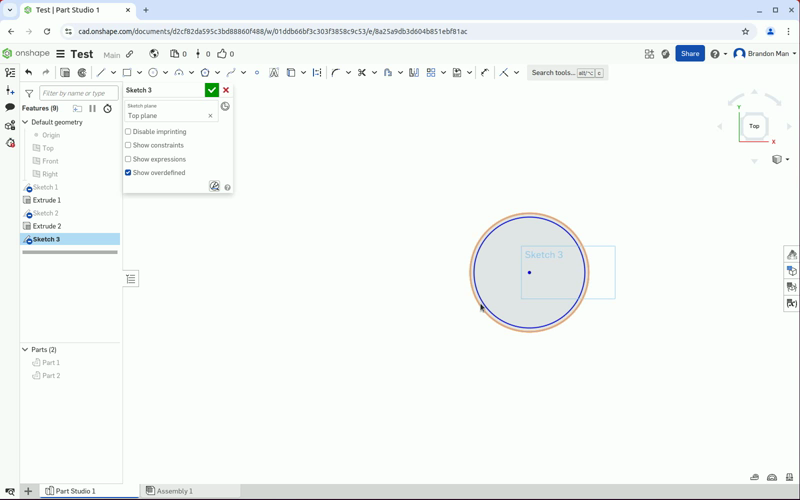
scroll(6)
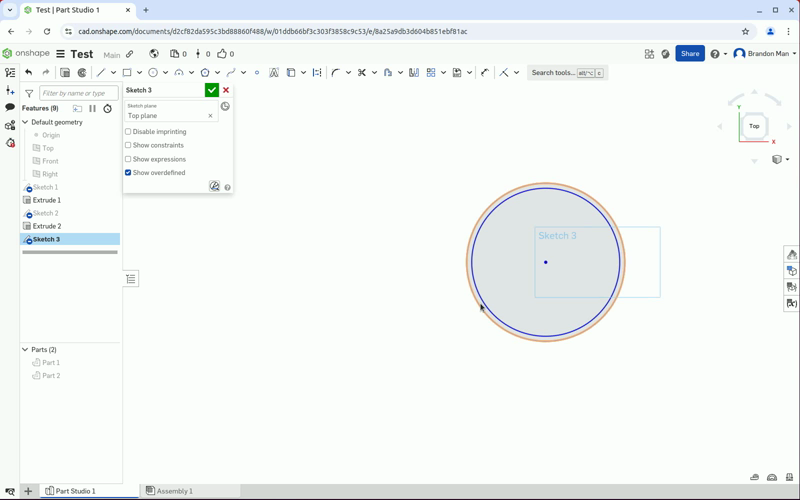
scroll(6)
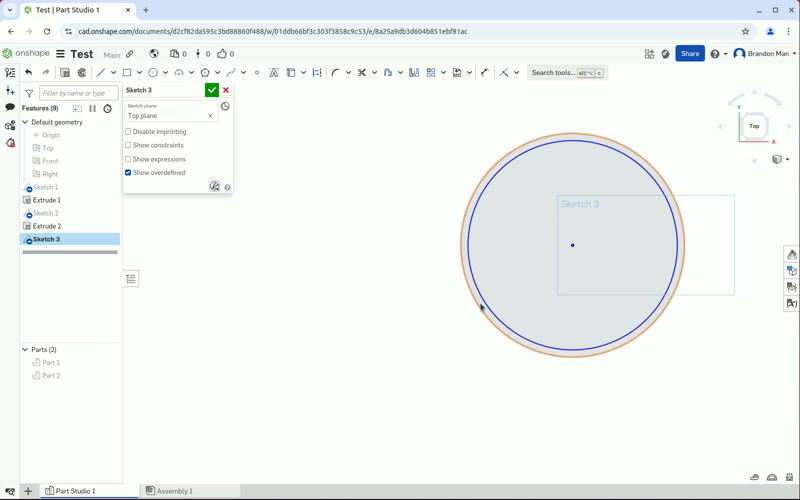
scroll(6)
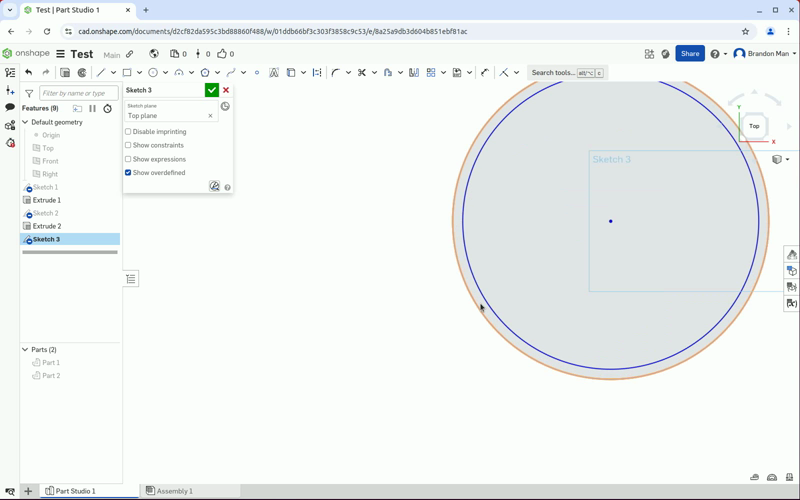
scroll(6)
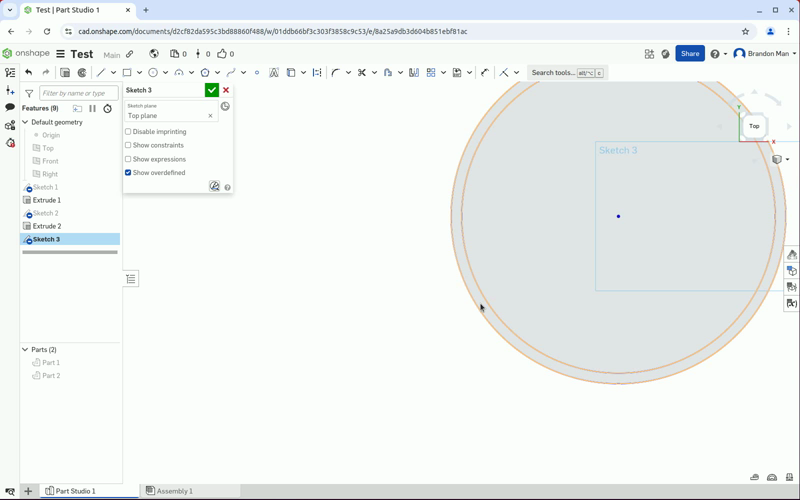
scroll(6)
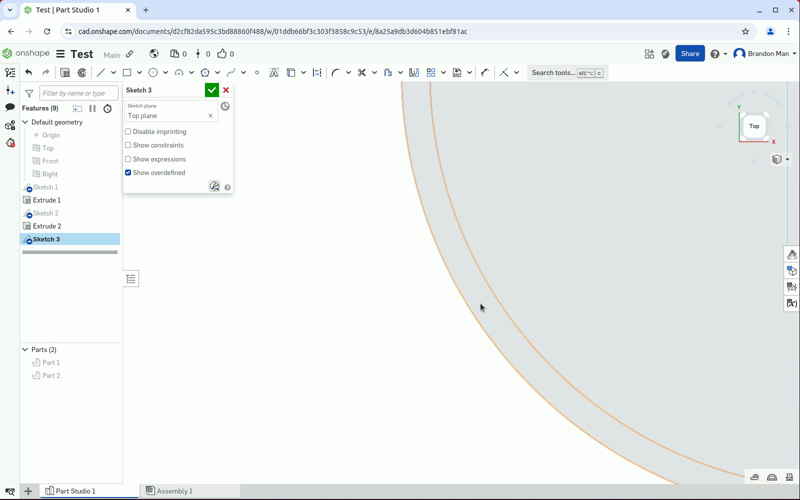
click(480, 303)
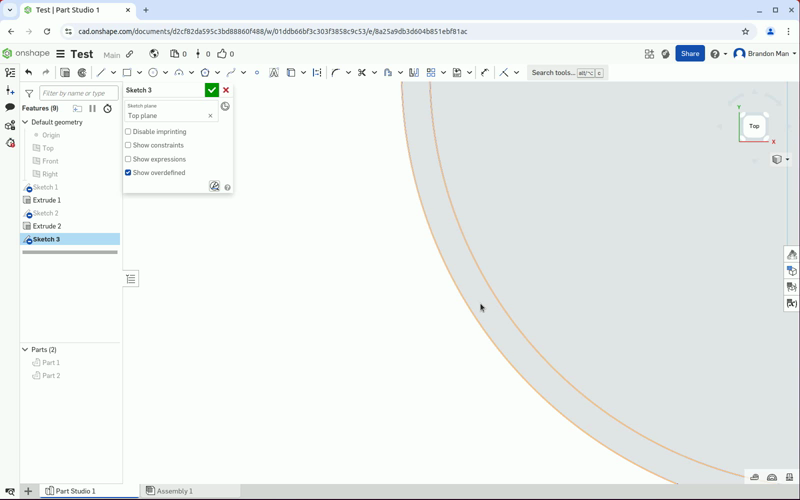
scroll(-6)
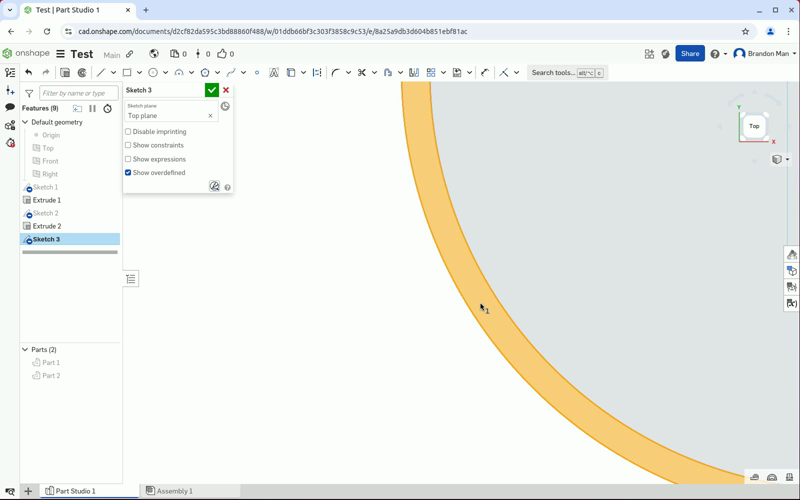
scroll(-6)
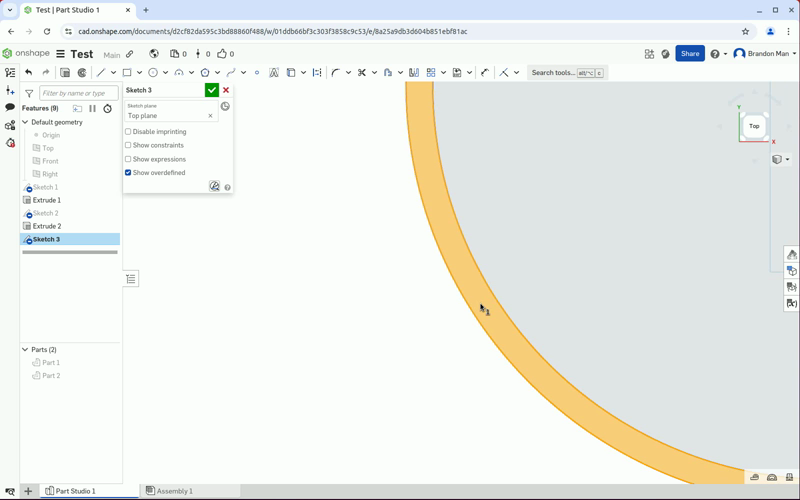
scroll(-6)
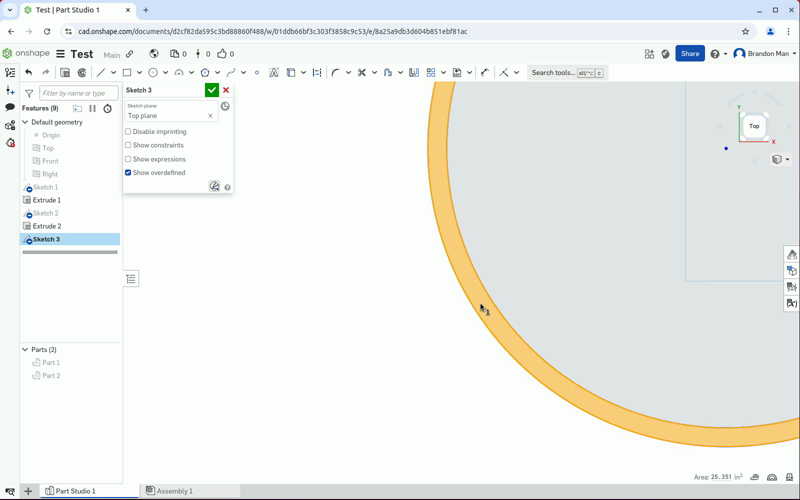
scroll(-6)
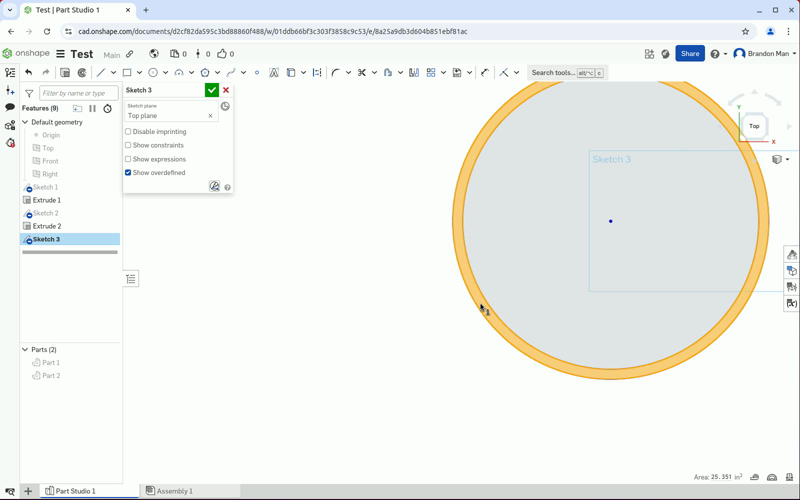
scroll(-6)
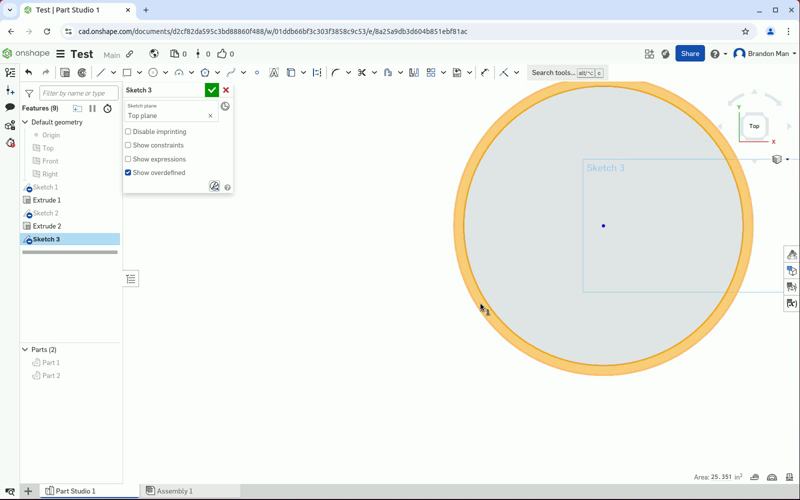
scroll(-6)
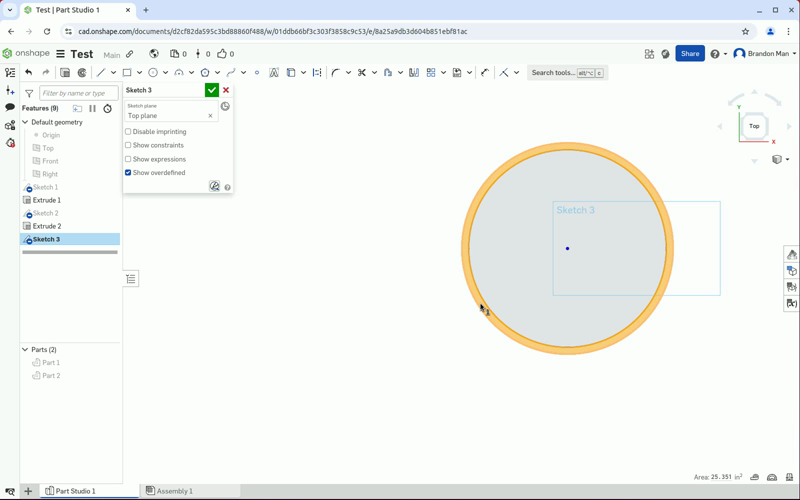
scroll(-6)
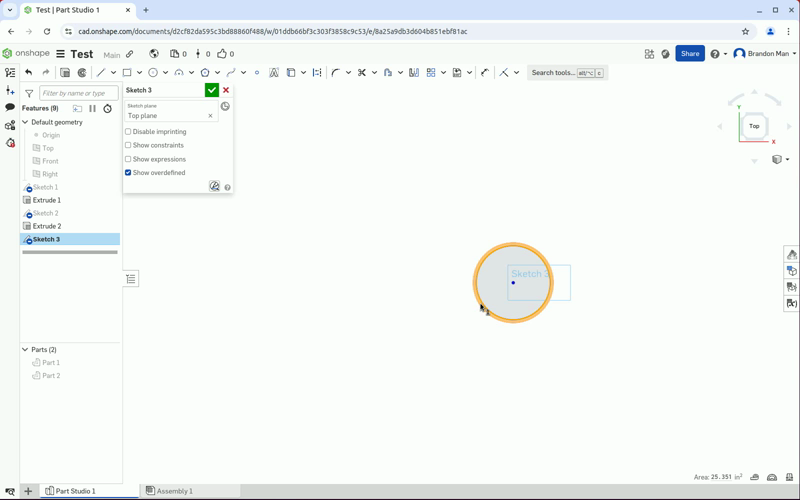
mouse_move(73, 352)
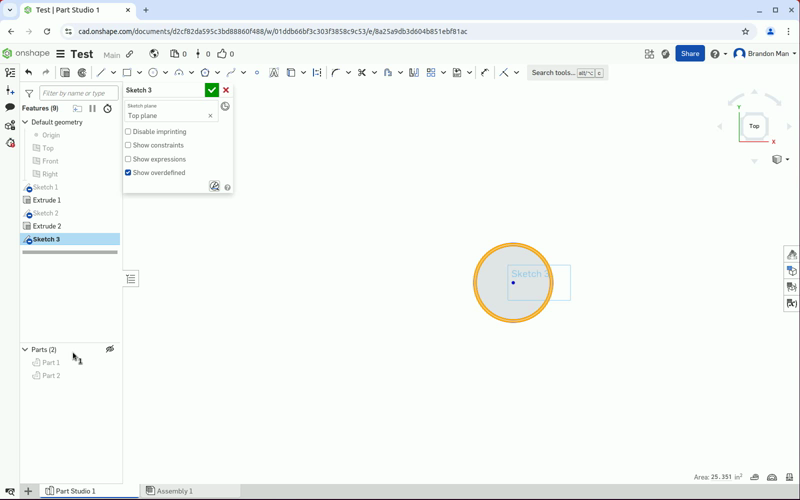
key(shift+y)
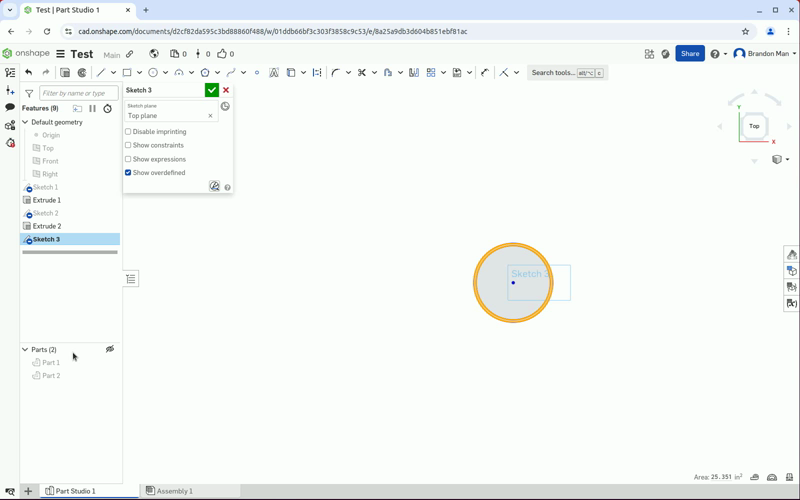
key(shift+e)
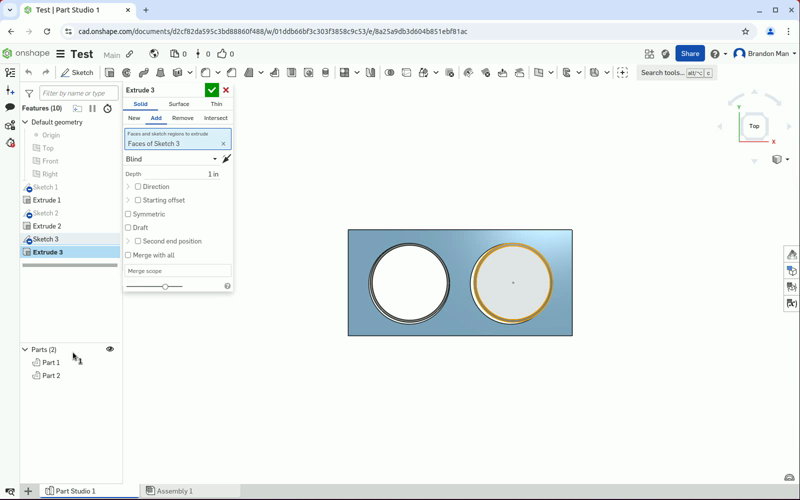
mouse_move(143, 106)
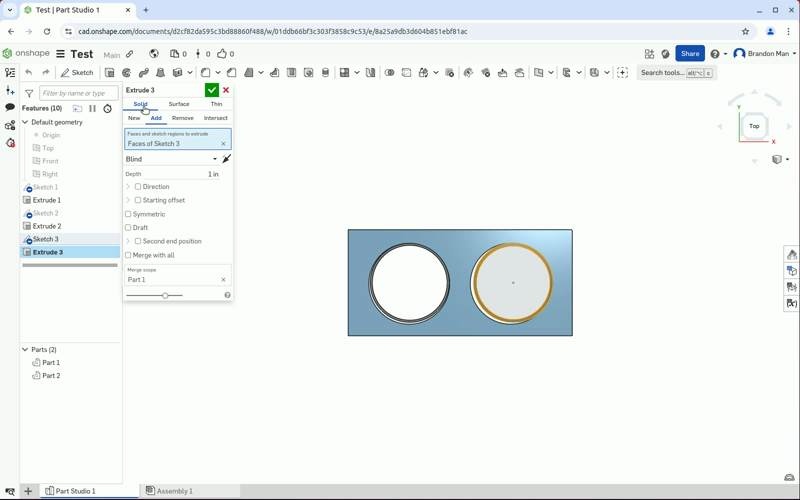
click(143, 106)
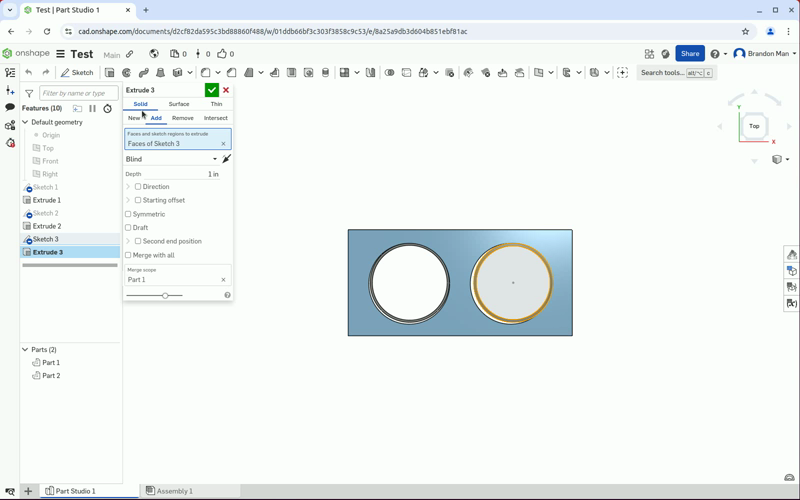
mouse_move(137, 120)
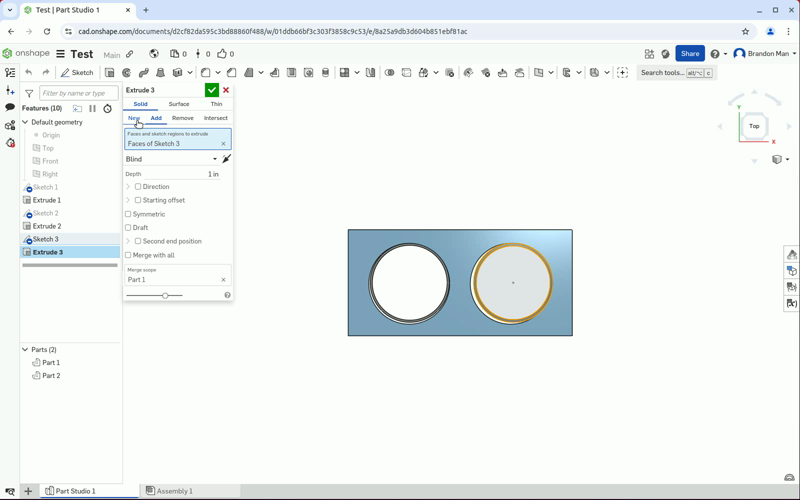
click(137, 120)
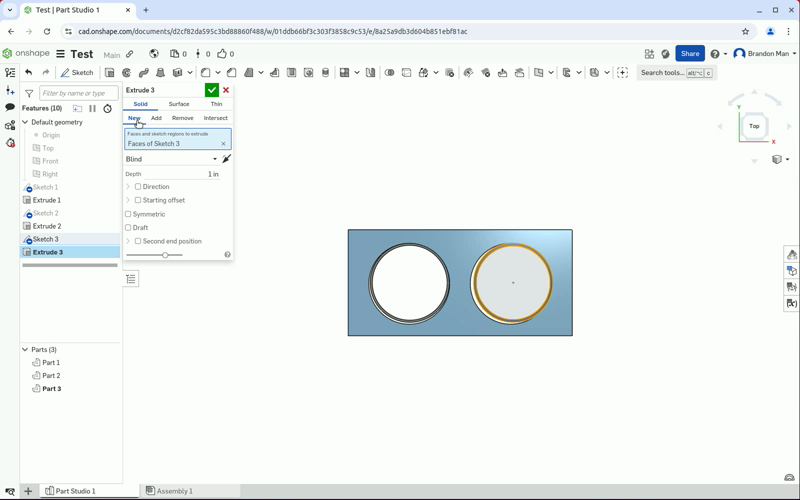
key(tab, 4)
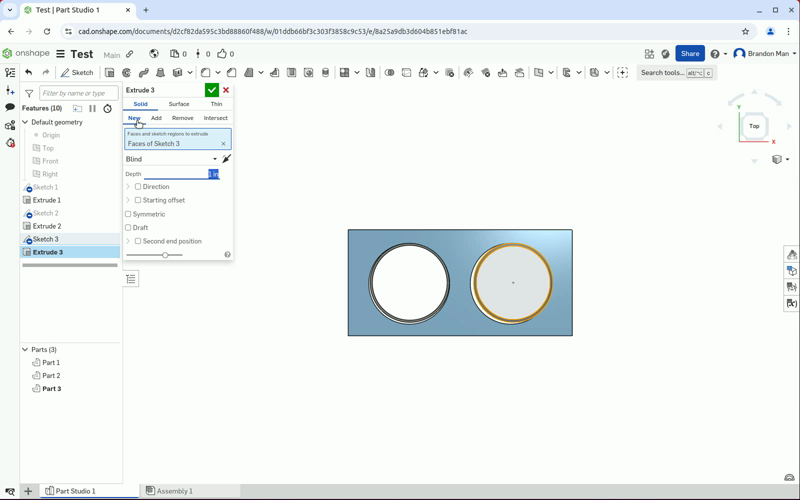
text(0.241)
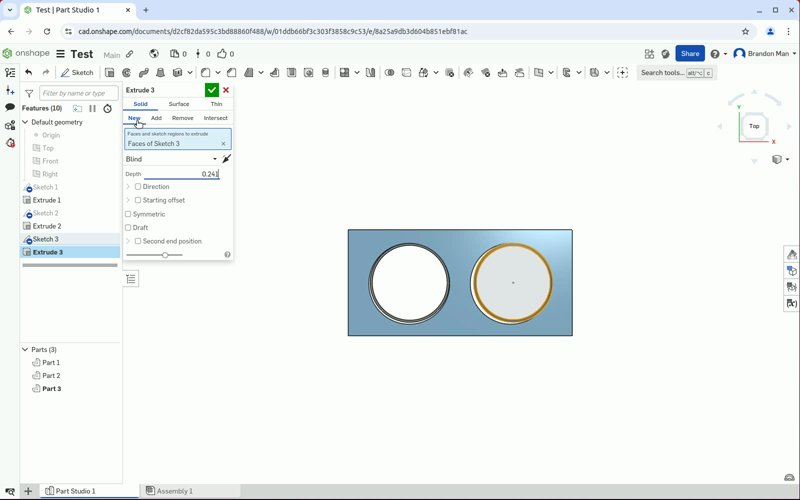
key(enter)
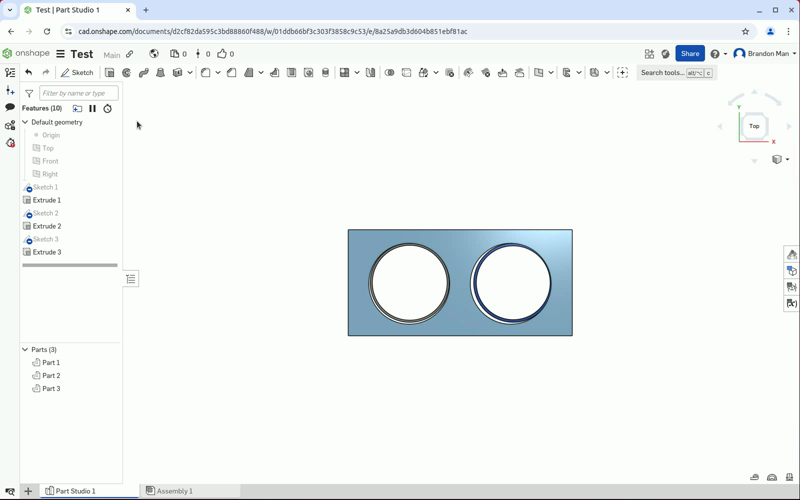
key(shift+h)
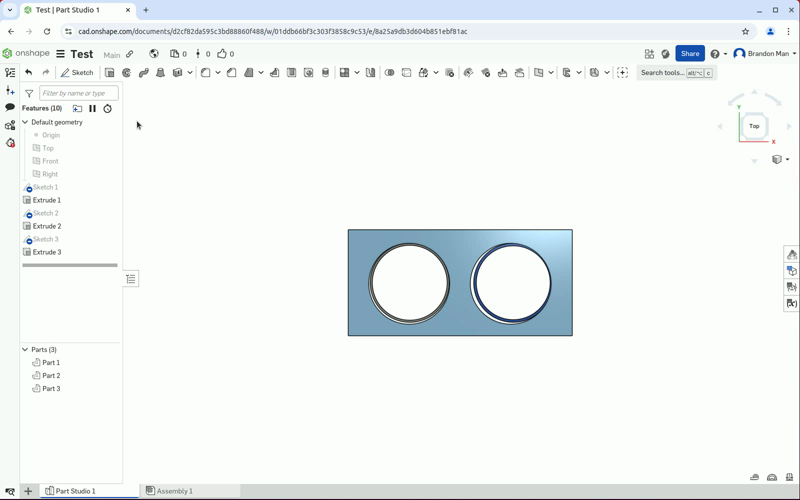
key(shift+h)
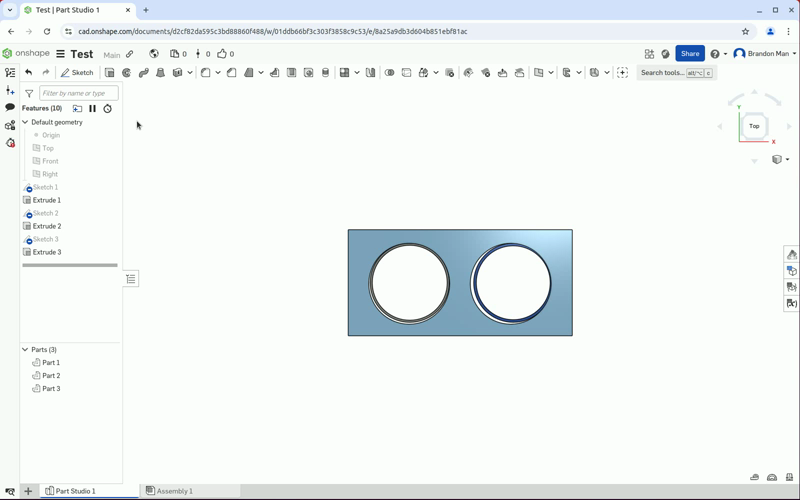
mouse_move(73, 189)
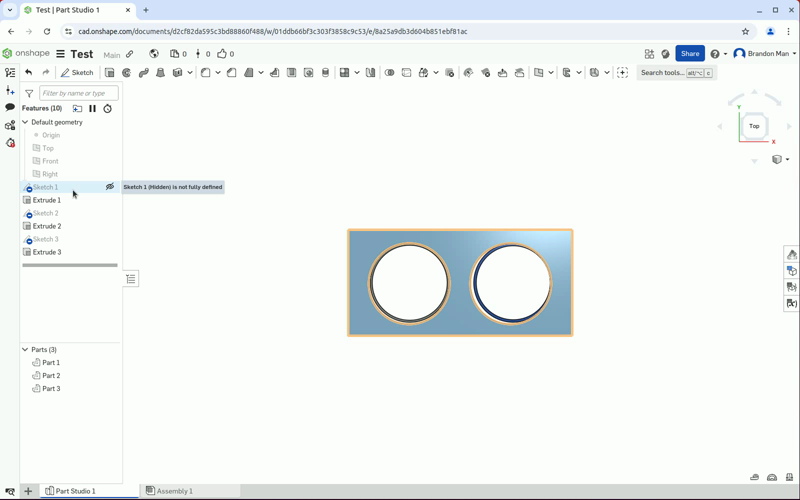
click(73, 189)
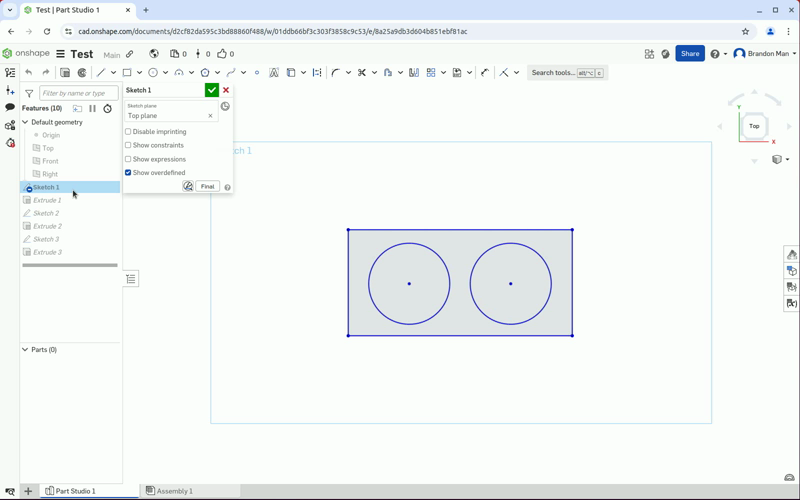
mouse_move(229, 92)
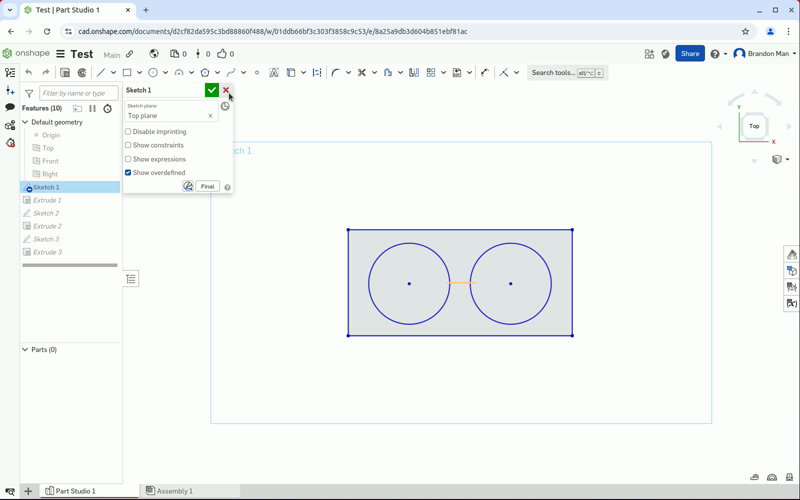
click(229, 92)
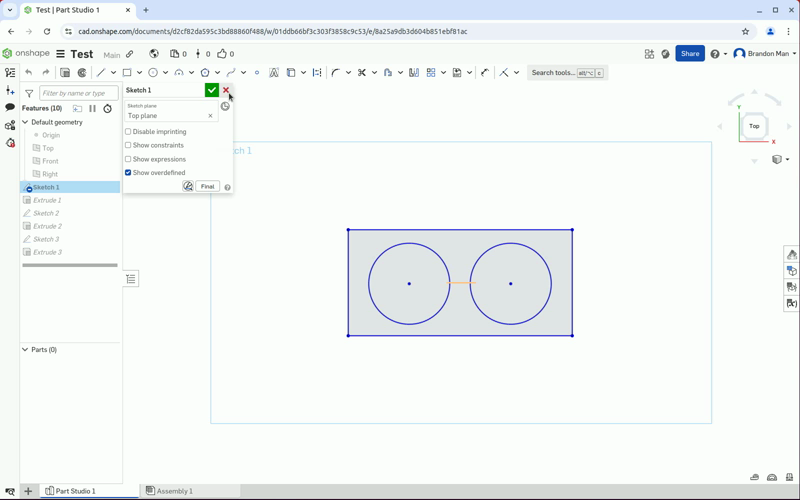
key(shift+s)
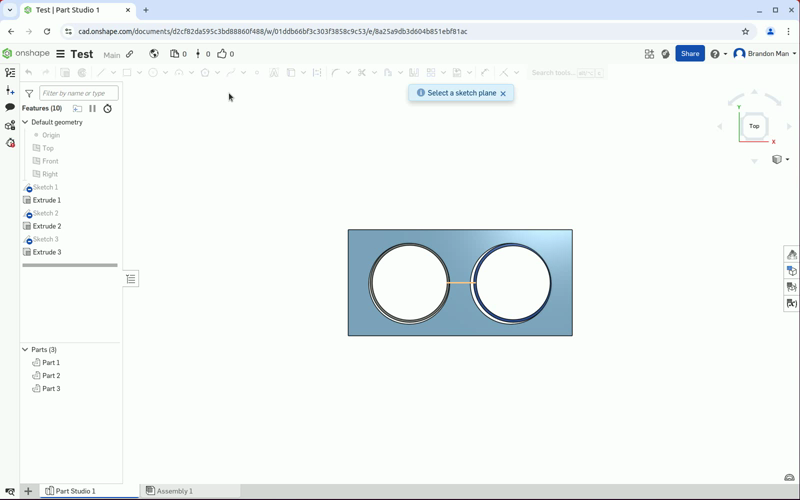
mouse_move(73, 150)
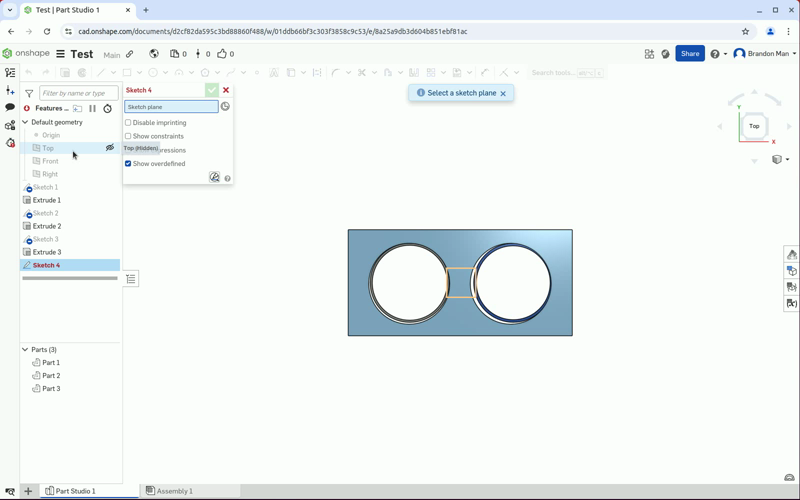
click(73, 150)
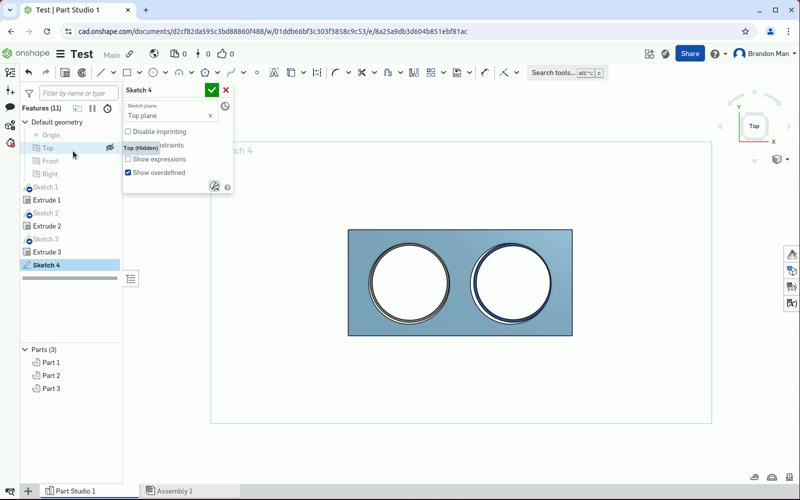
mouse_move(73, 352)
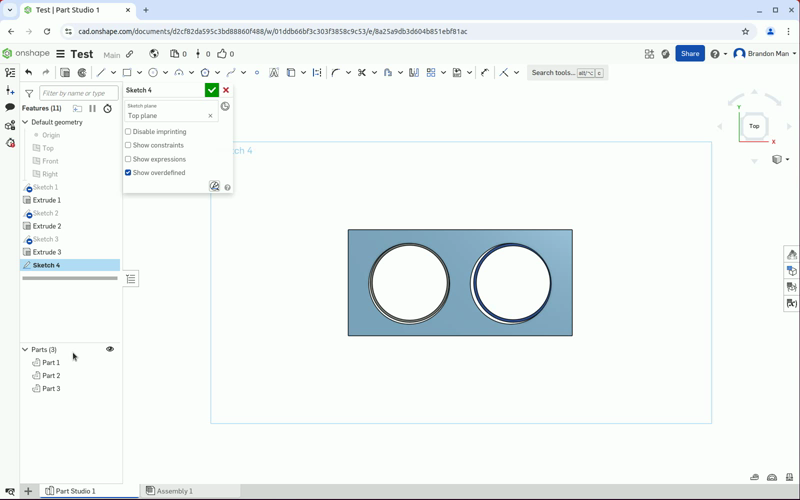
key(y)
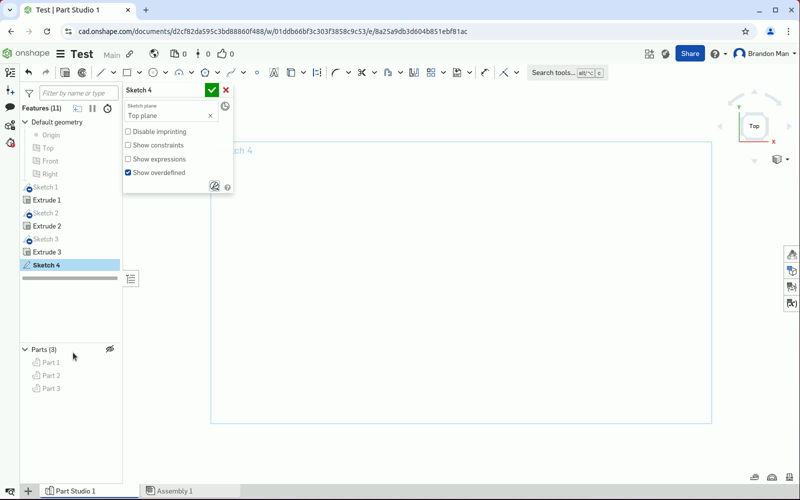
key(l)
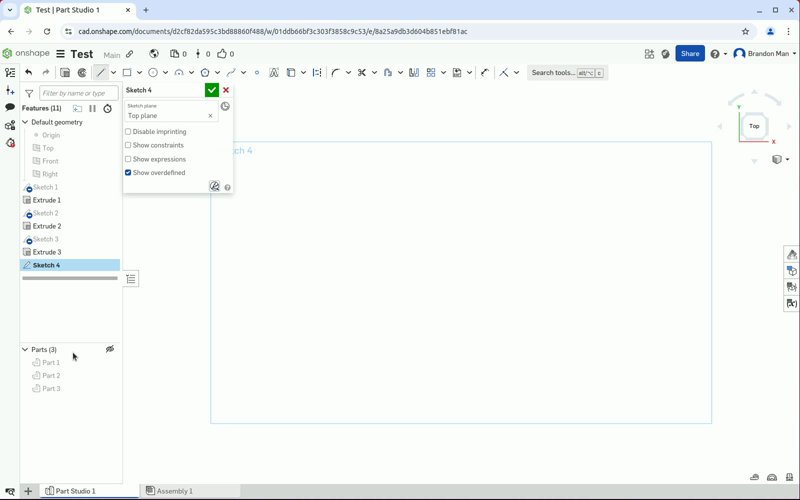
key_down(shift)
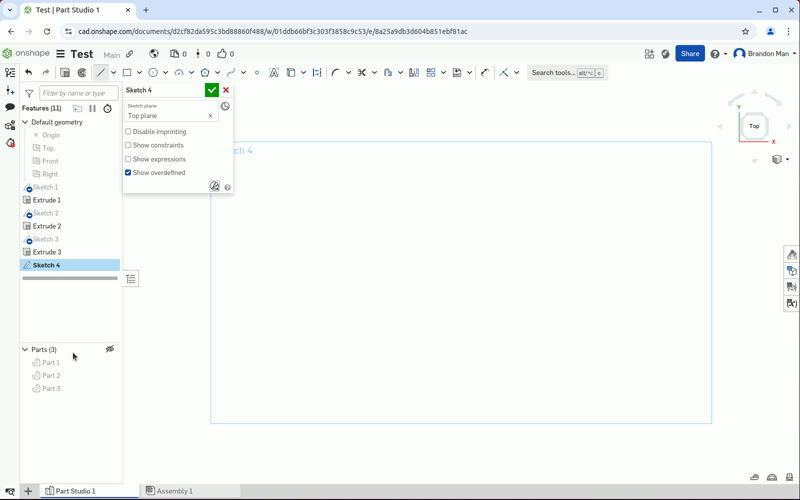
mouse_move(348, 335)
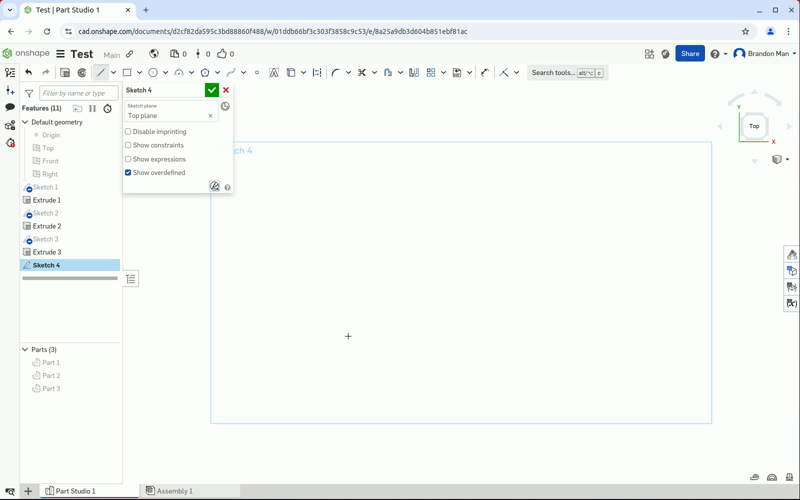
click(348, 335)
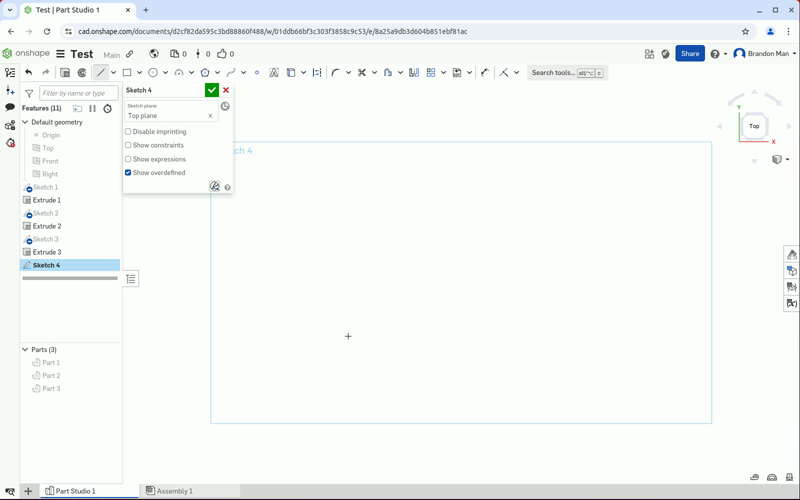
key_up(shift)
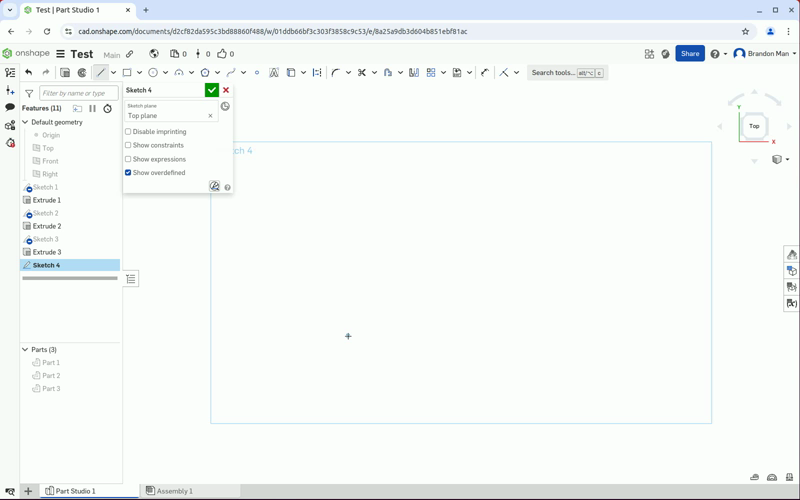
key_down(shift)
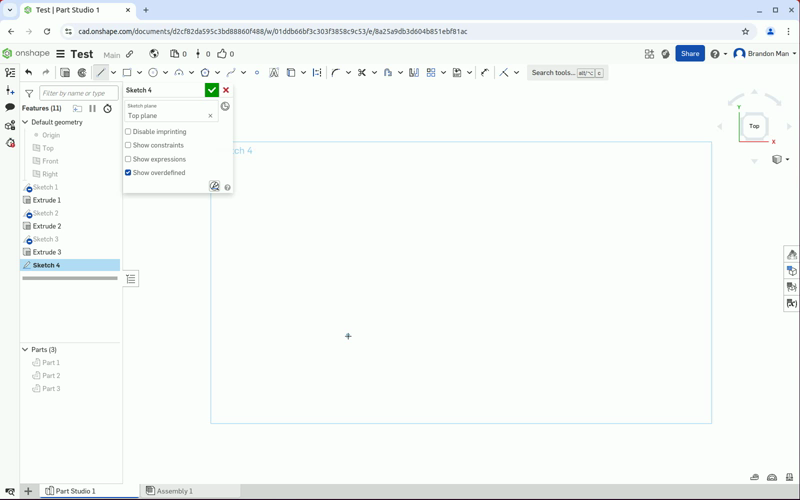
mouse_move(572, 335)
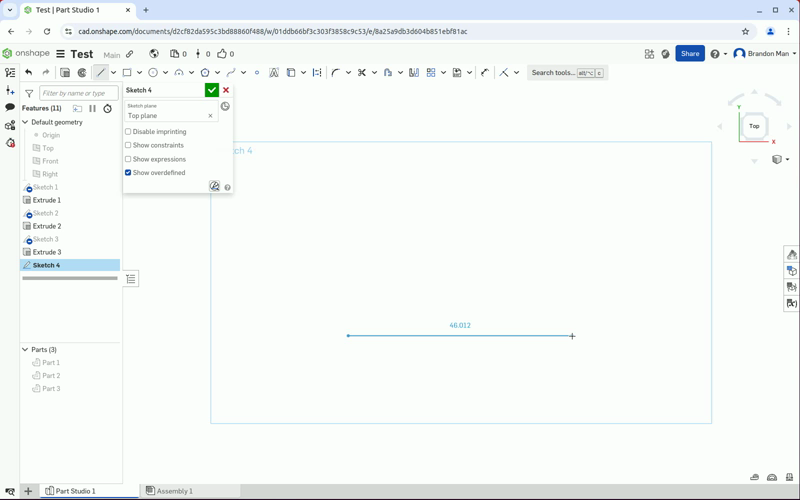
click(572, 335)
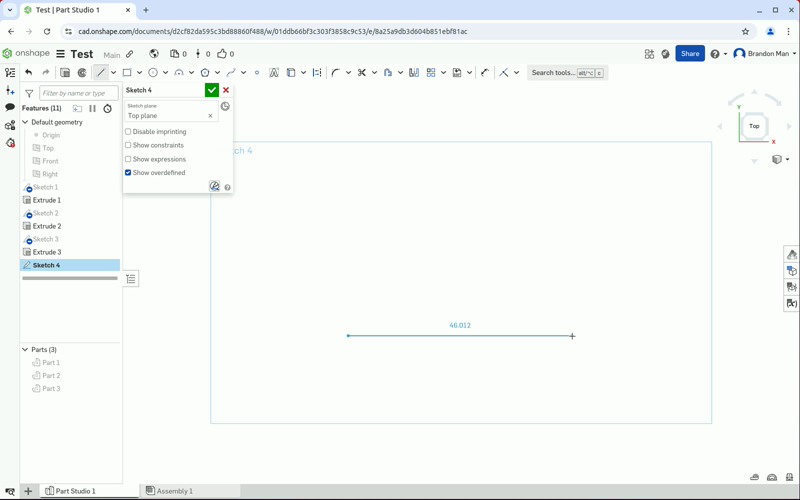
key_up(shift)
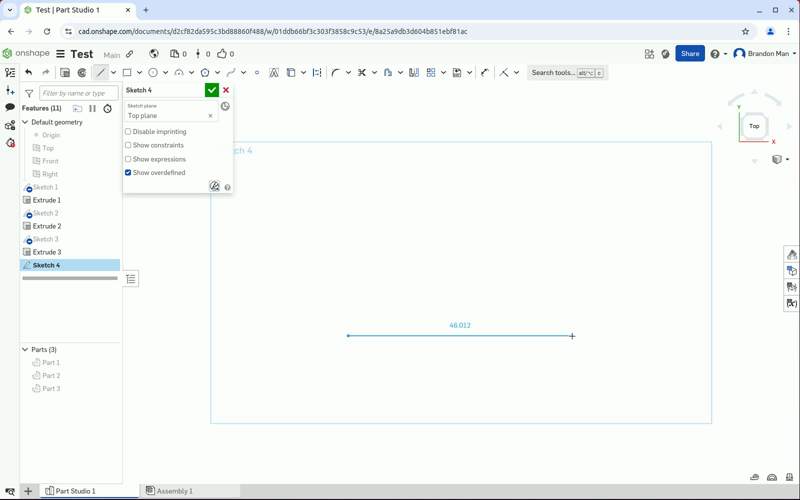
key_down(shift)
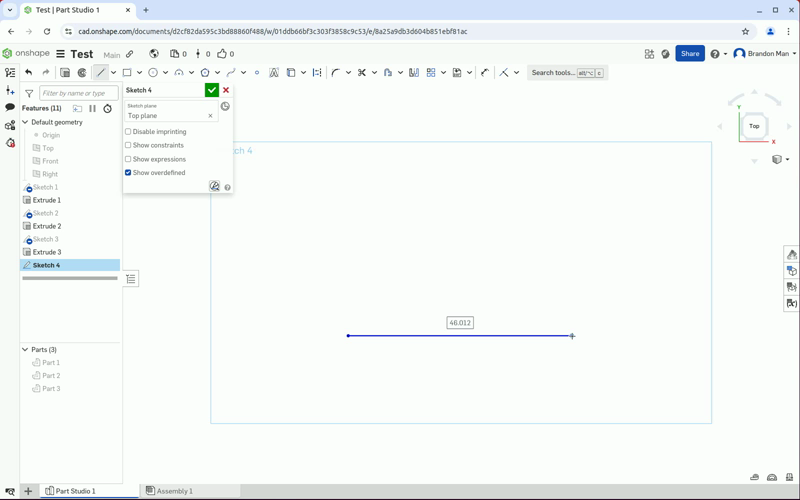
mouse_move(589, 335)
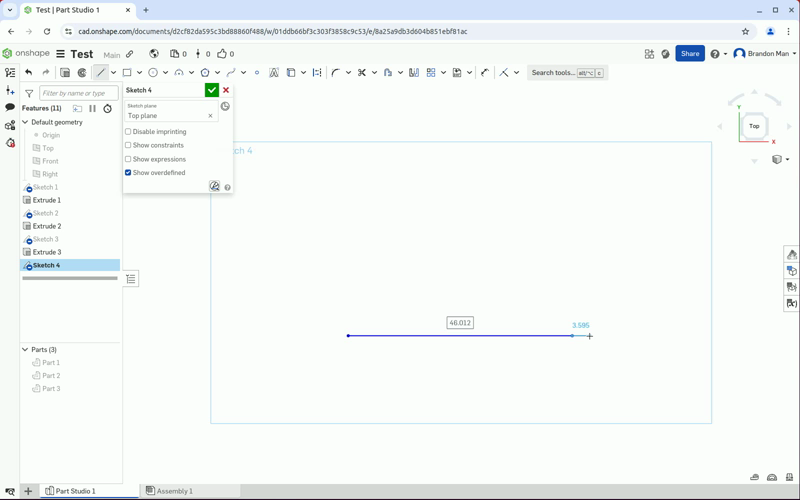
mouse_move(572, 333)
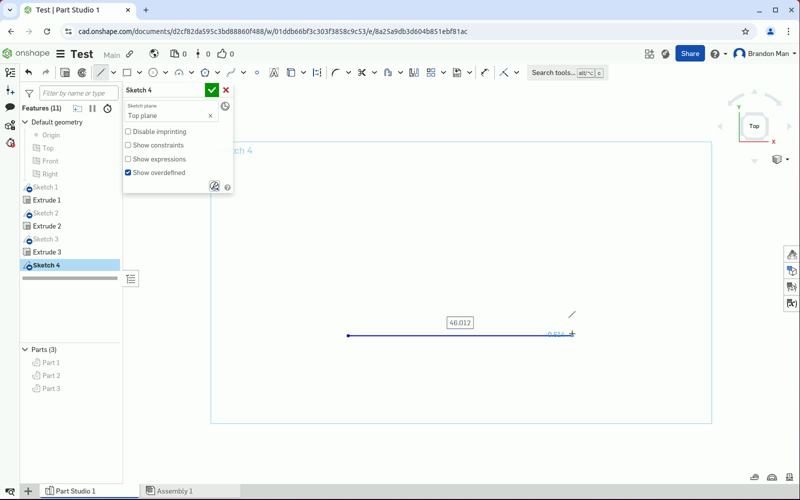
scroll(6)
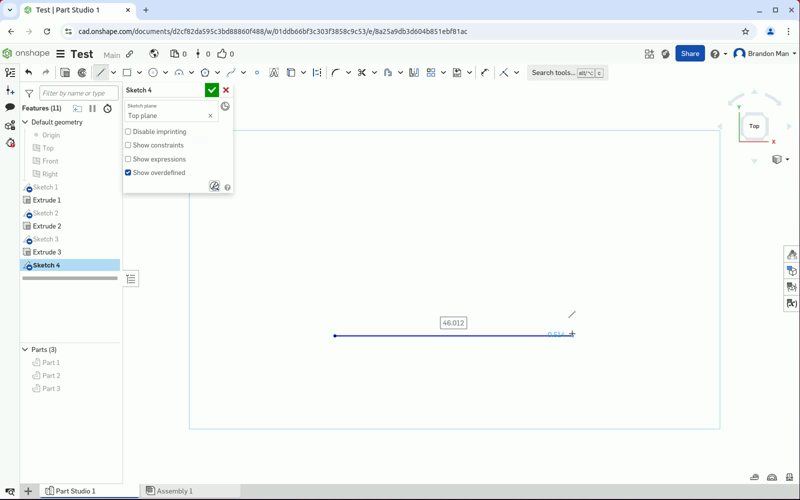
scroll(6)
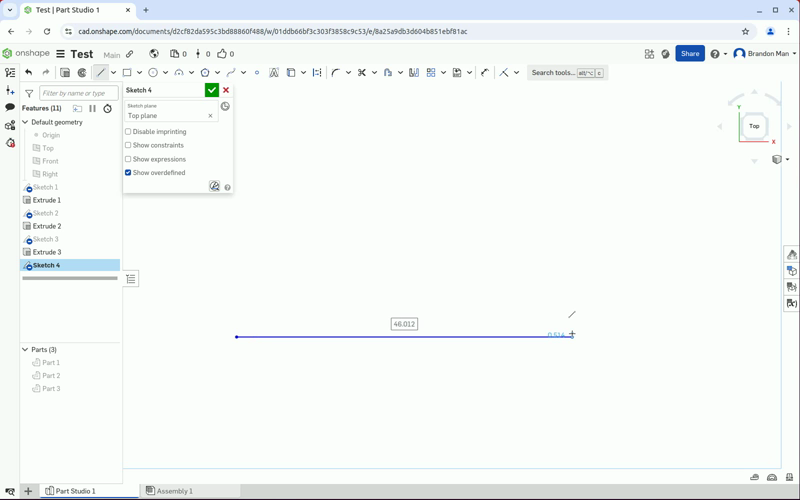
scroll(6)
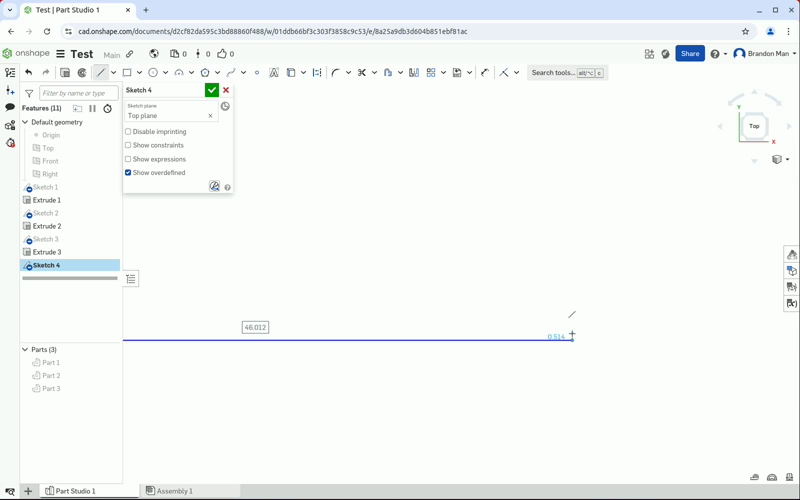
scroll(6)
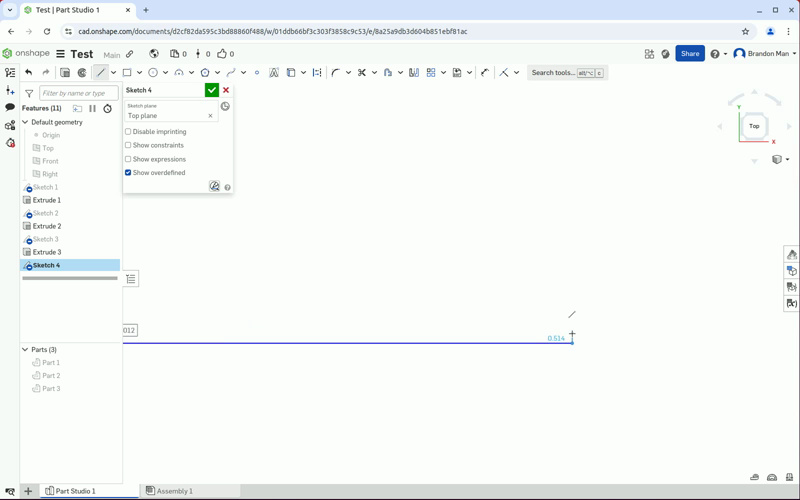
scroll(6)
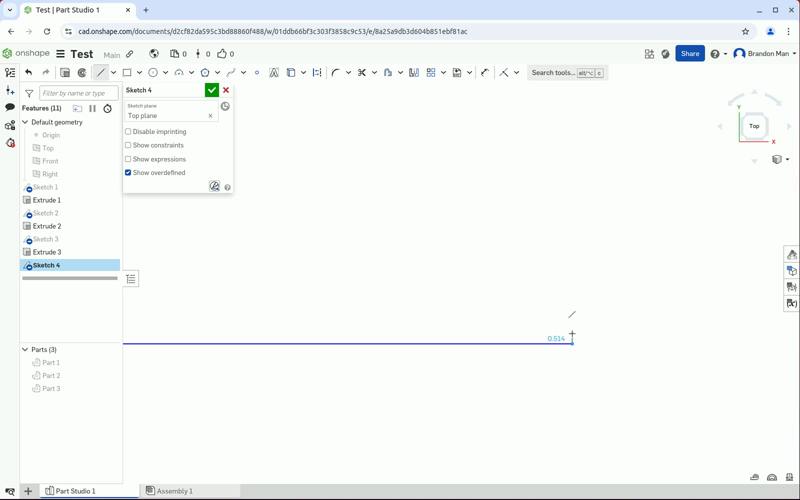
scroll(6)
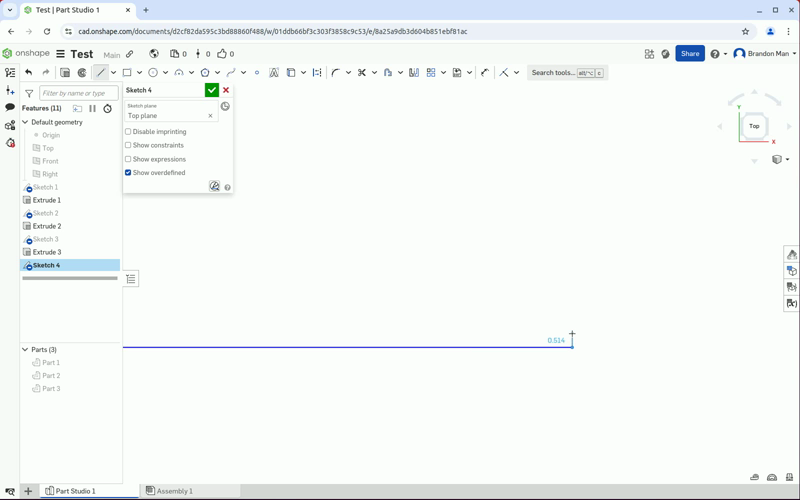
scroll(6)
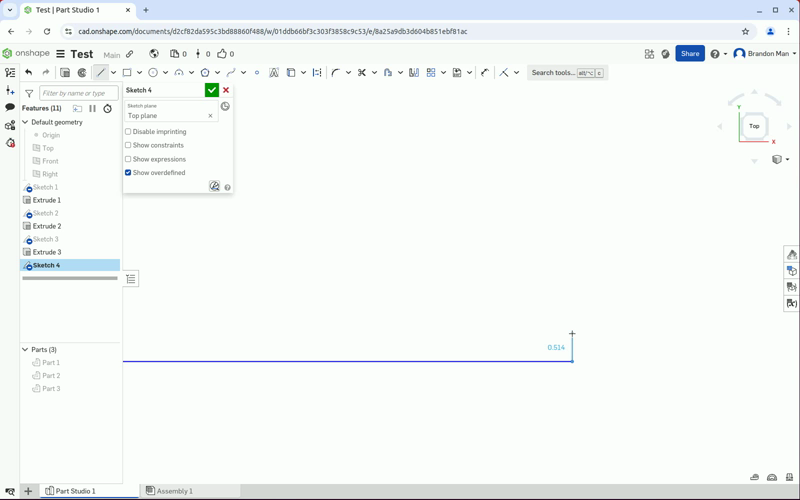
click(572, 333)
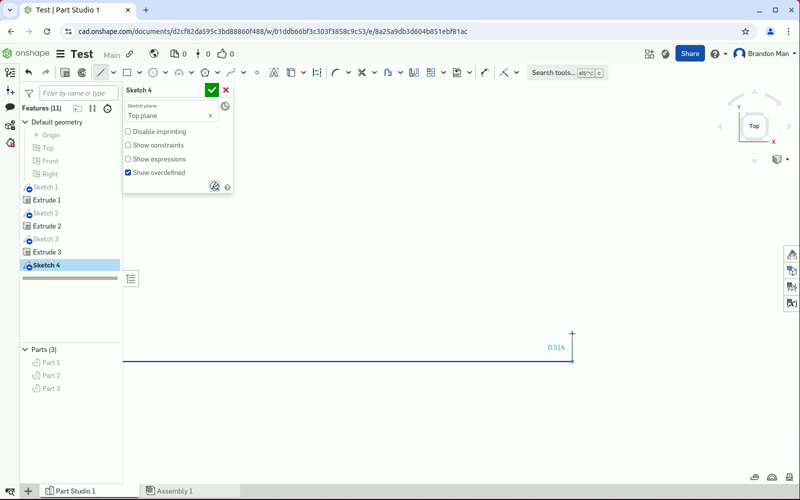
scroll(-6)
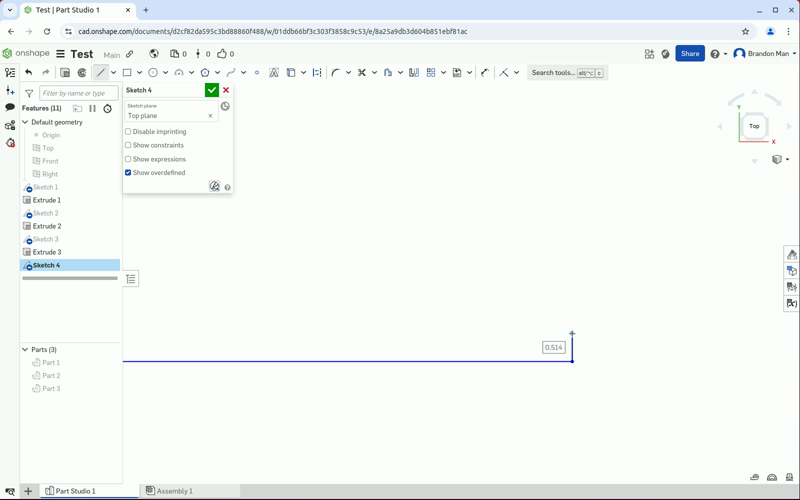
scroll(-6)
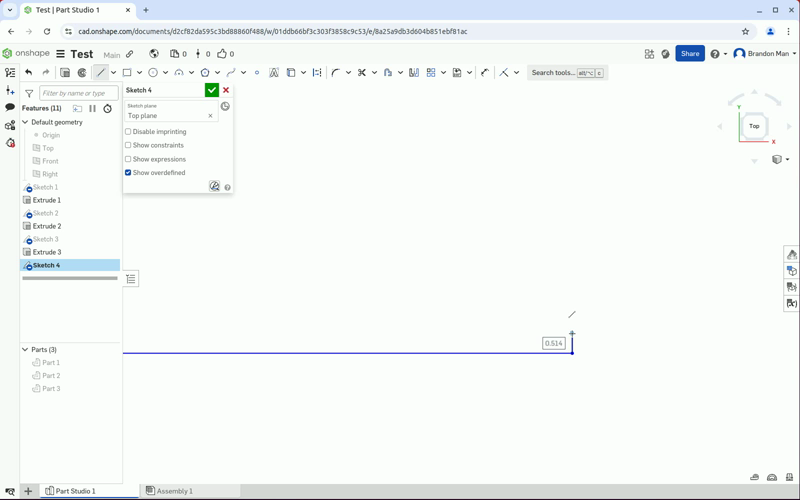
scroll(-6)
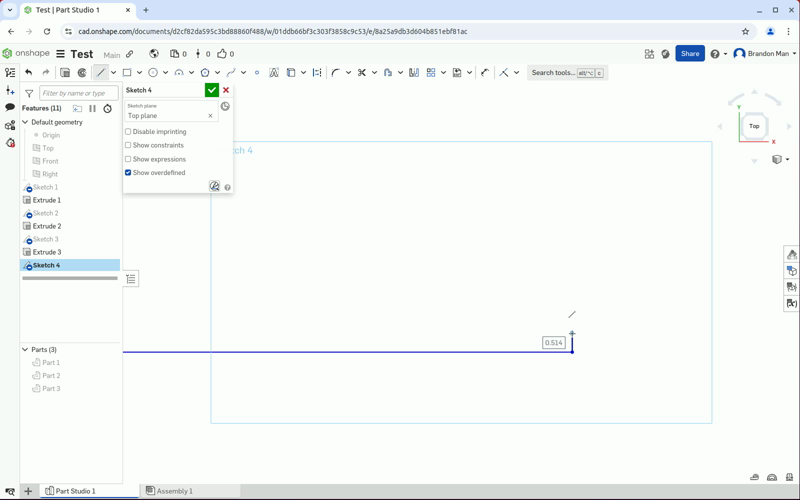
scroll(-6)
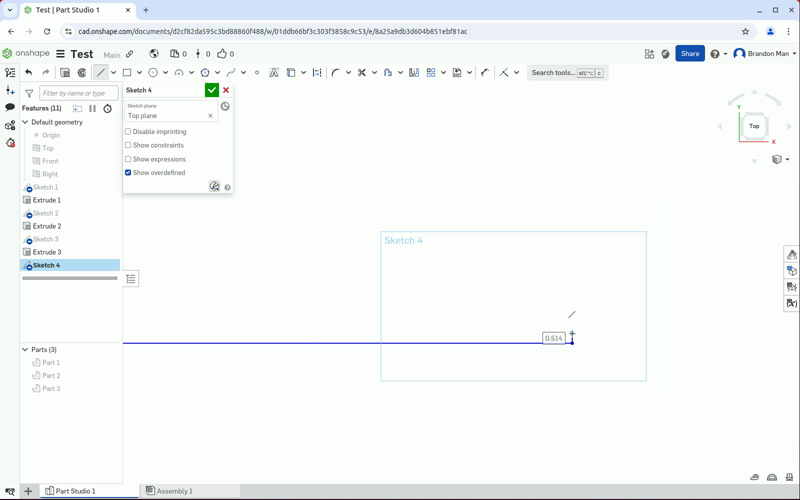
scroll(-6)
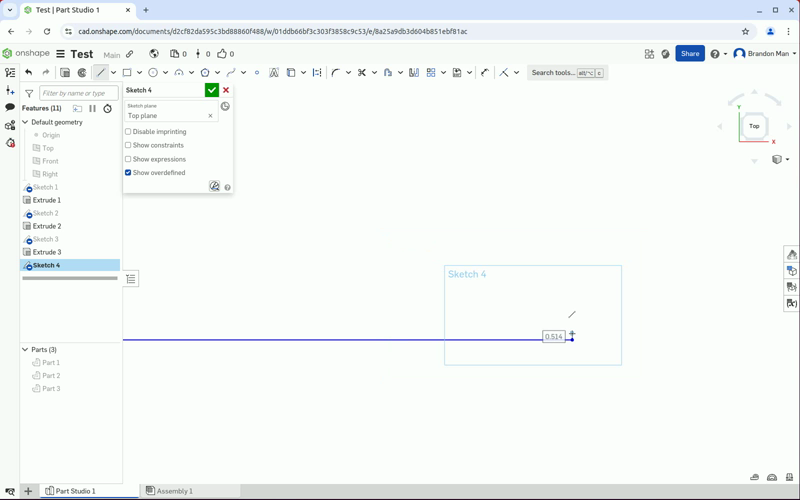
scroll(-6)
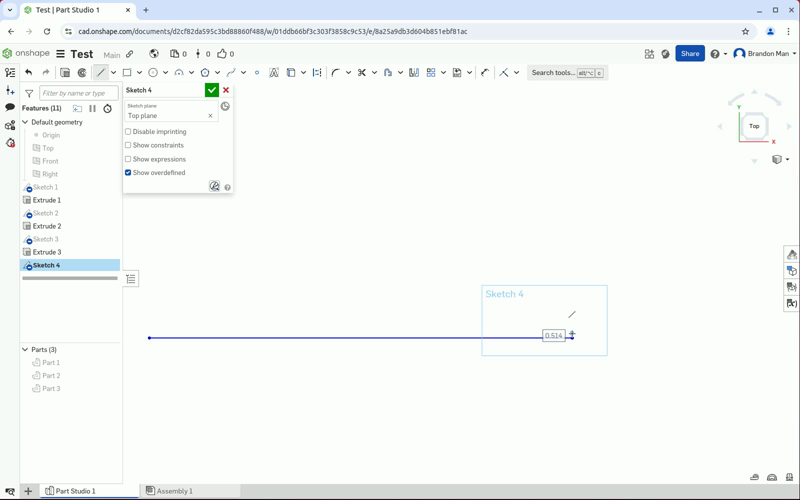
scroll(-6)
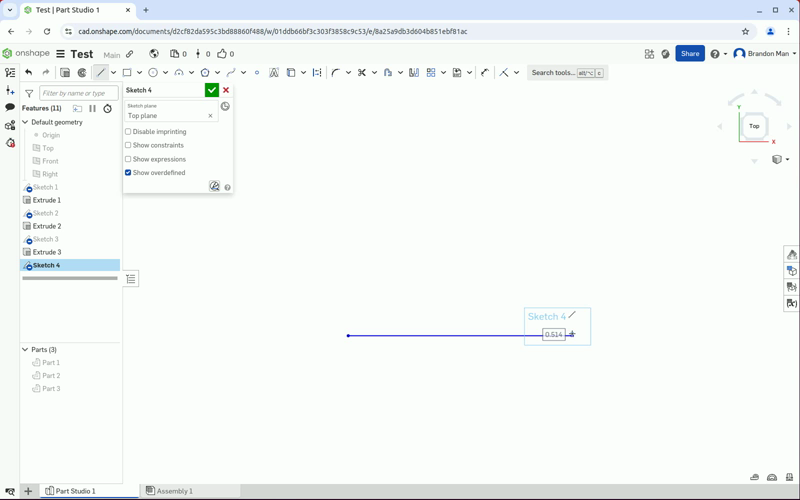
key_up(shift)
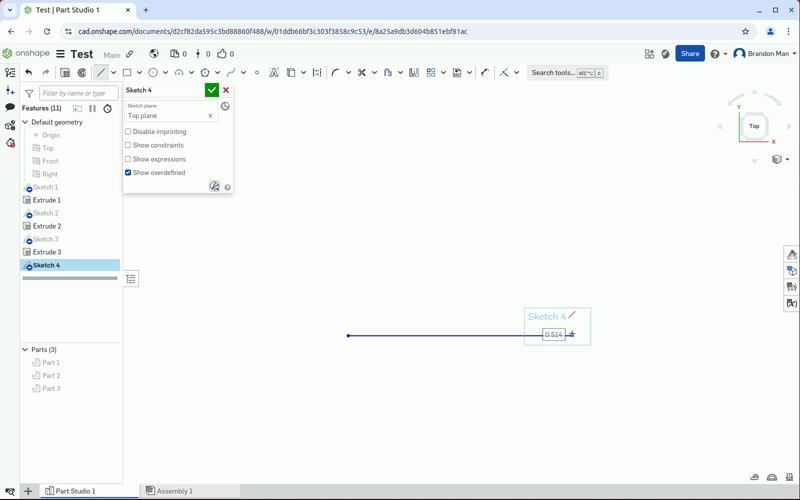
key_down(shift)
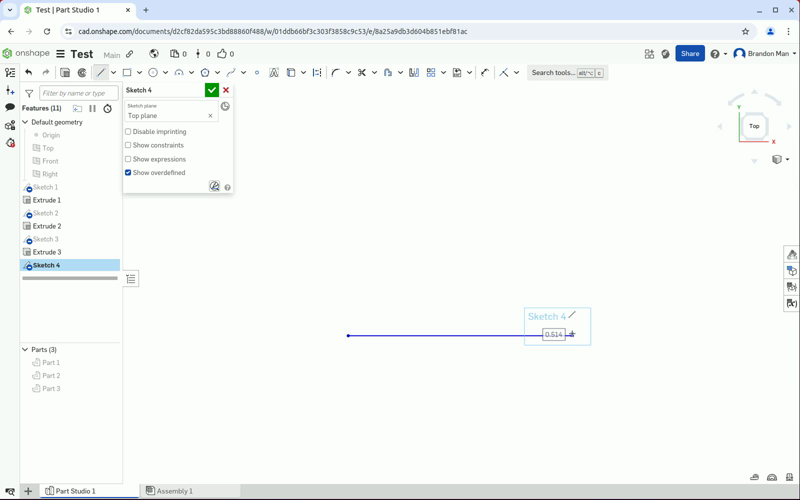
mouse_move(348, 333)
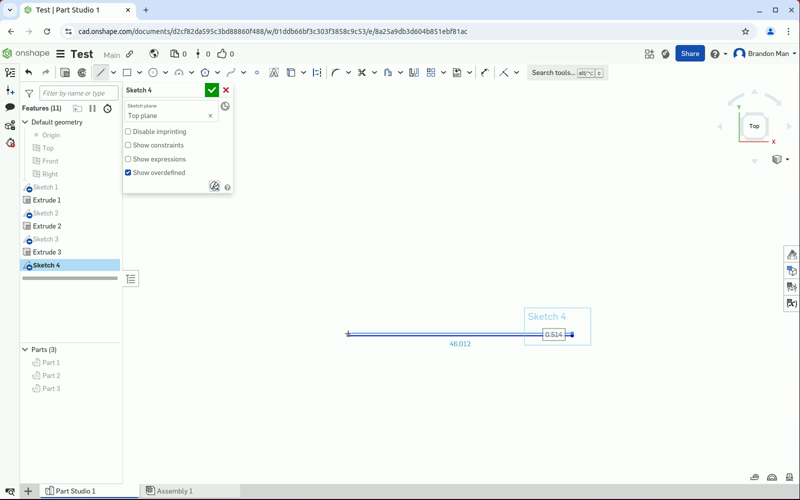
scroll(6)
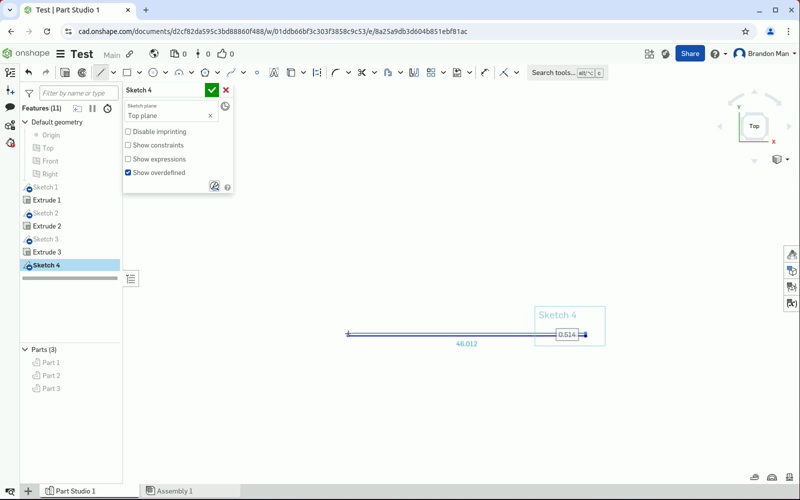
scroll(6)
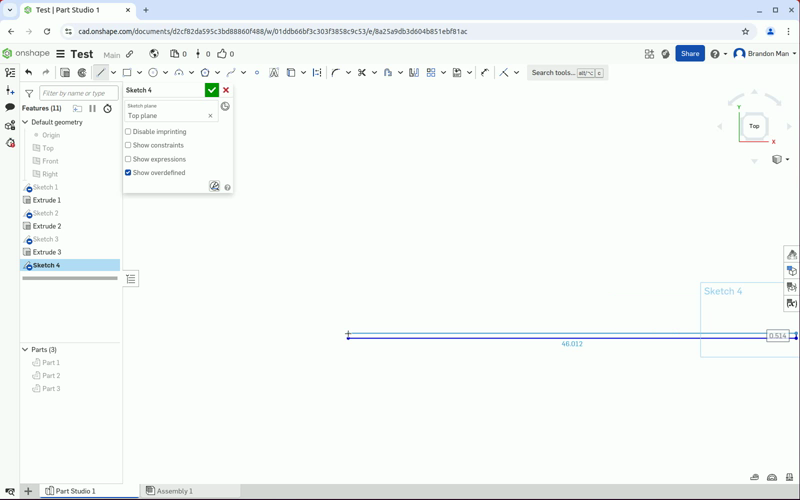
scroll(6)
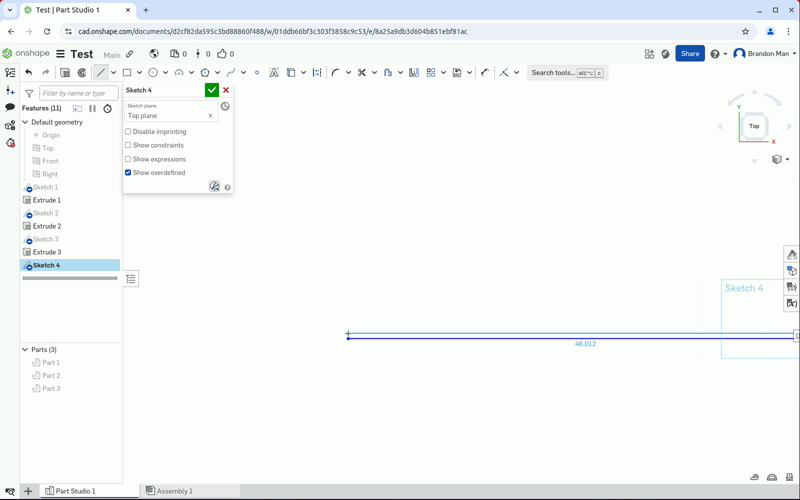
scroll(6)
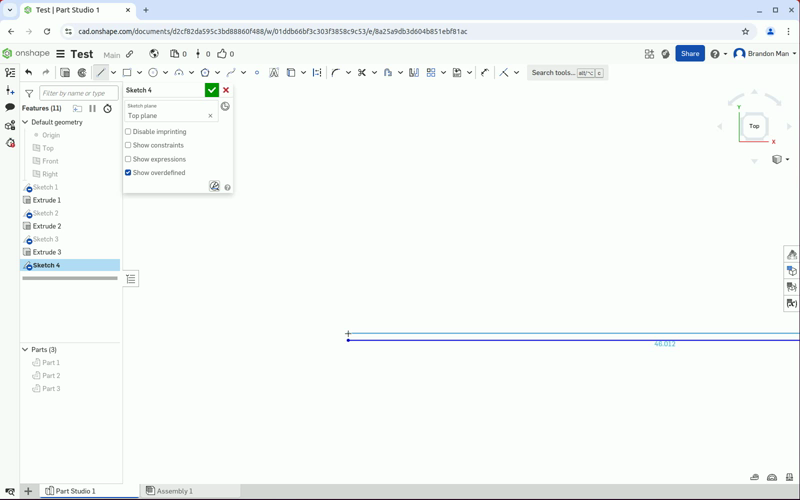
scroll(6)
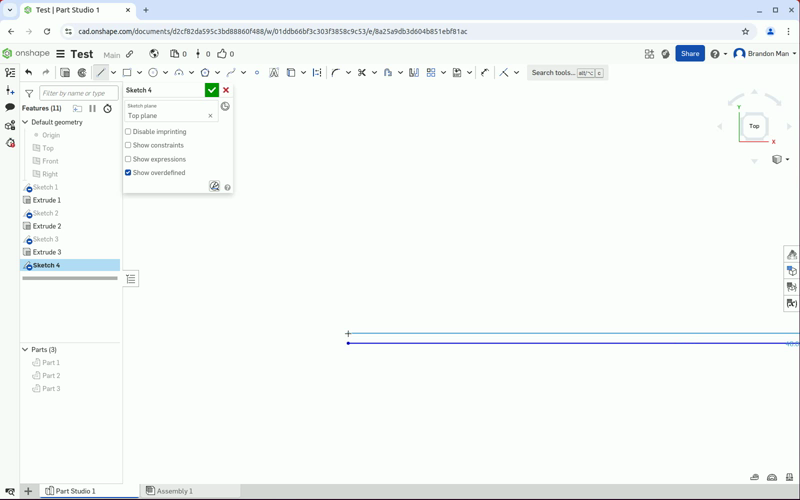
scroll(6)
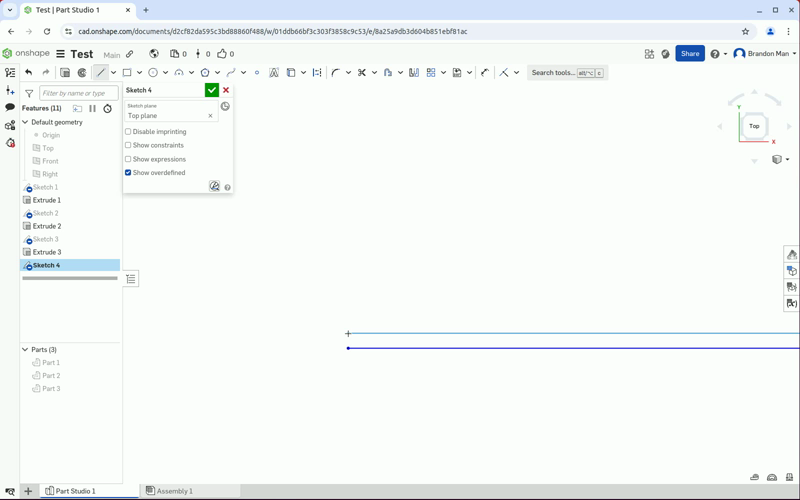
scroll(6)
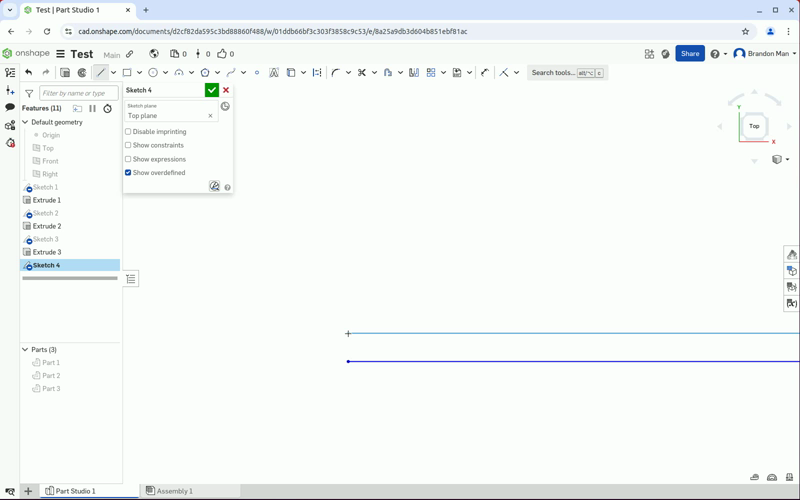
click(348, 333)
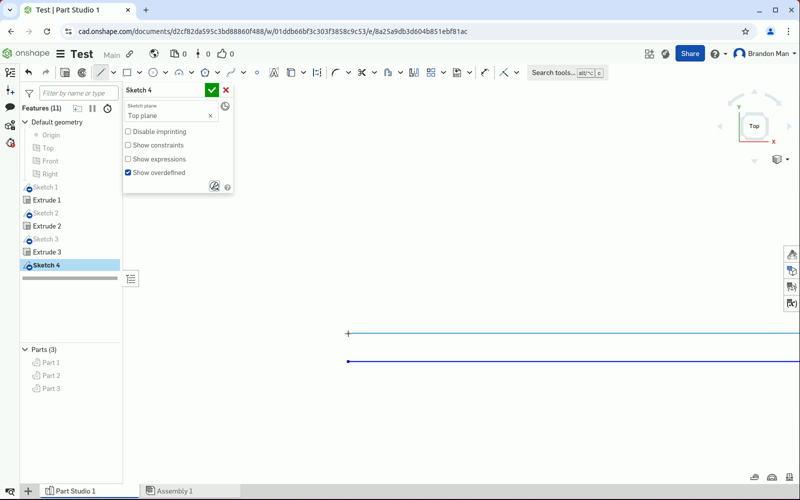
scroll(-6)
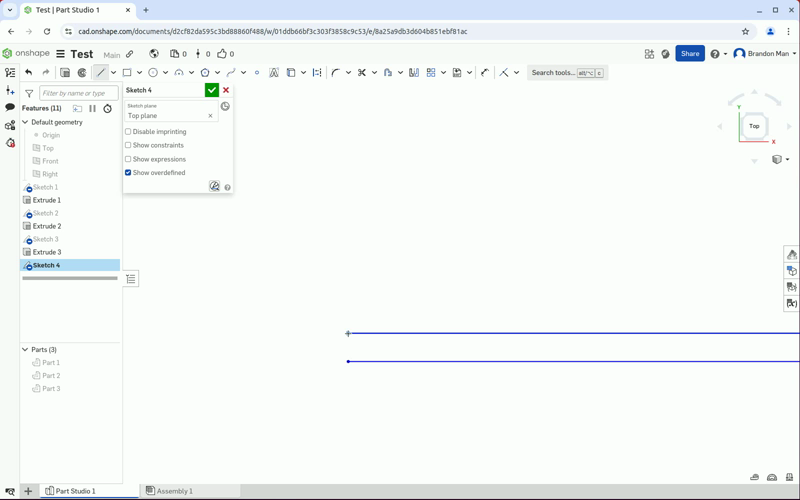
scroll(-6)
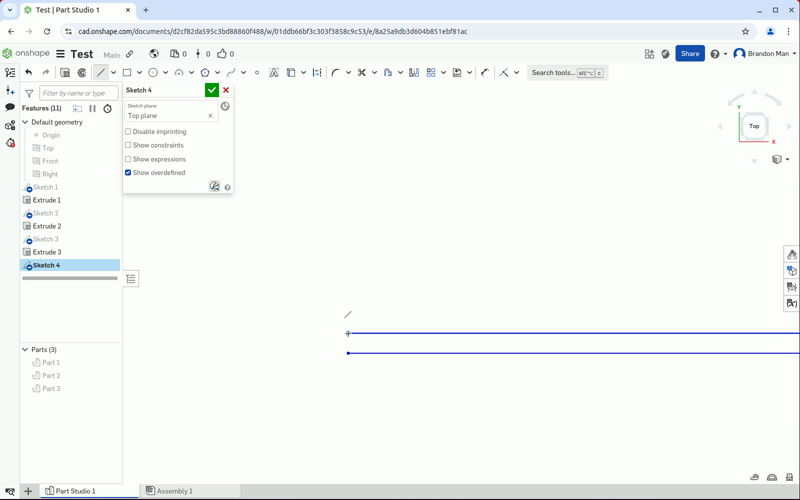
scroll(-6)
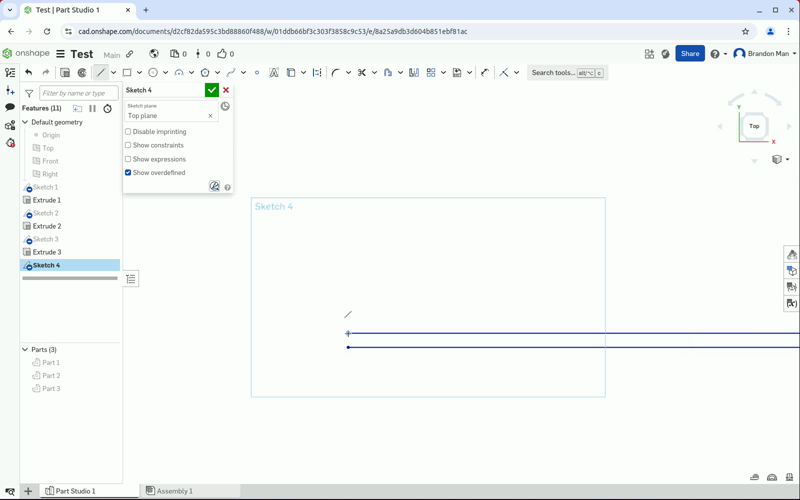
scroll(-6)
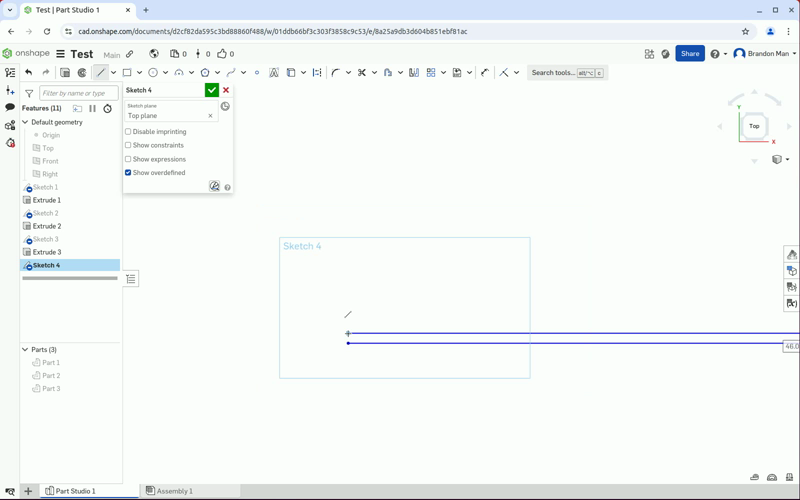
scroll(-6)
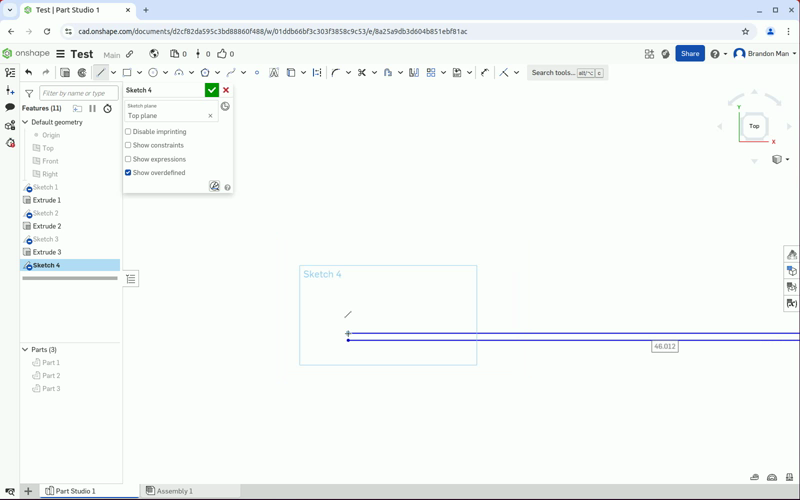
scroll(-6)
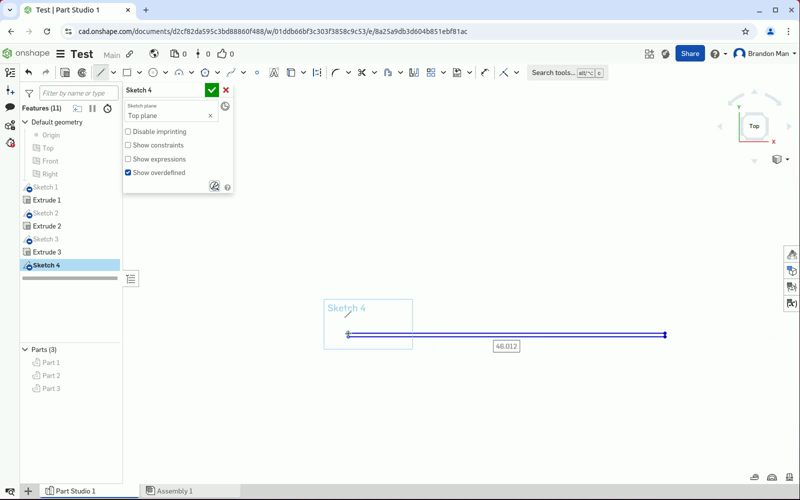
scroll(-6)
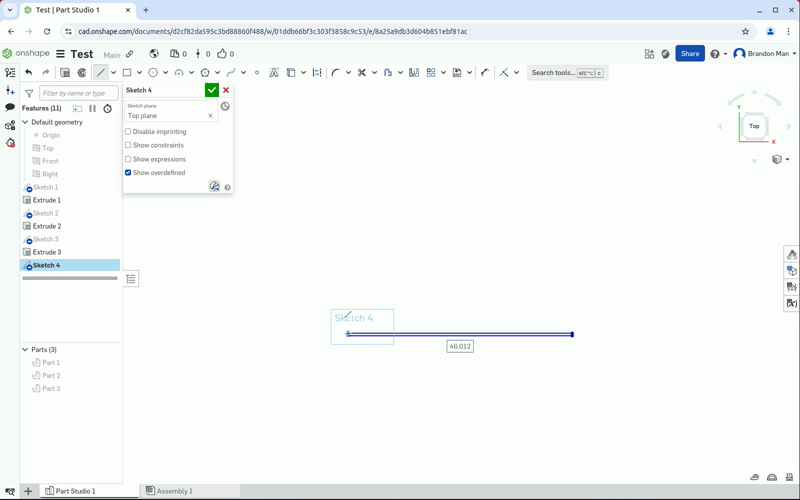
key_up(shift)
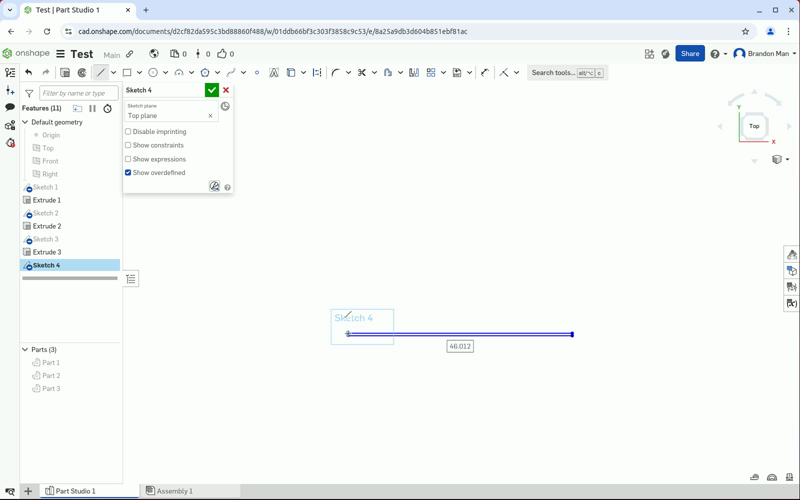
mouse_move(378, 333)
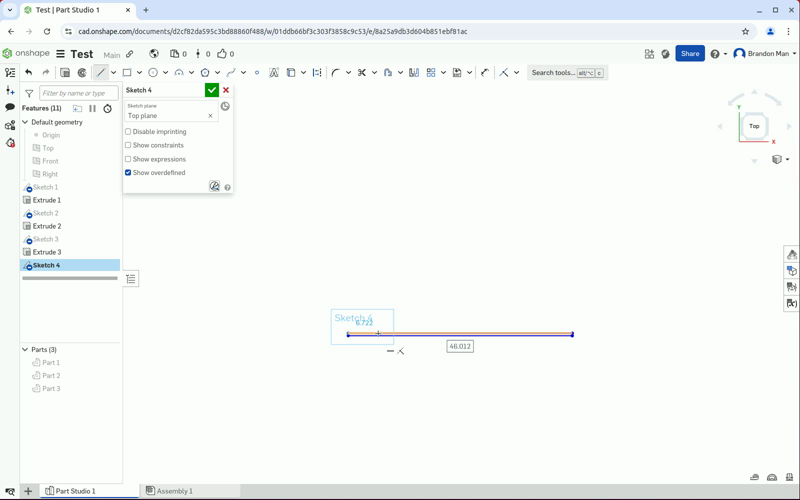
key_down(shift)
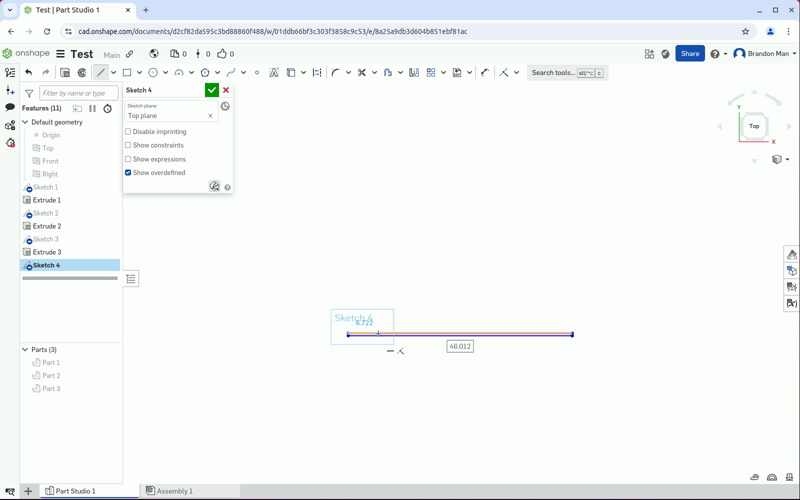
mouse_move(348, 335)
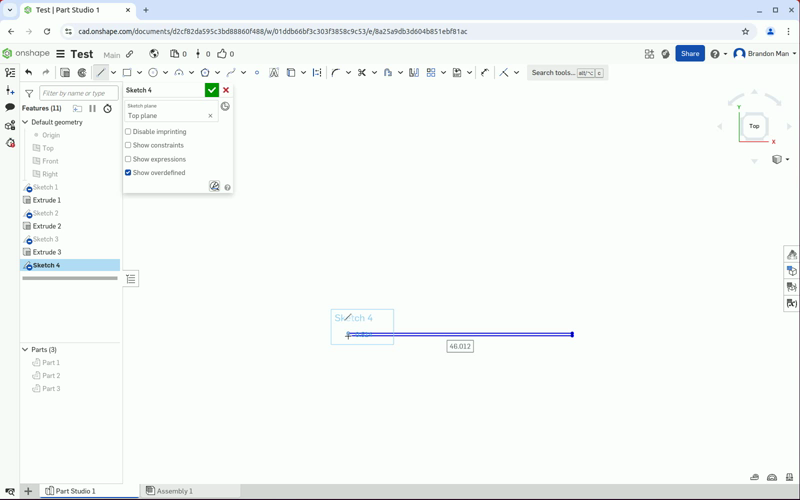
scroll(6)
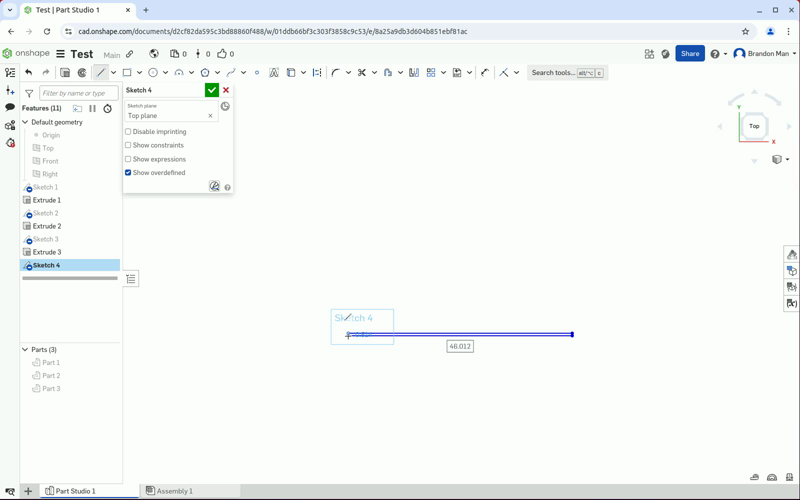
scroll(6)
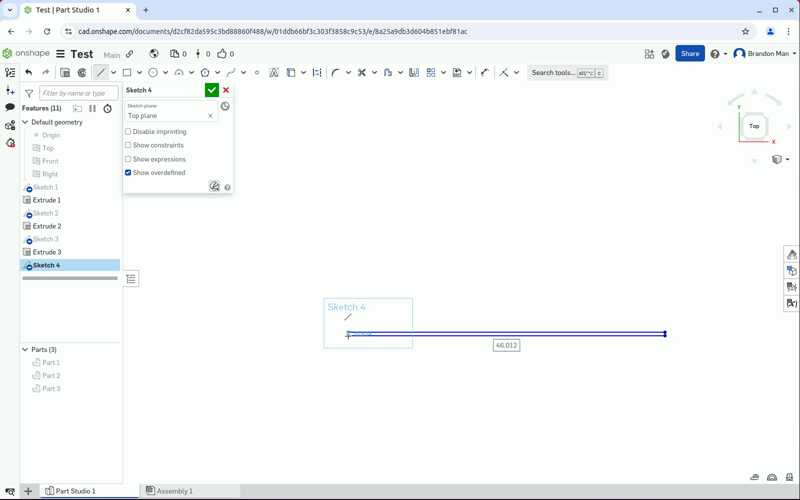
scroll(6)
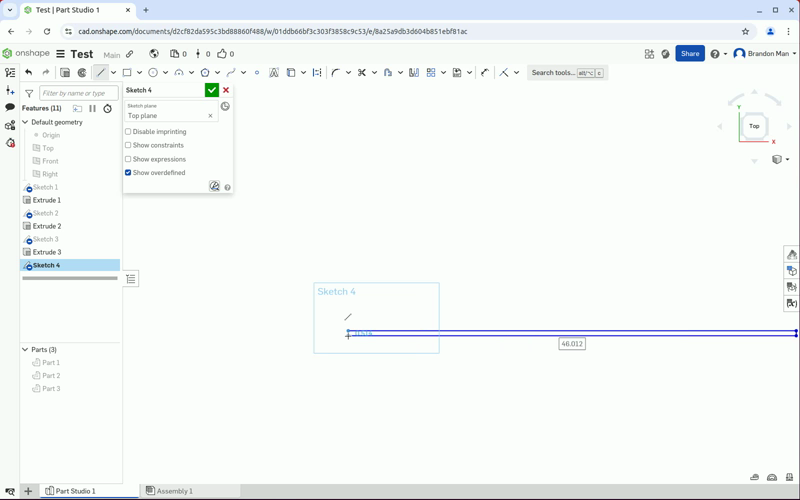
scroll(6)
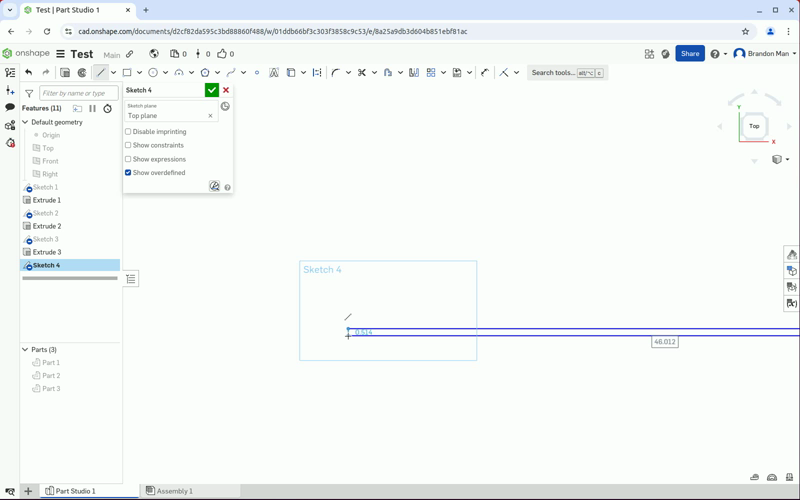
scroll(6)
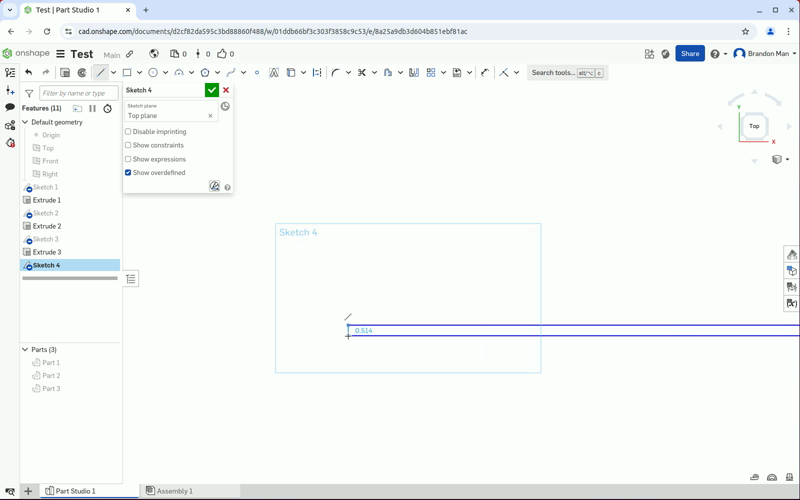
scroll(6)
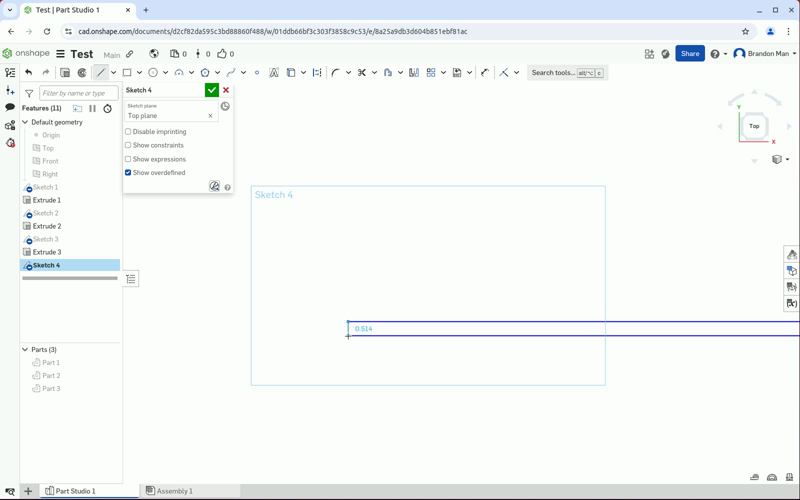
scroll(6)
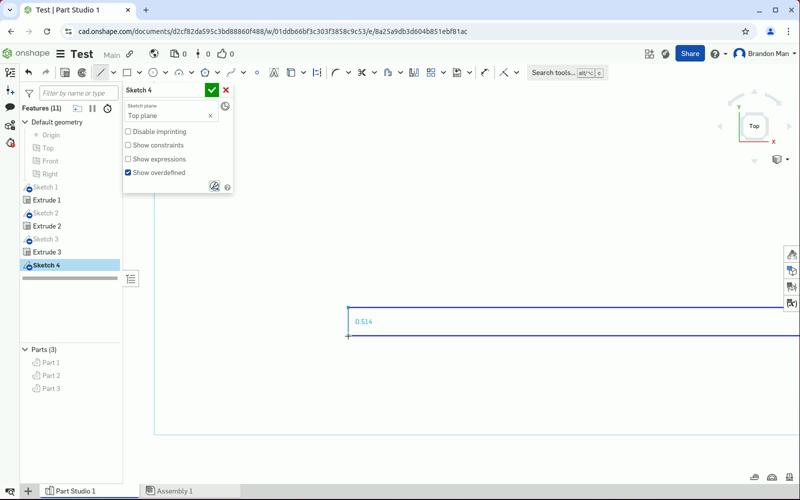
key_up(shift)
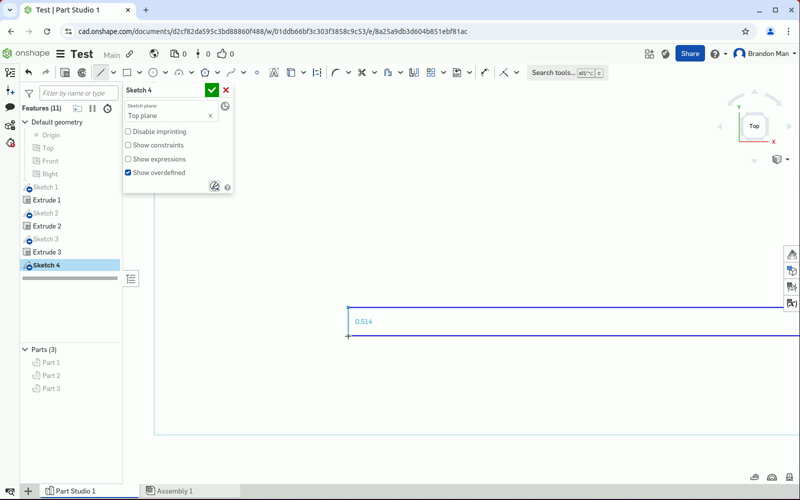
click(348, 335)
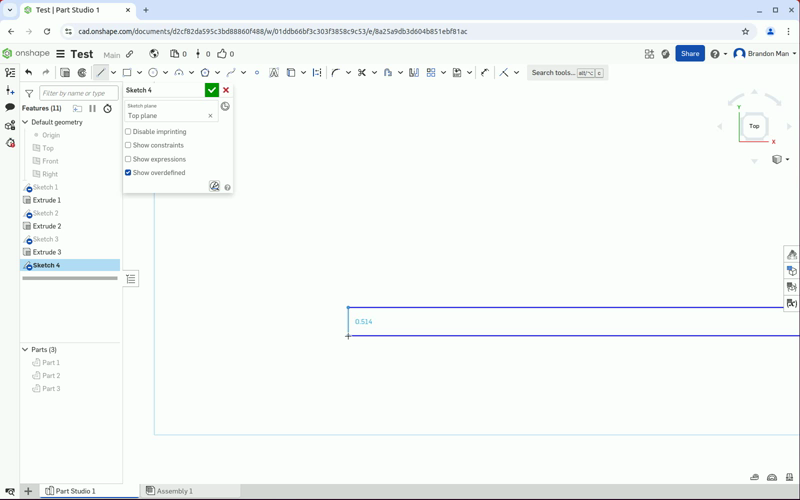
scroll(-6)
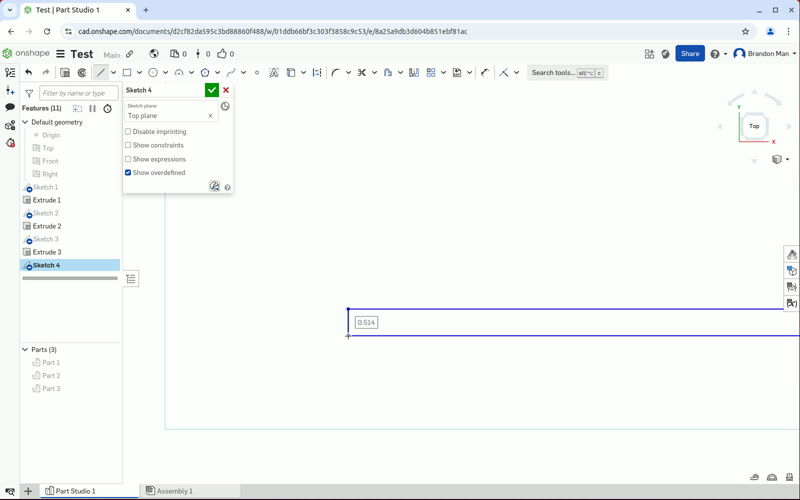
scroll(-6)
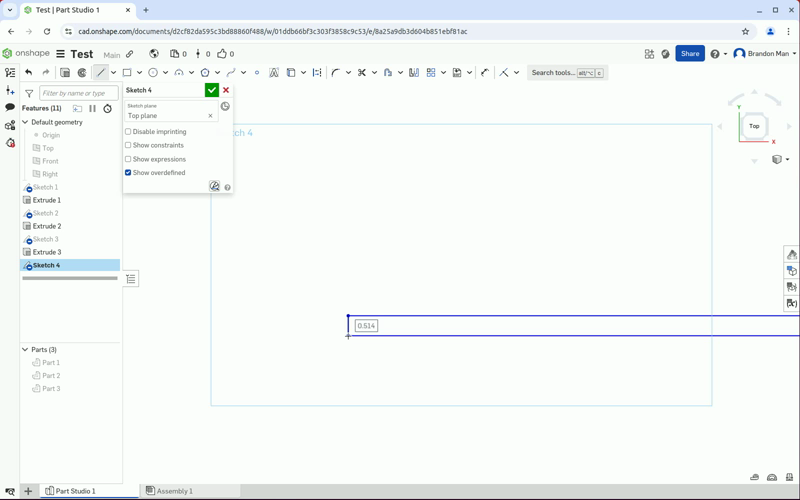
scroll(-6)
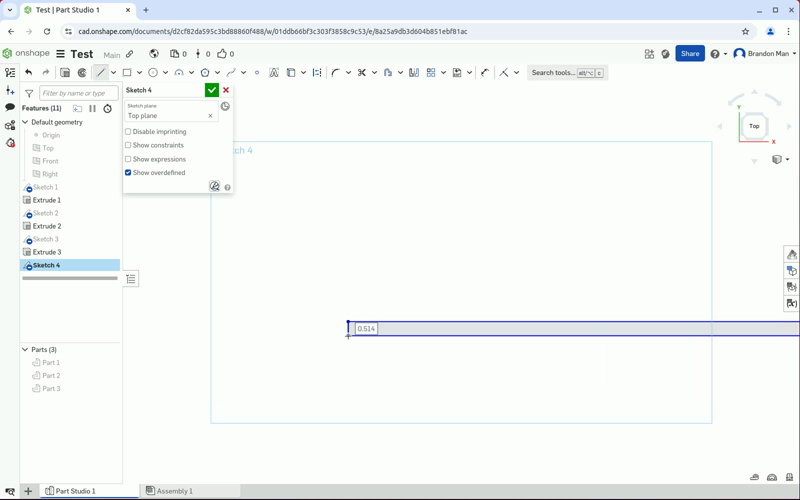
scroll(-6)
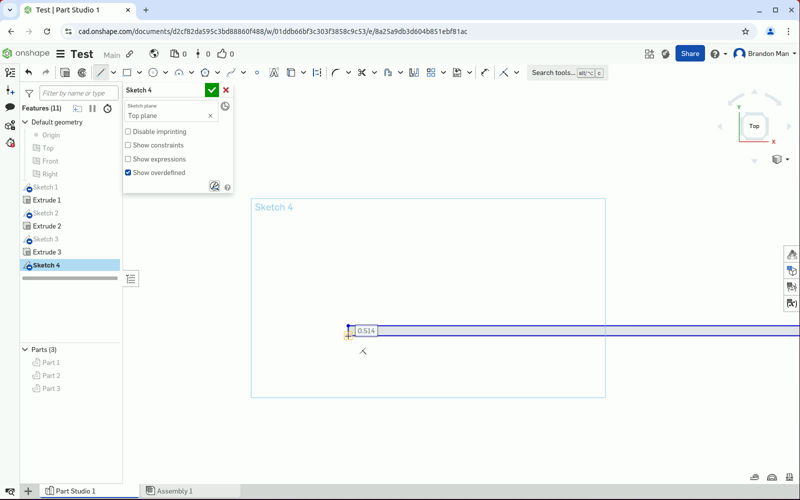
scroll(-6)
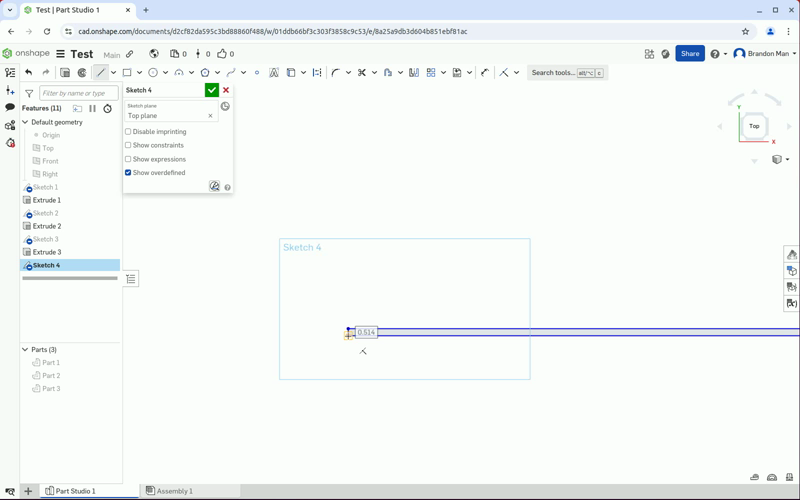
scroll(-6)
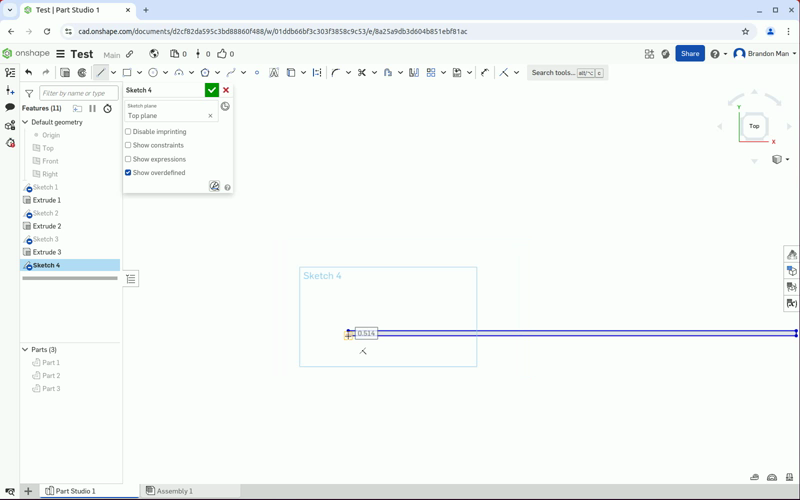
scroll(-6)
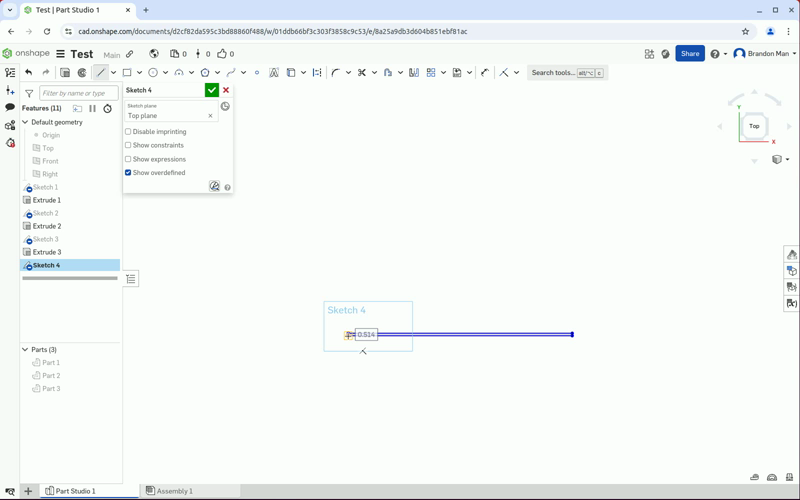
key(esc)
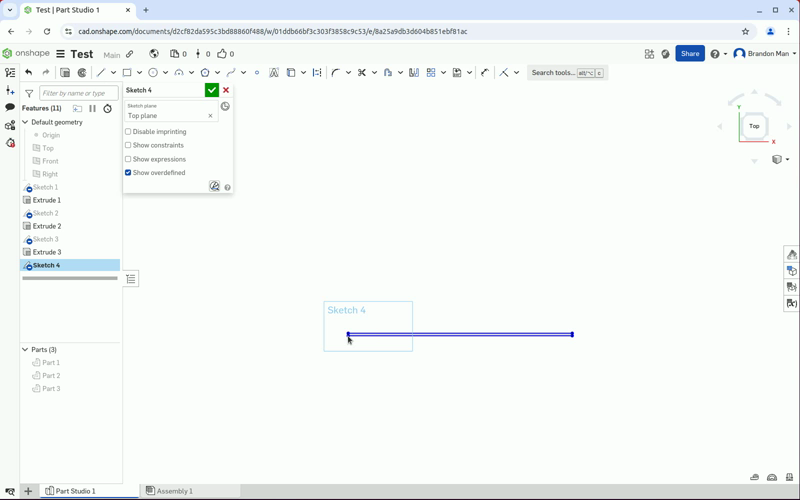
mouse_move(351, 334)
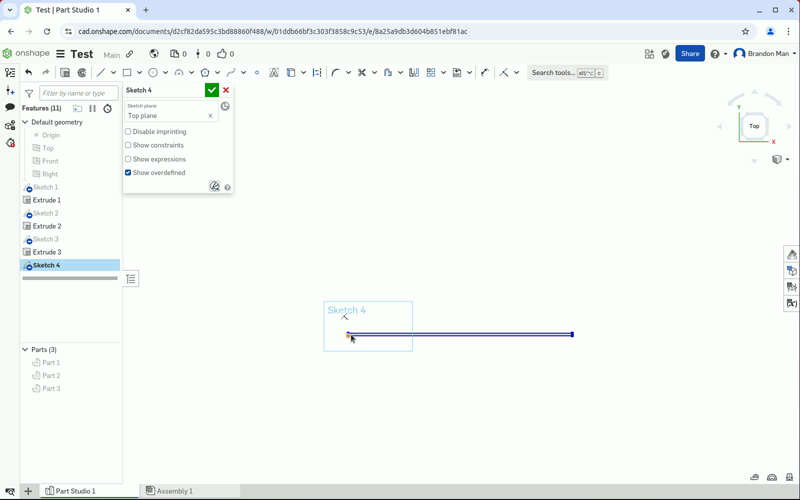
scroll(6)
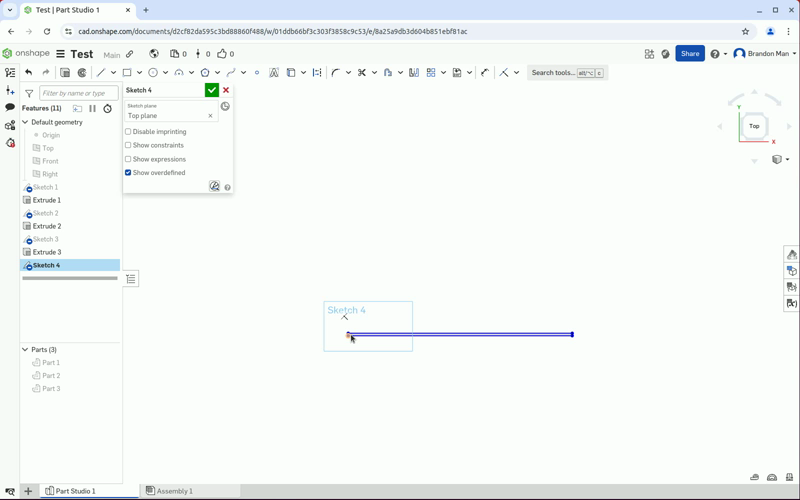
scroll(6)
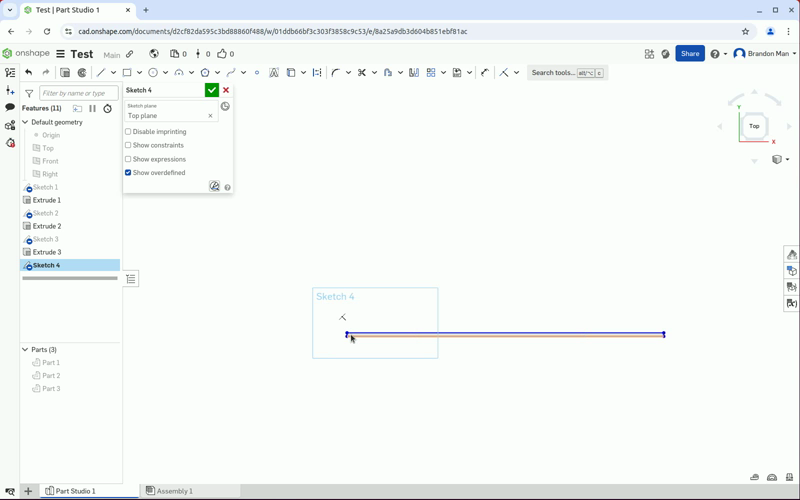
scroll(6)
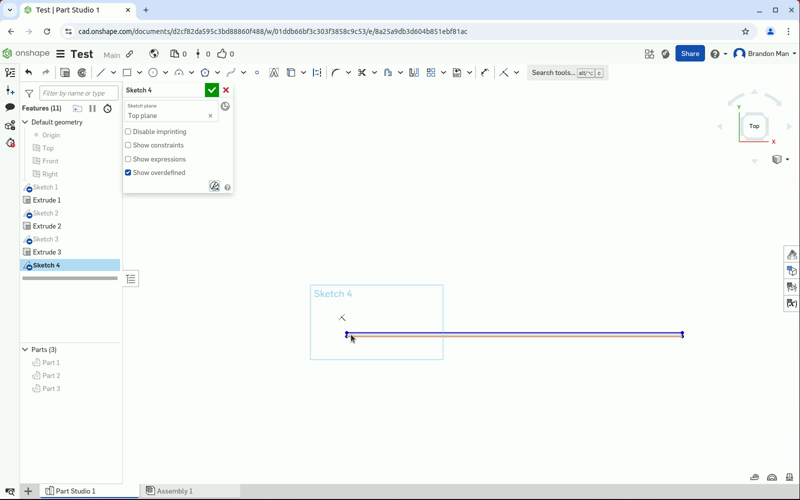
scroll(6)
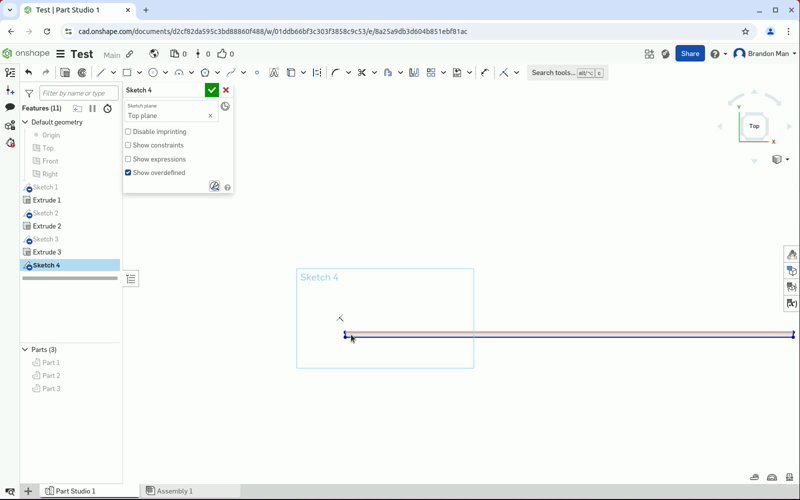
scroll(6)
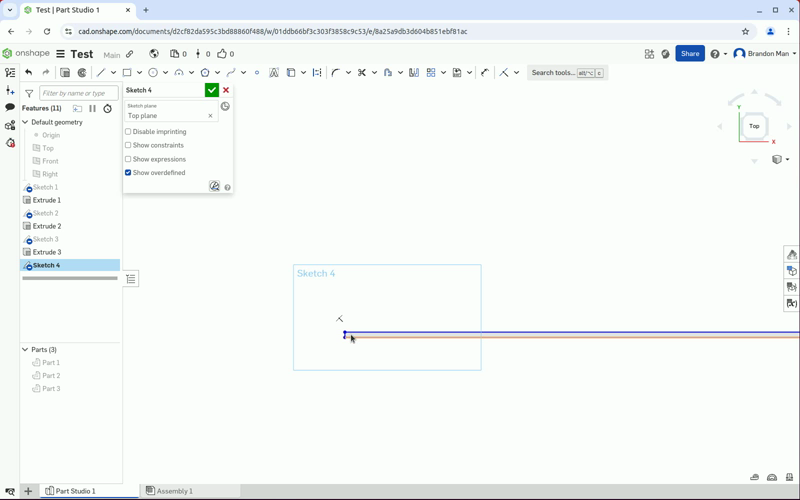
scroll(6)
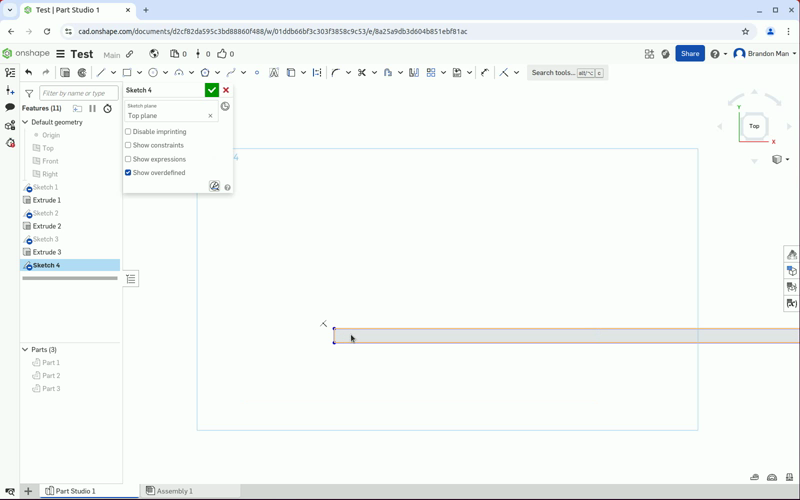
scroll(6)
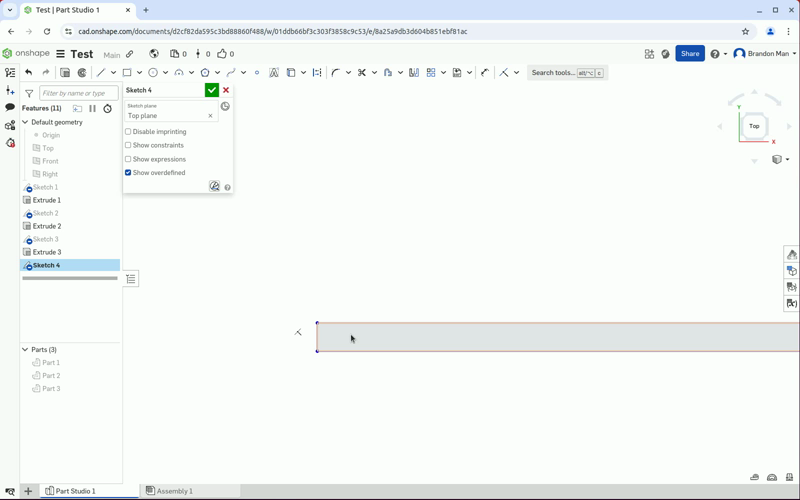
click(351, 334)
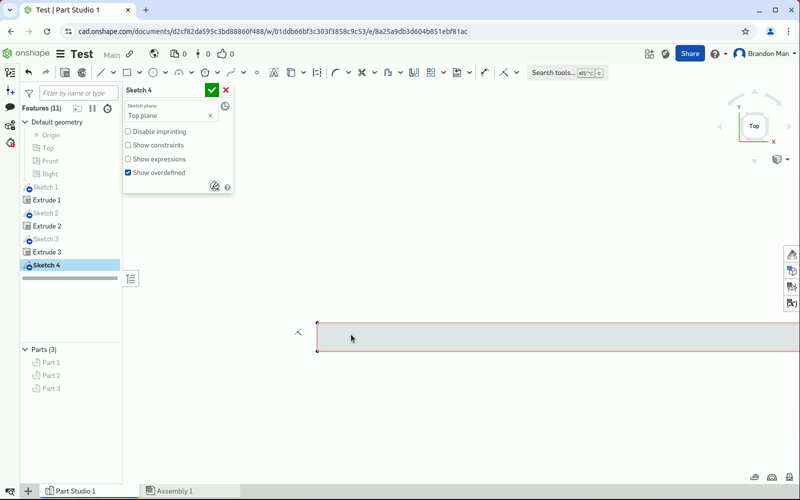
scroll(-6)
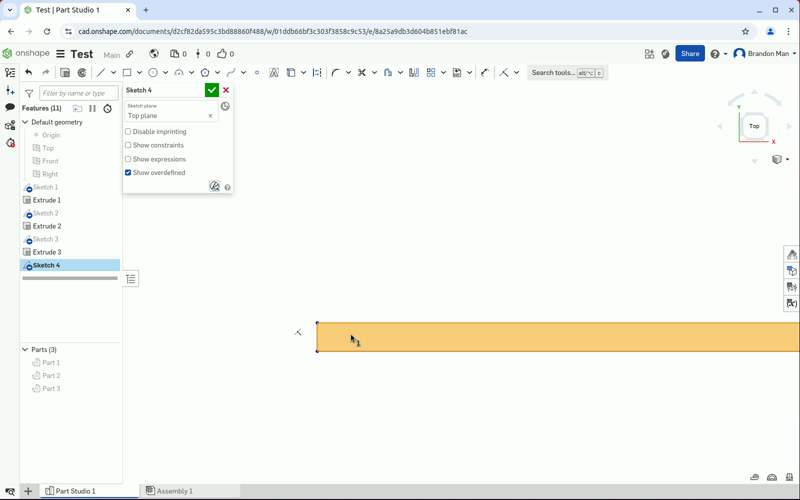
scroll(-6)
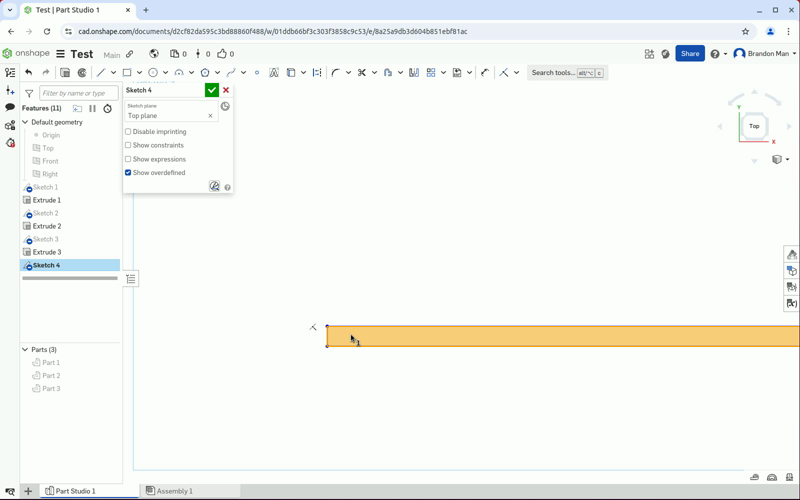
scroll(-6)
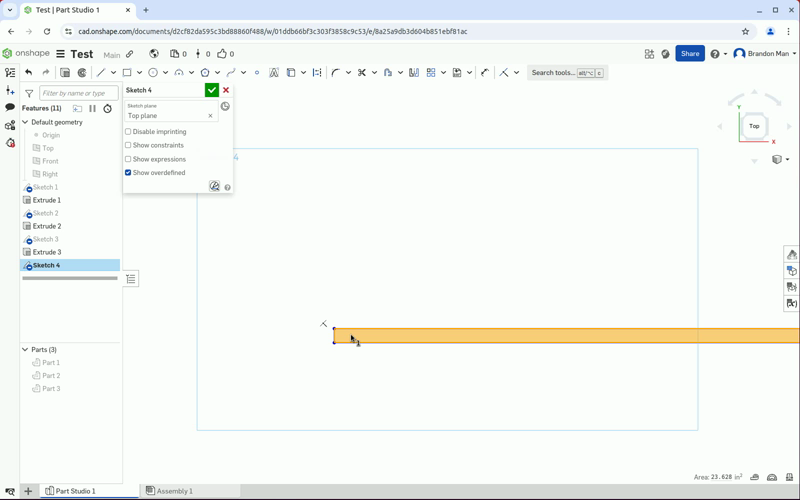
scroll(-6)
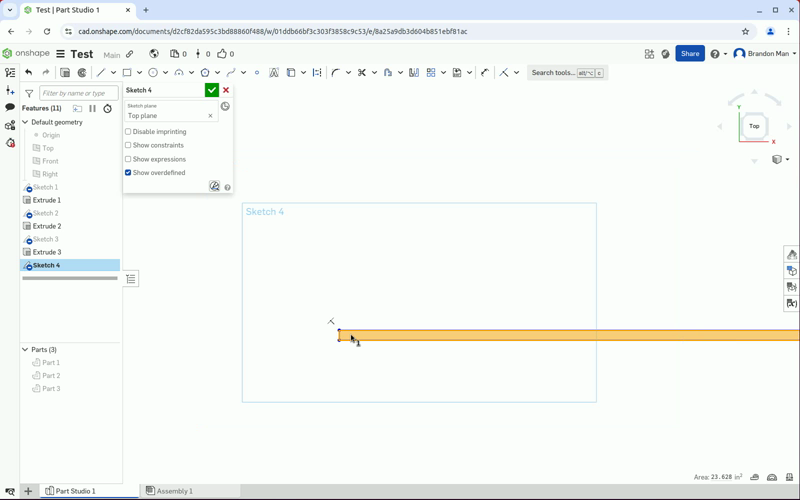
scroll(-6)
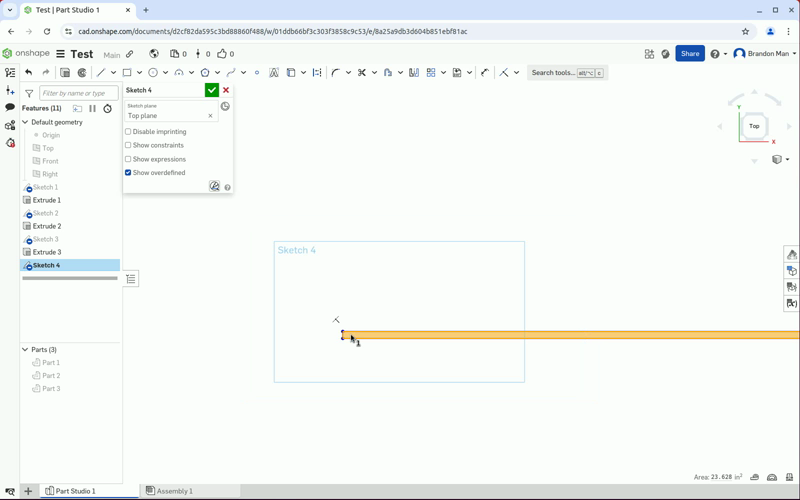
scroll(-6)
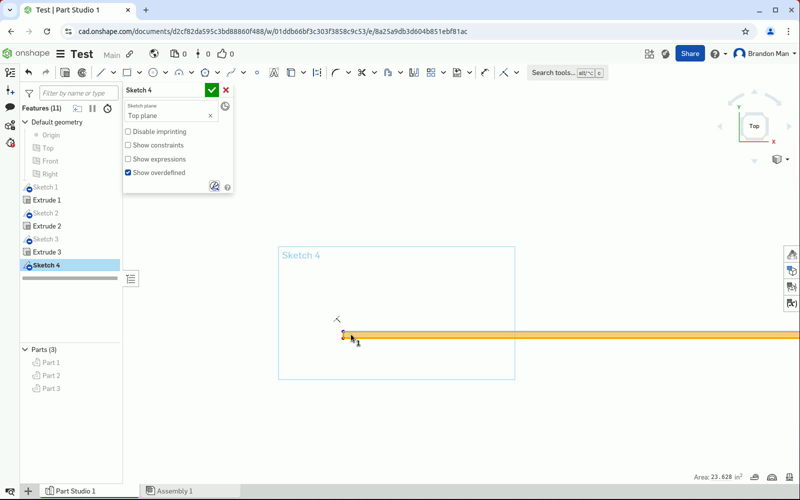
scroll(-6)
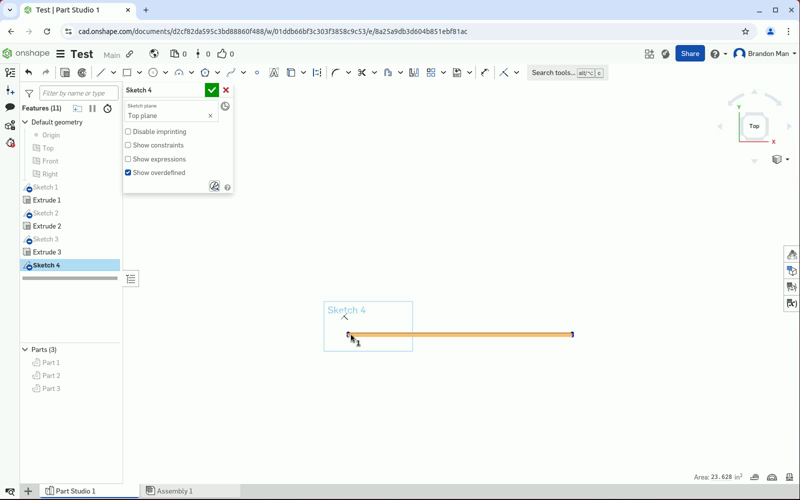
mouse_move(73, 352)
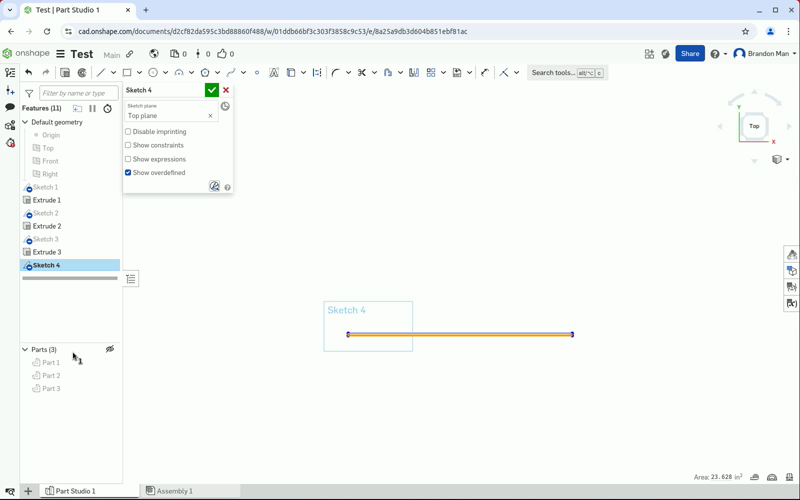
key(shift+y)
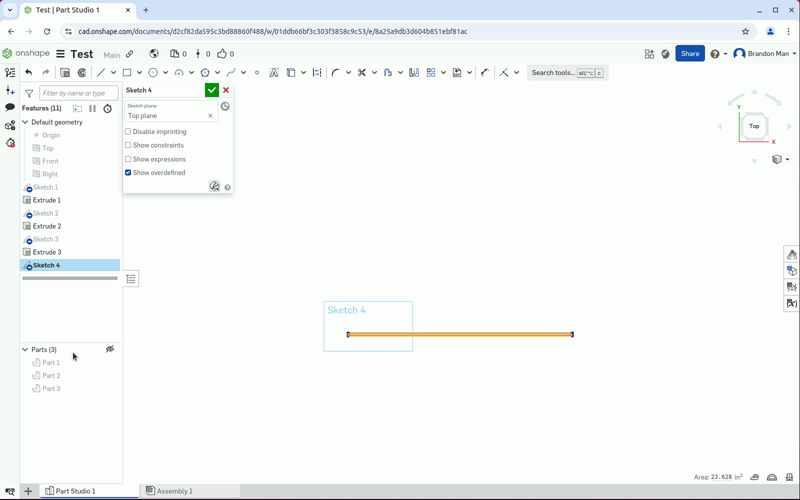
key(shift+e)
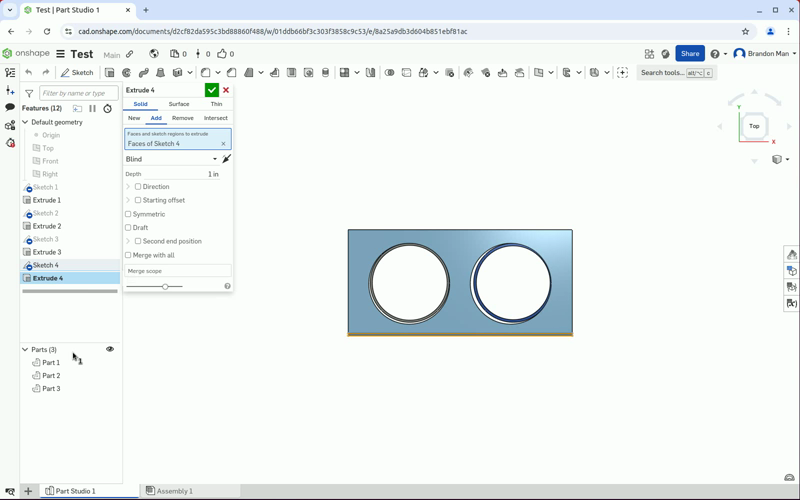
mouse_move(143, 106)
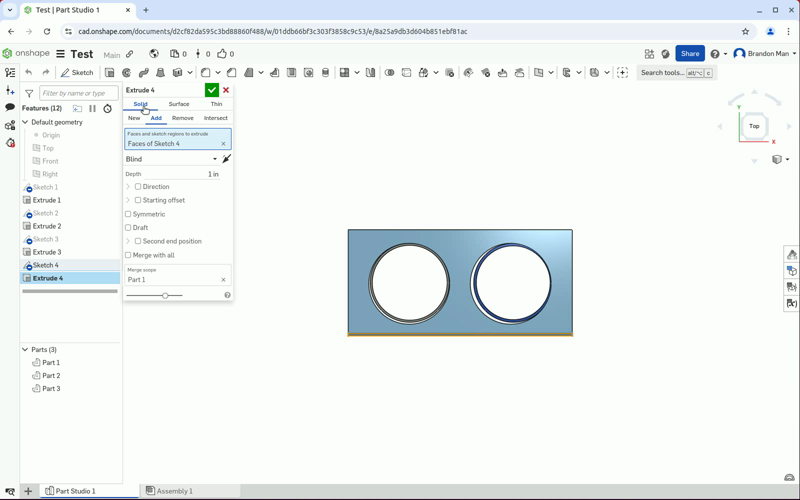
click(143, 106)
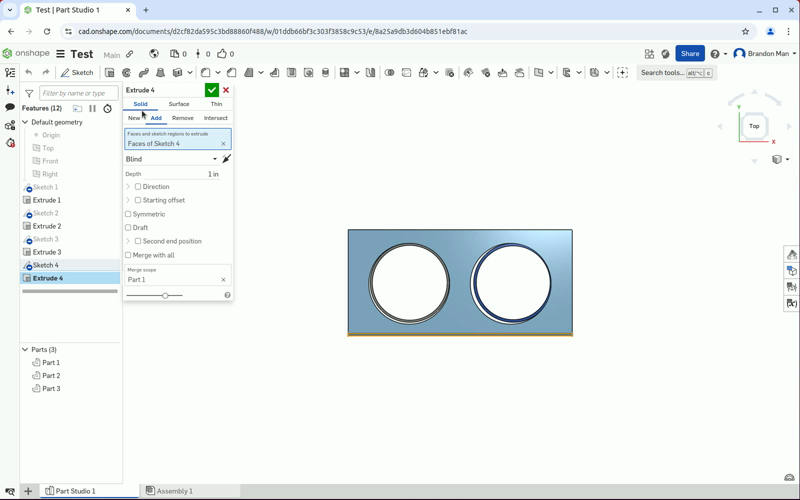
mouse_move(137, 120)
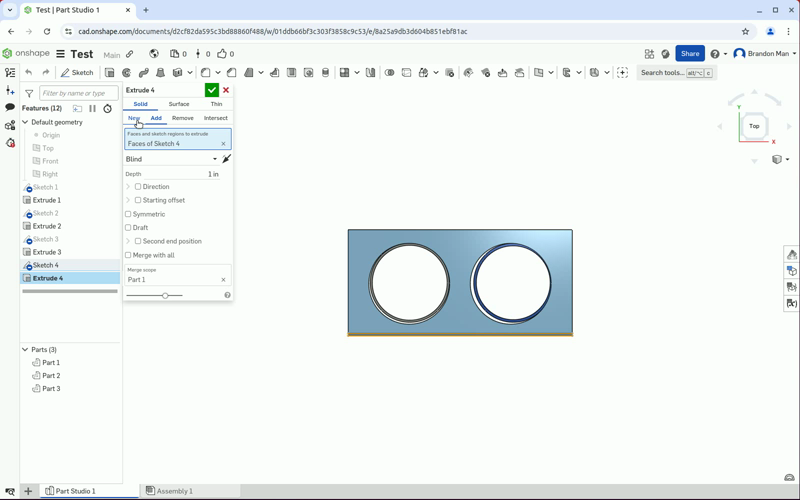
click(137, 120)
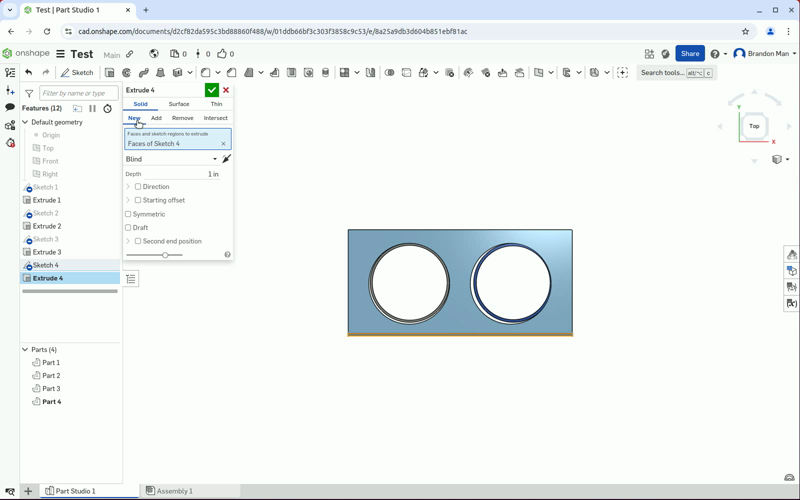
key(tab, 4)
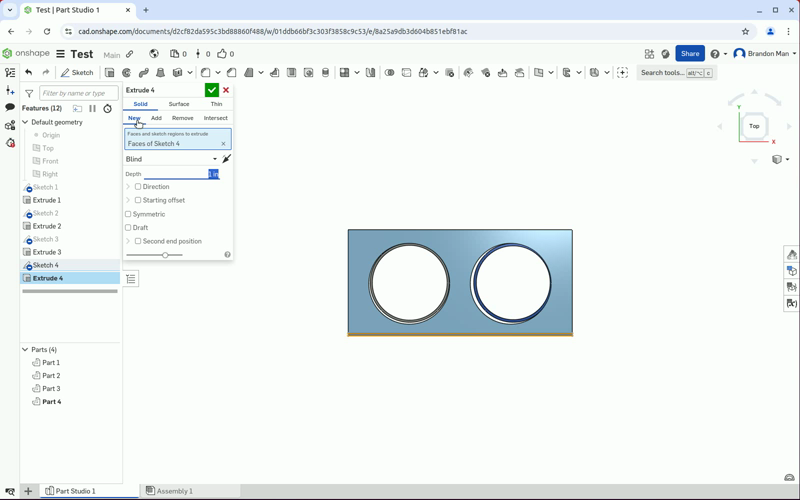
text(-0.722)
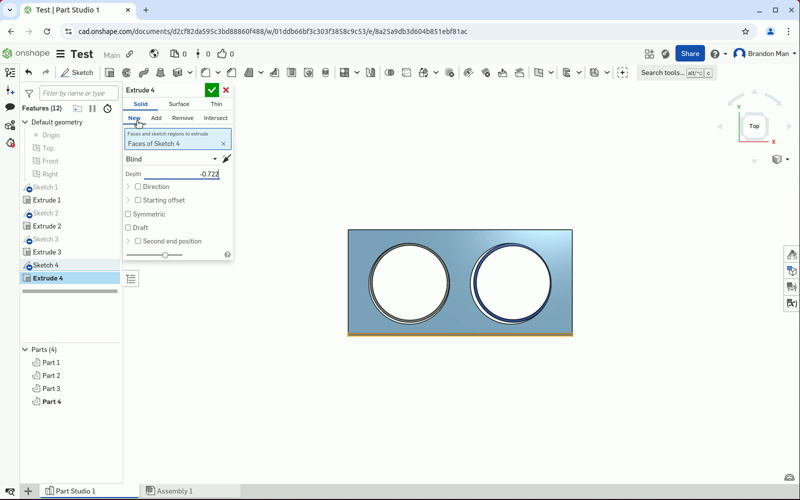
key(enter)
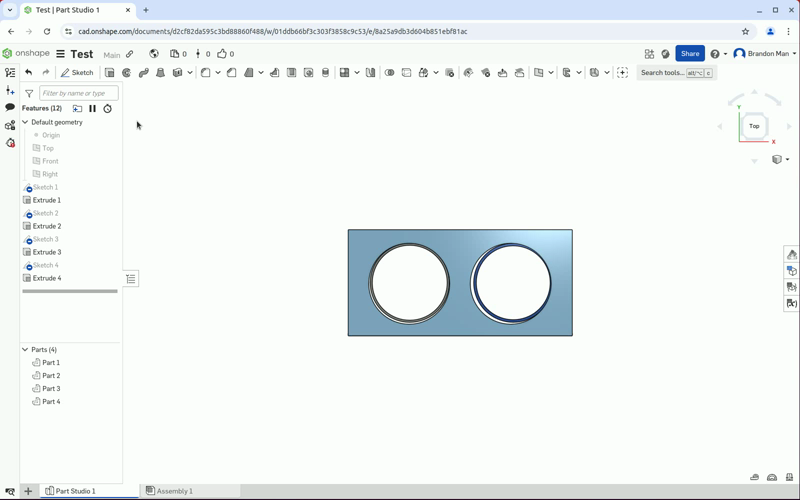
key(shift+h)
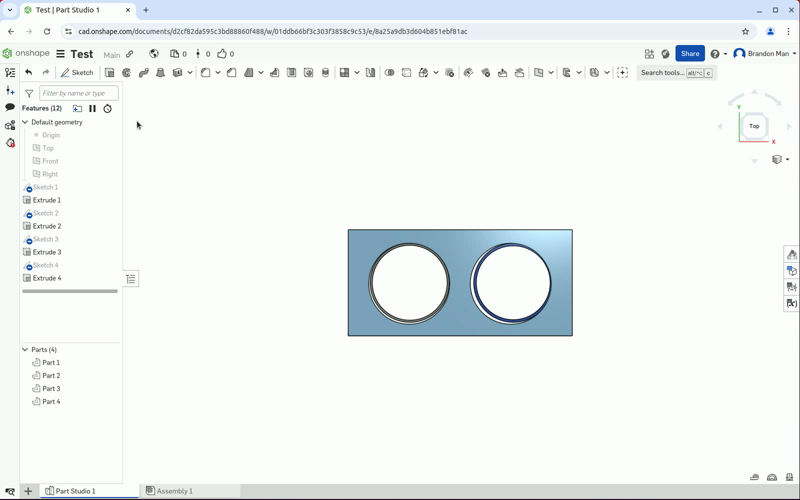
key(shift+h)
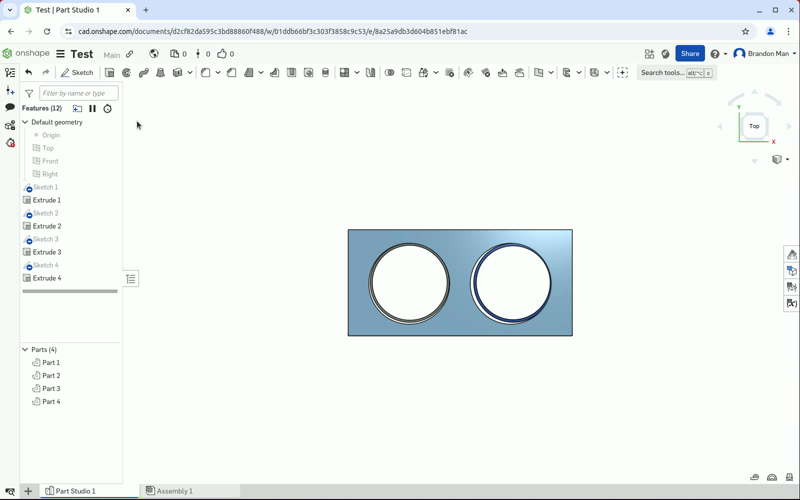
mouse_move(73, 189)
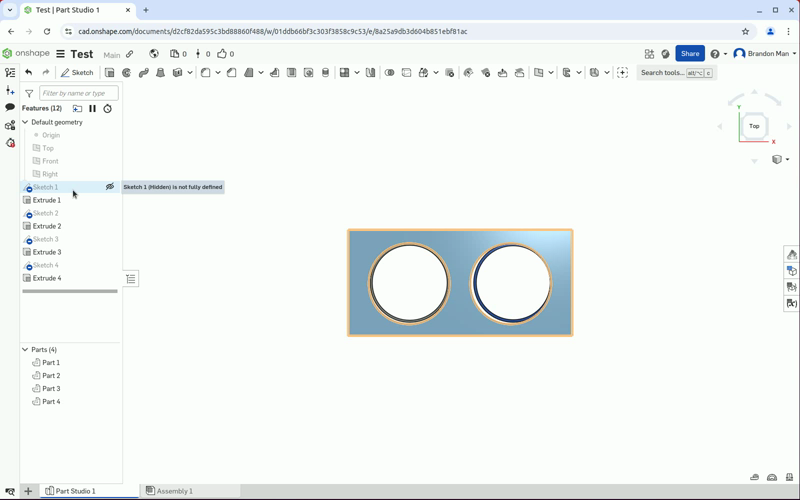
click(73, 189)
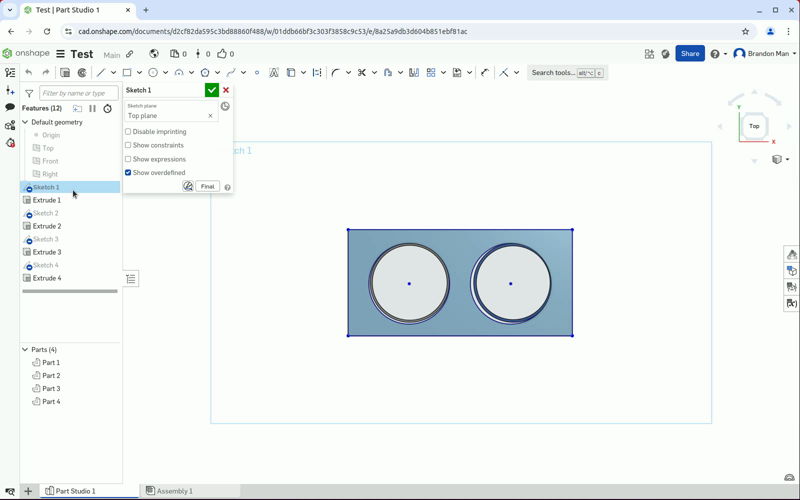
mouse_move(229, 92)
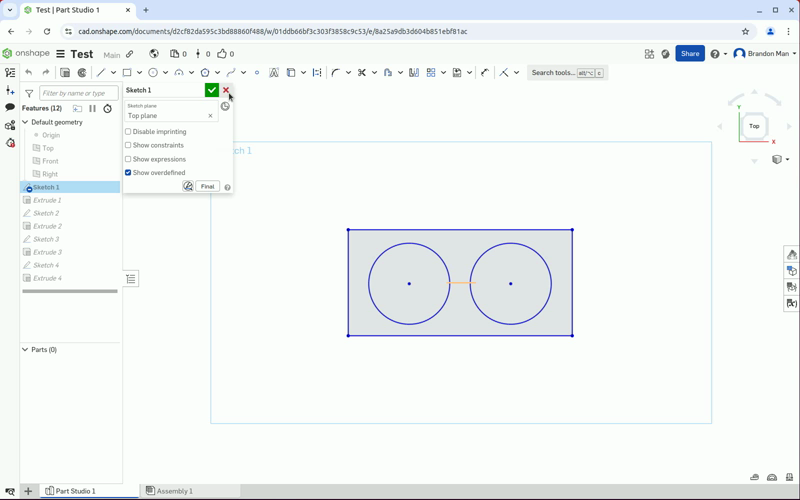
click(229, 92)
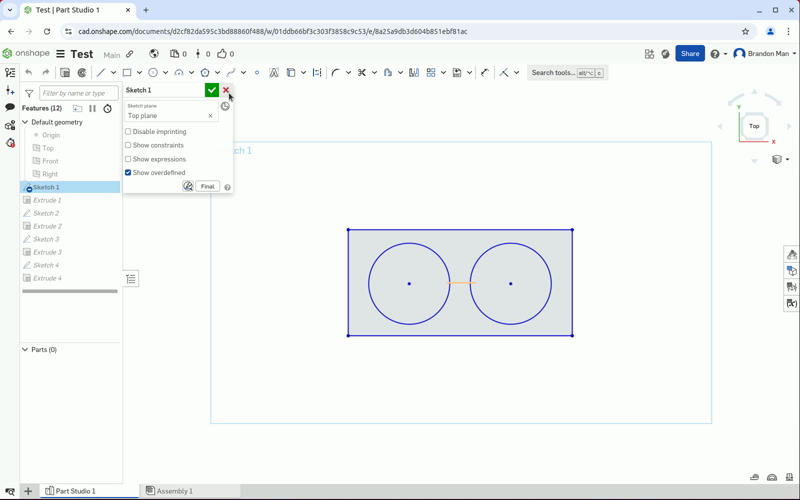
key(shift+s)
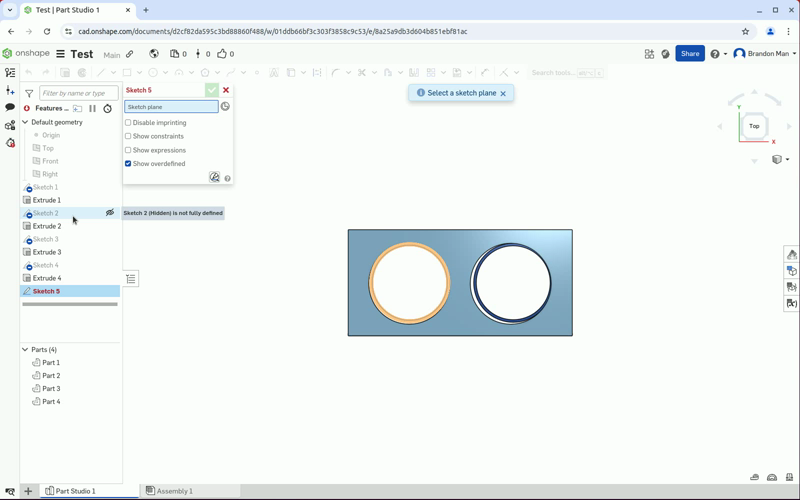
scroll(3)
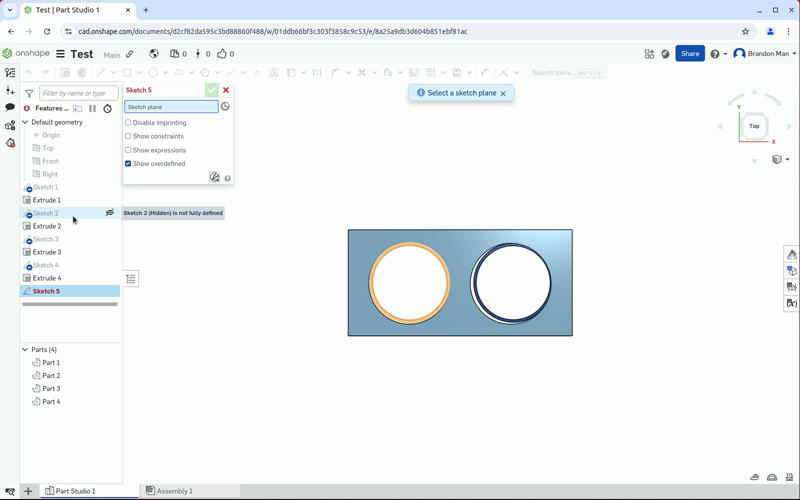
mouse_move(73, 150)
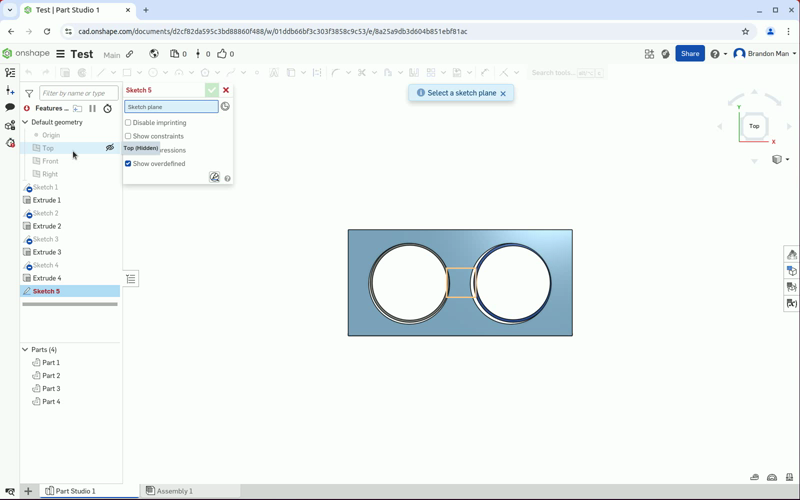
click(73, 150)
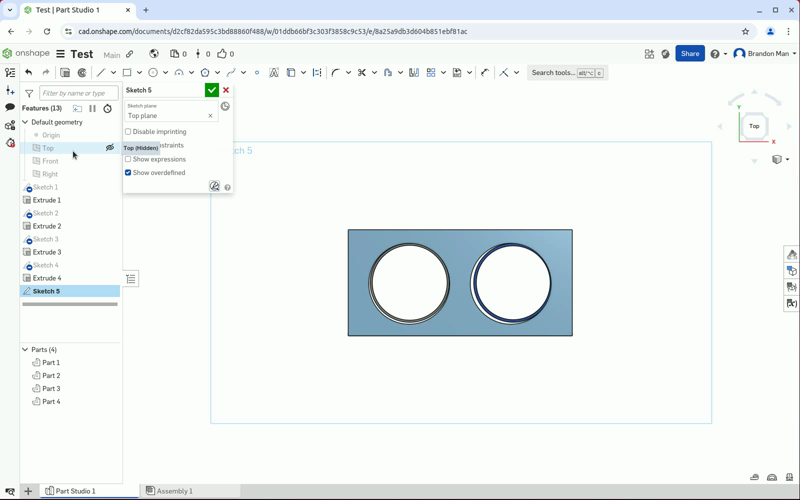
mouse_move(73, 352)
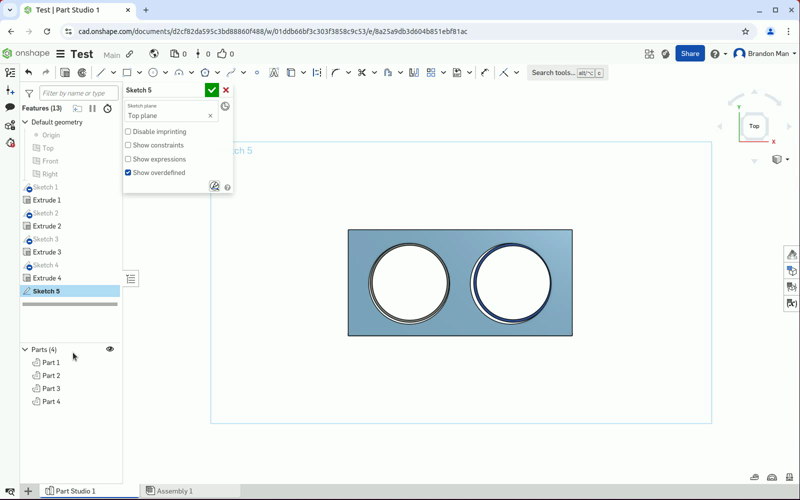
key(y)
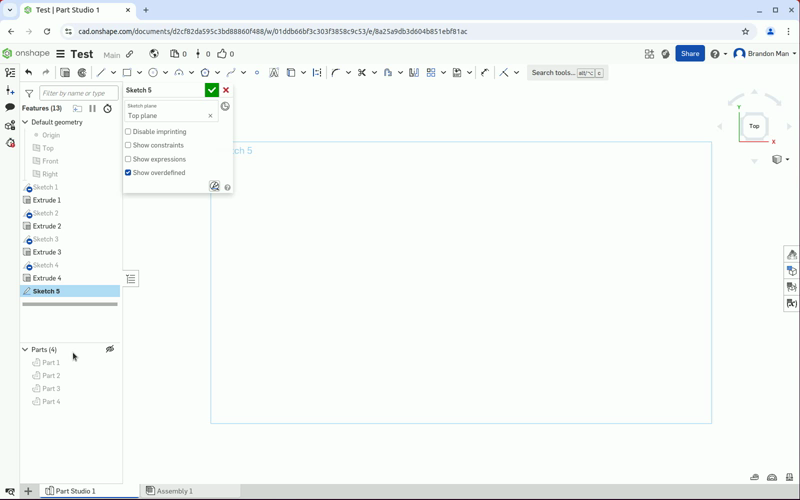
key(l)
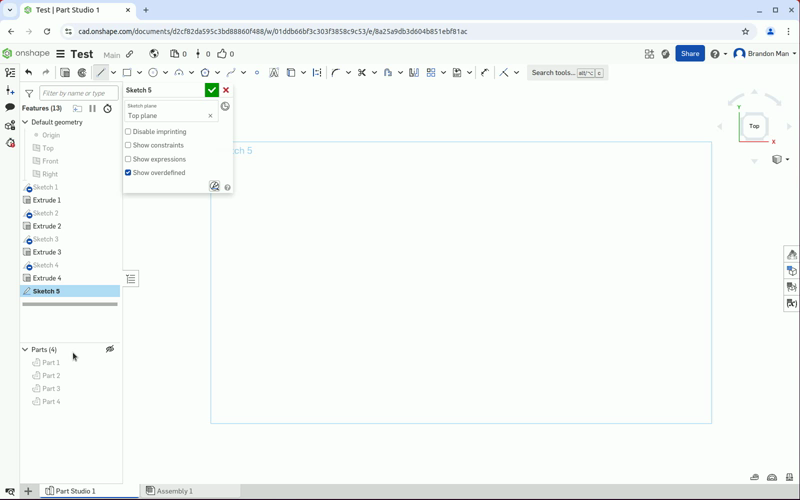
key_down(shift)
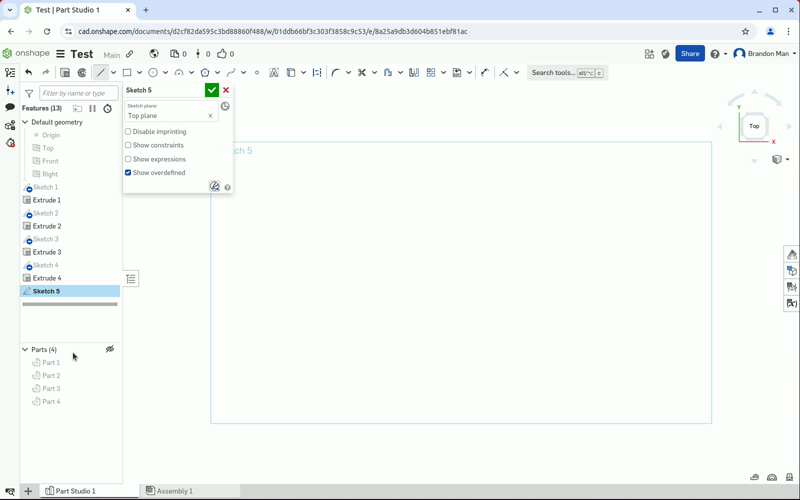
mouse_move(348, 339)
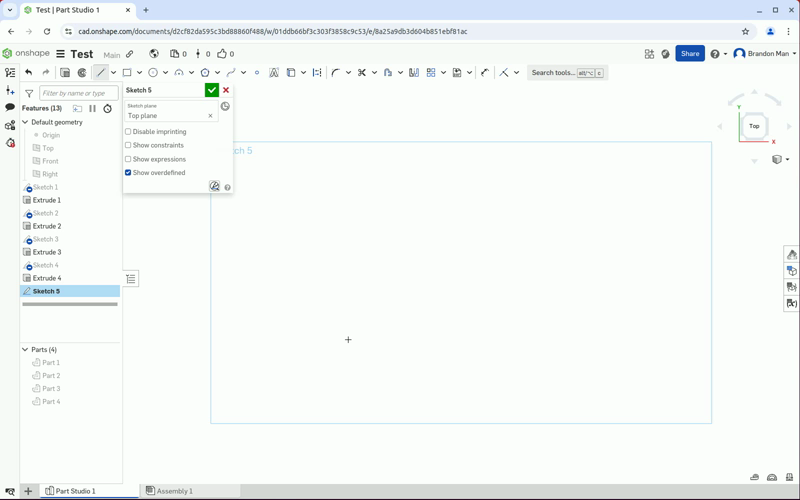
click(348, 339)
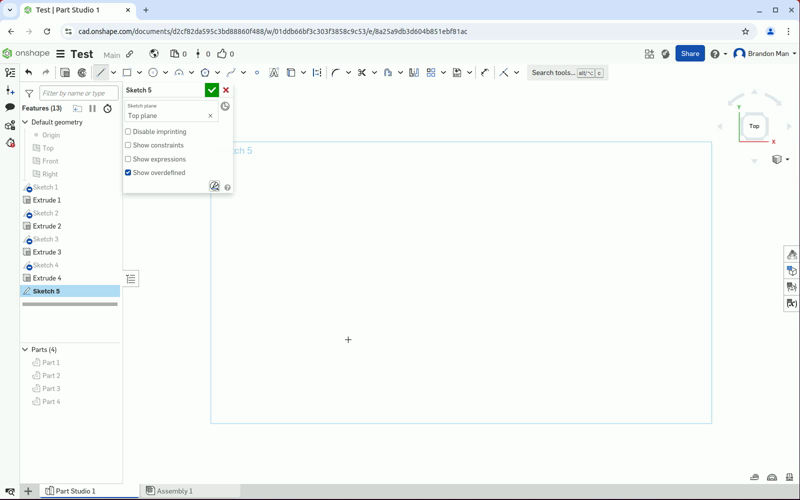
key_up(shift)
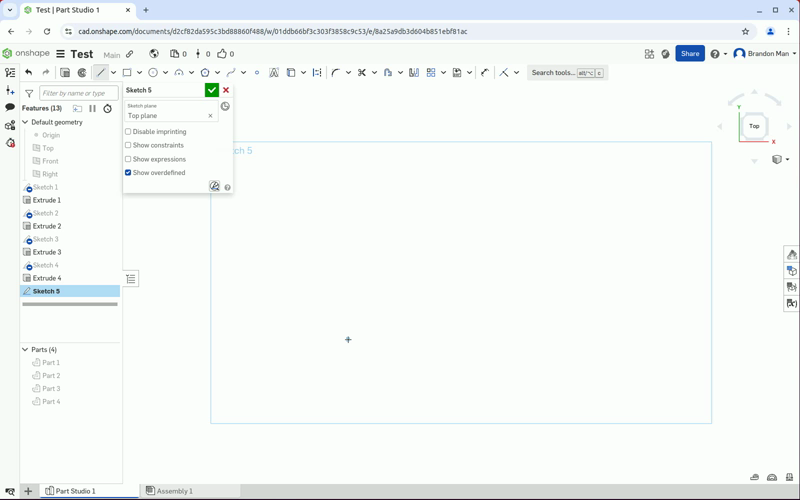
key_down(shift)
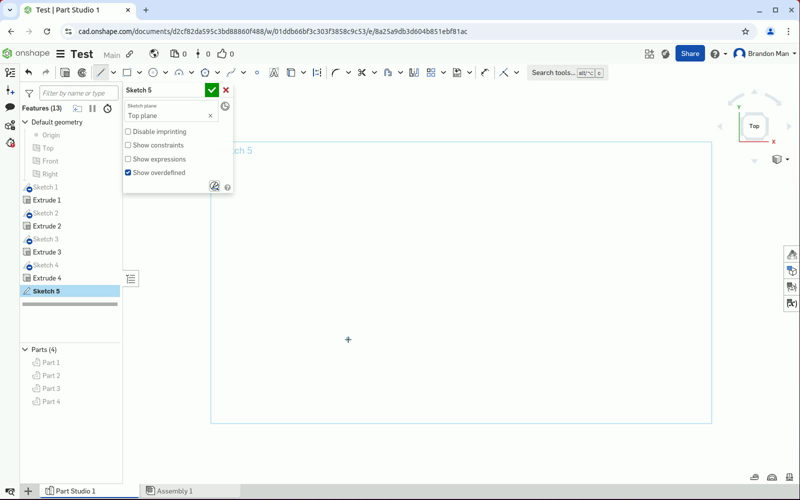
mouse_move(572, 339)
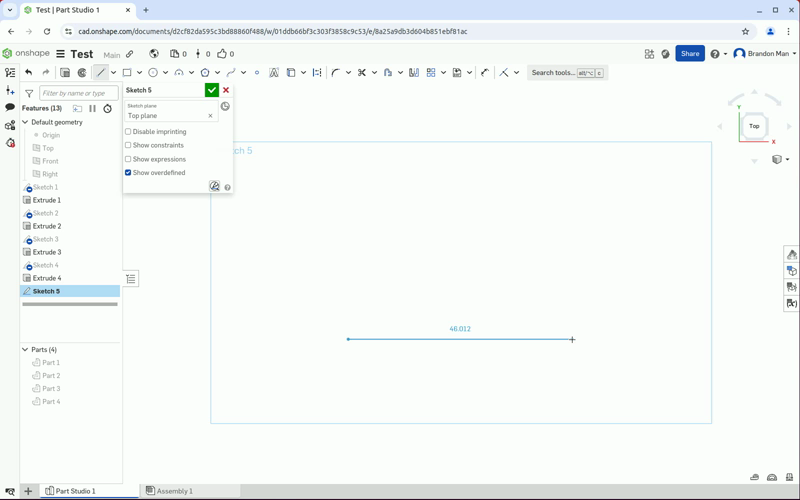
click(572, 339)
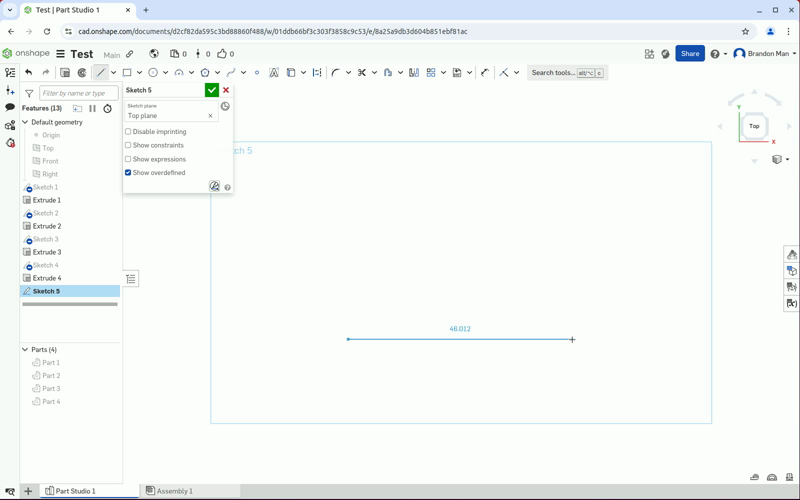
key_up(shift)
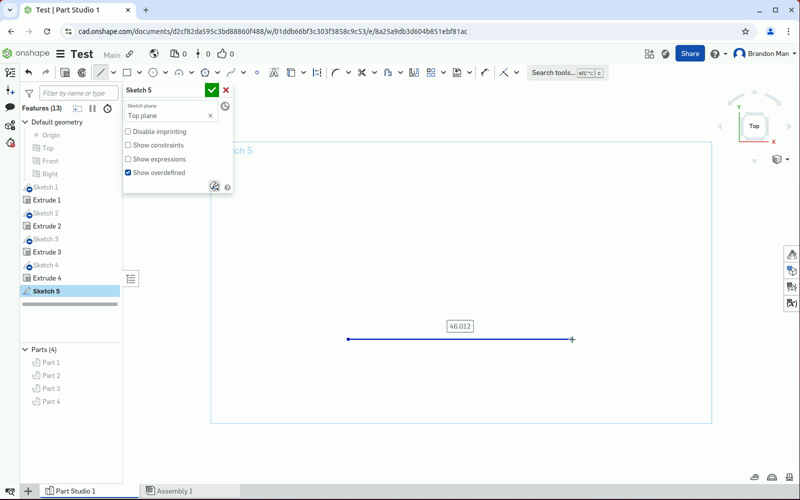
key_down(shift)
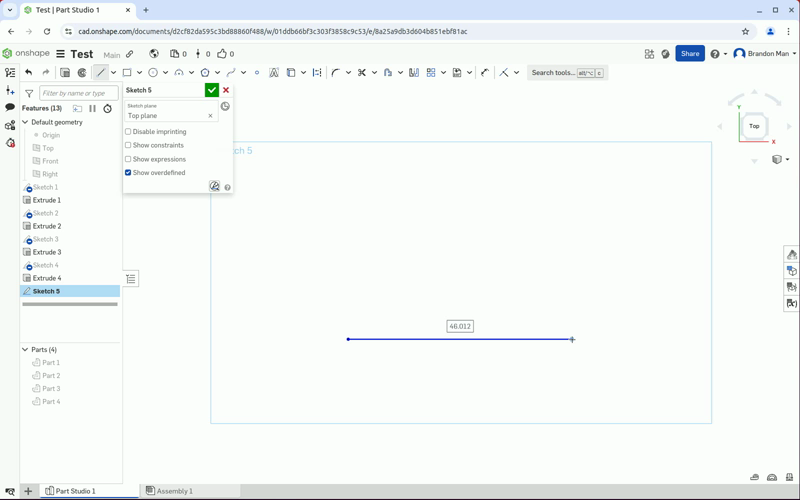
mouse_move(589, 339)
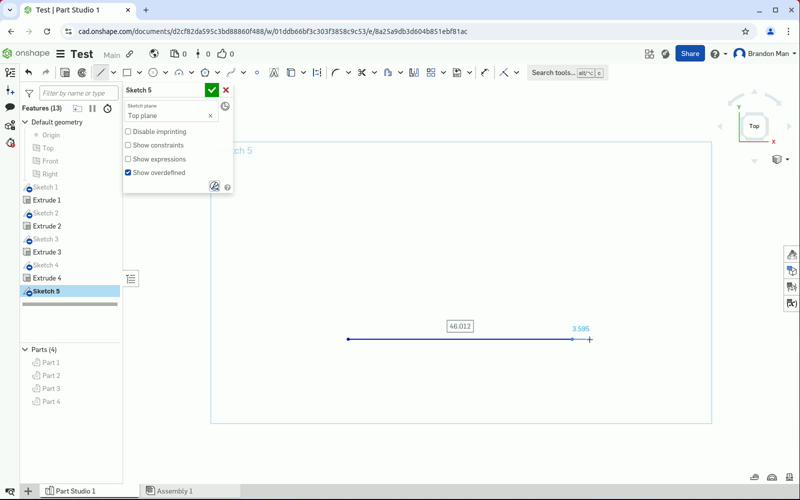
mouse_move(572, 336)
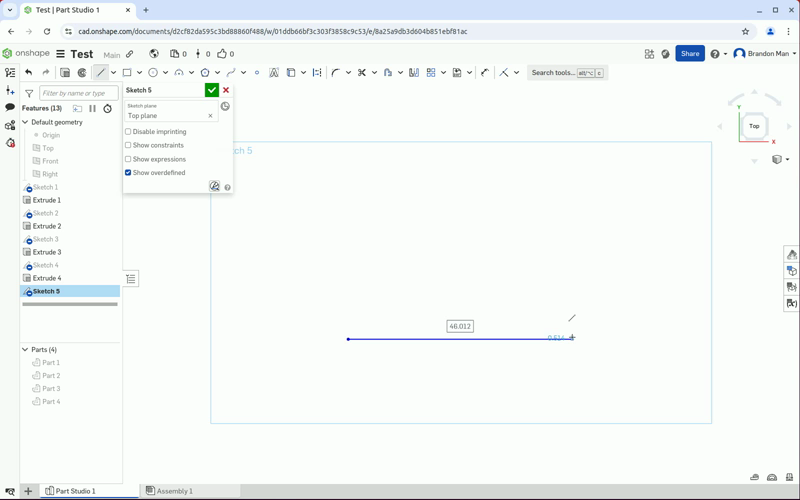
scroll(6)
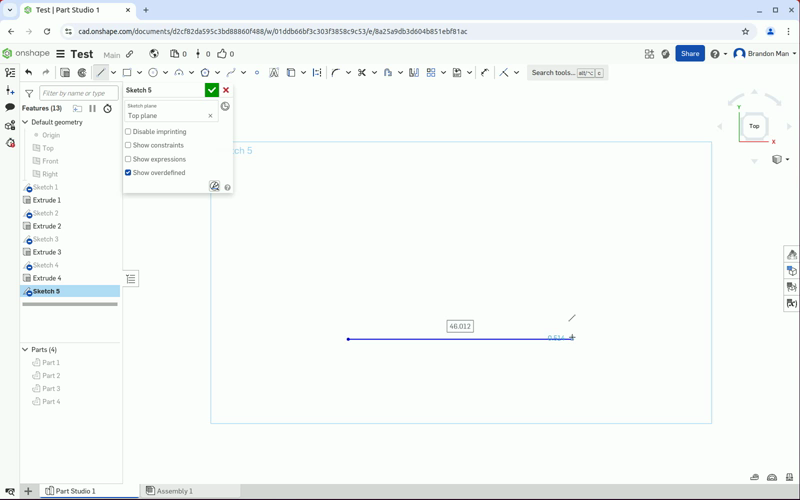
scroll(6)
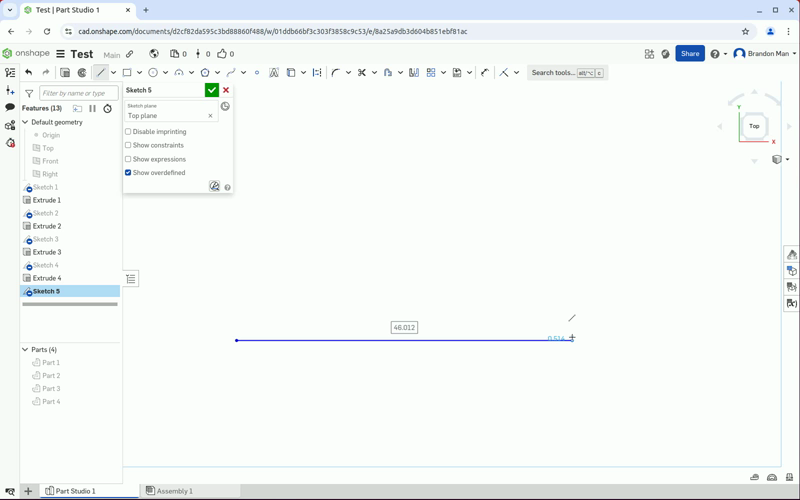
scroll(6)
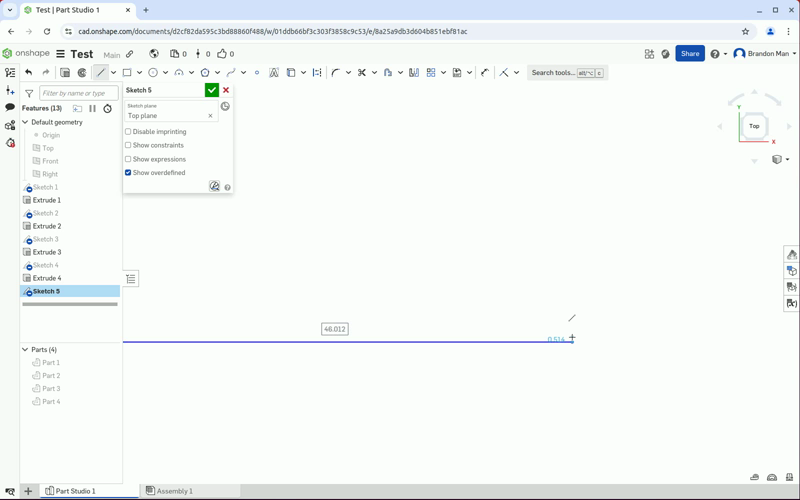
scroll(6)
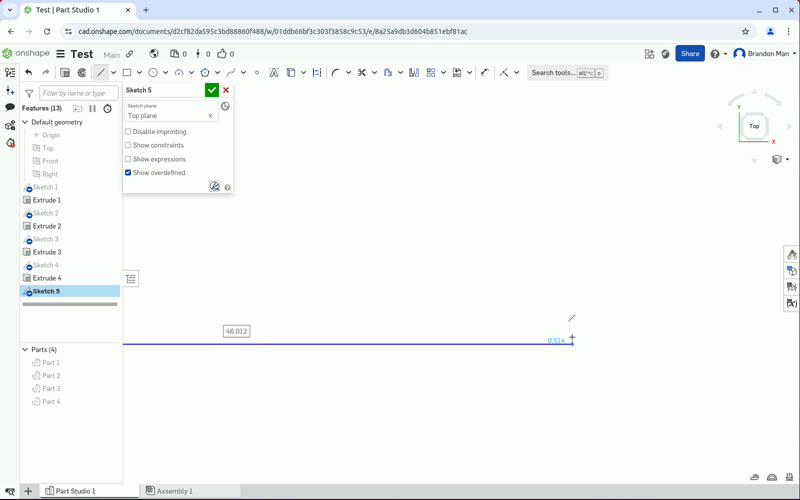
scroll(6)
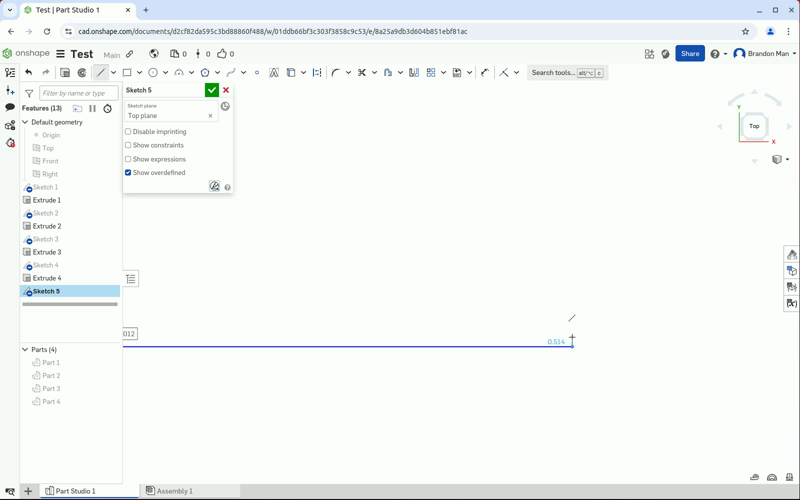
scroll(6)
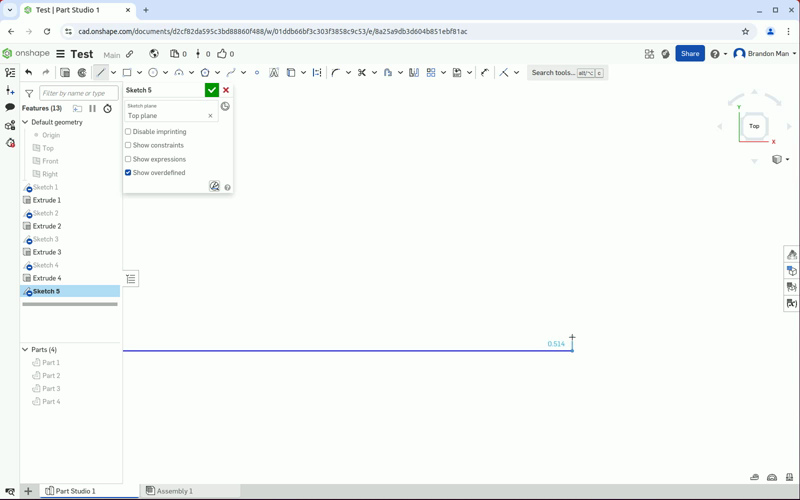
scroll(6)
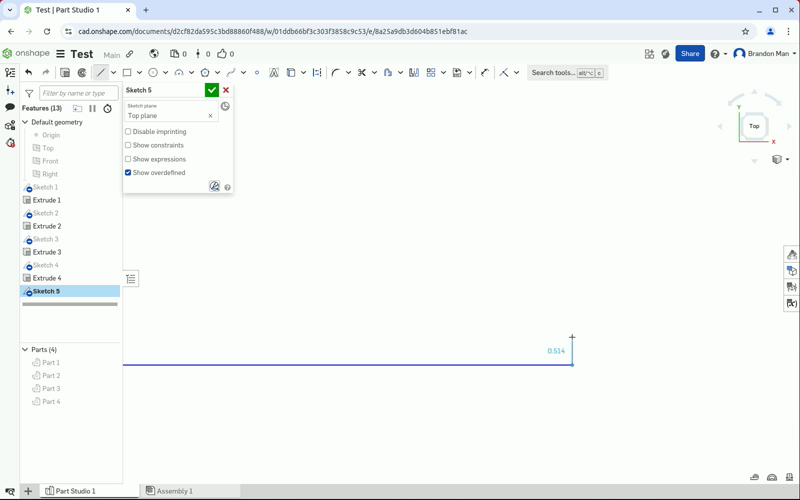
click(572, 336)
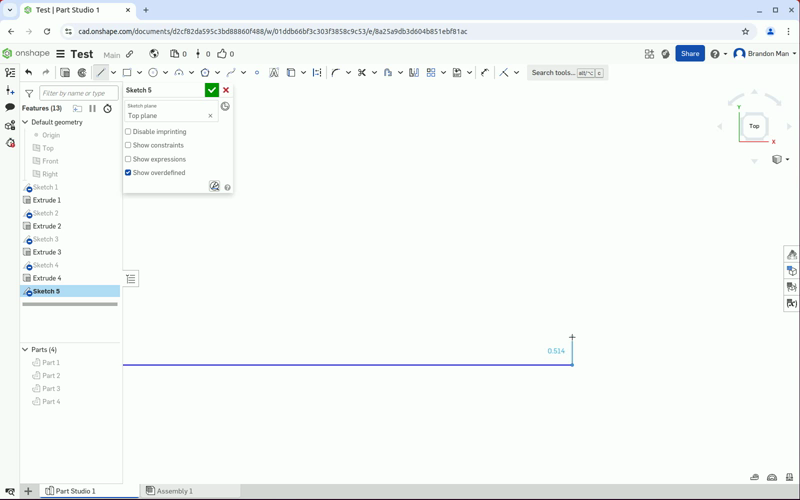
scroll(-6)
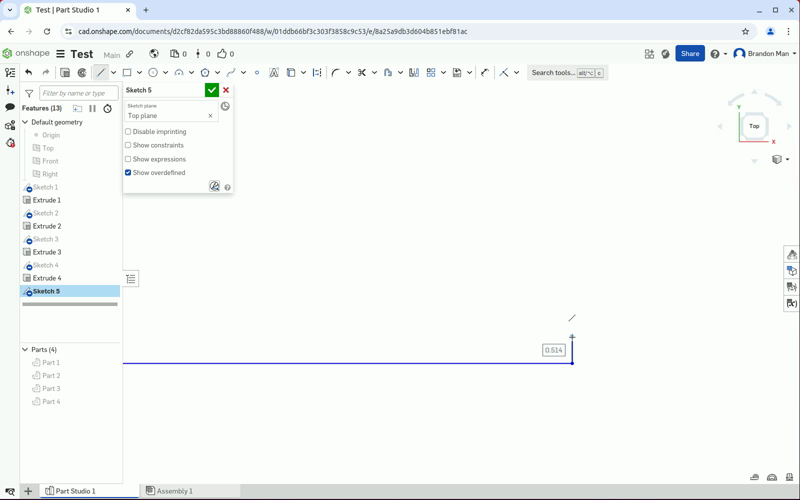
scroll(-6)
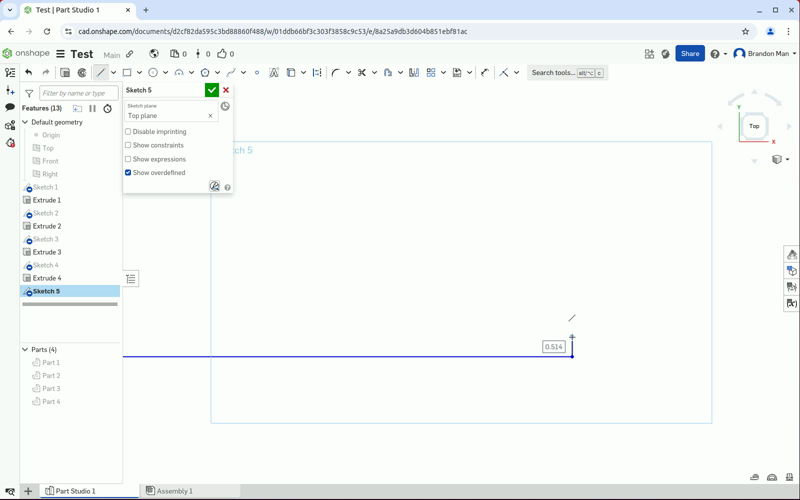
scroll(-6)
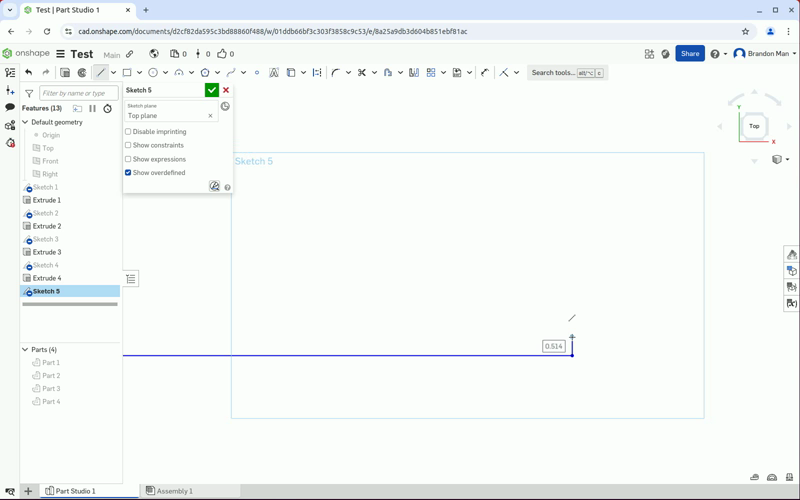
scroll(-6)
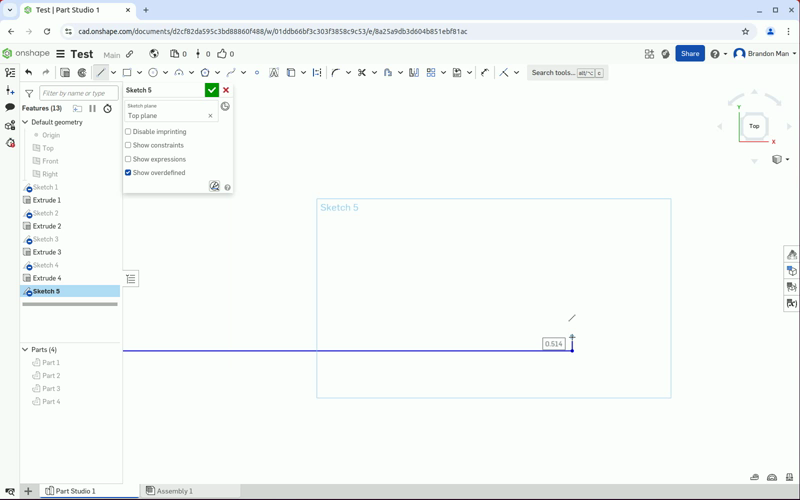
scroll(-6)
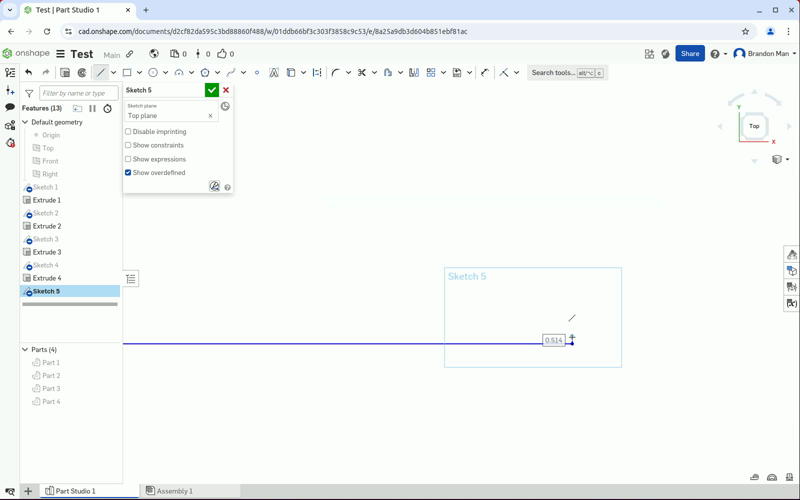
scroll(-6)
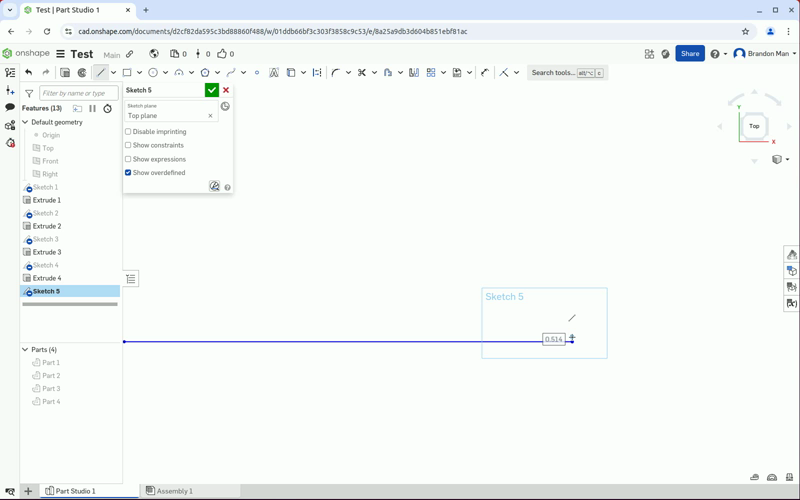
scroll(-6)
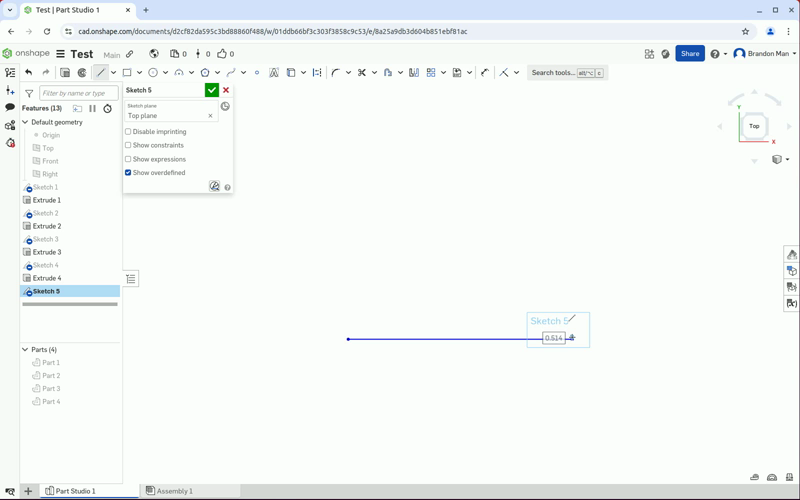
key_up(shift)
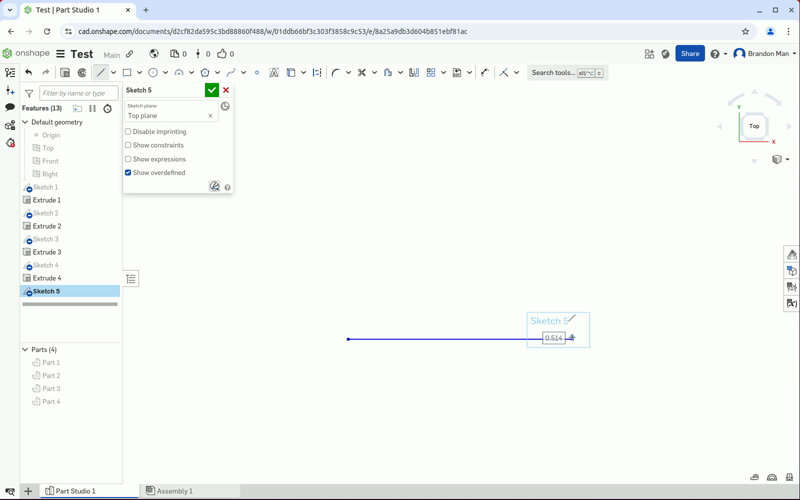
key_down(shift)
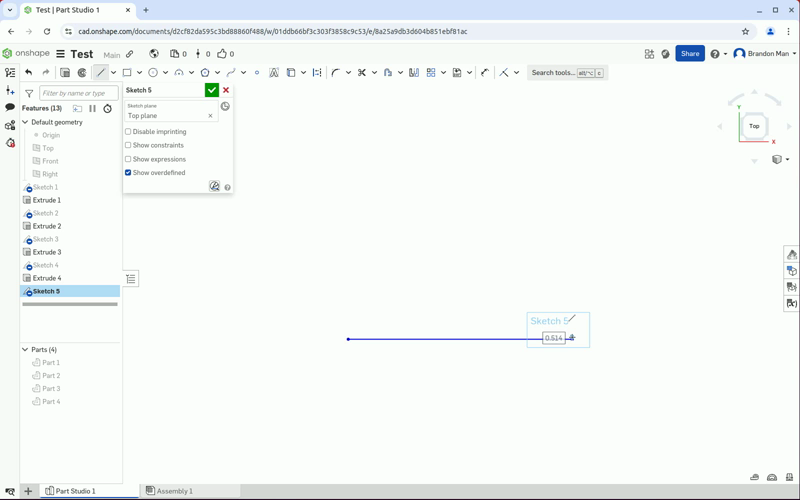
mouse_move(348, 336)
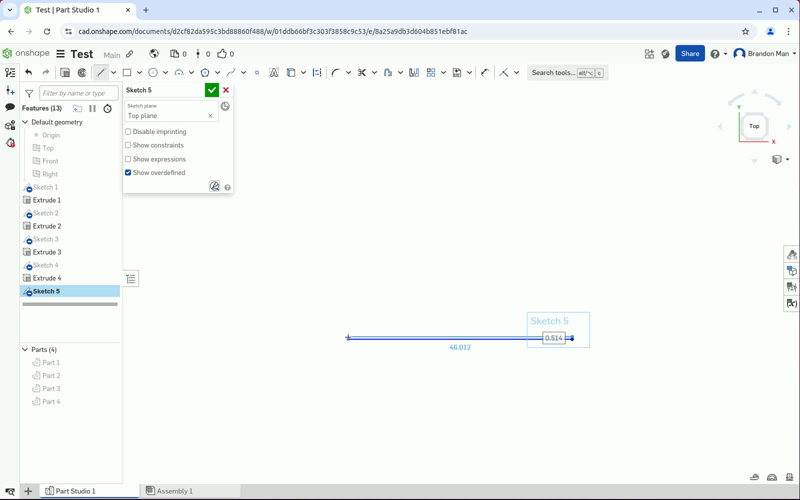
scroll(6)
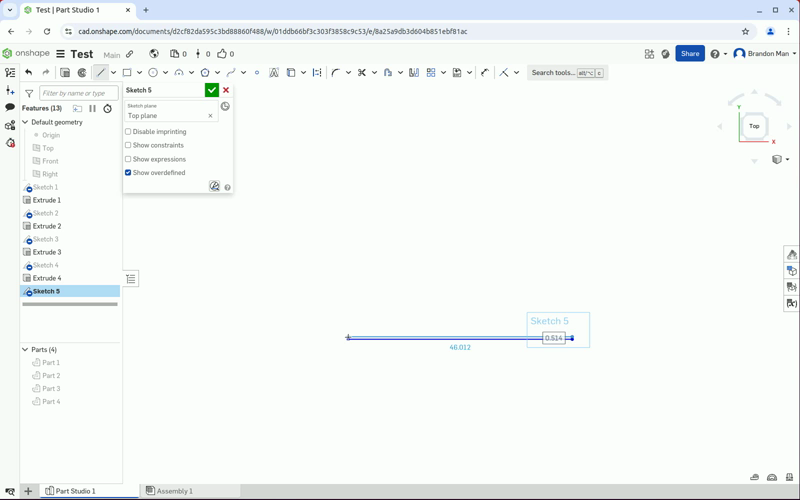
scroll(6)
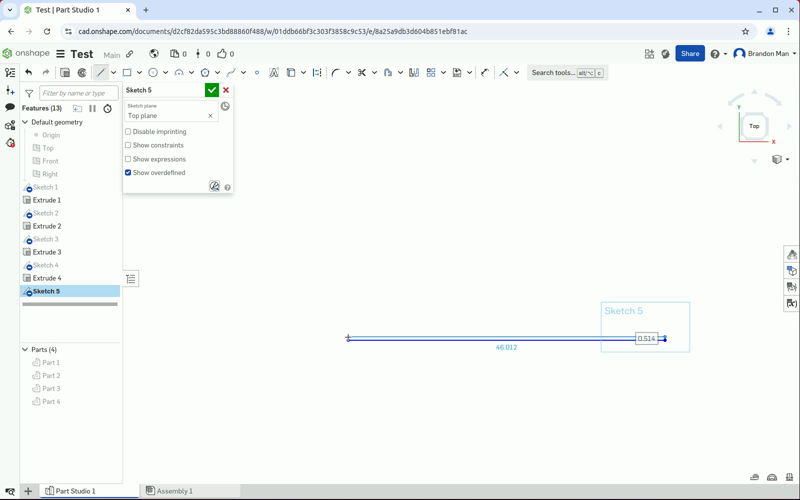
scroll(6)
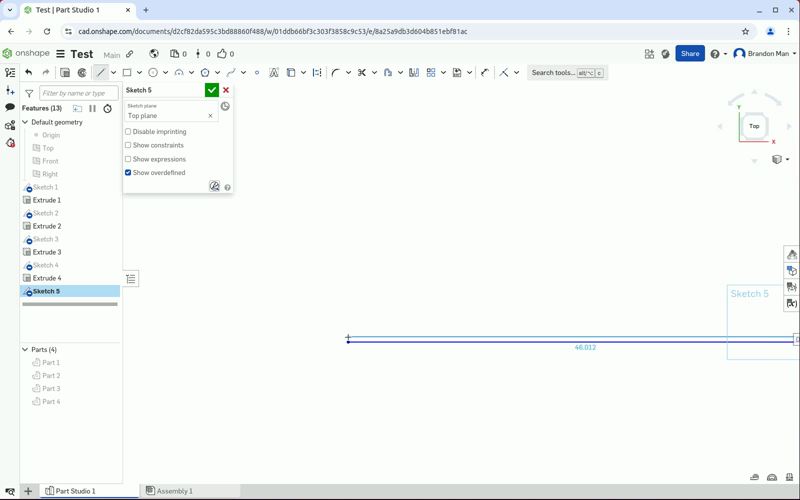
scroll(6)
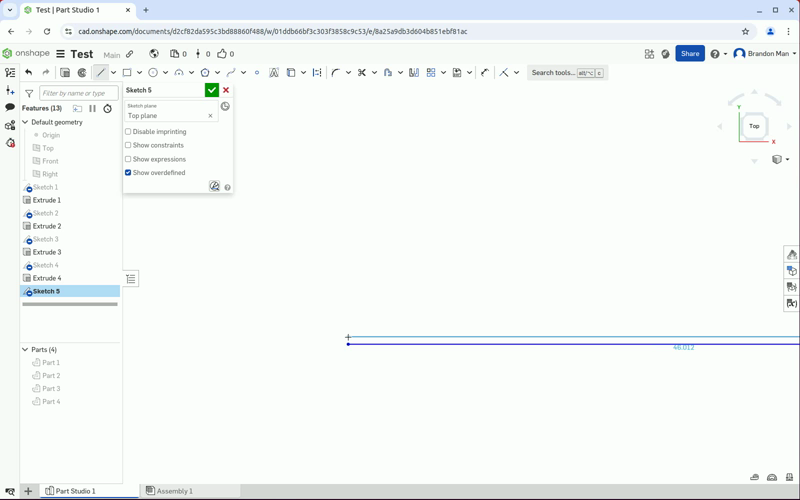
scroll(6)
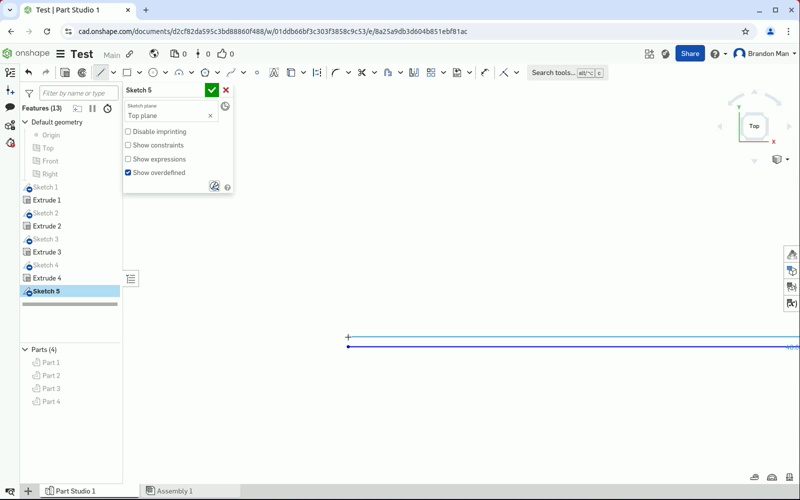
scroll(6)
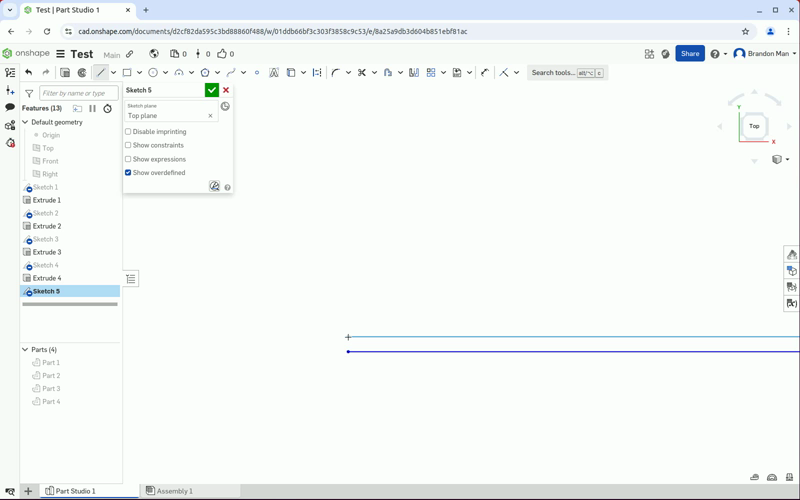
scroll(6)
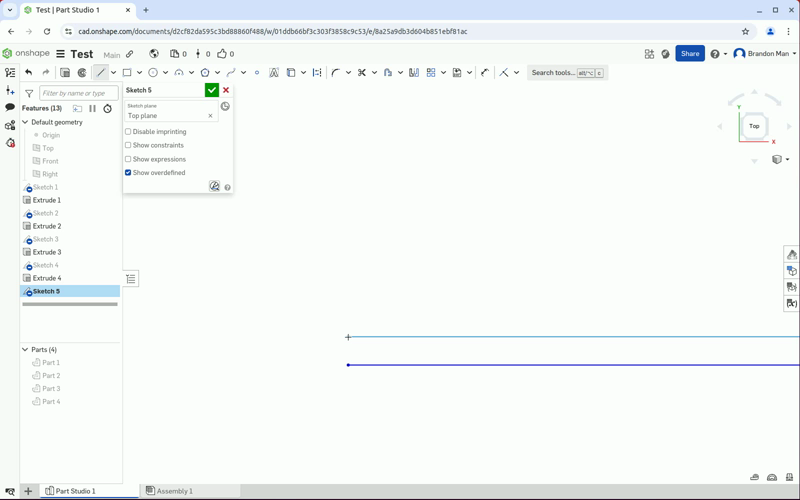
click(348, 336)
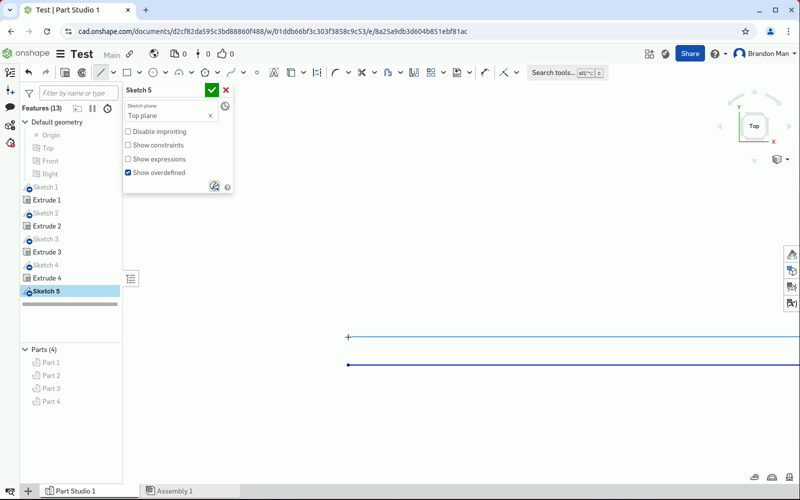
scroll(-6)
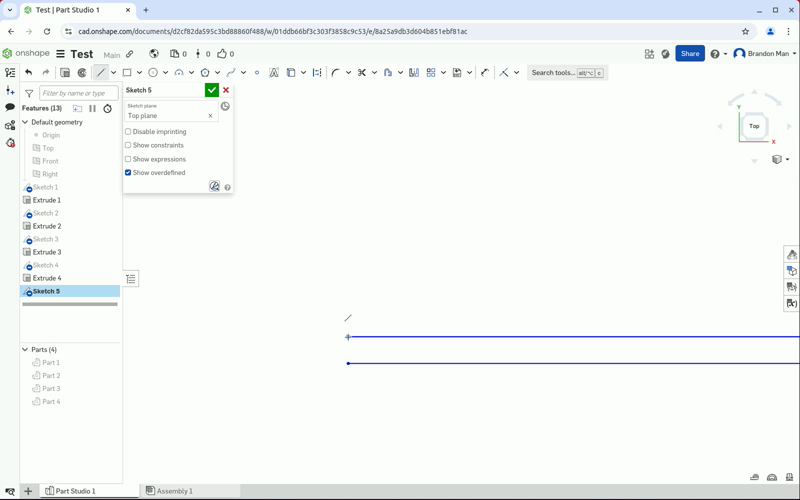
scroll(-6)
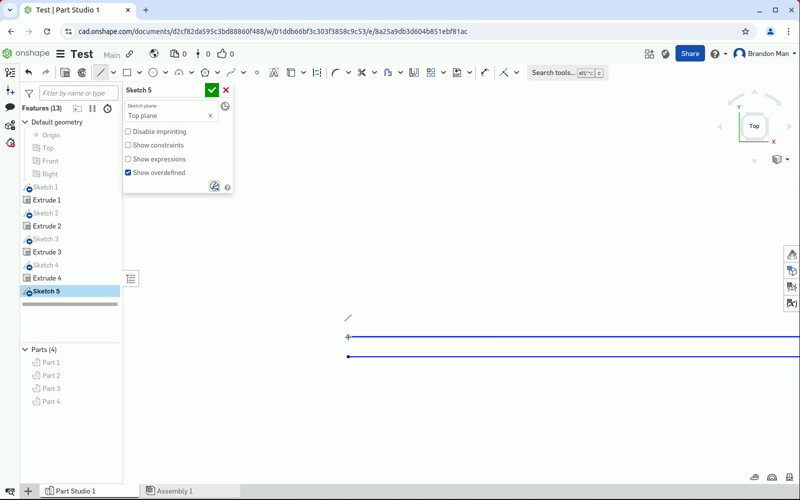
scroll(-6)
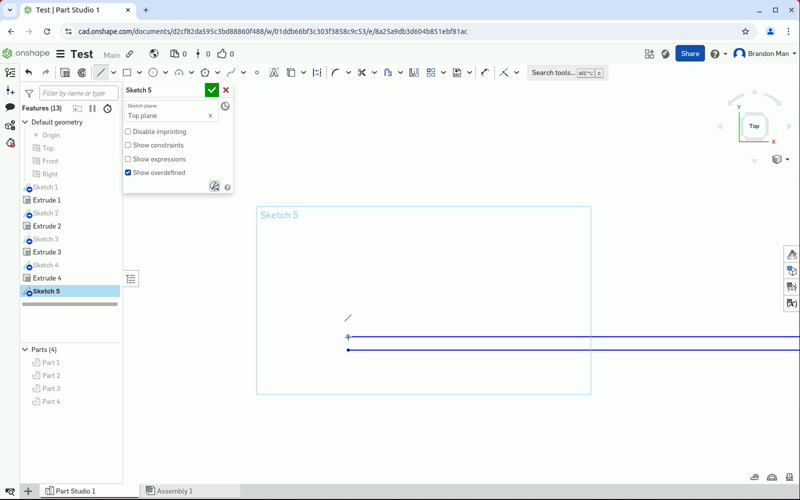
scroll(-6)
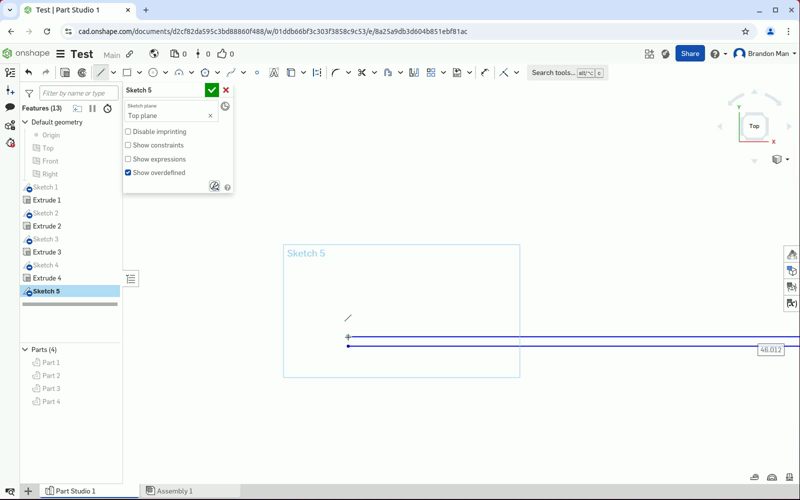
scroll(-6)
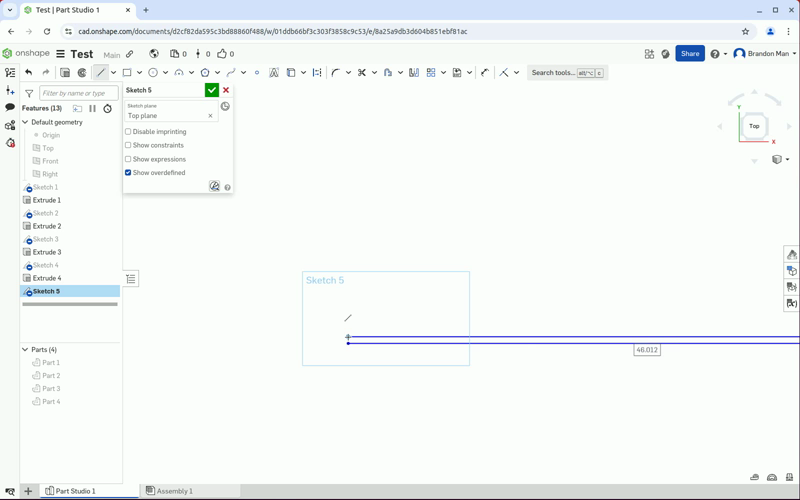
scroll(-6)
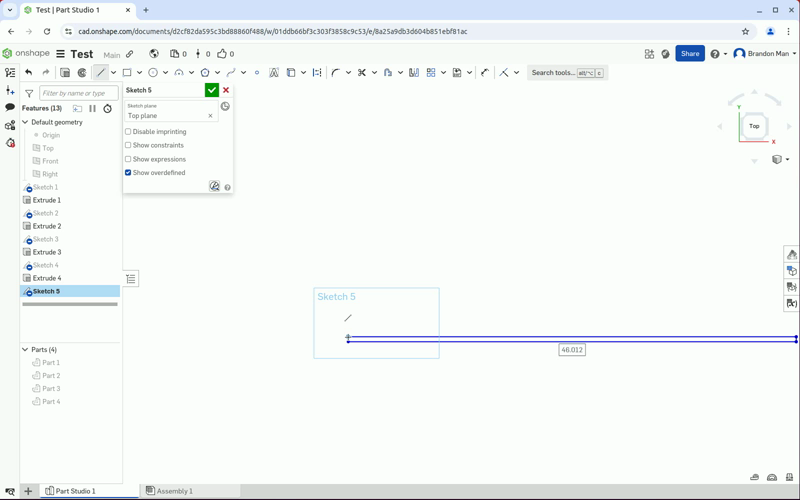
scroll(-6)
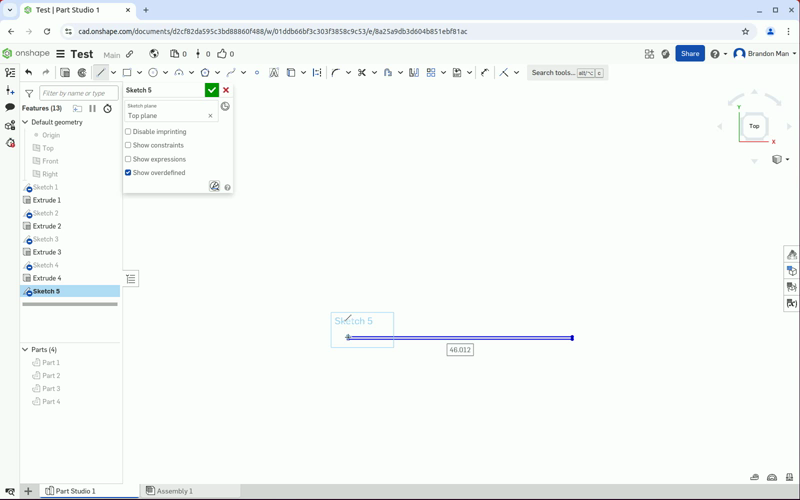
key_up(shift)
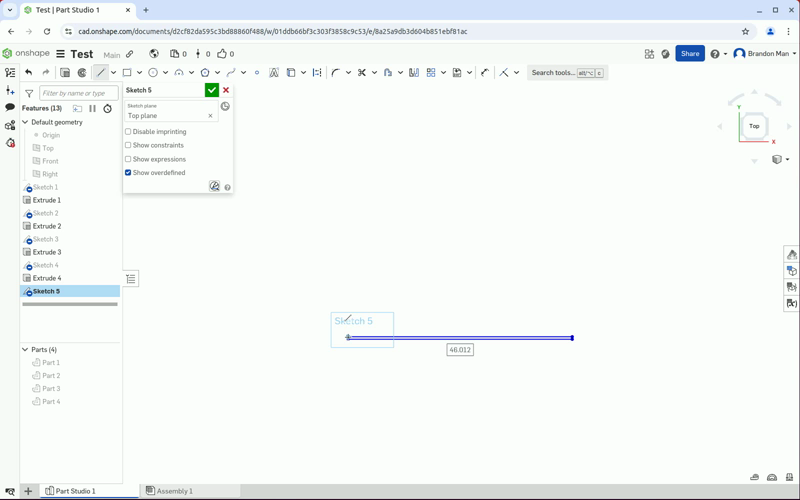
mouse_move(378, 336)
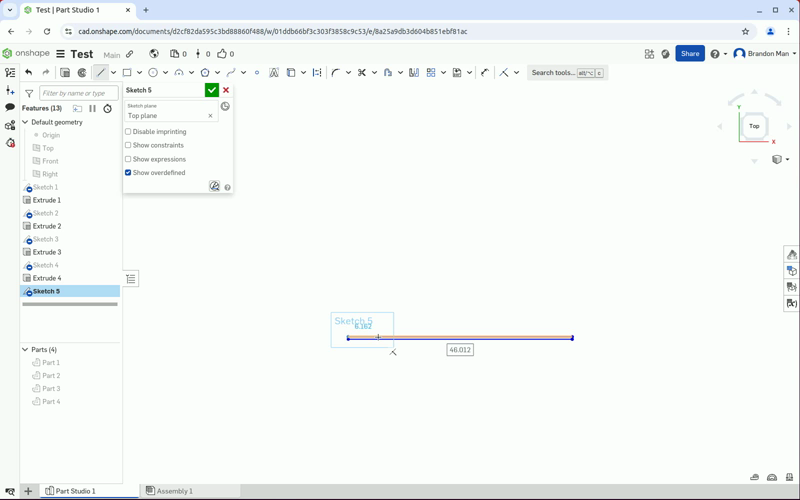
key_down(shift)
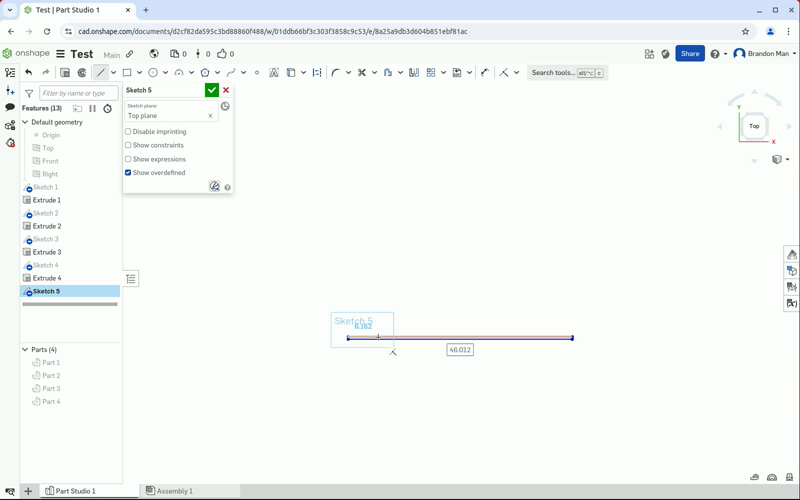
mouse_move(348, 339)
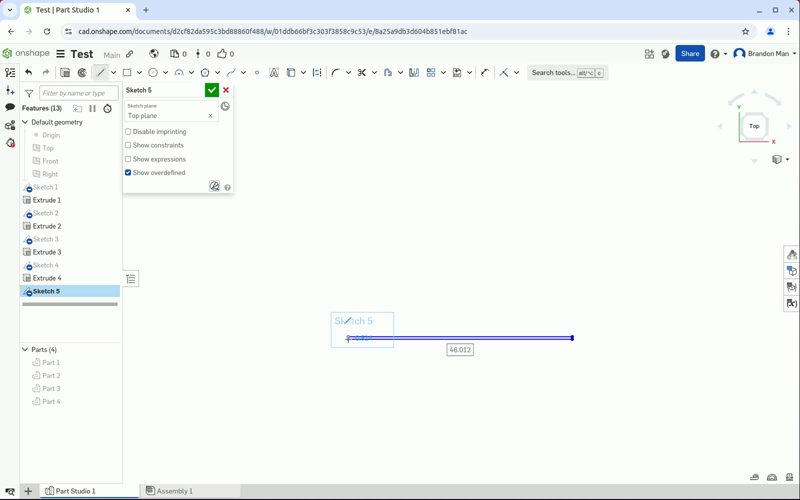
scroll(6)
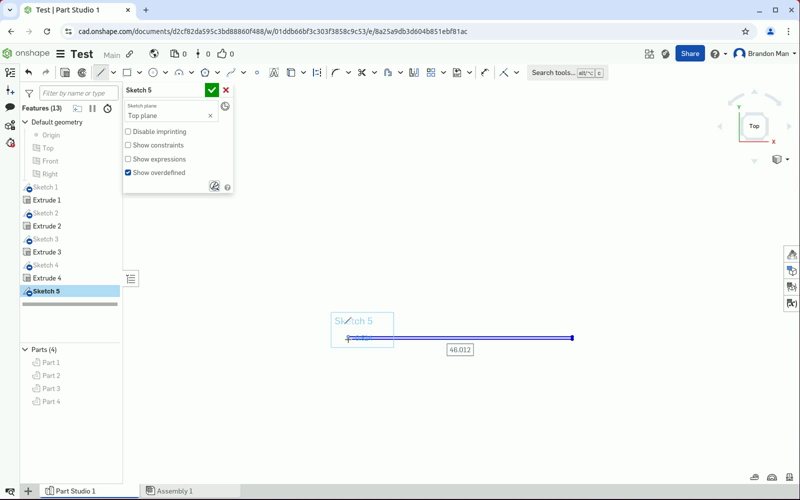
scroll(6)
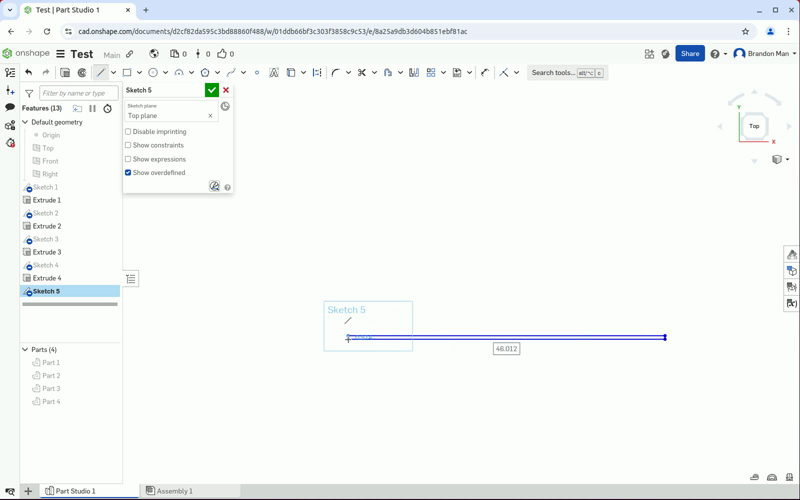
scroll(6)
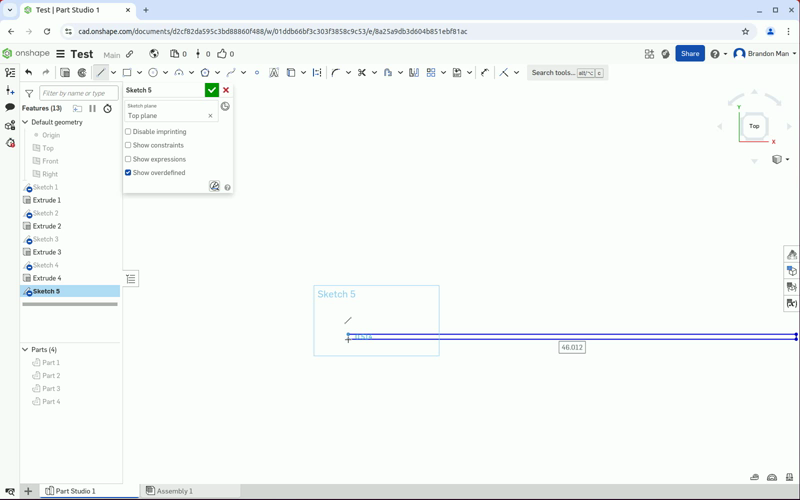
scroll(6)
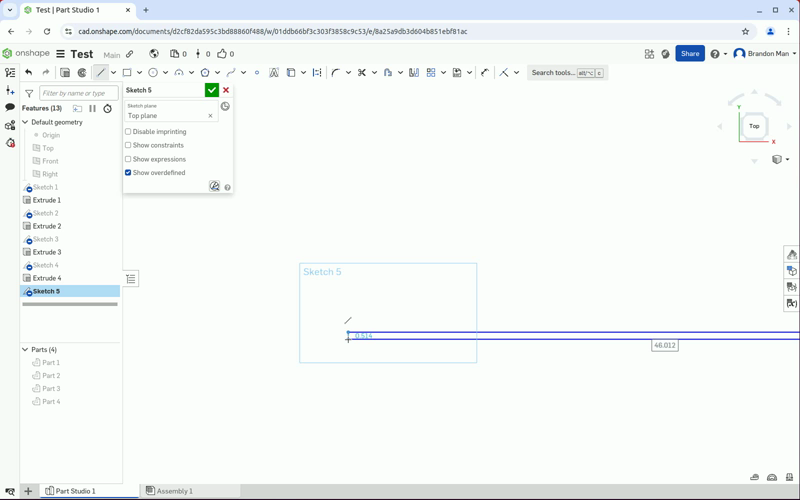
scroll(6)
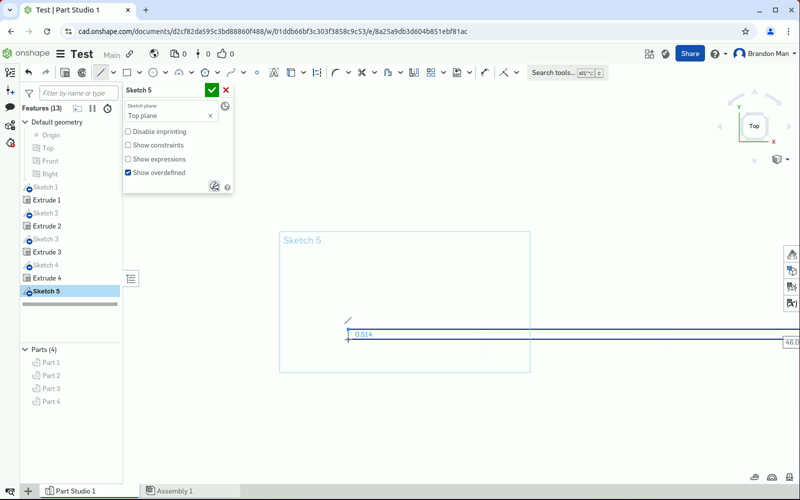
scroll(6)
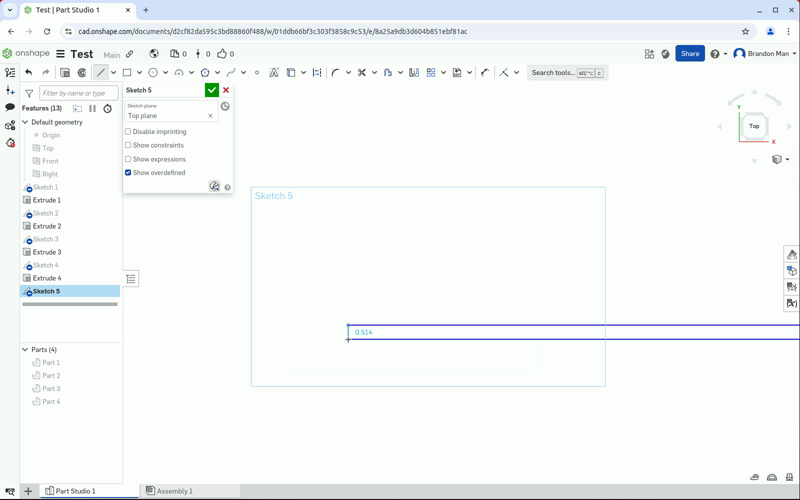
scroll(6)
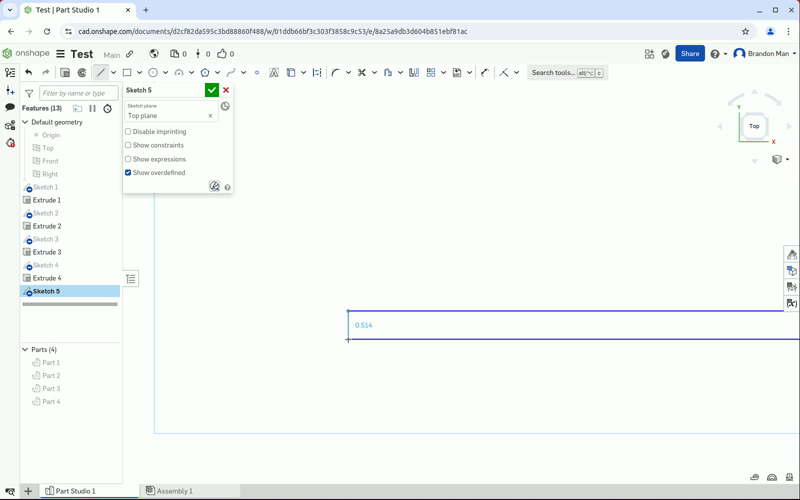
key_up(shift)
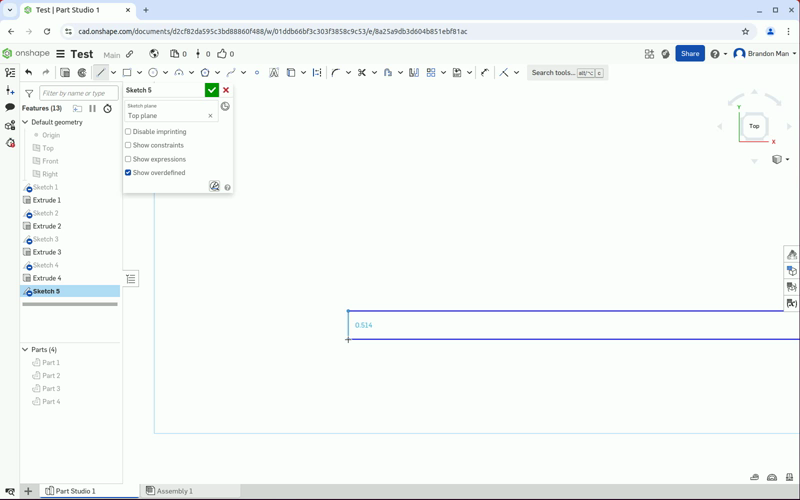
click(348, 339)
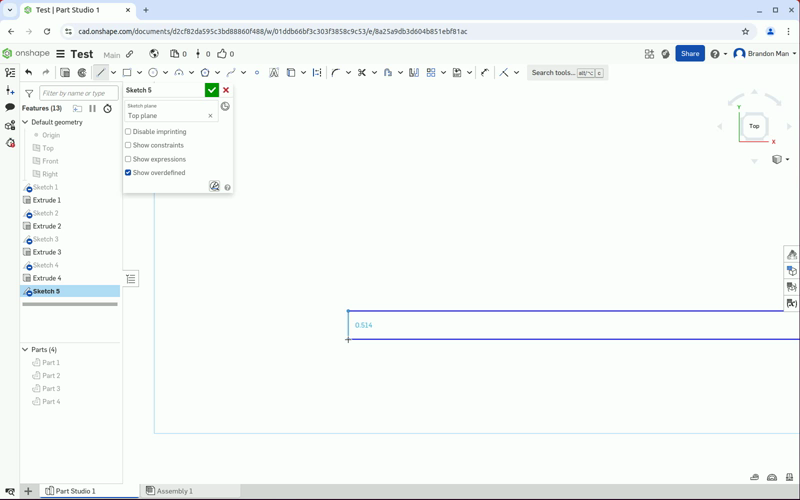
scroll(-6)
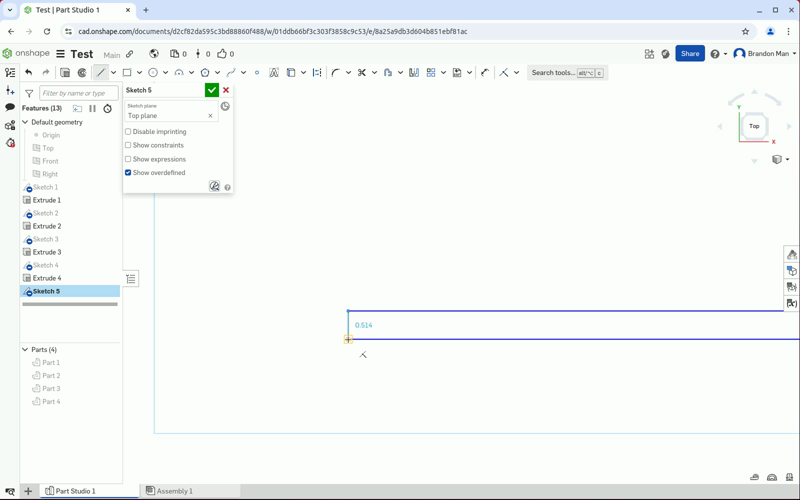
scroll(-6)
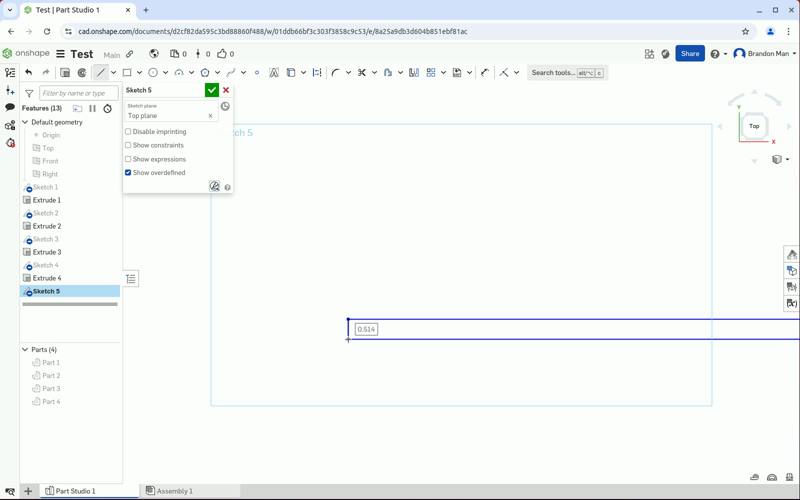
scroll(-6)
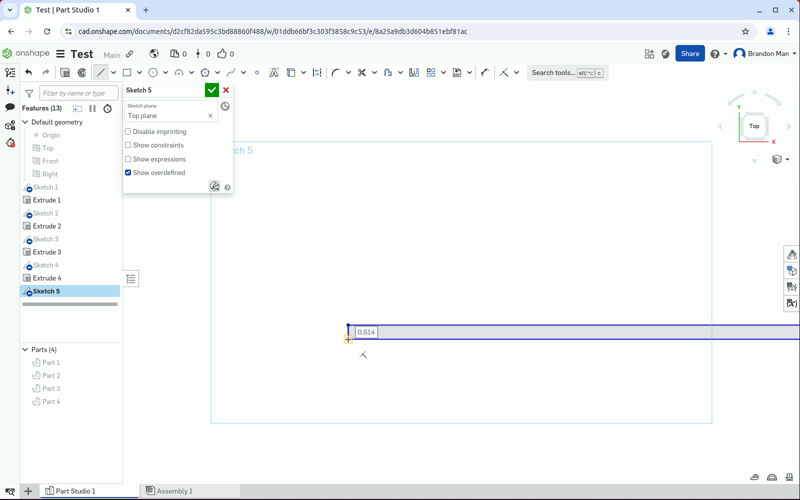
scroll(-6)
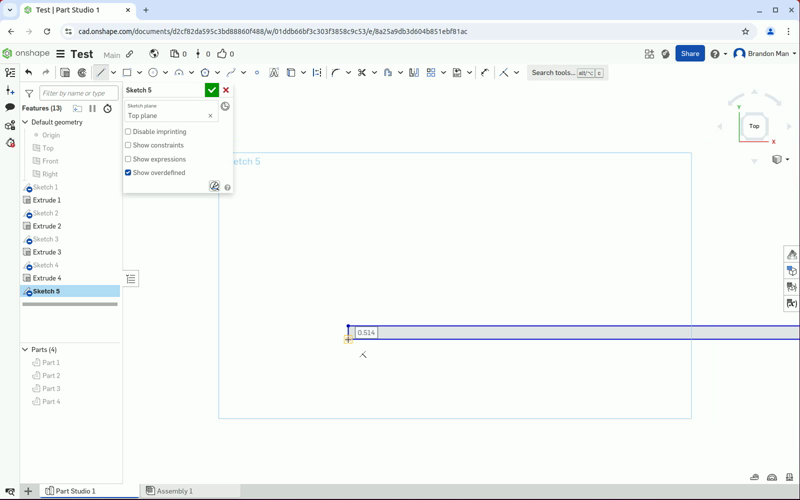
scroll(-6)
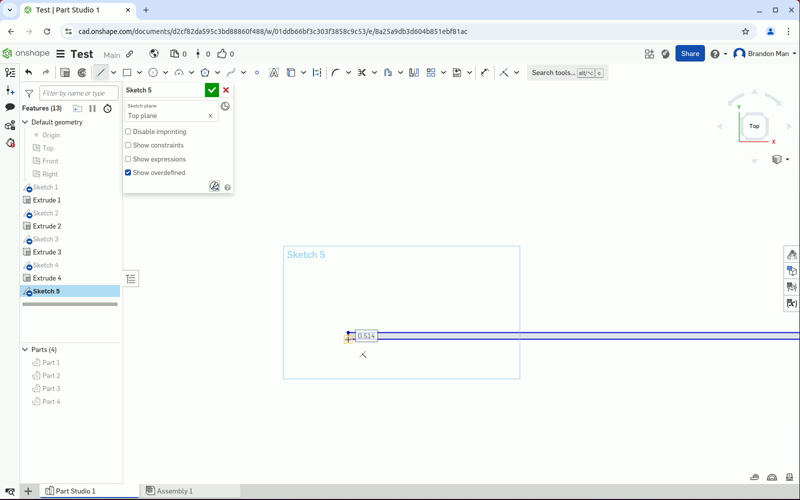
scroll(-6)
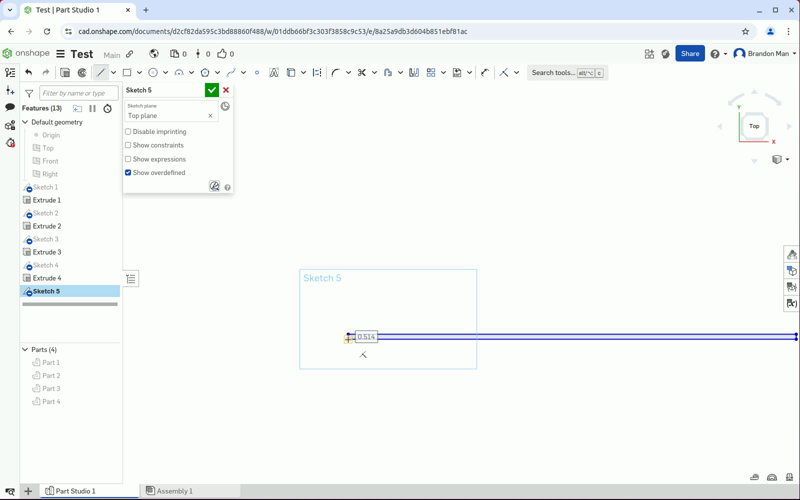
scroll(-6)
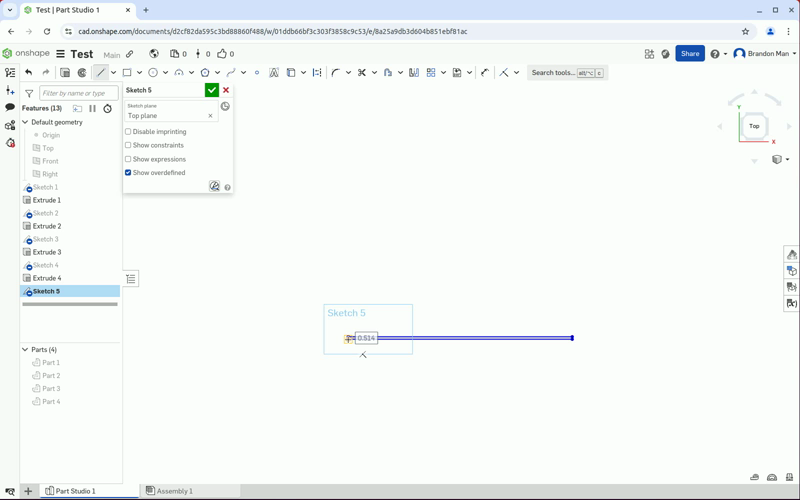
key(esc)
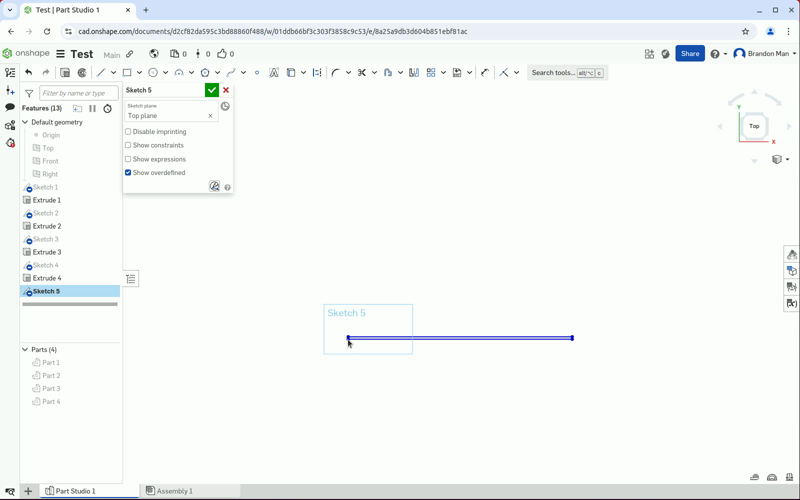
mouse_move(398, 338)
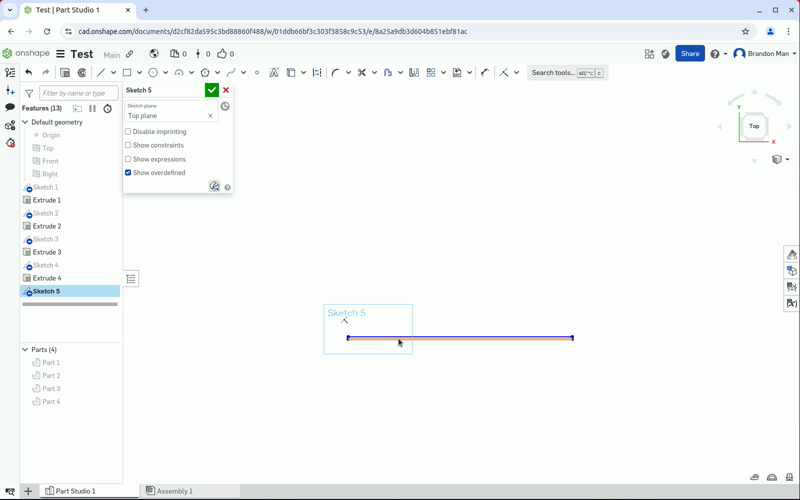
scroll(6)
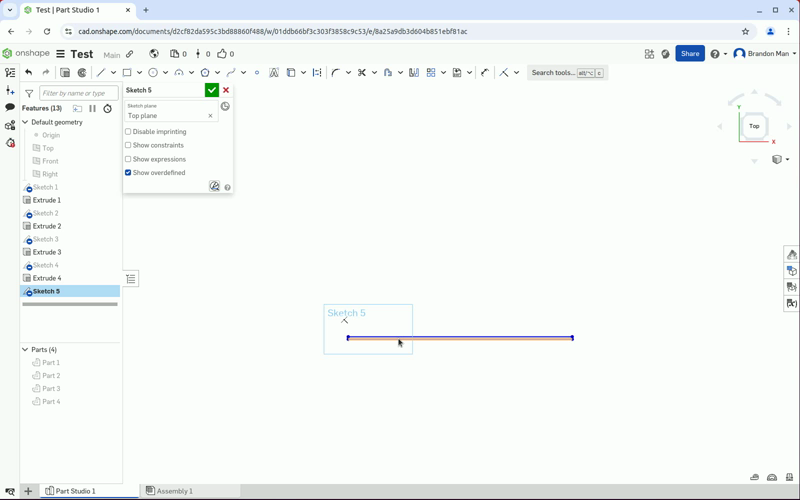
scroll(6)
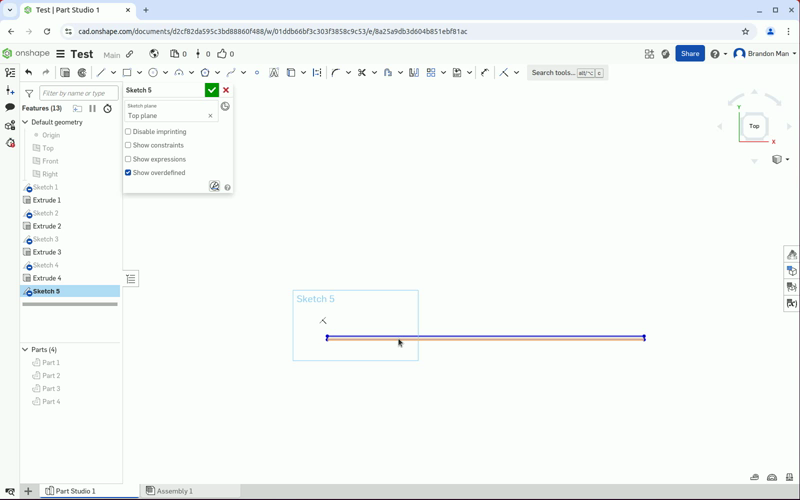
scroll(6)
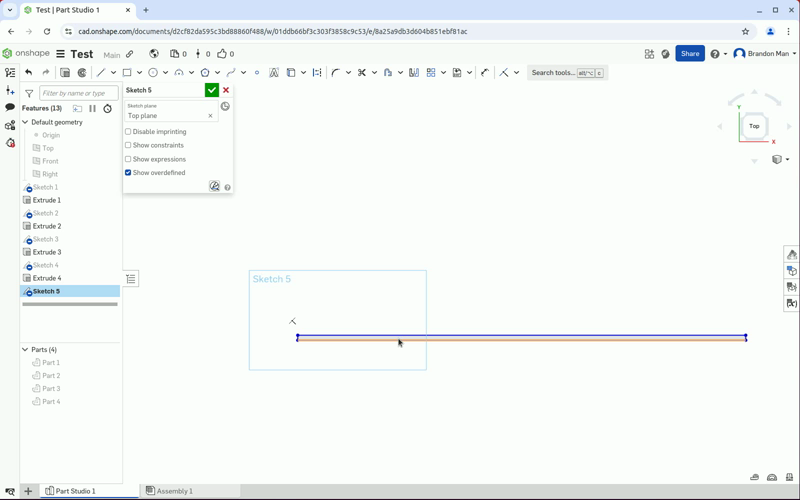
scroll(6)
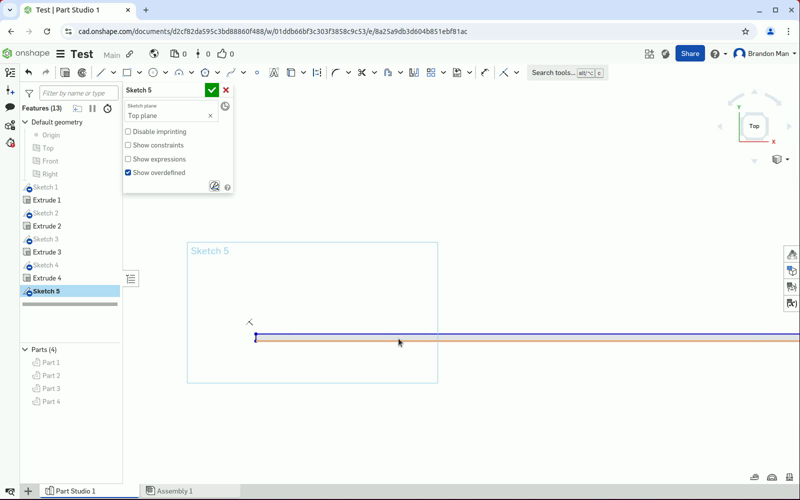
scroll(6)
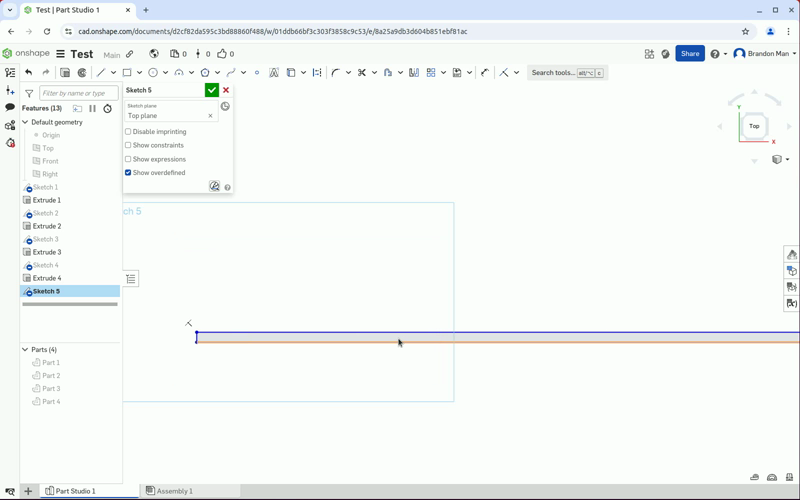
scroll(6)
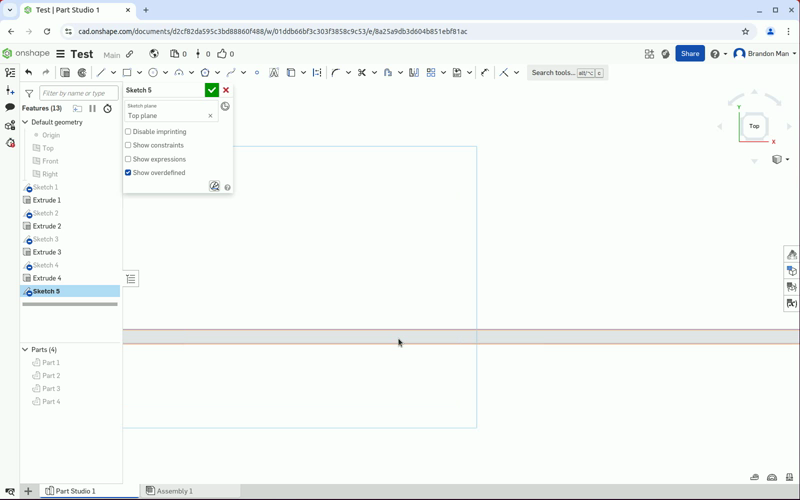
scroll(6)
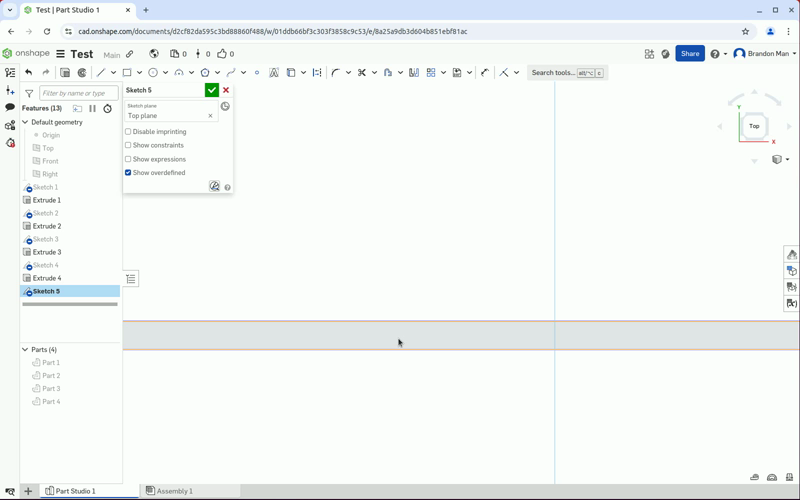
click(398, 338)
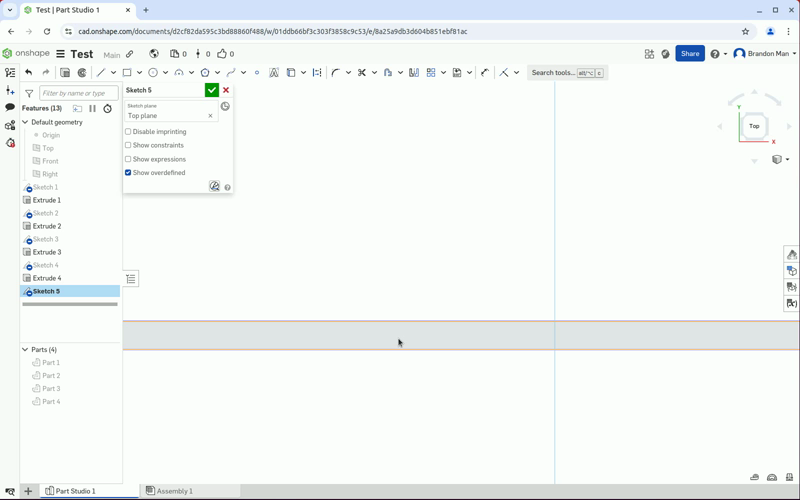
scroll(-6)
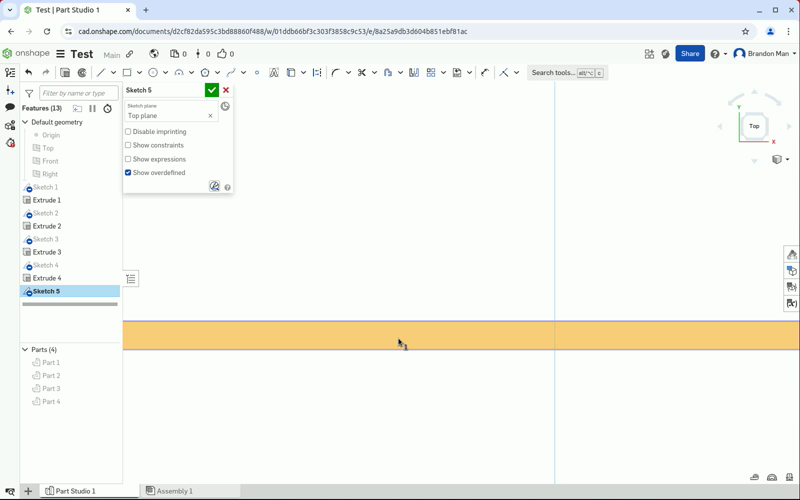
scroll(-6)
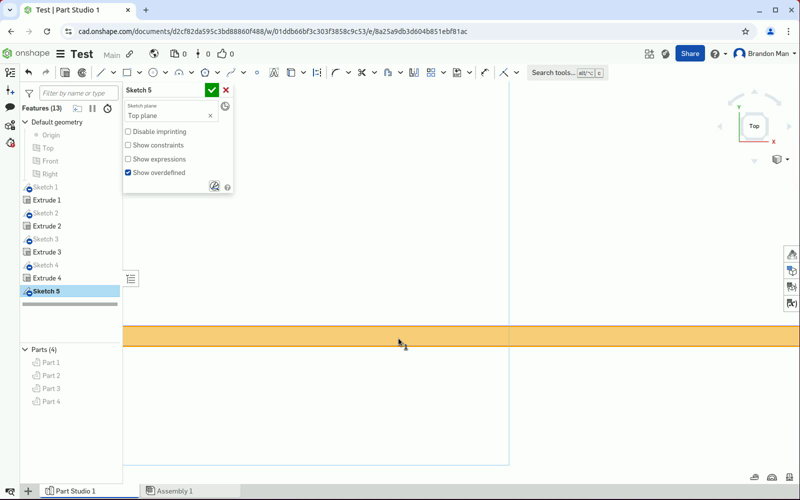
scroll(-6)
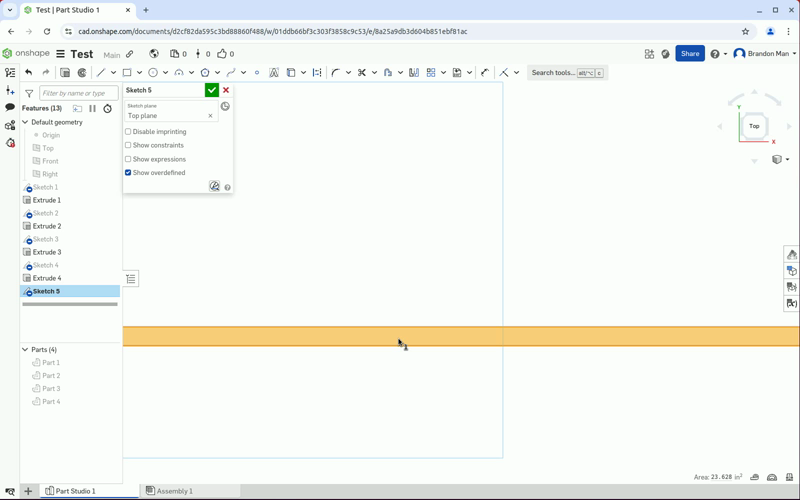
scroll(-6)
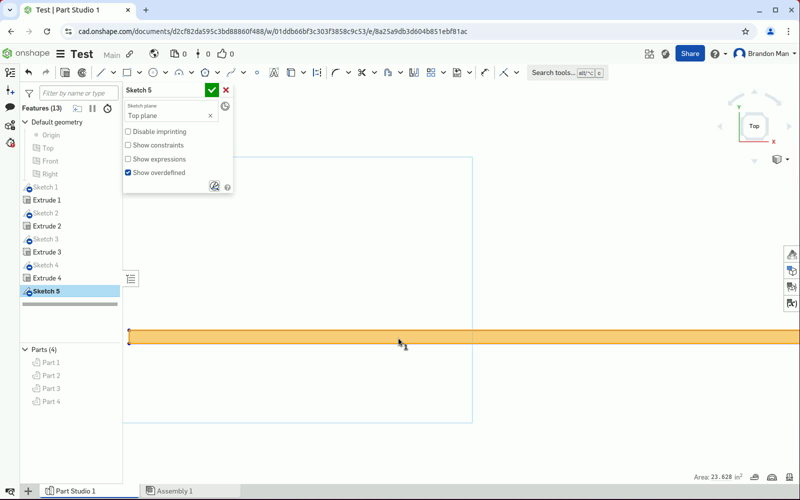
scroll(-6)
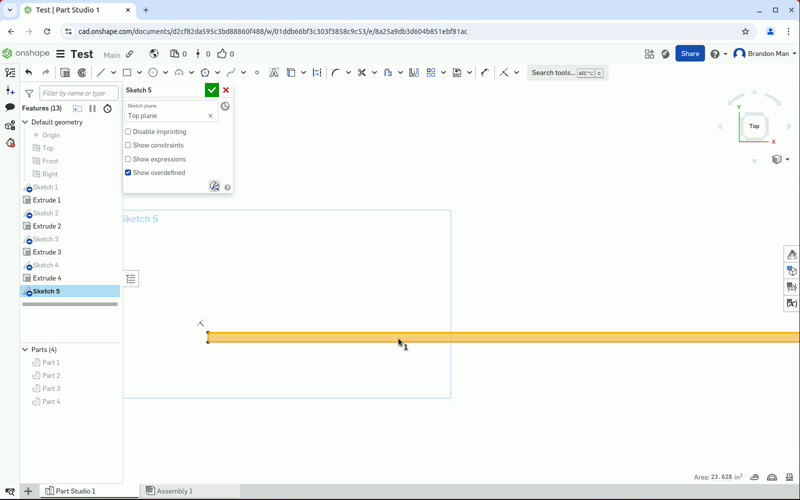
scroll(-6)
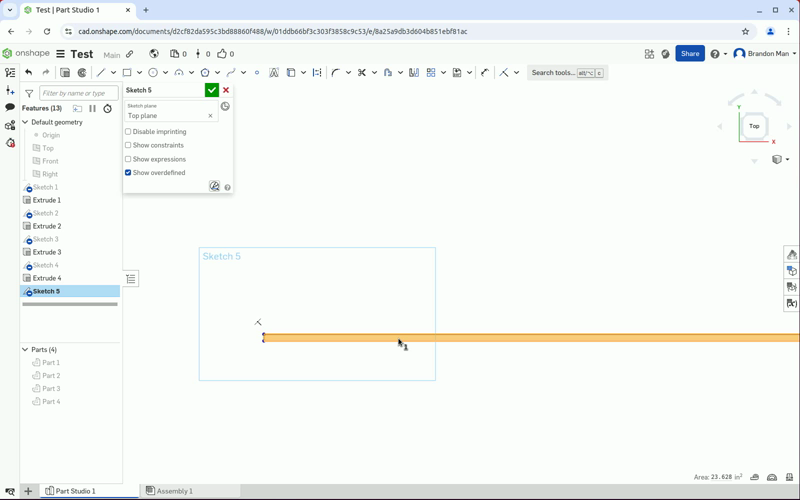
scroll(-6)
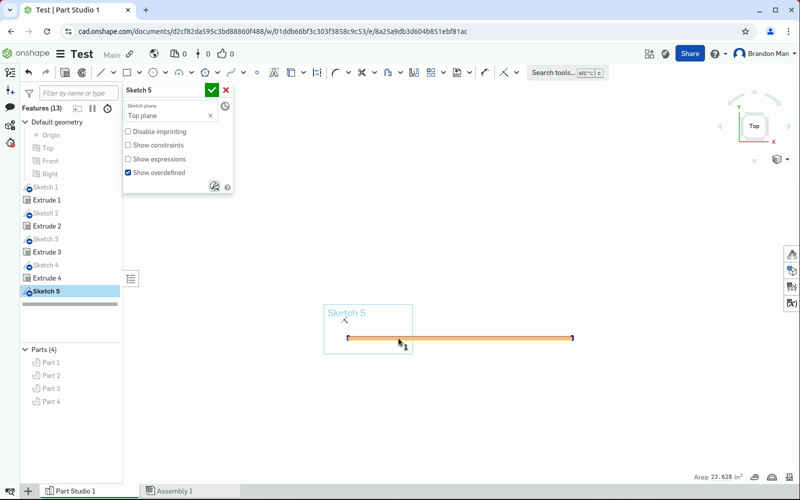
mouse_move(73, 352)
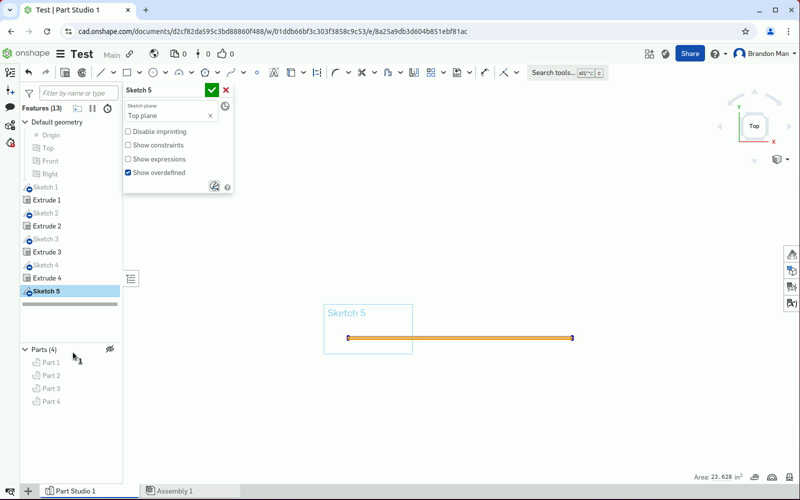
key(shift+y)
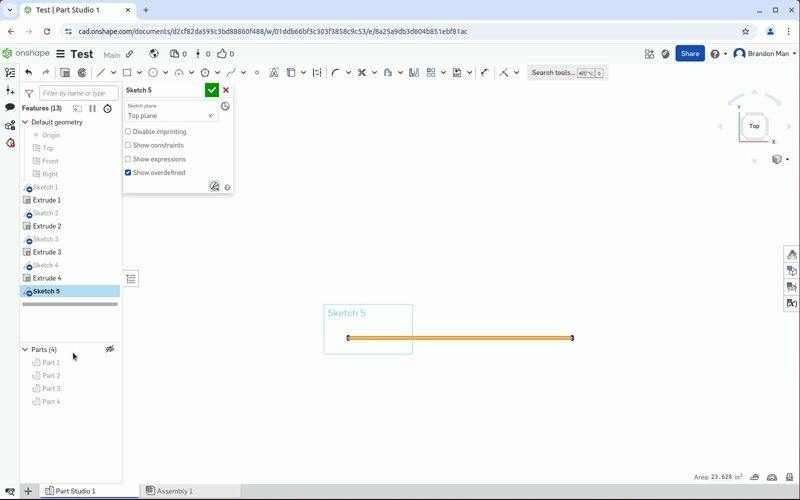
key(shift+e)
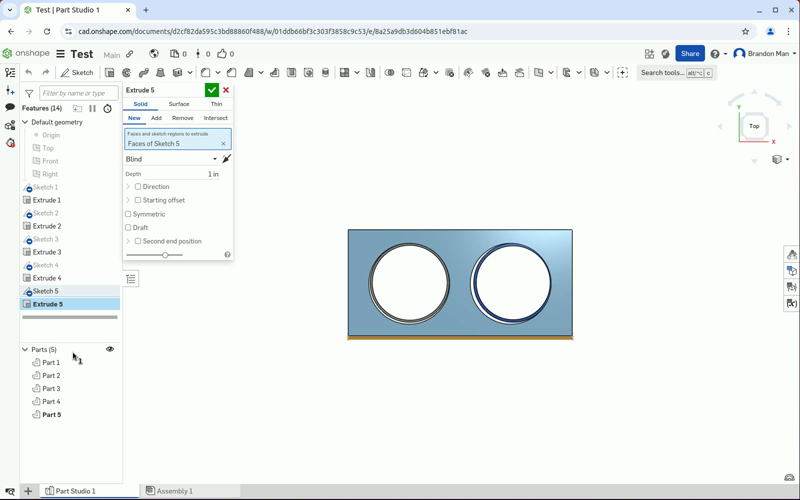
mouse_move(143, 106)
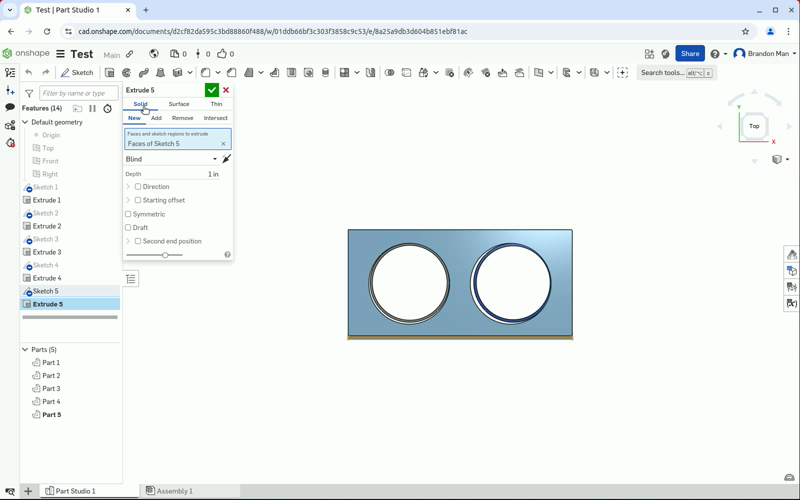
click(143, 106)
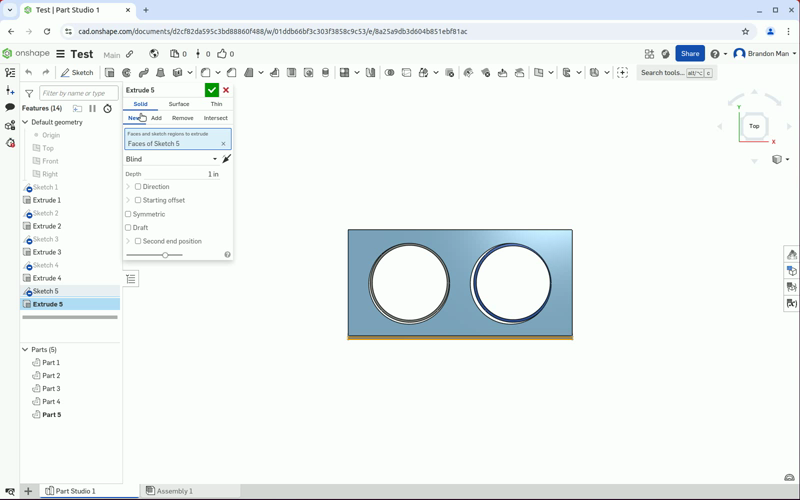
mouse_move(137, 120)
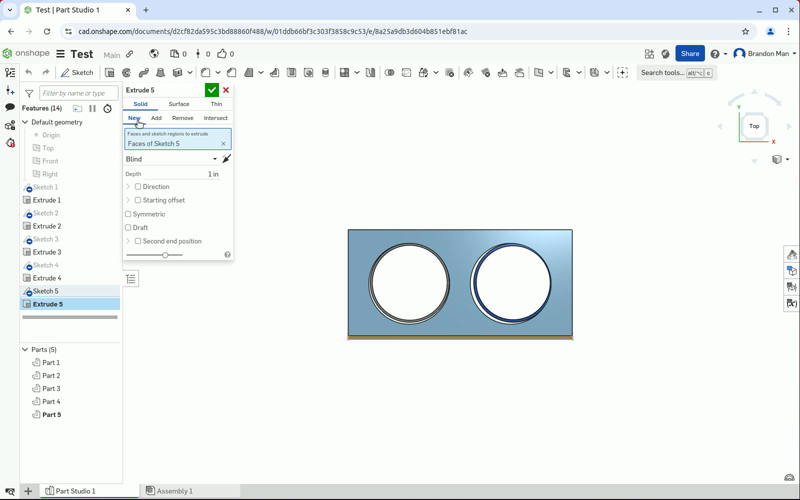
click(137, 120)
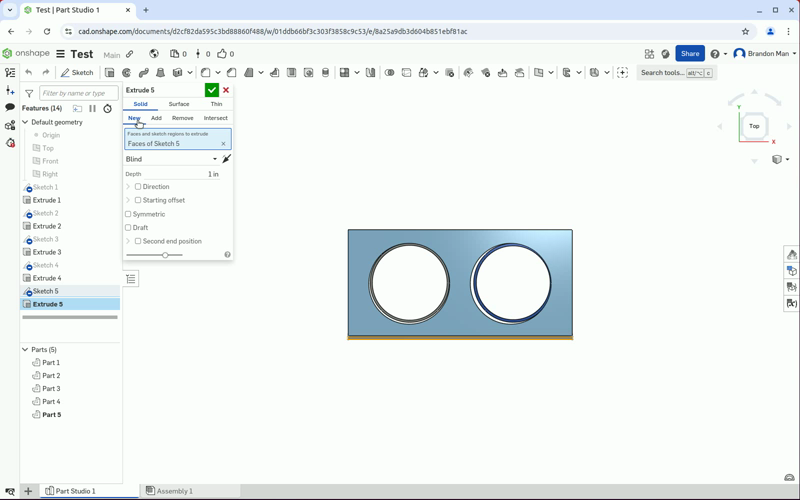
key(tab, 4)
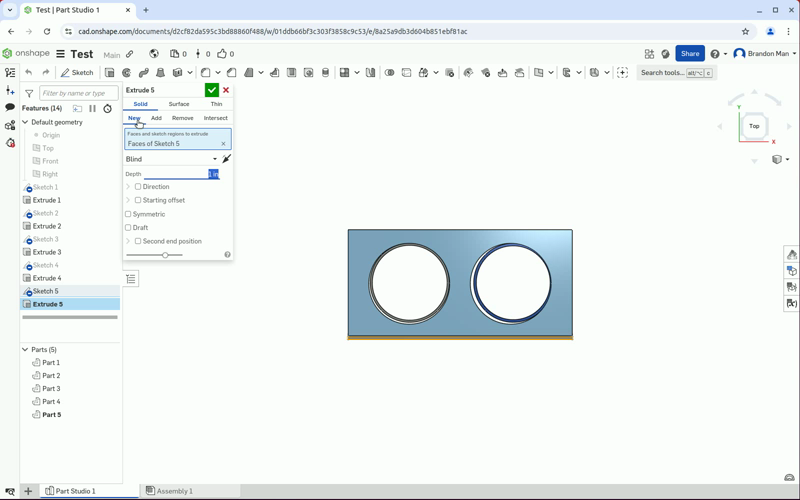
text(-0.722)
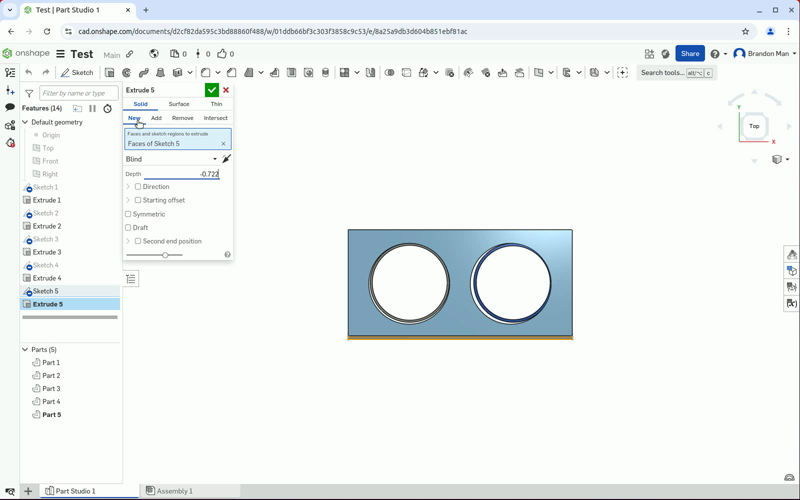
key(enter)
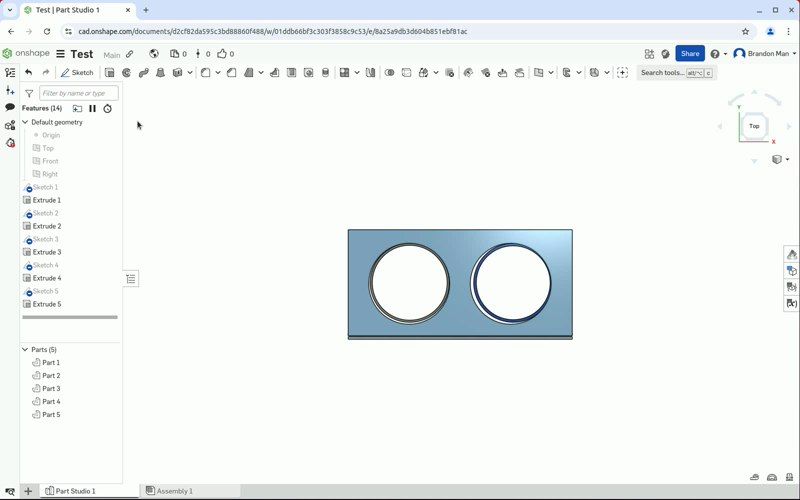
key(shift+h)
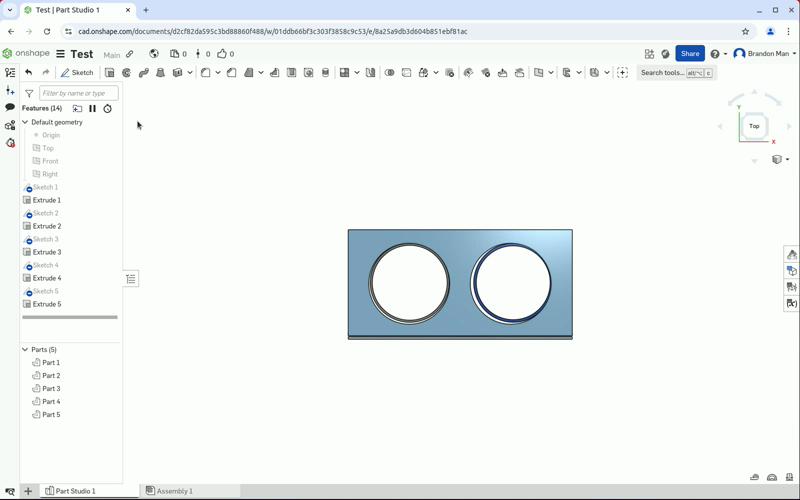
key(shift+h)
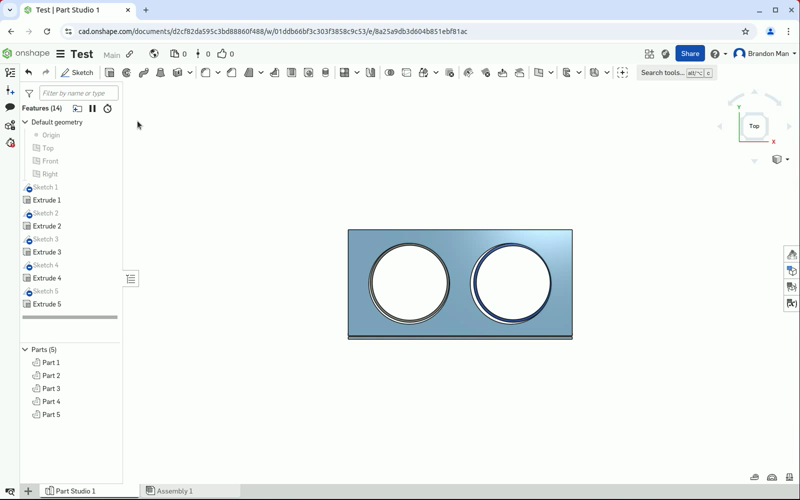
mouse_move(73, 189)
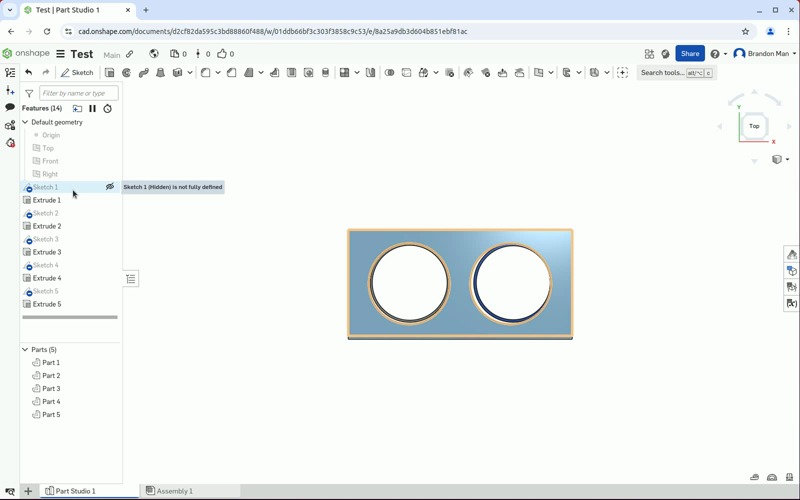
click(73, 189)
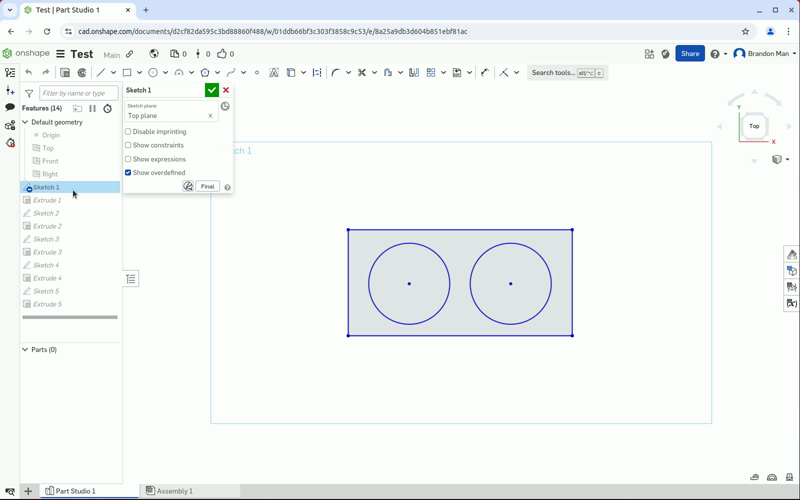
mouse_move(229, 92)
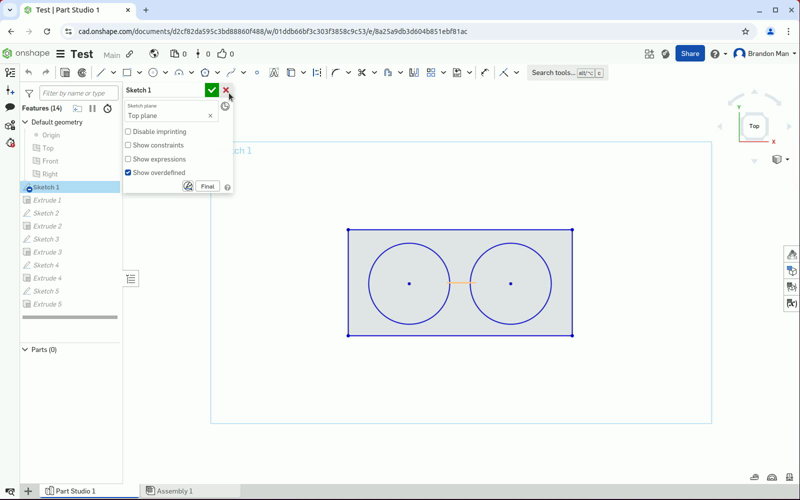
click(229, 92)
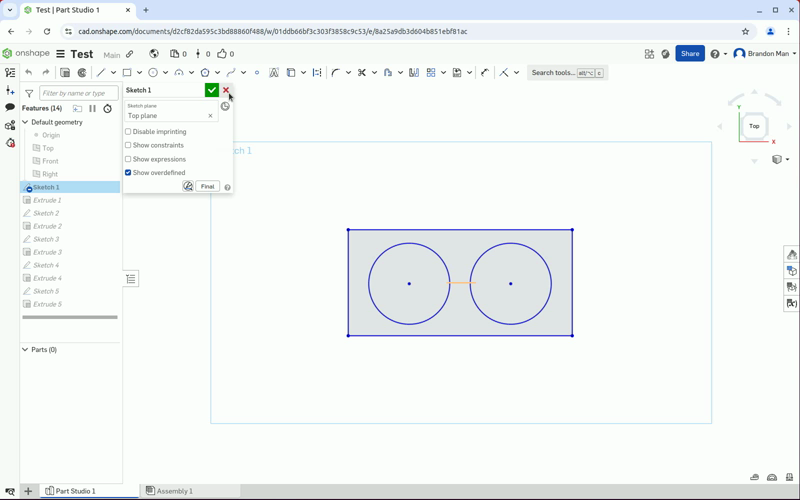
key(shift+s)
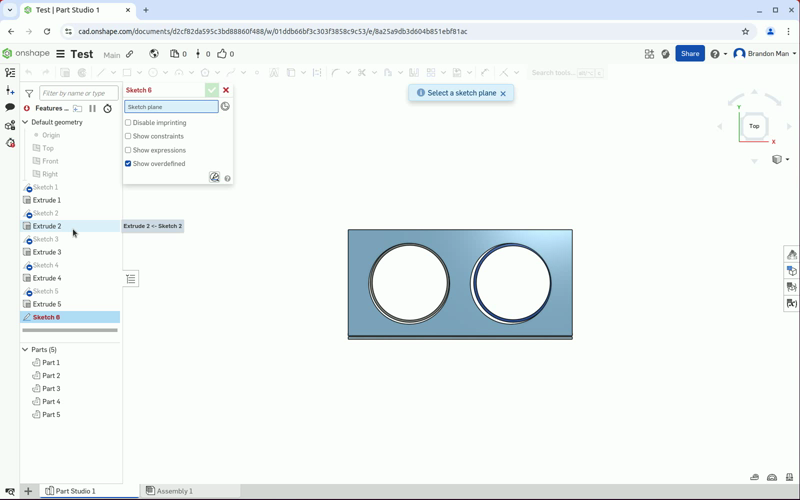
scroll(3)
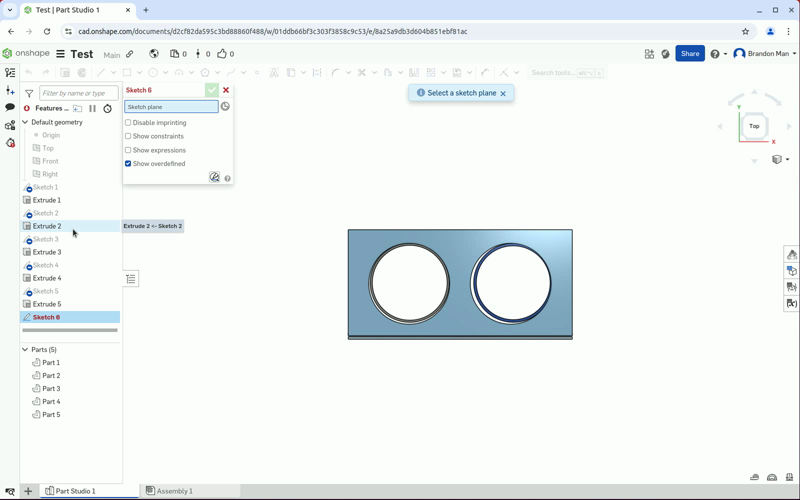
mouse_move(73, 150)
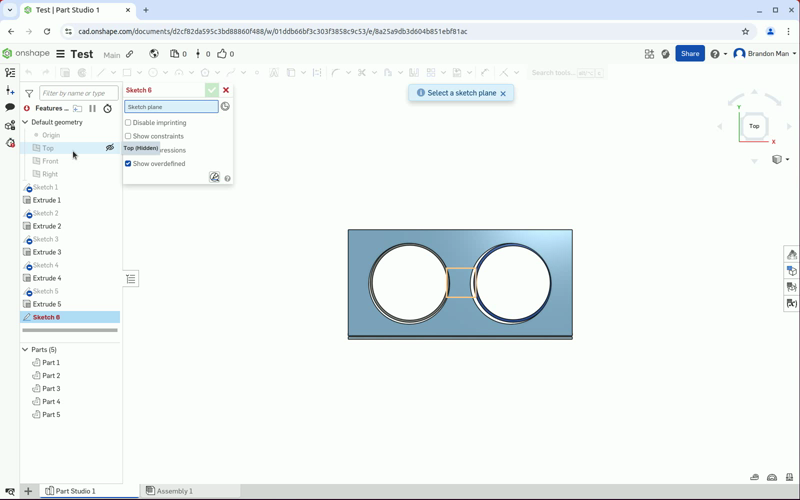
click(73, 150)
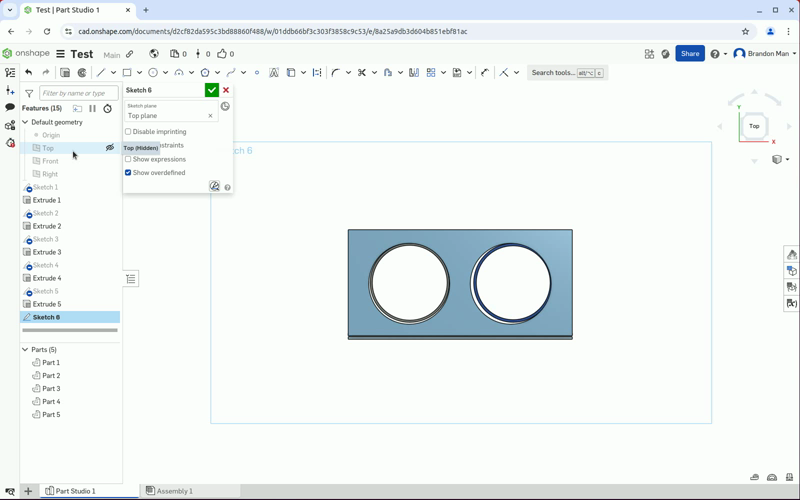
mouse_move(73, 352)
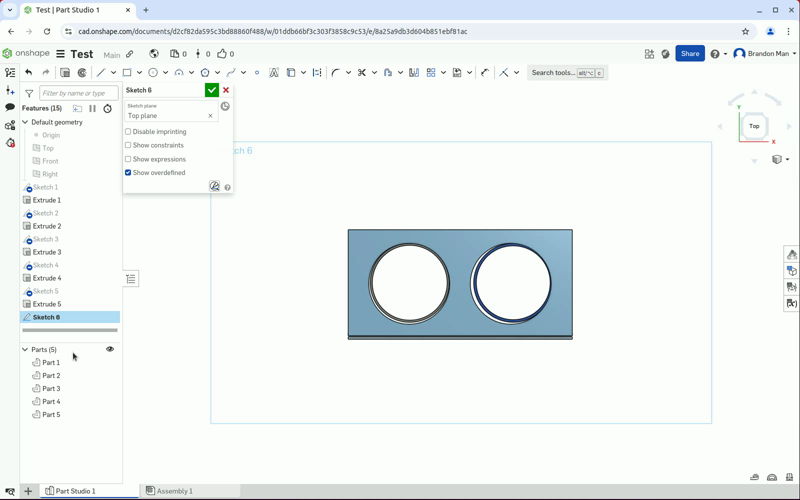
key(y)
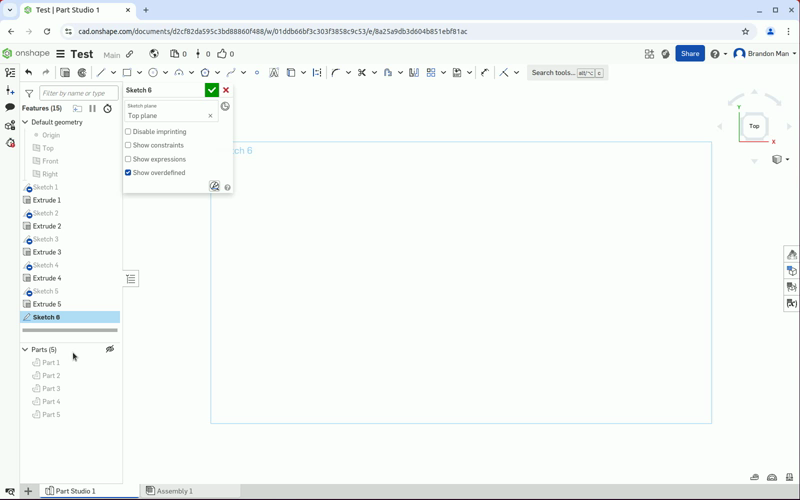
key(l)
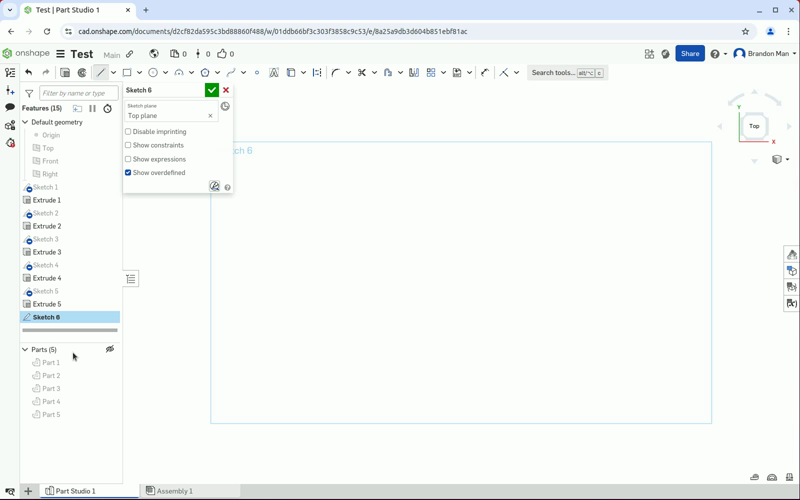
key_down(shift)
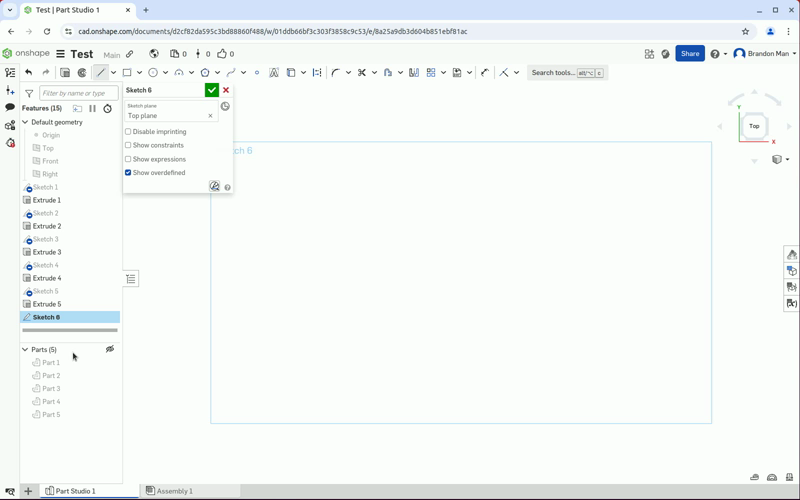
mouse_move(348, 239)
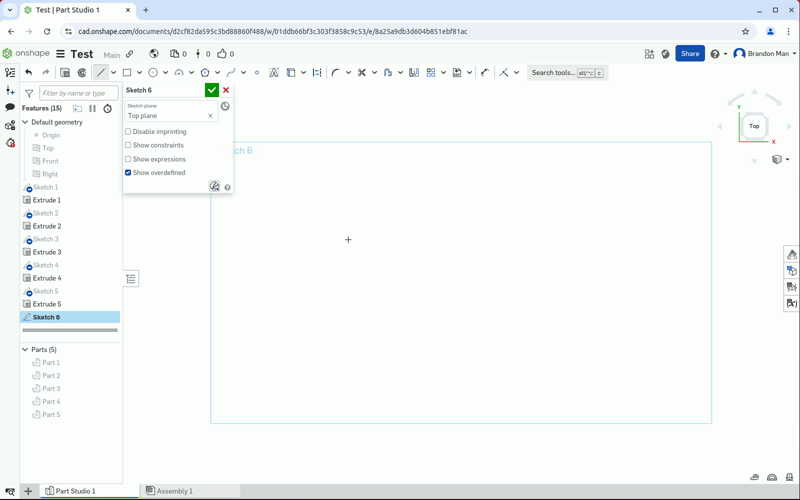
click(348, 239)
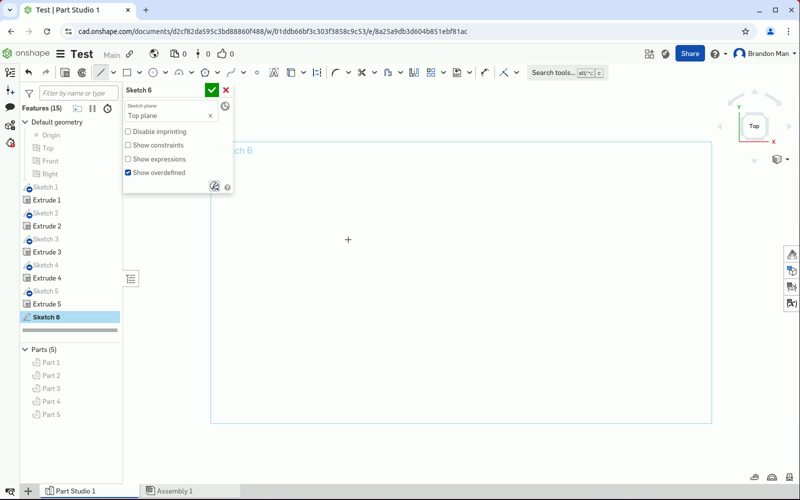
key_up(shift)
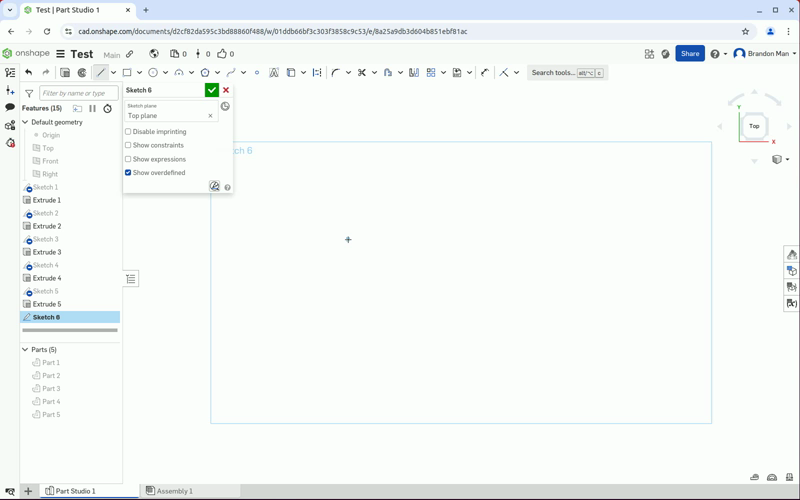
key_down(shift)
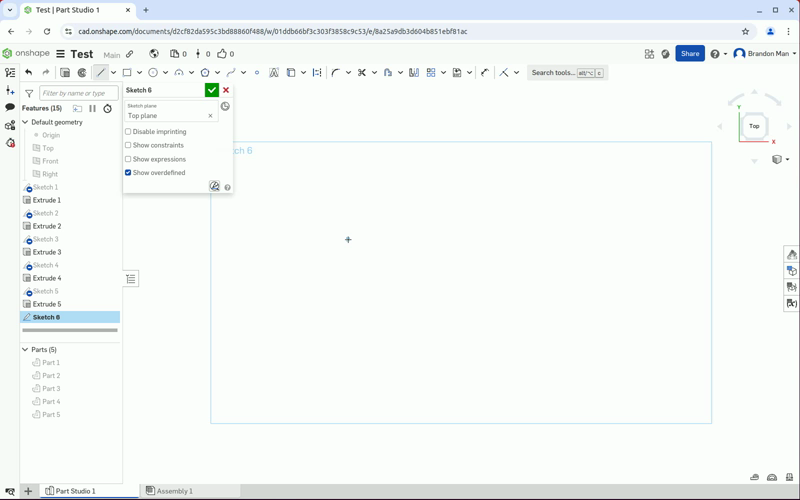
mouse_move(572, 239)
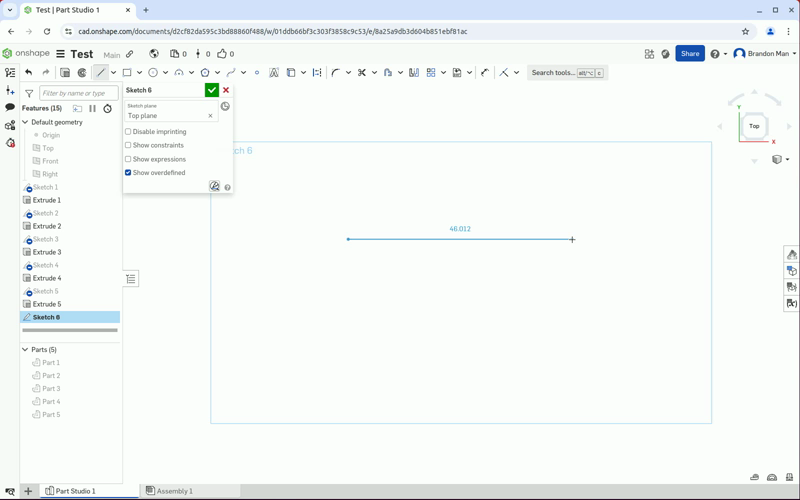
click(572, 239)
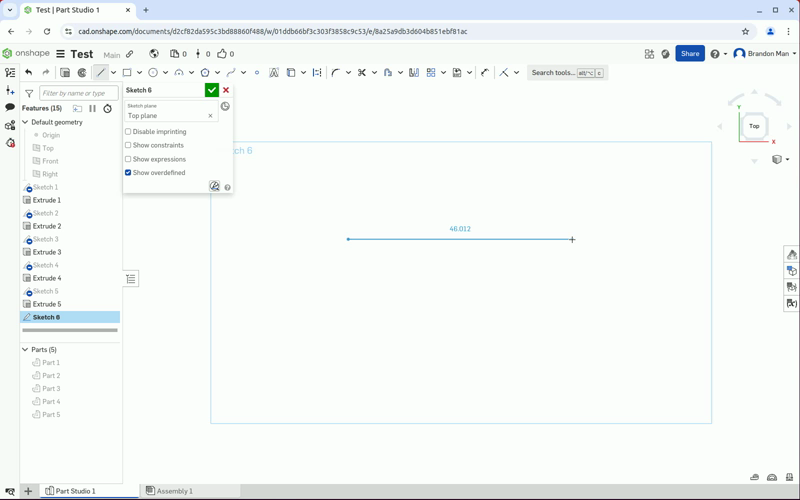
key_up(shift)
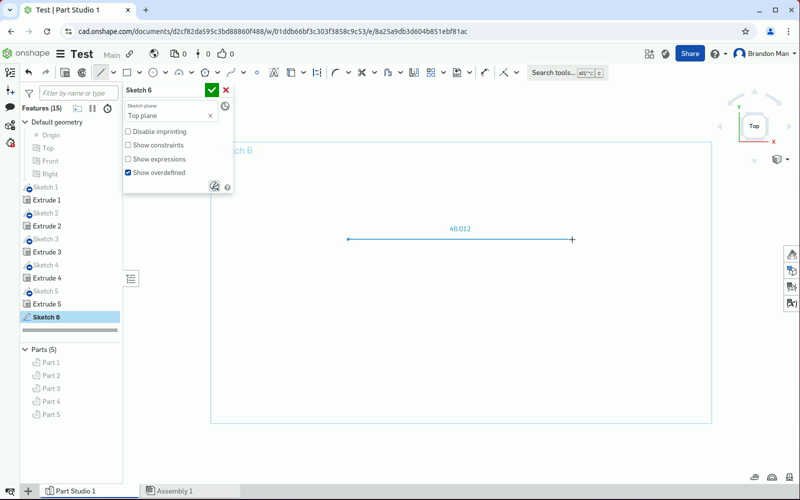
key_down(shift)
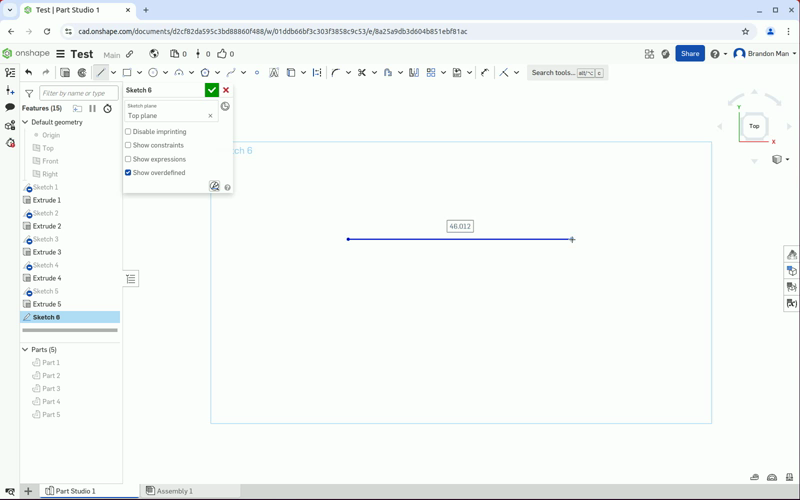
mouse_move(589, 239)
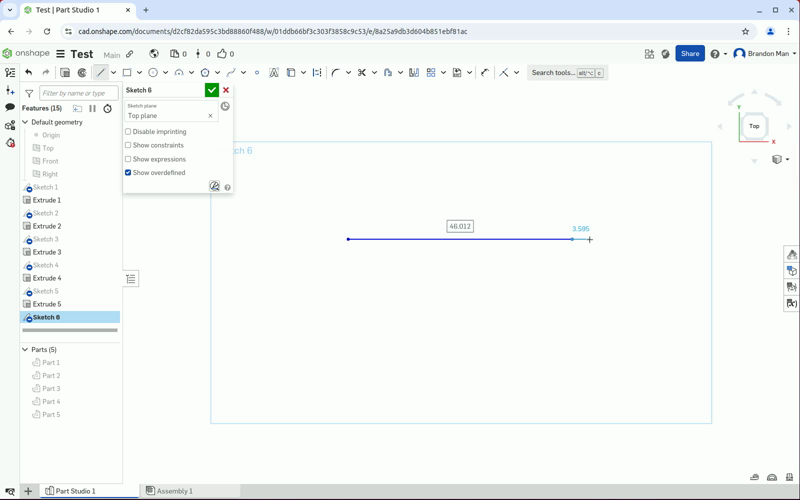
mouse_move(572, 232)
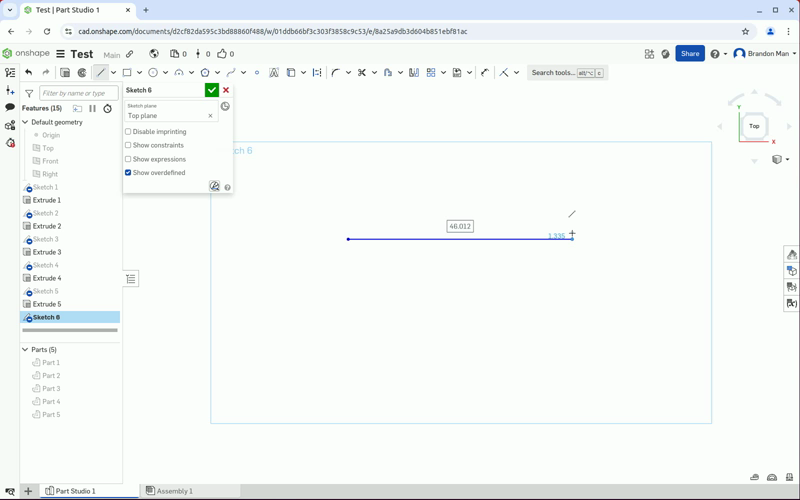
scroll(6)
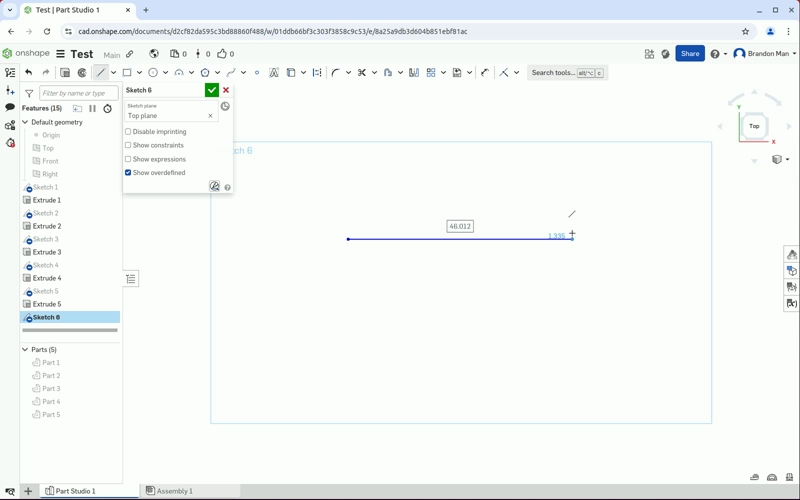
scroll(6)
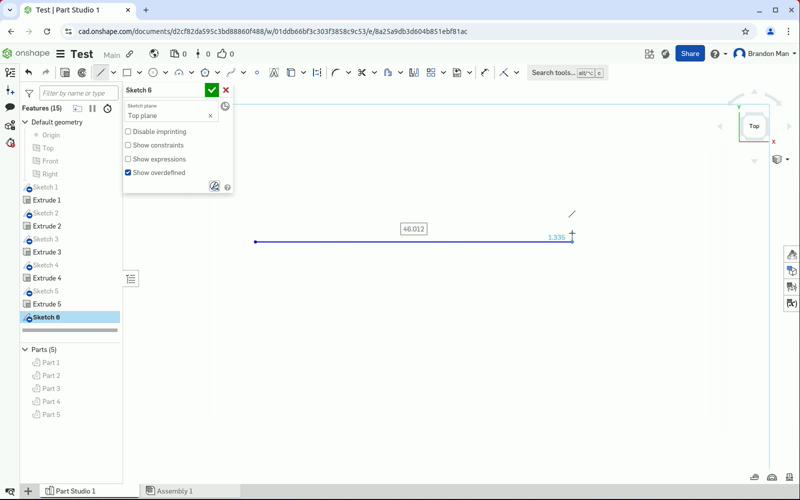
scroll(6)
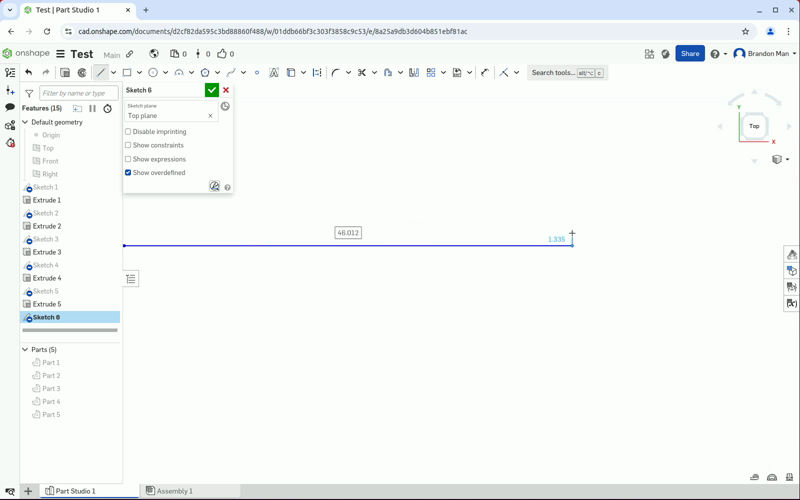
scroll(6)
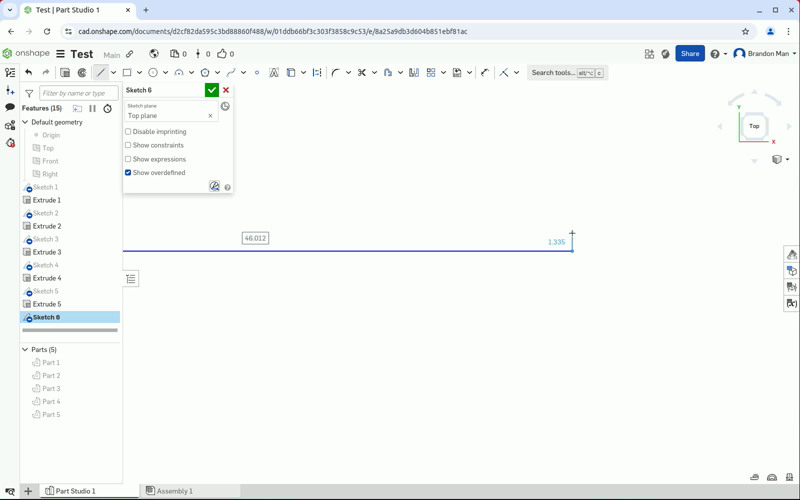
scroll(6)
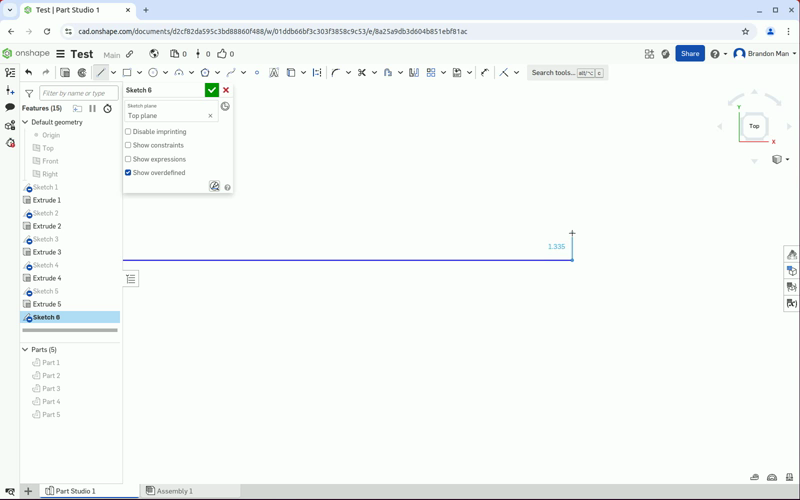
scroll(6)
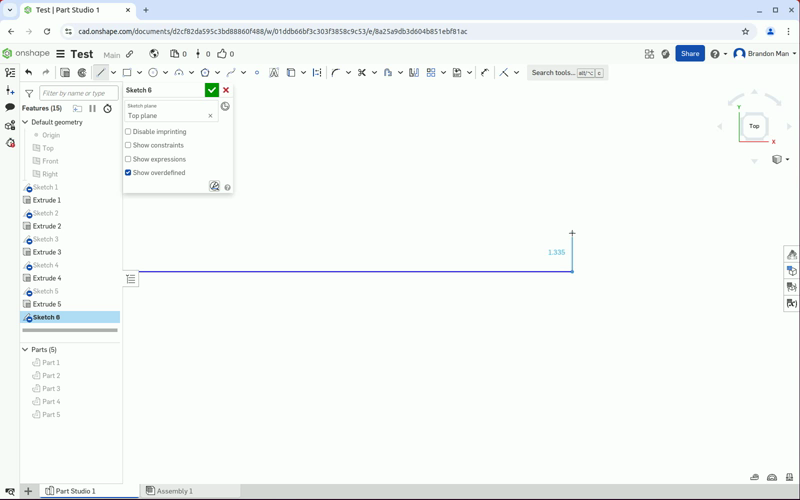
scroll(6)
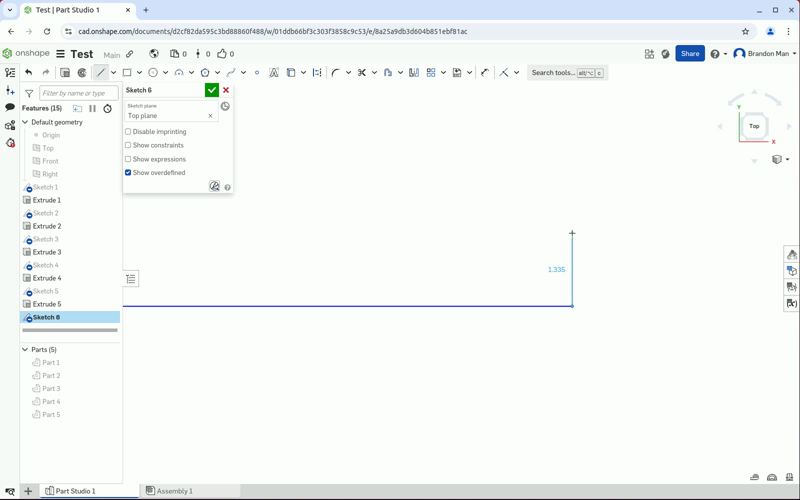
click(572, 232)
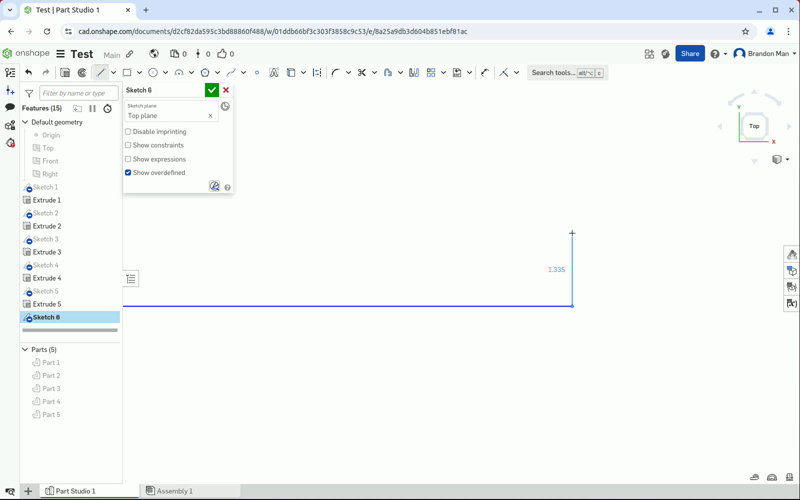
scroll(-6)
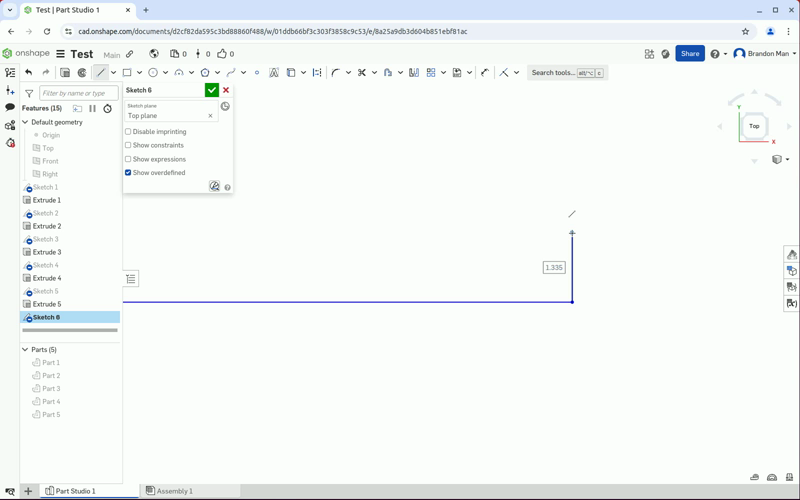
scroll(-6)
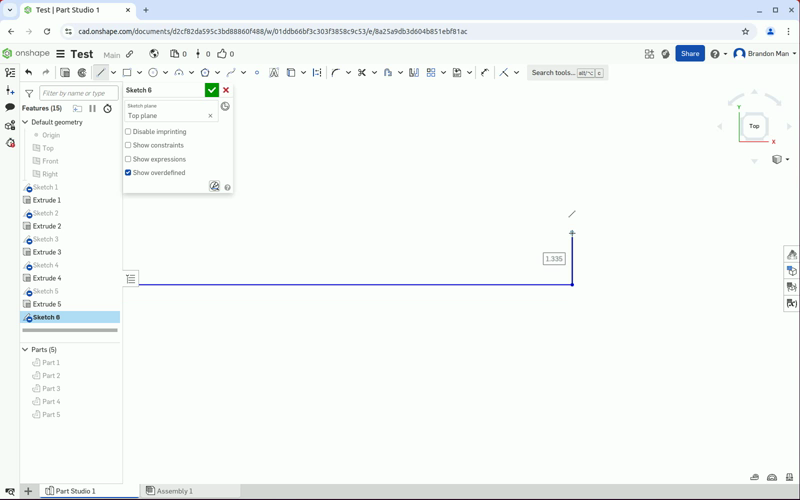
scroll(-6)
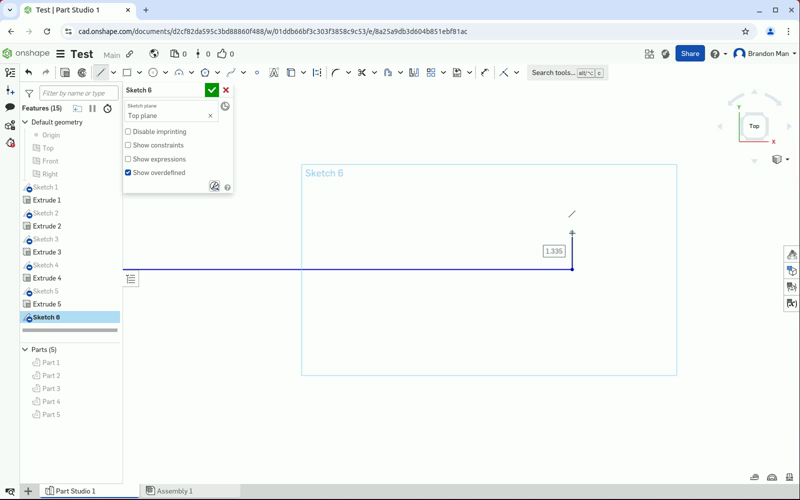
scroll(-6)
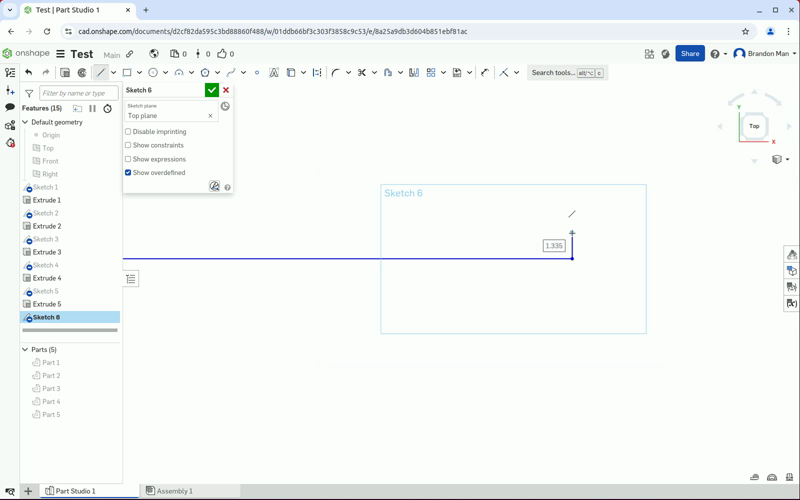
scroll(-6)
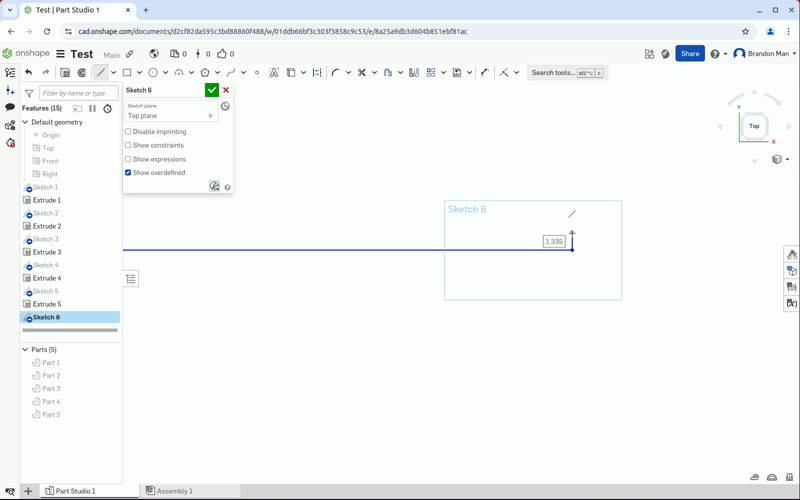
scroll(-6)
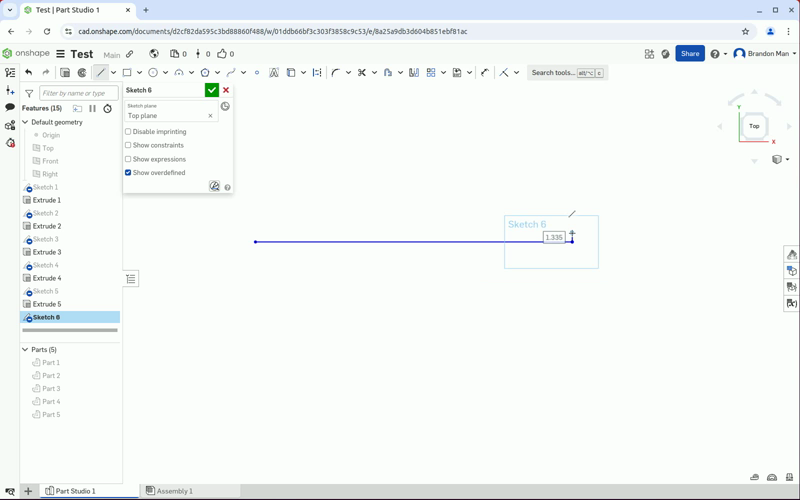
scroll(-6)
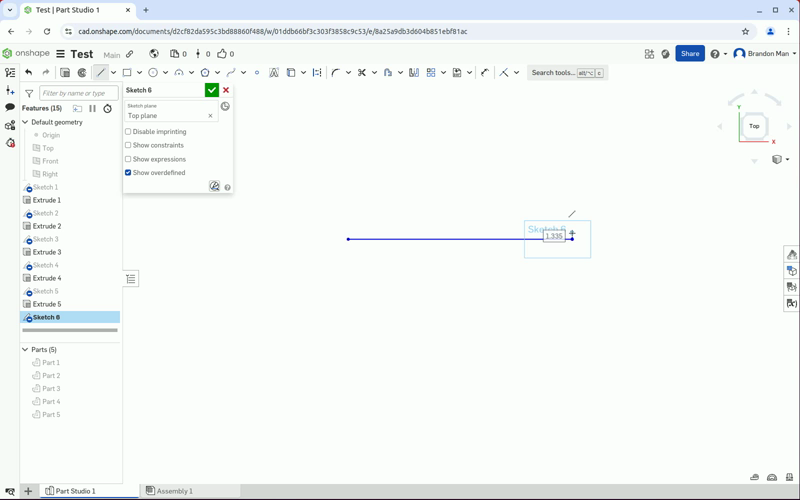
key_up(shift)
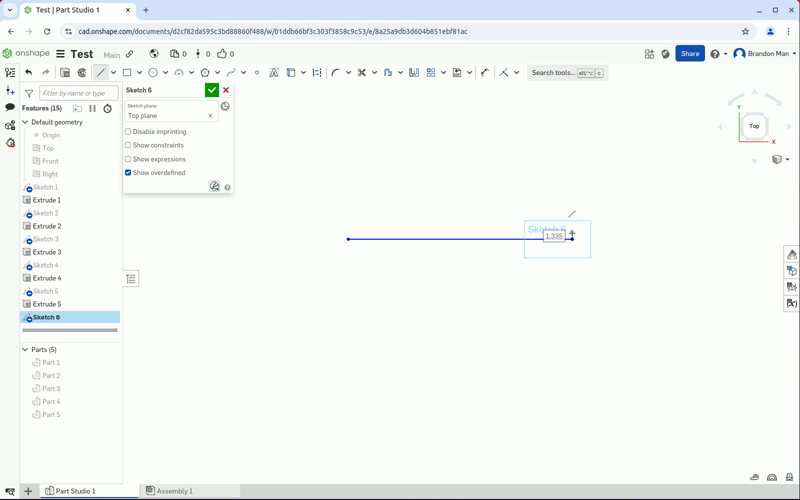
key_down(shift)
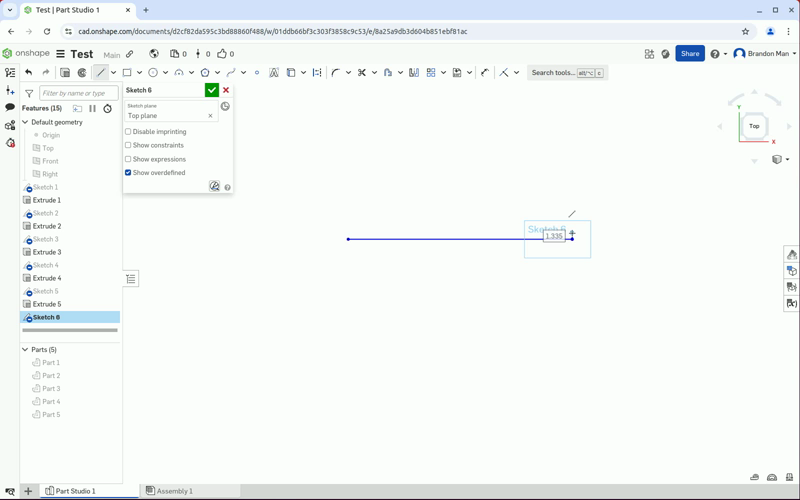
mouse_move(348, 232)
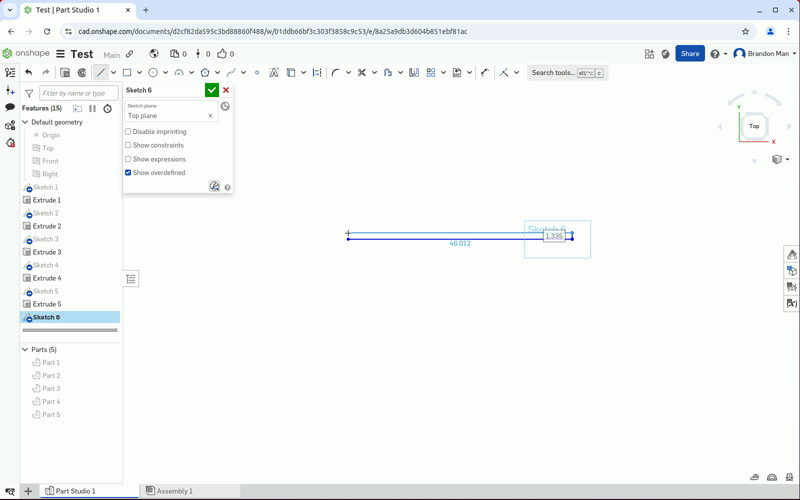
click(348, 232)
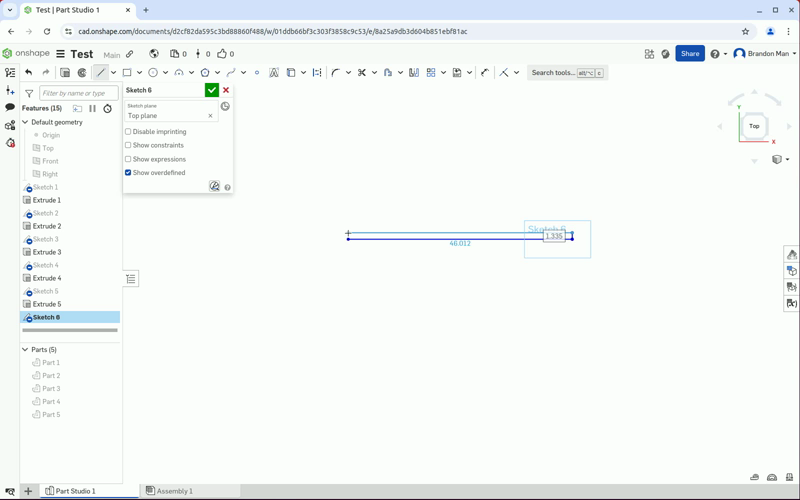
key_up(shift)
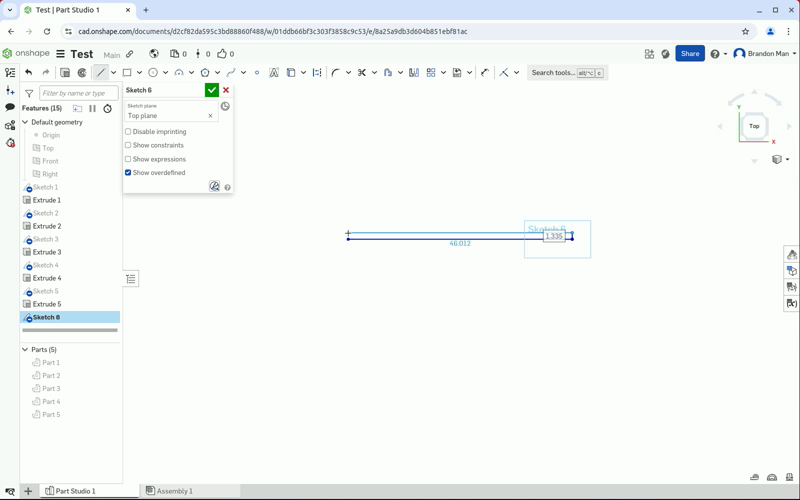
mouse_move(378, 232)
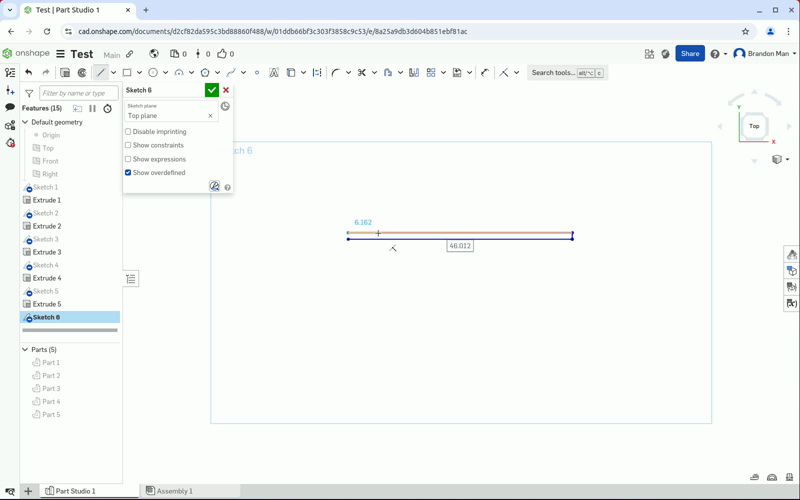
key_down(shift)
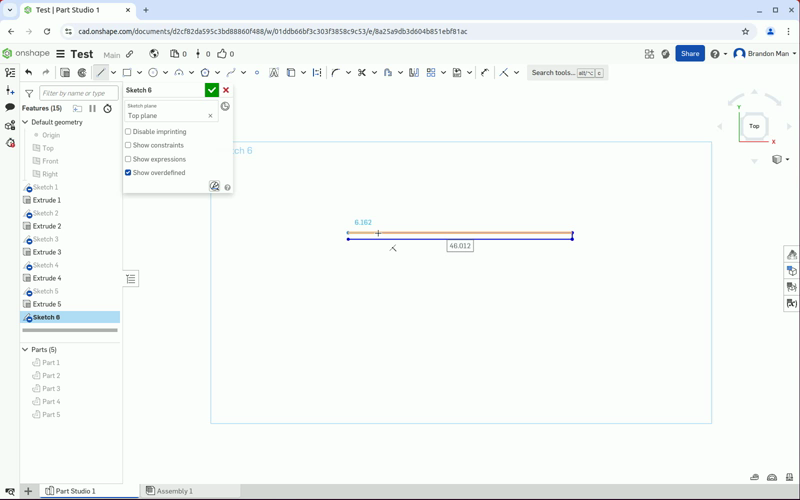
mouse_move(348, 239)
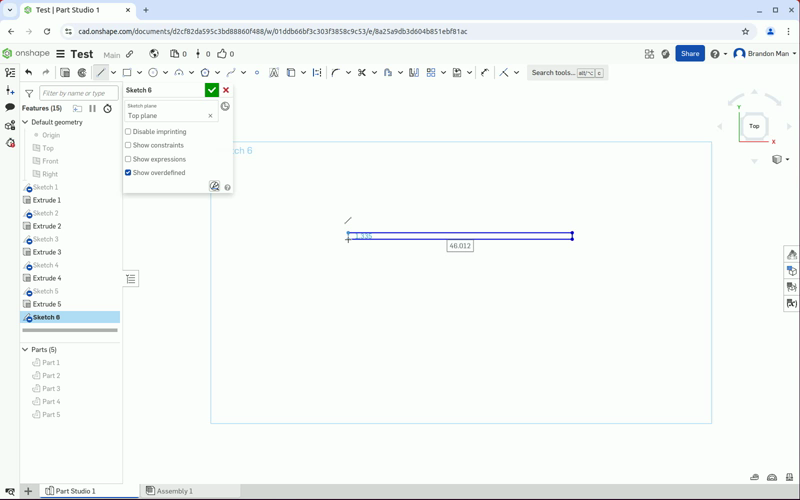
scroll(6)
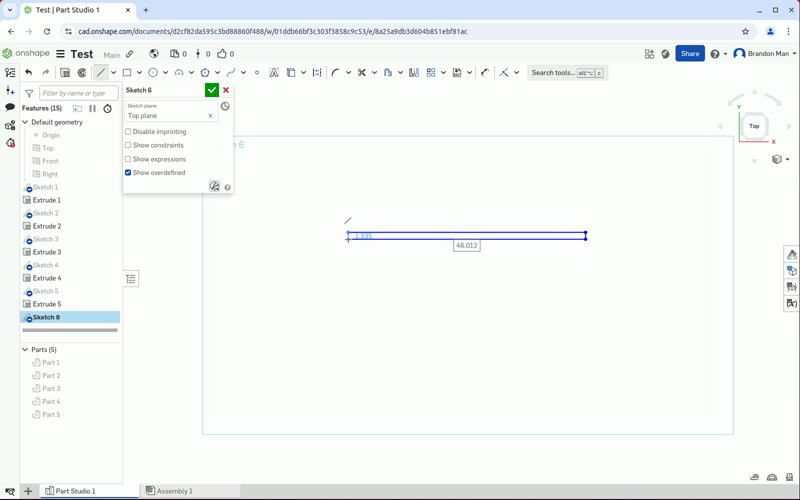
scroll(6)
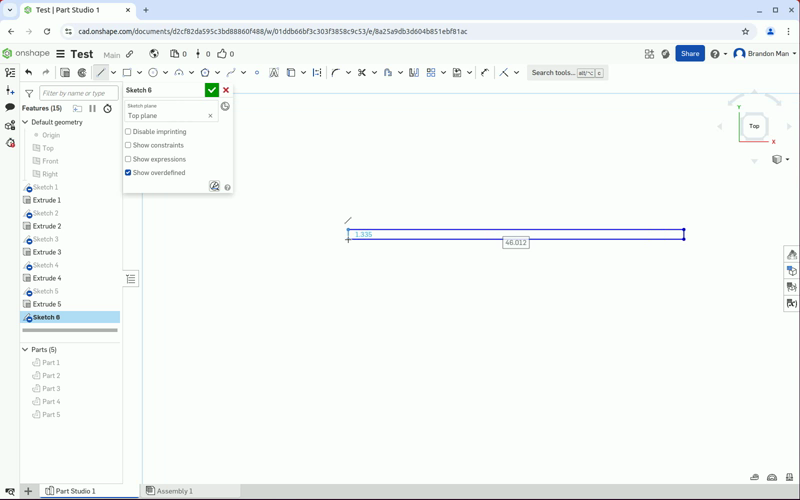
scroll(6)
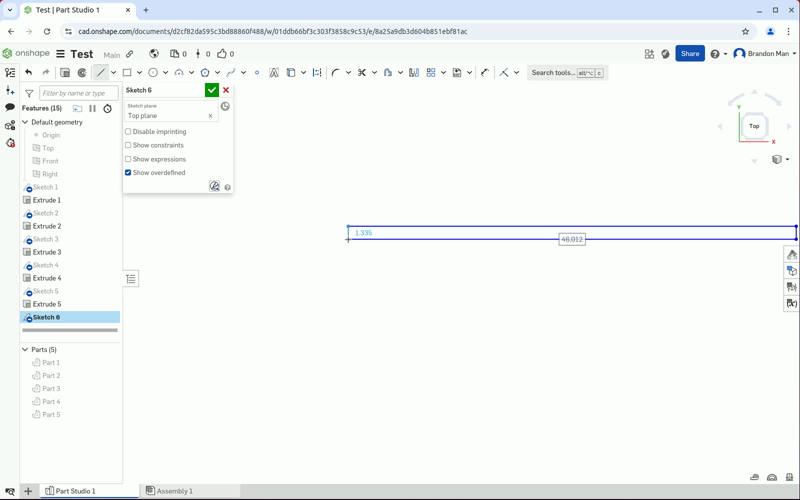
scroll(6)
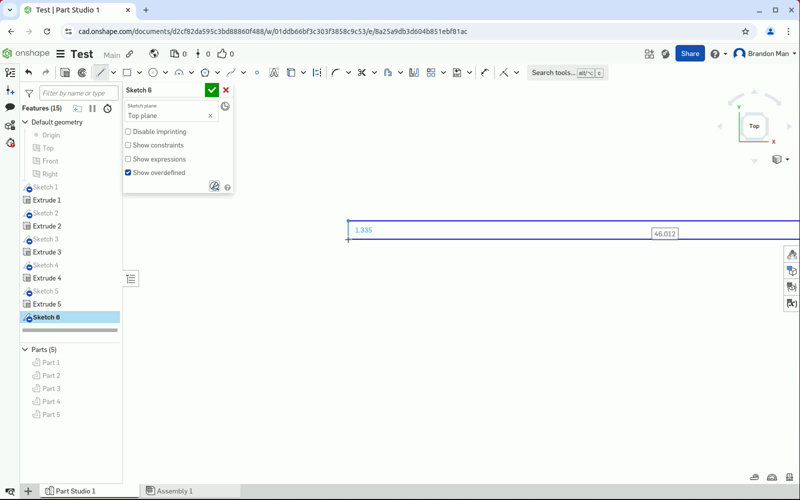
scroll(6)
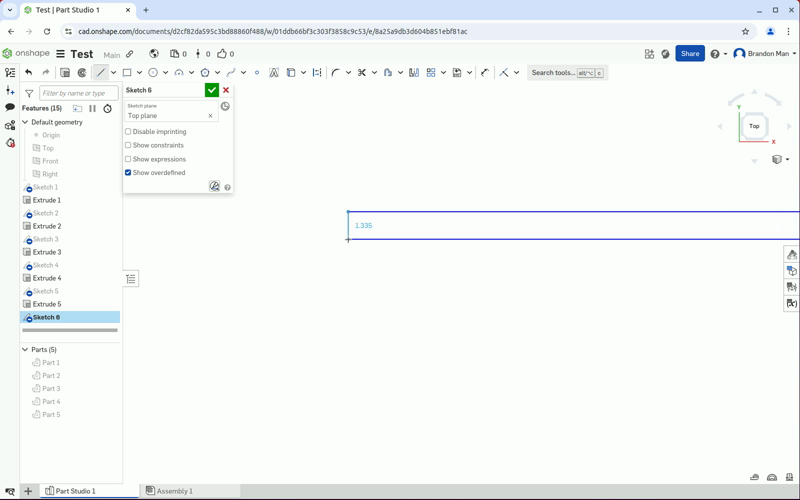
scroll(6)
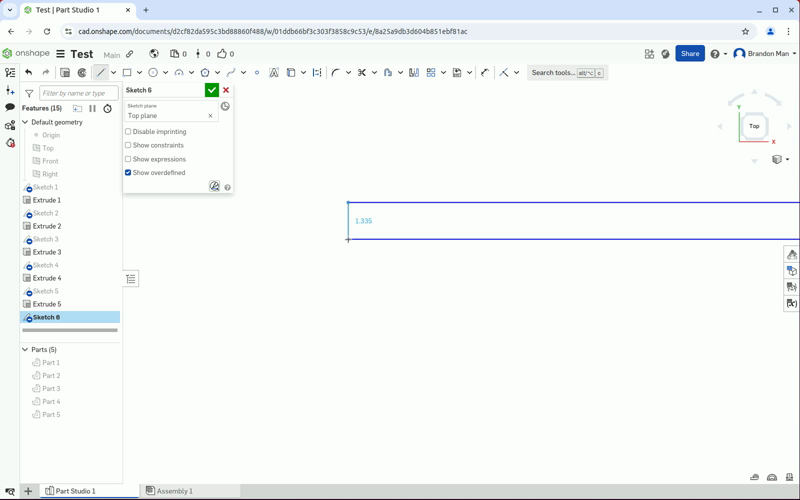
scroll(6)
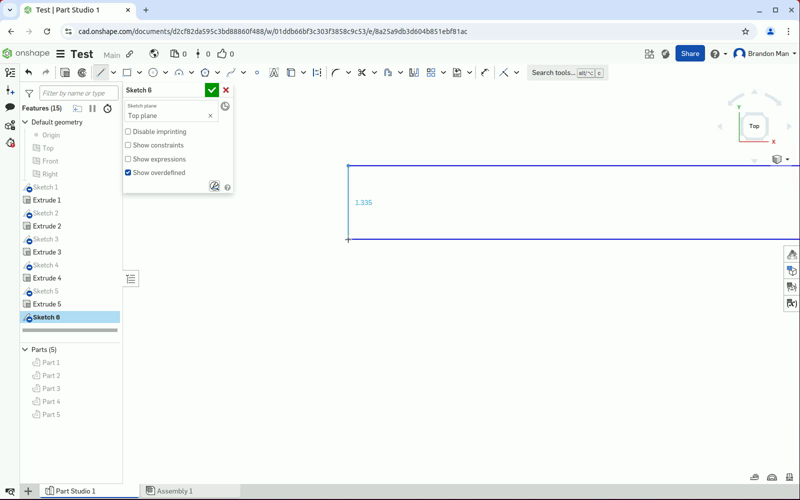
key_up(shift)
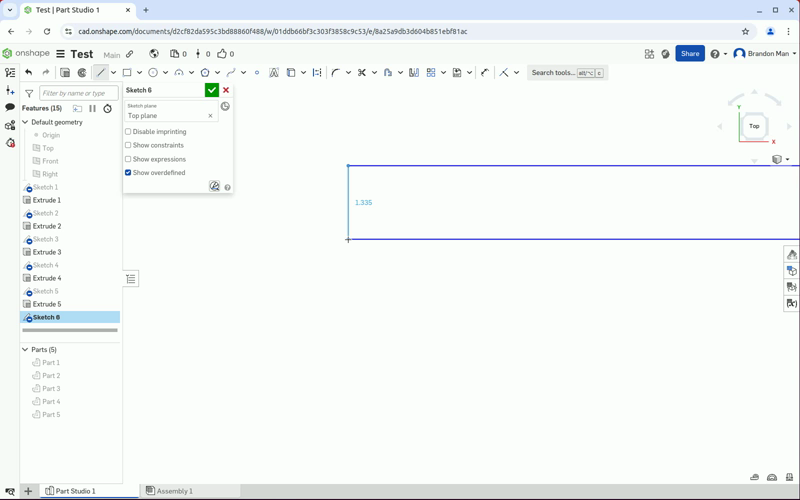
click(348, 239)
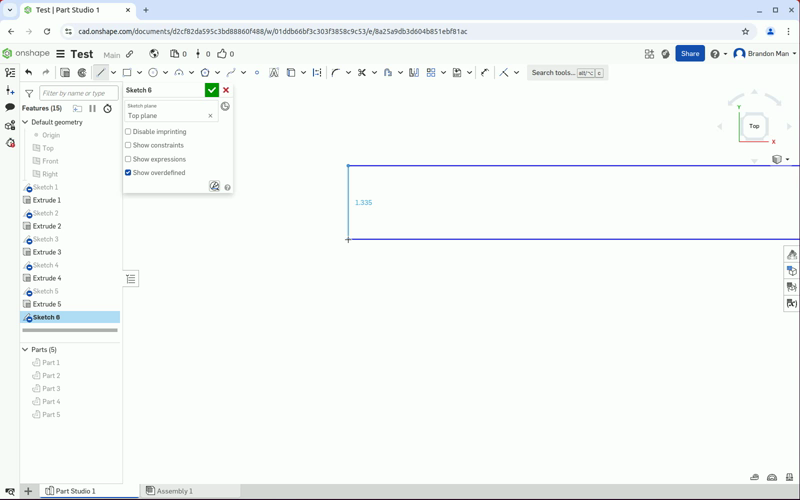
scroll(-6)
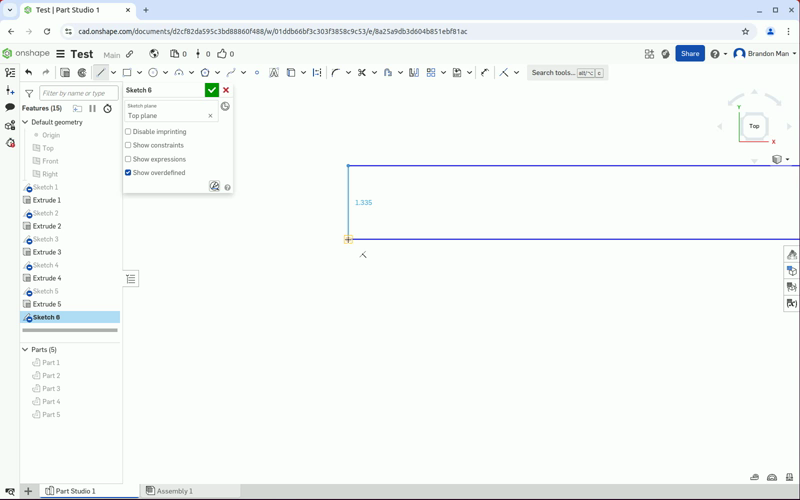
scroll(-6)
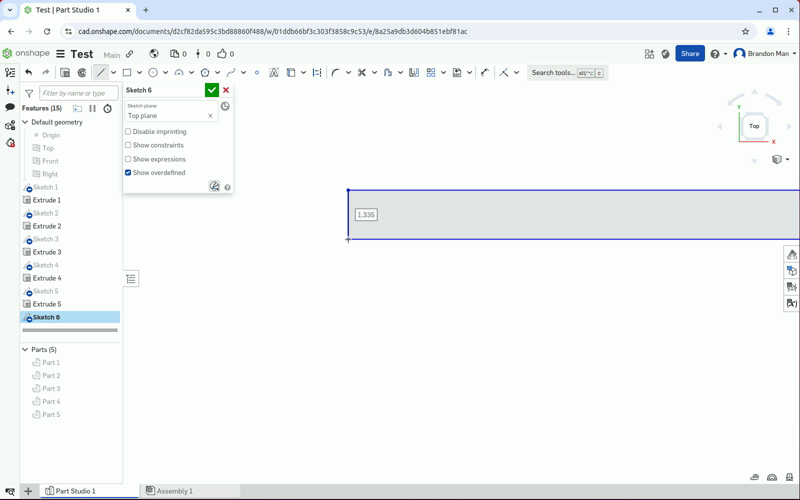
scroll(-6)
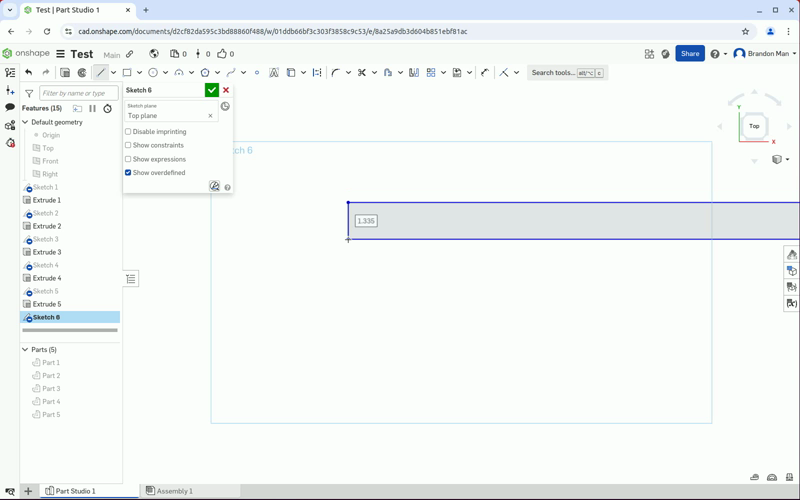
scroll(-6)
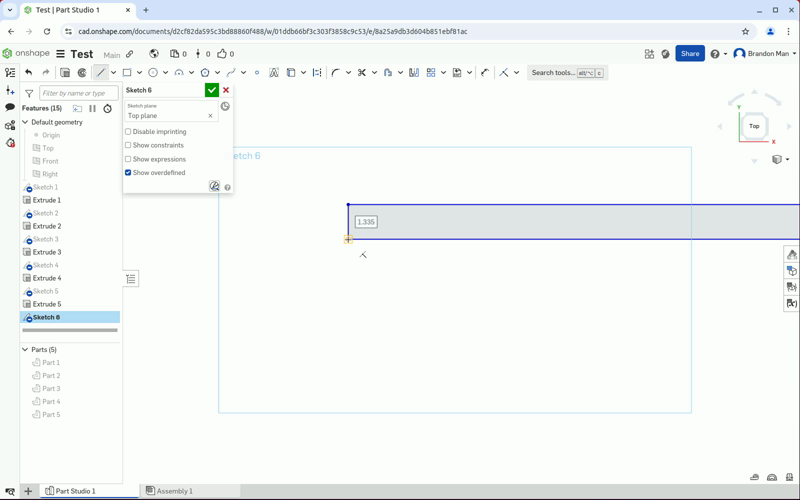
scroll(-6)
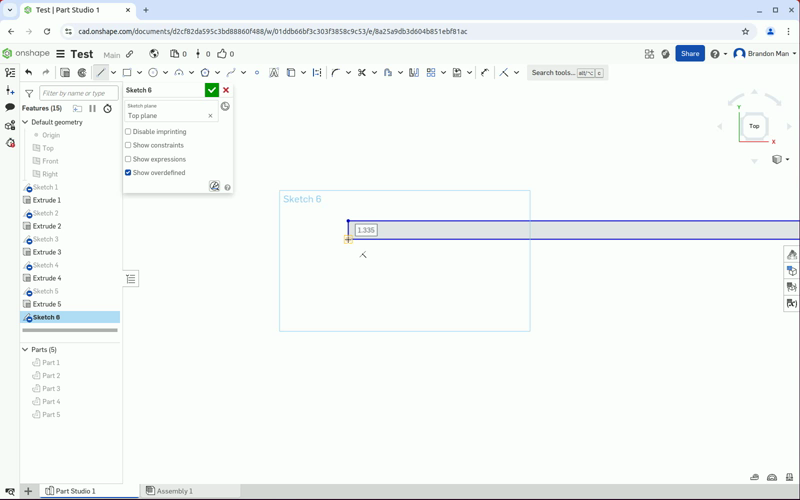
scroll(-6)
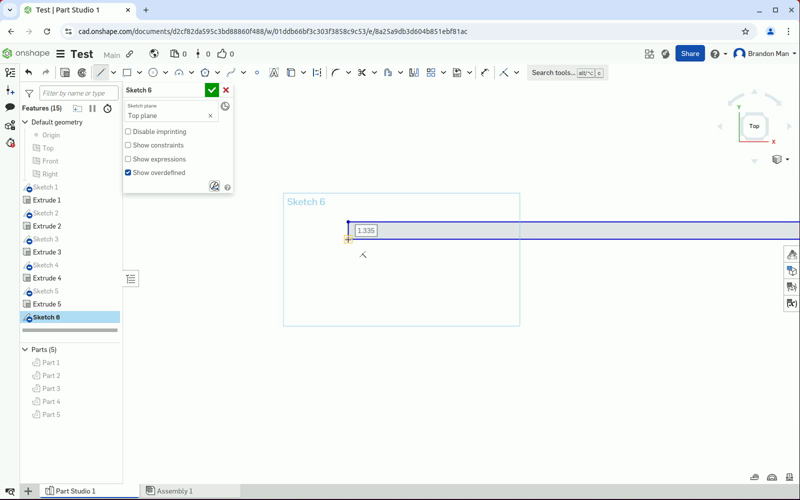
scroll(-6)
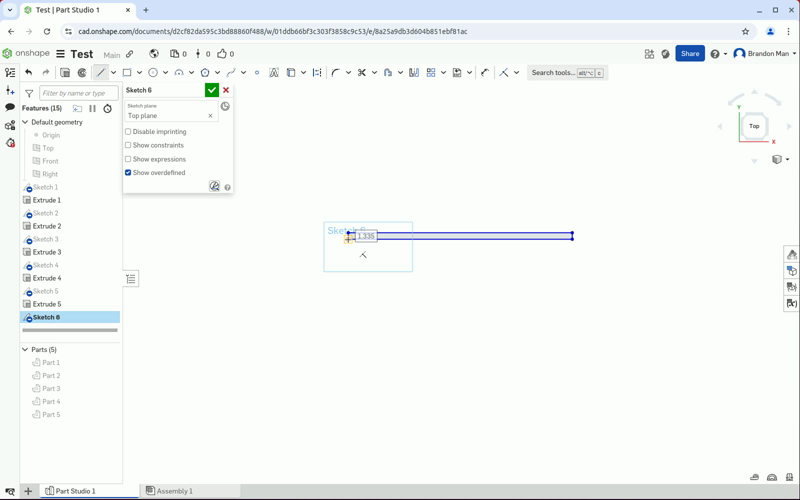
key(esc)
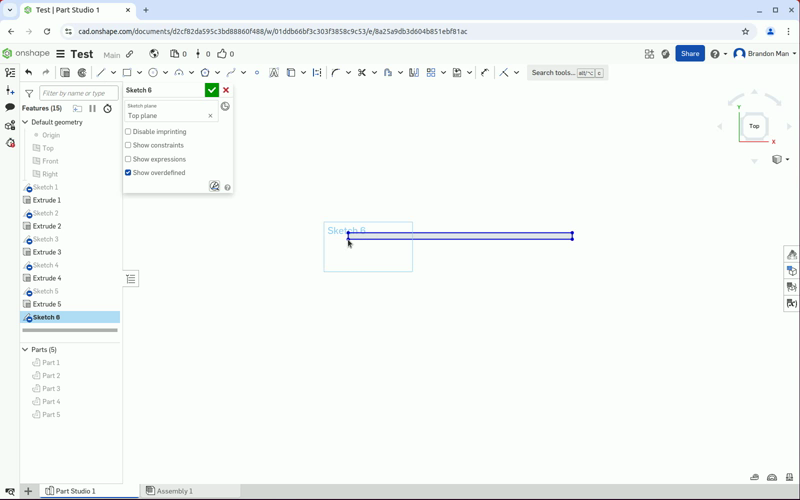
mouse_move(449, 236)
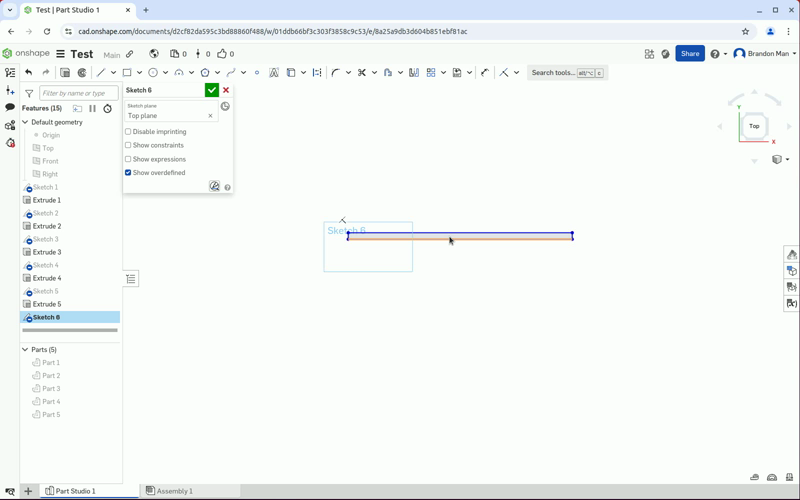
scroll(6)
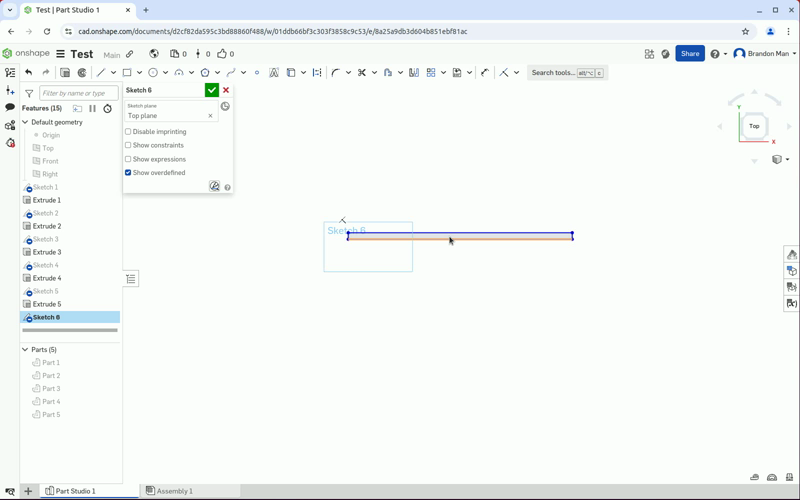
scroll(6)
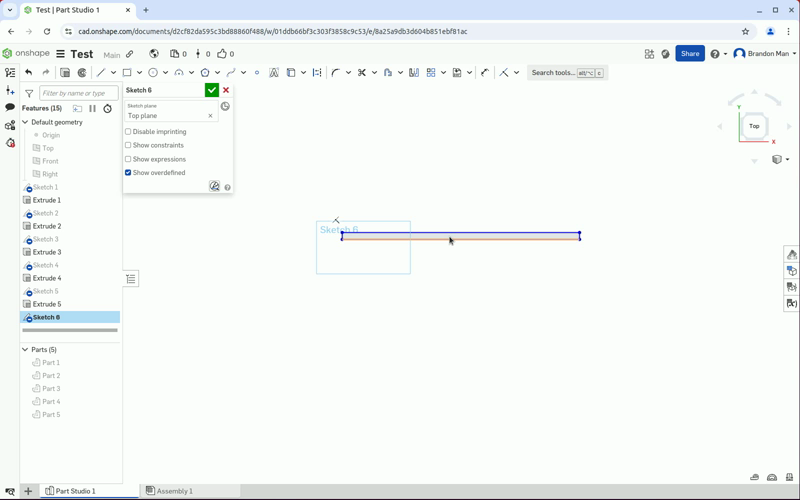
scroll(6)
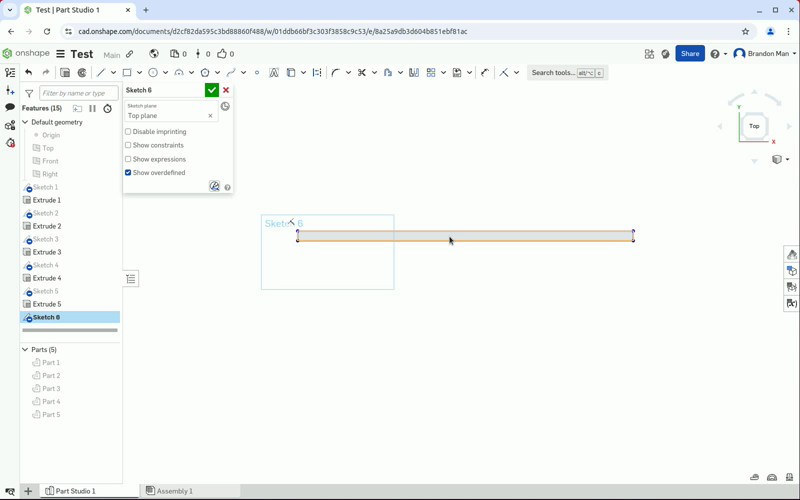
scroll(6)
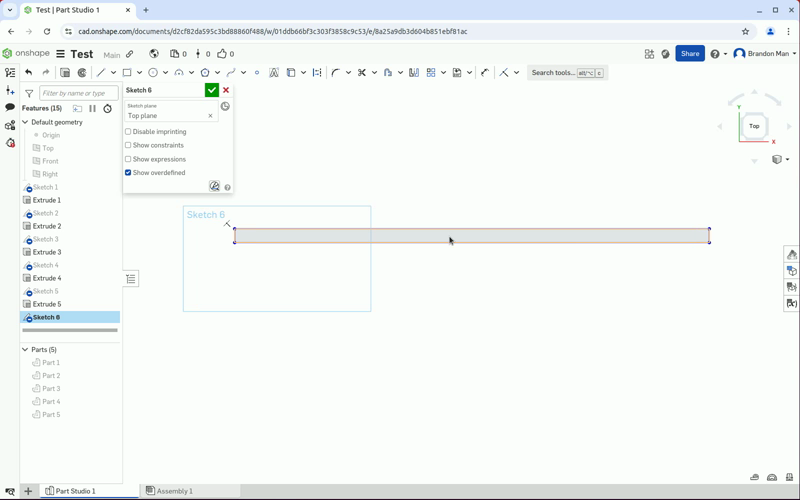
scroll(6)
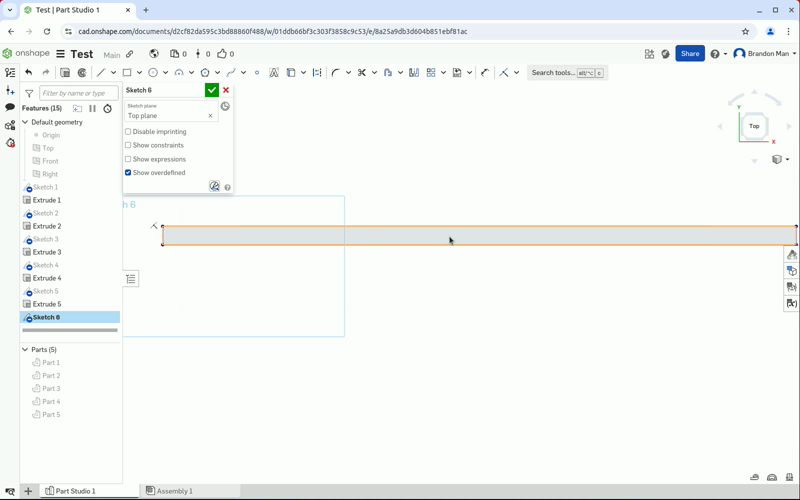
scroll(6)
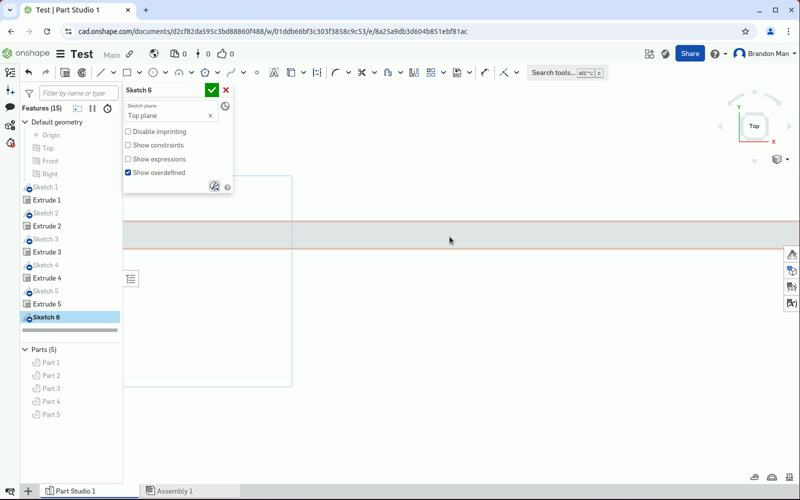
scroll(6)
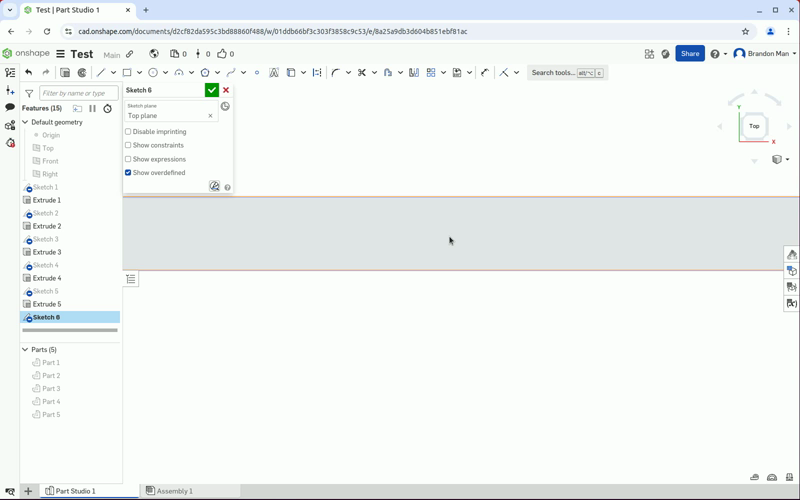
click(449, 236)
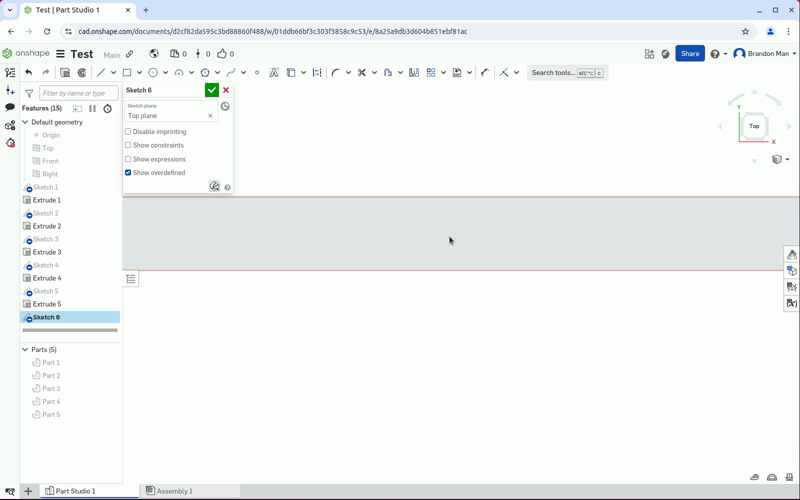
scroll(-6)
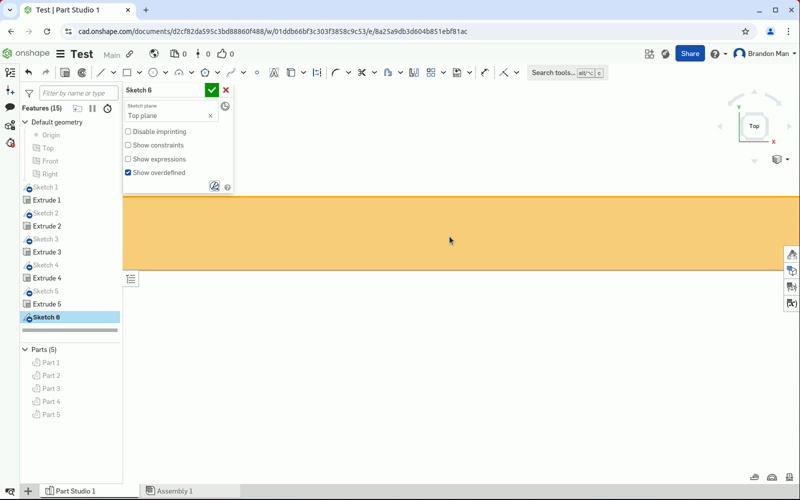
scroll(-6)
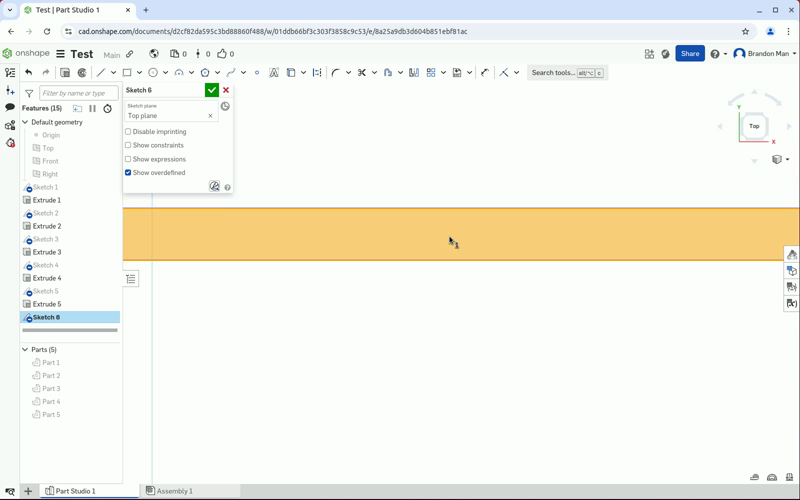
scroll(-6)
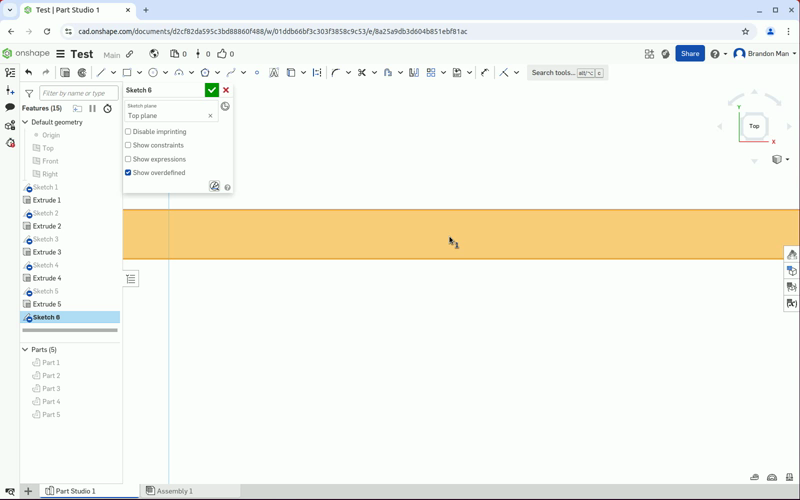
scroll(-6)
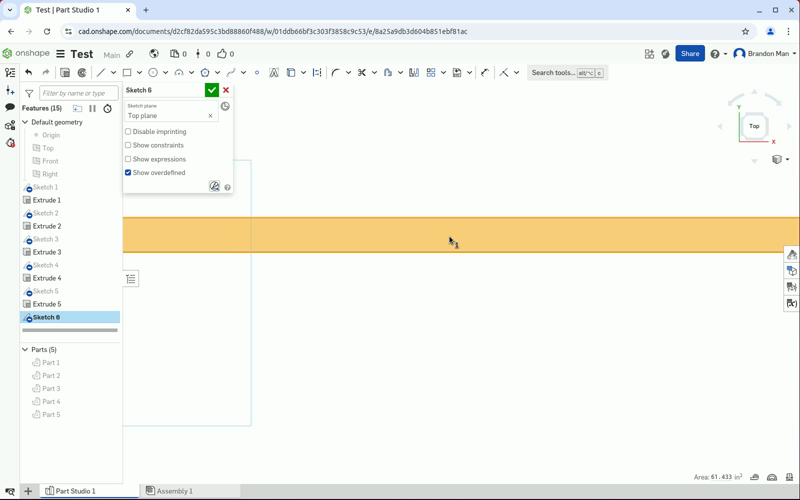
scroll(-6)
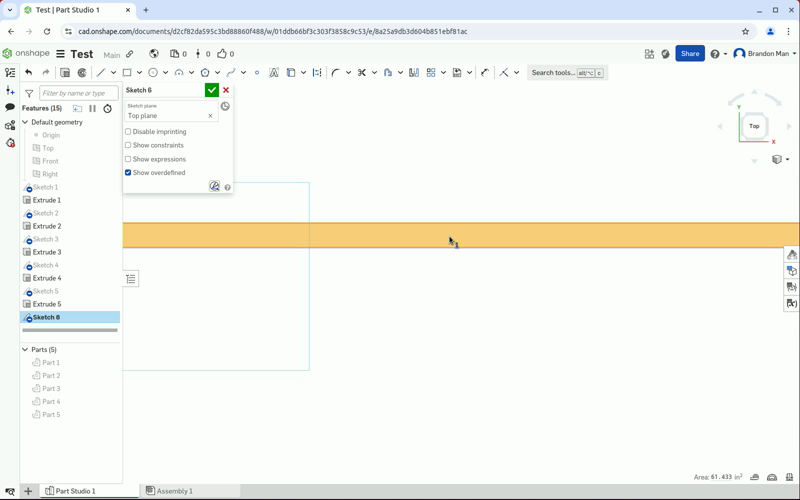
scroll(-6)
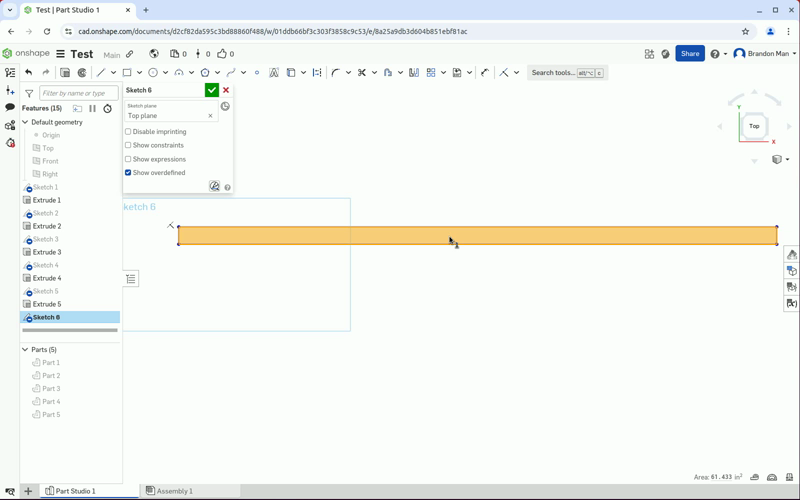
scroll(-6)
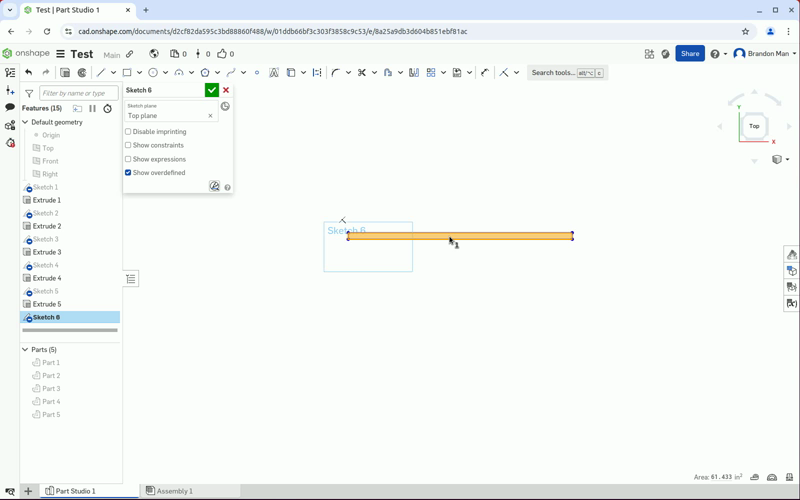
mouse_move(73, 352)
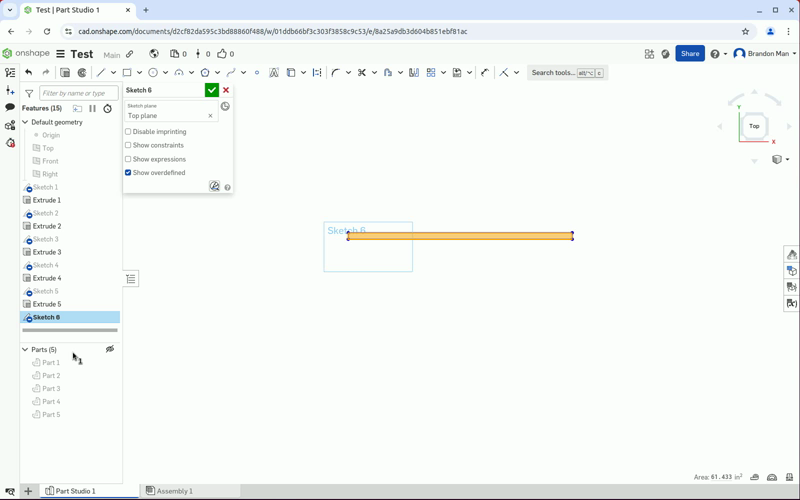
key(shift+y)
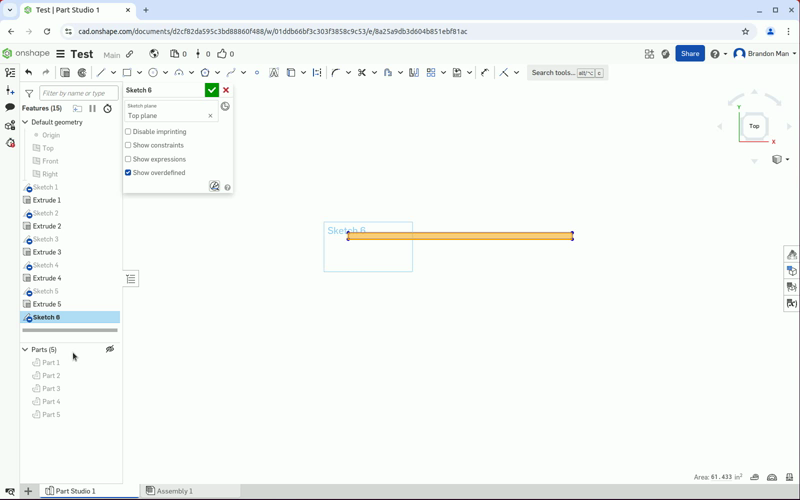
key(shift+e)
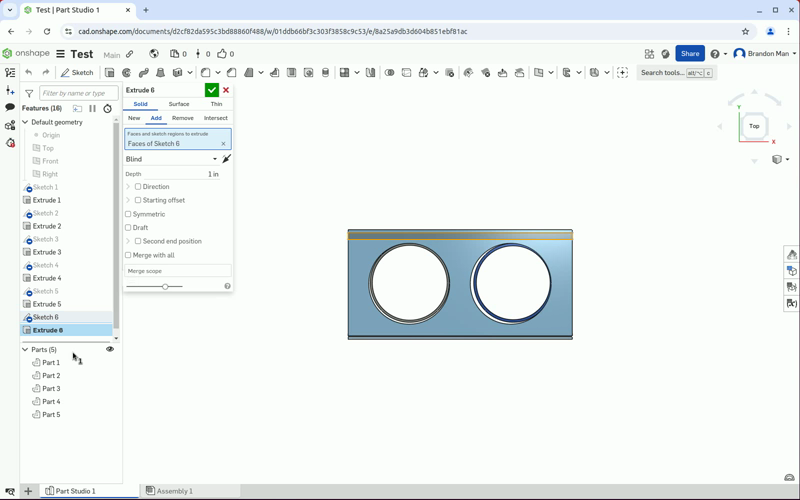
mouse_move(143, 106)
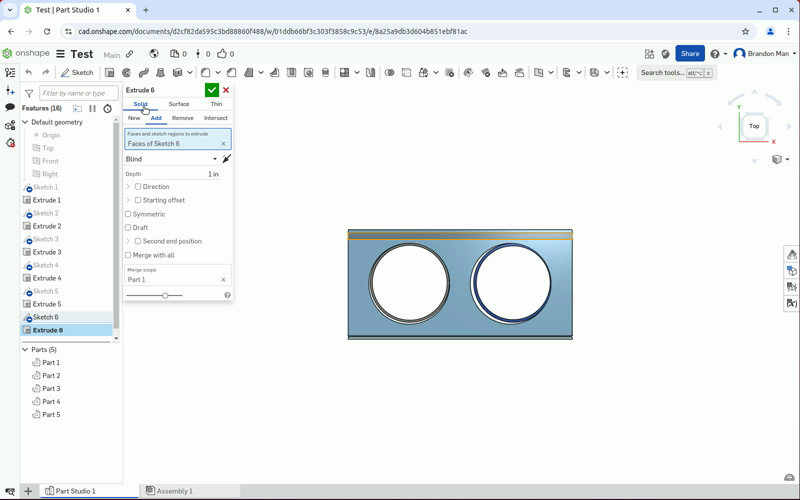
click(143, 106)
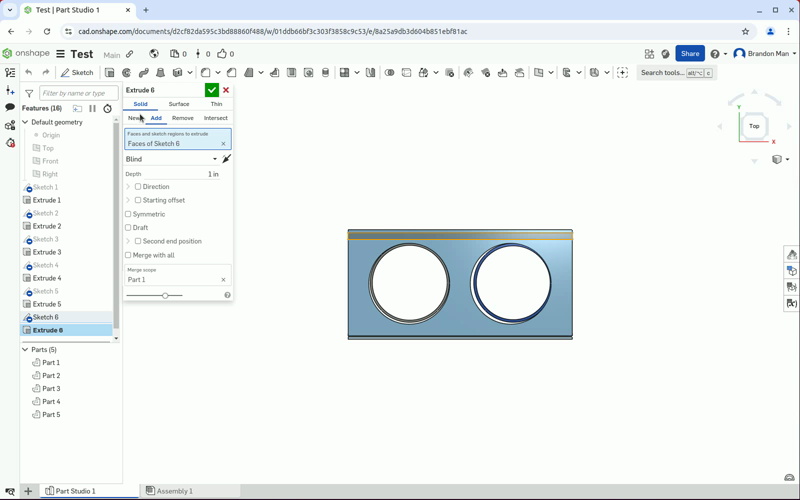
mouse_move(137, 120)
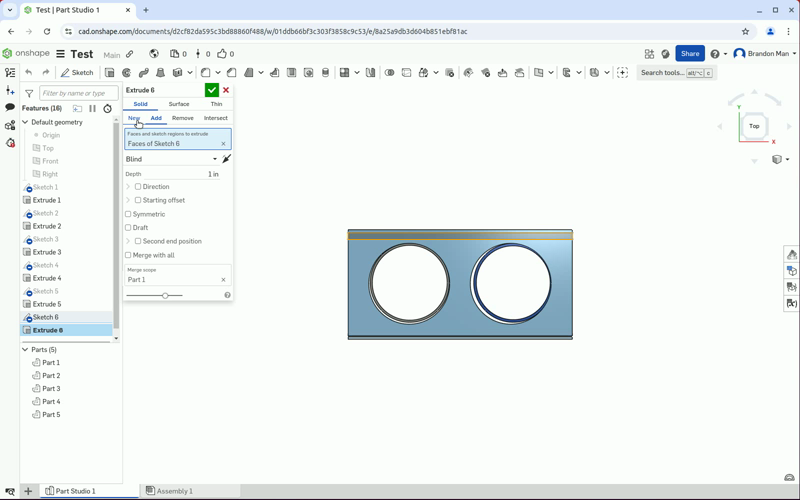
click(137, 120)
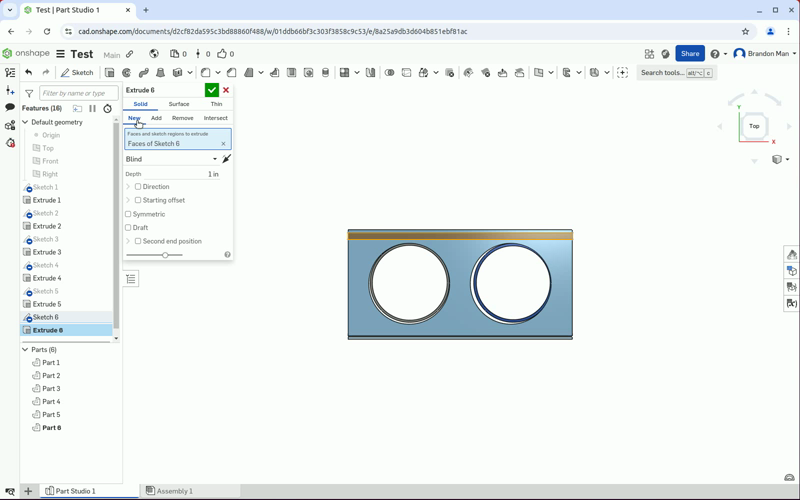
key(tab, 4)
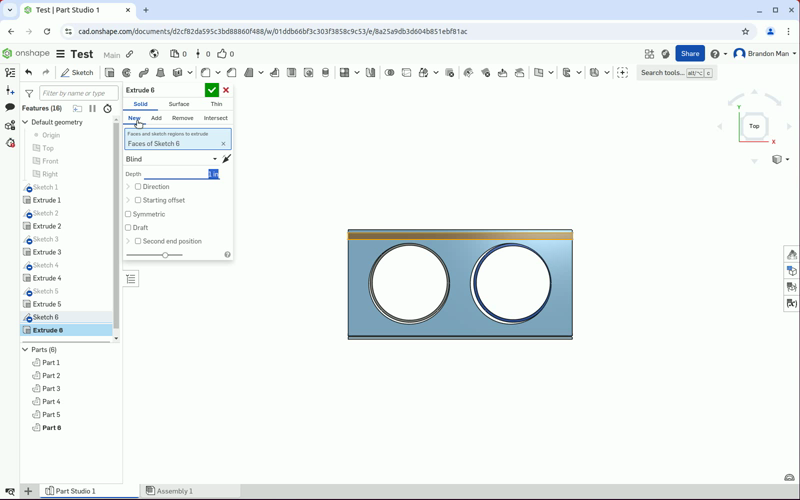
text(-0.722)
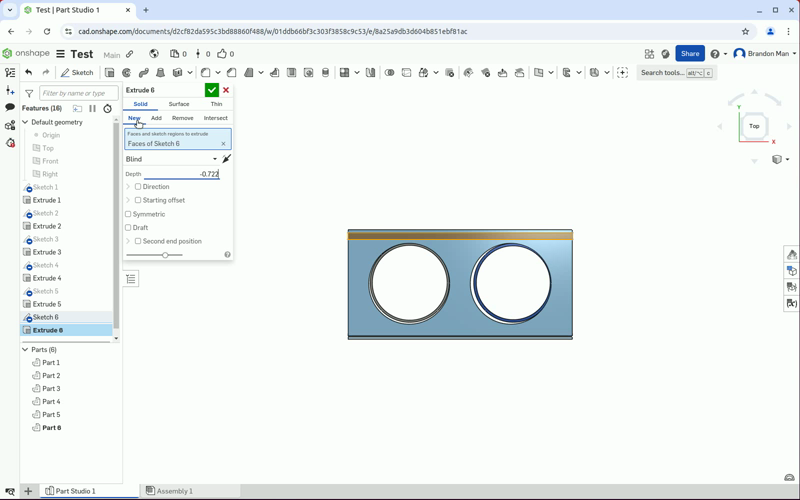
key(enter)
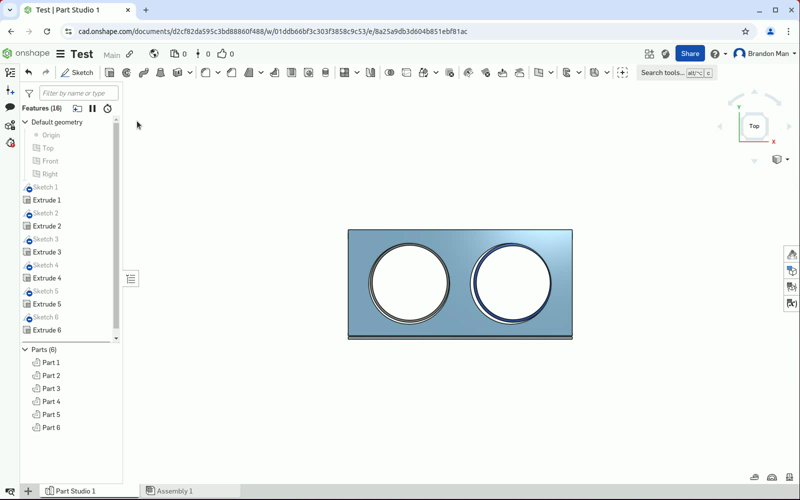
key(shift+h)
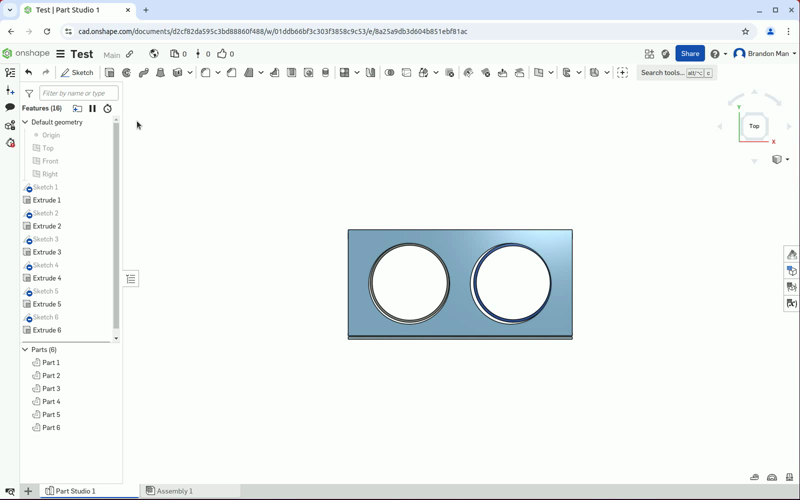
key(shift+h)
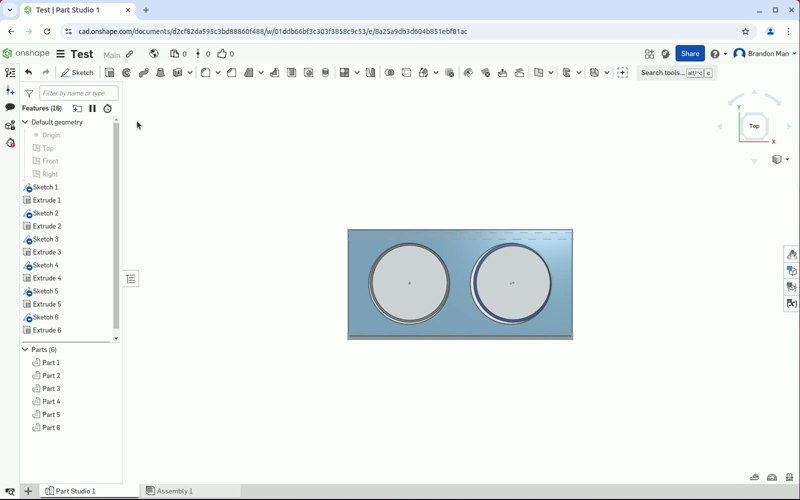
key(shift+7)
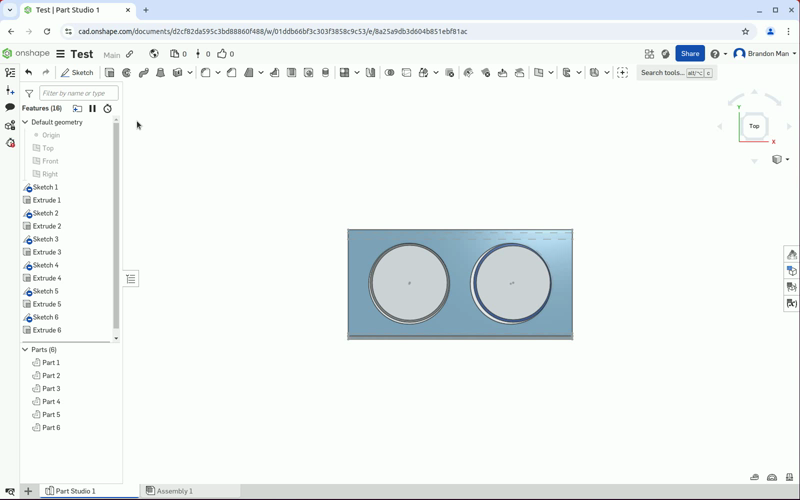
key(up, 3)
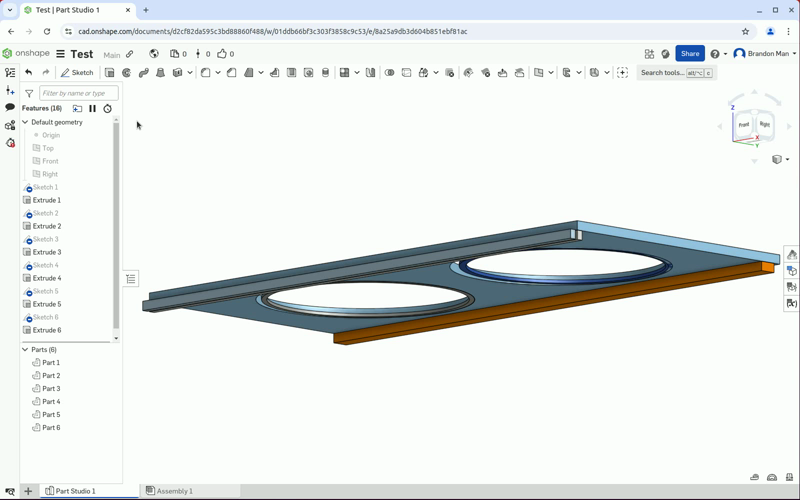
key(left, 3)
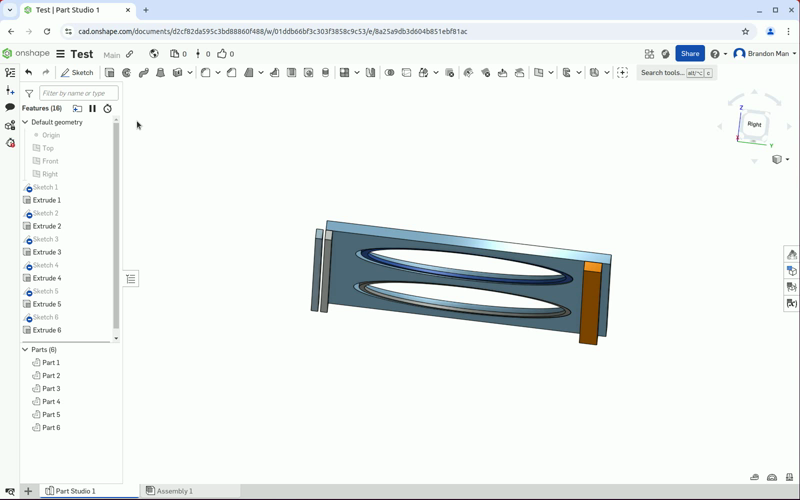
key(right, 3)
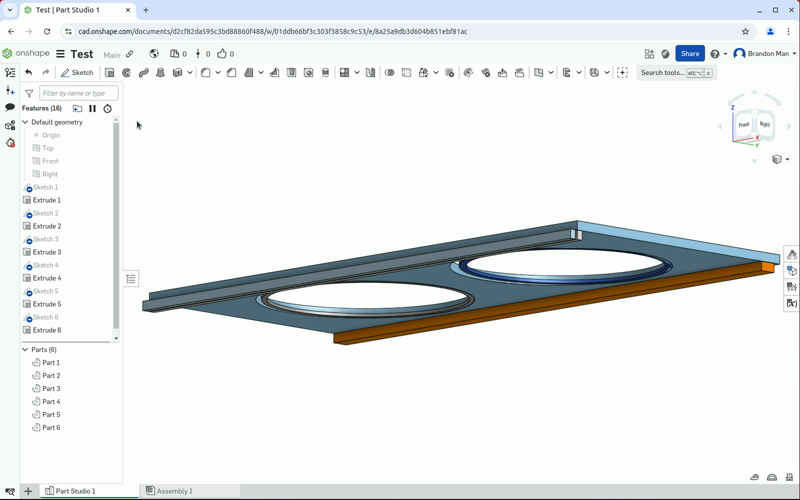
key(down, 3)
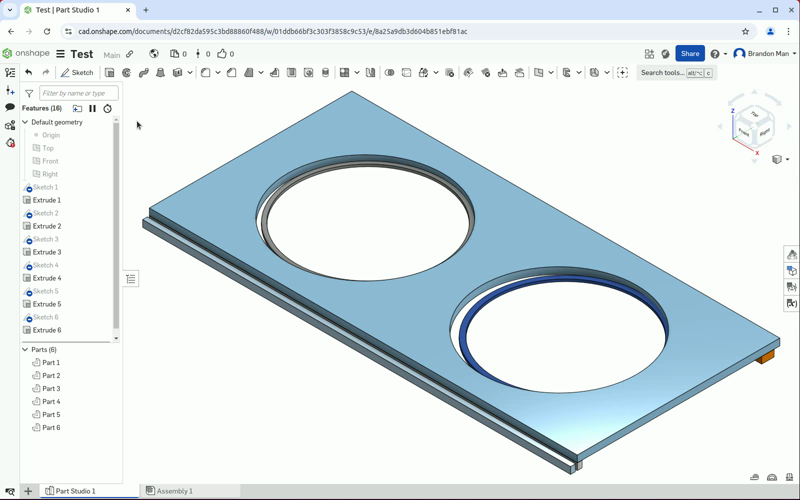
mouse_move(69, 189)
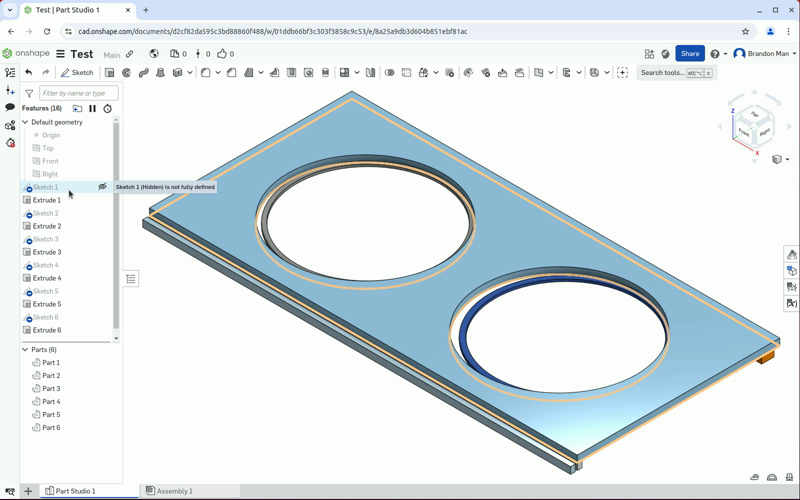
click(69, 189)